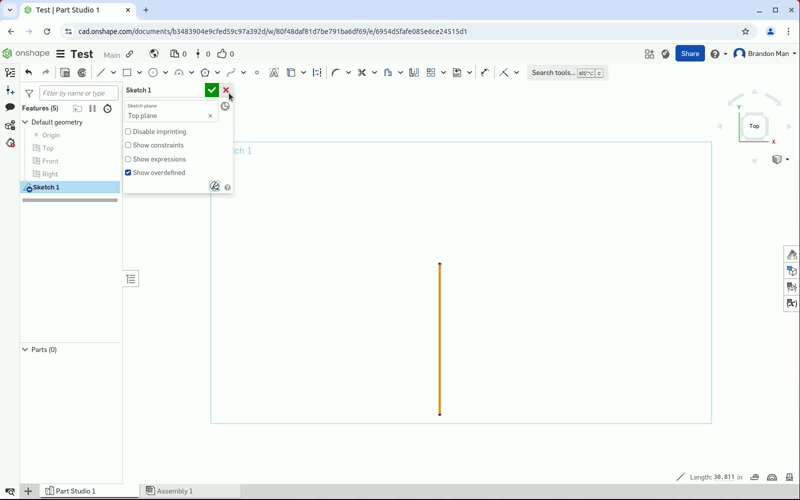
key(shift+h)
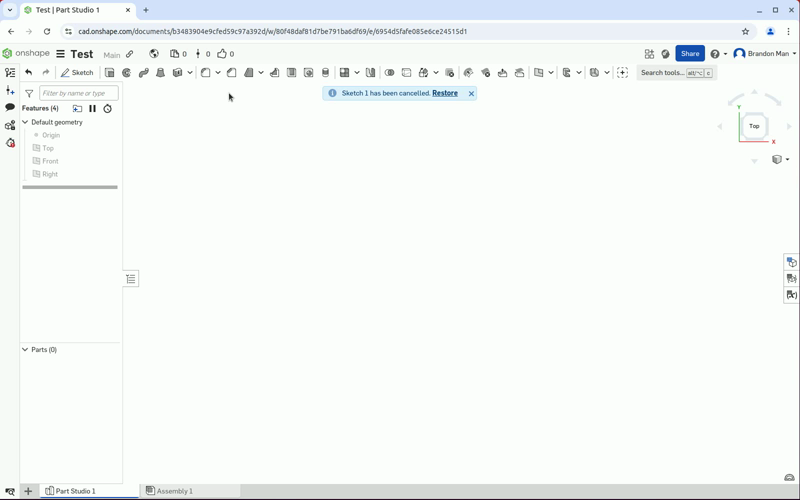
mouse_move(73, 352)
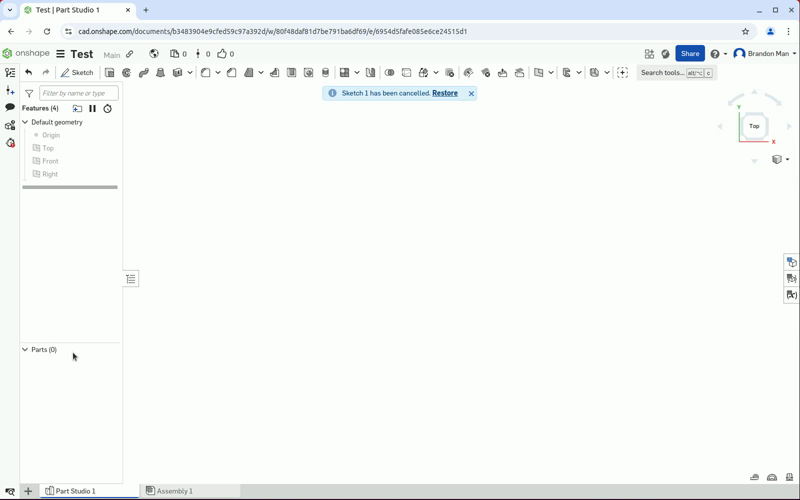
key(y)
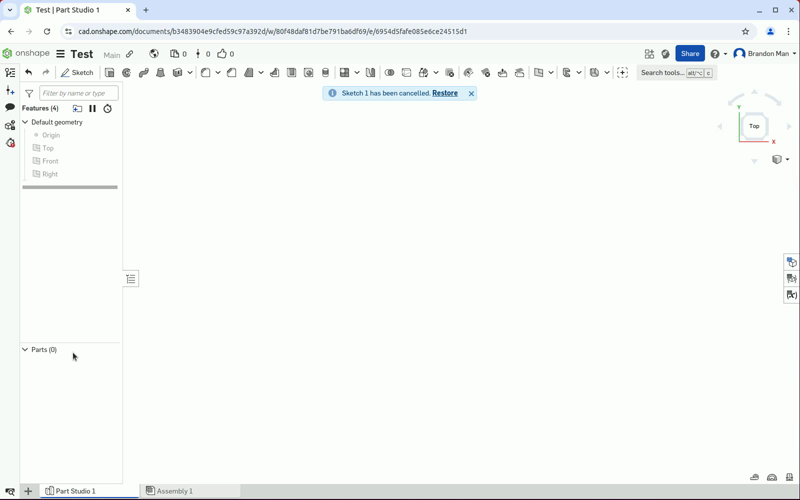
key(shift+p)
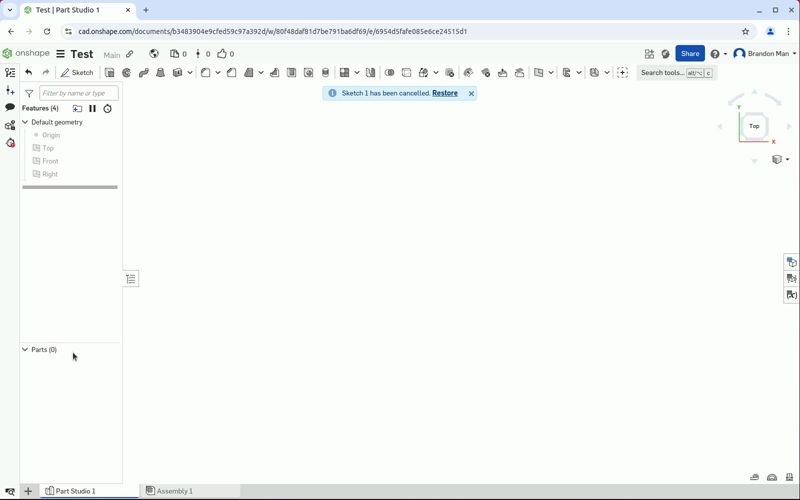
key(space)
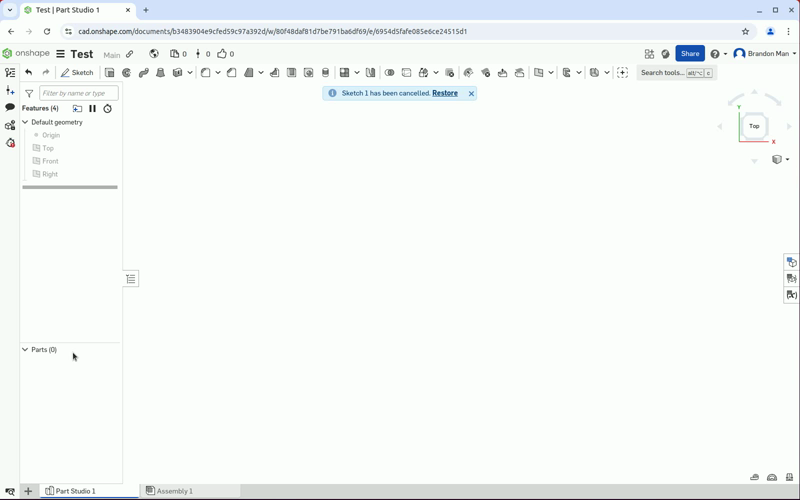
key_down(shift)
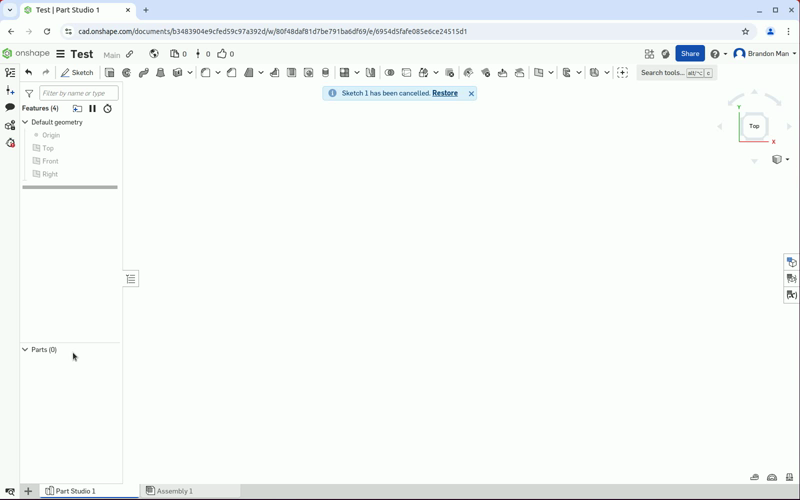
key(up)
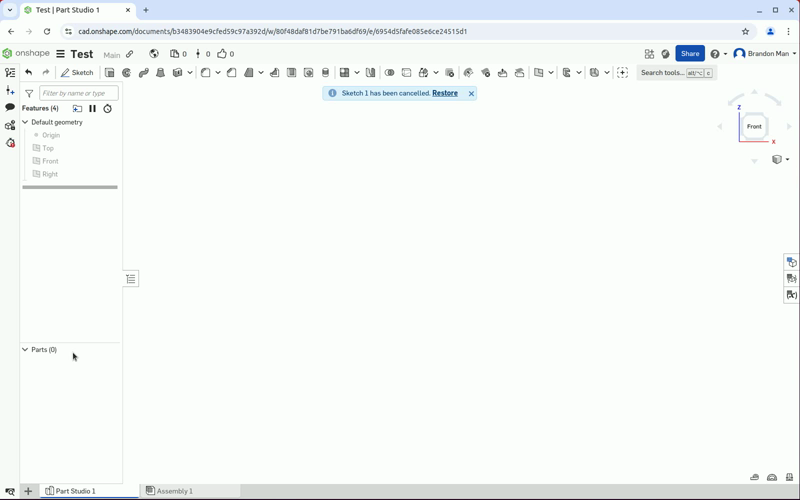
key_up(shift)
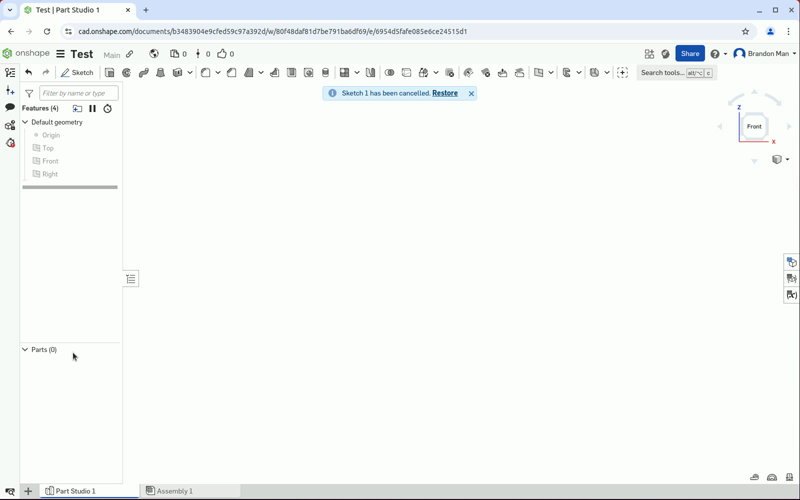
key(space)
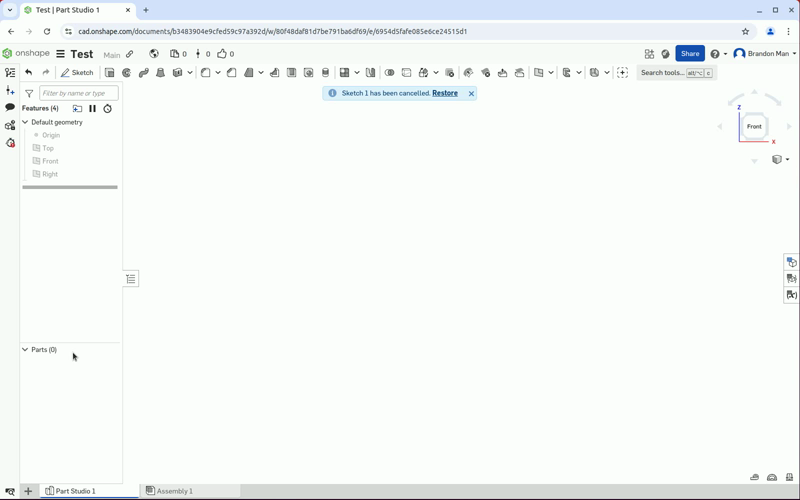
key_down(shift)
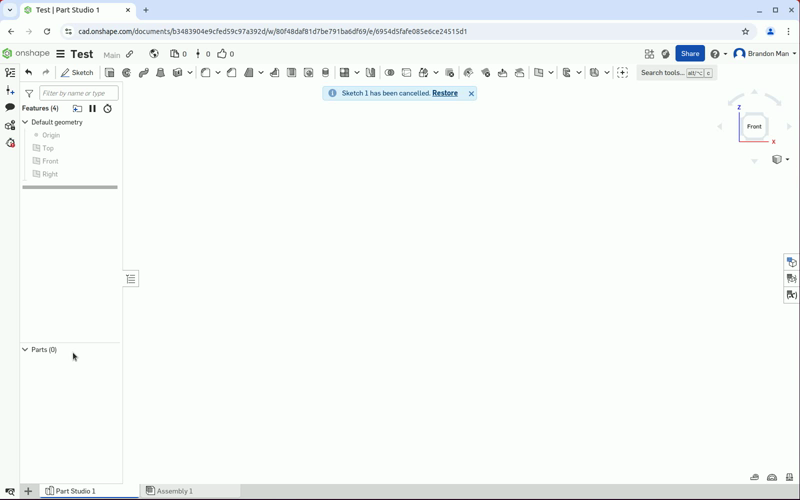
key(left)
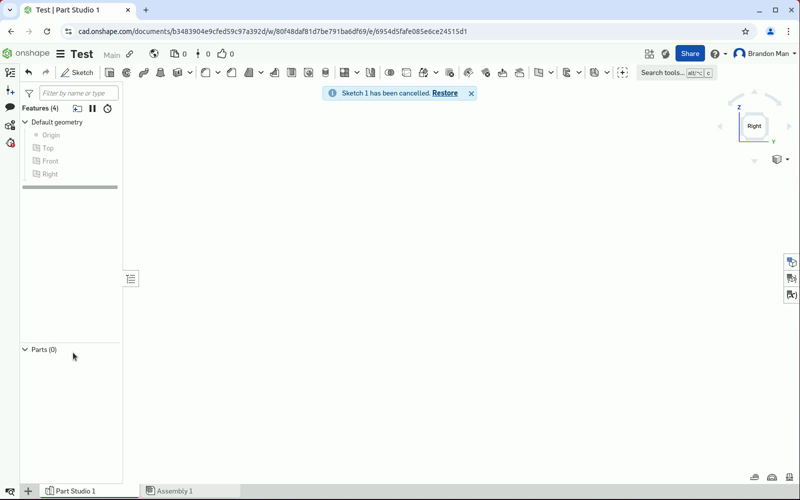
key_up(shift)
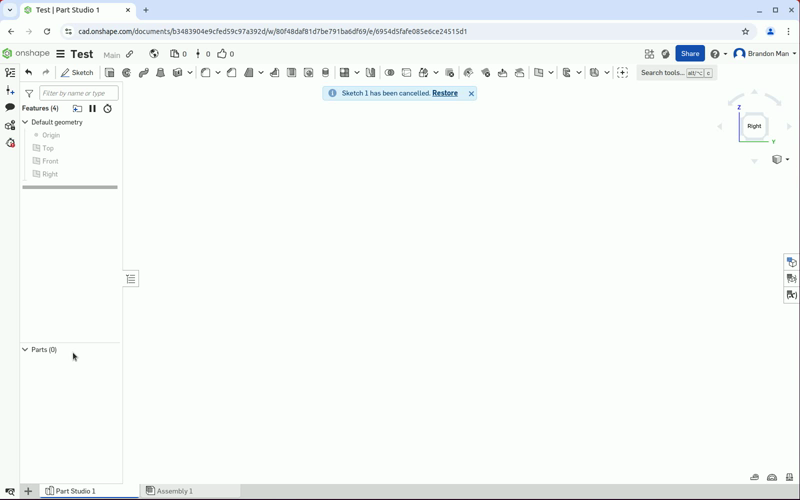
mouse_move(73, 352)
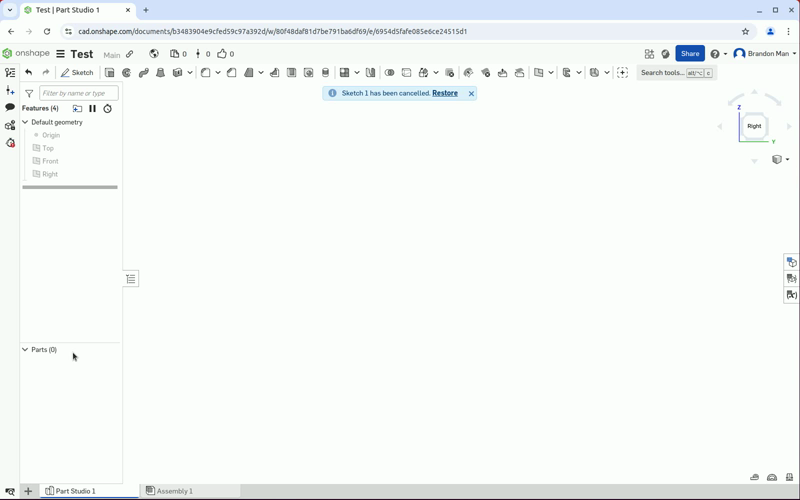
key(shift+y)
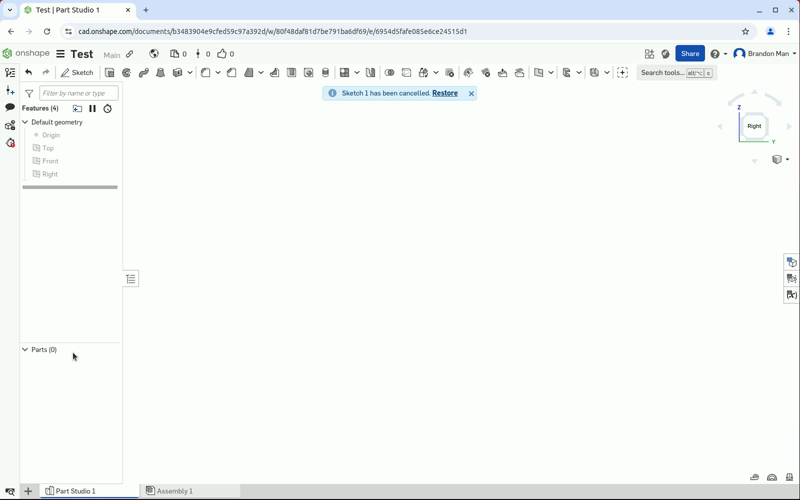
key(shift+s)
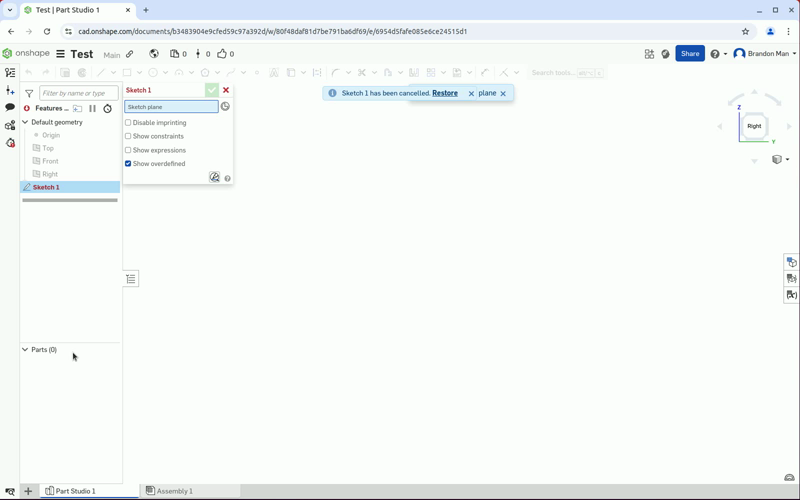
mouse_move(73, 176)
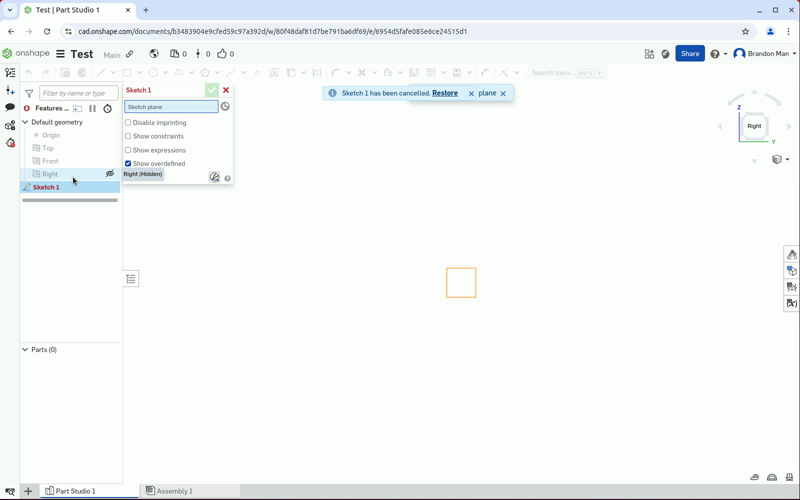
click(73, 176)
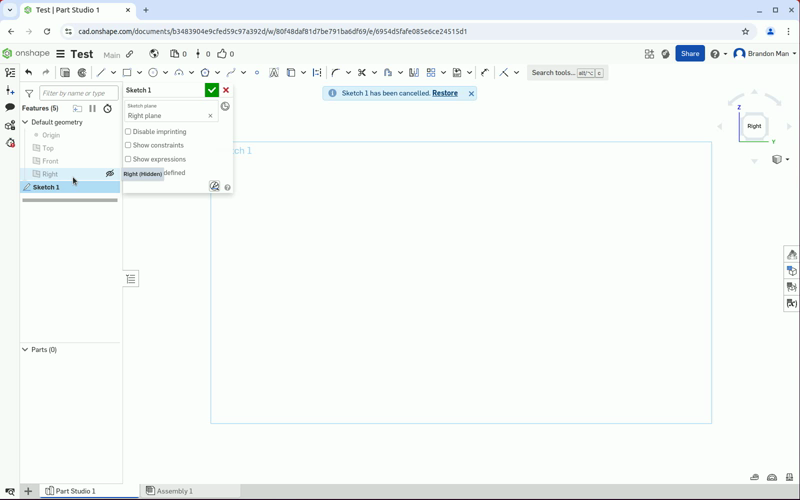
mouse_move(73, 352)
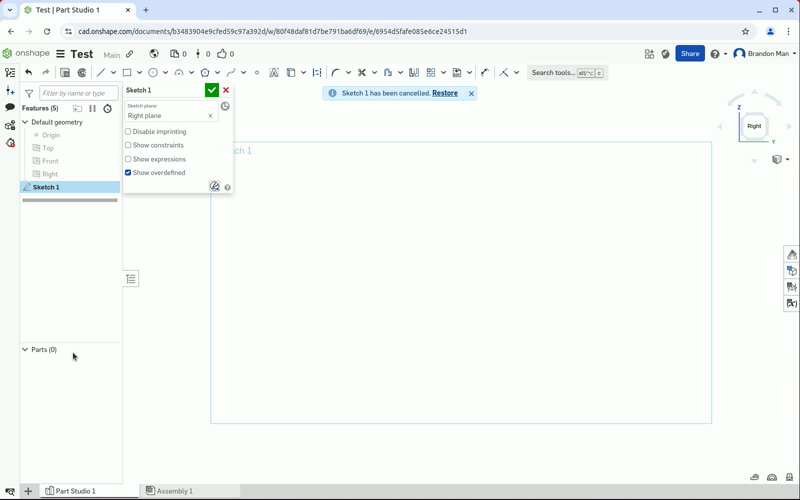
key(y)
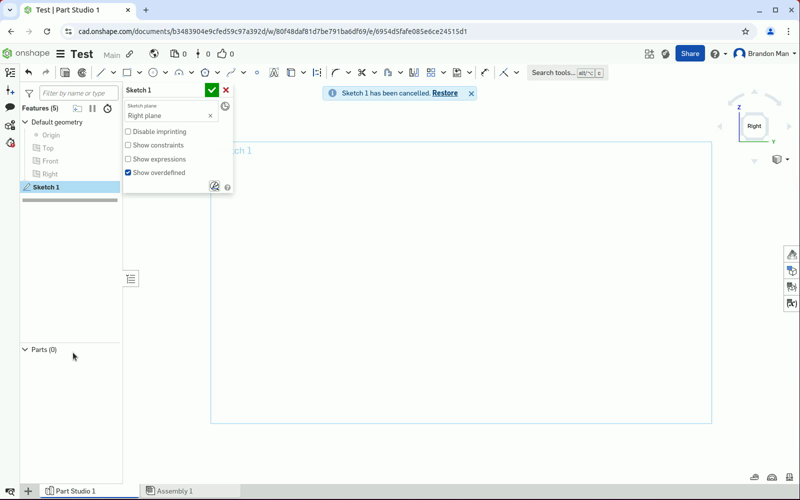
key(l)
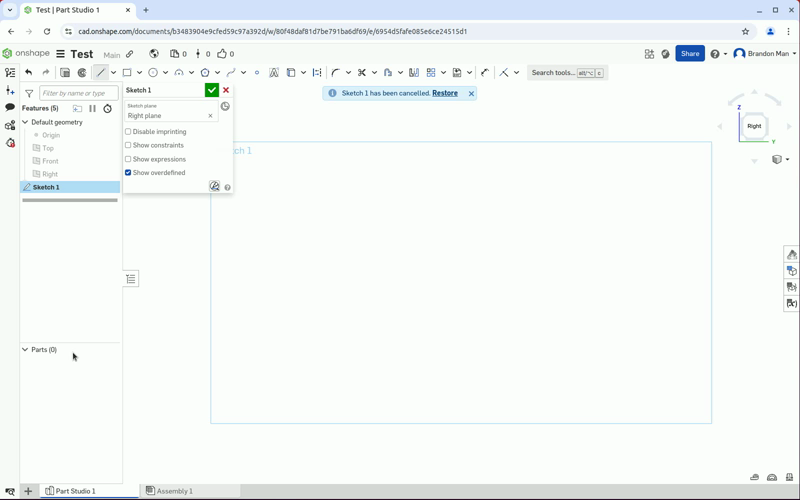
key_down(shift)
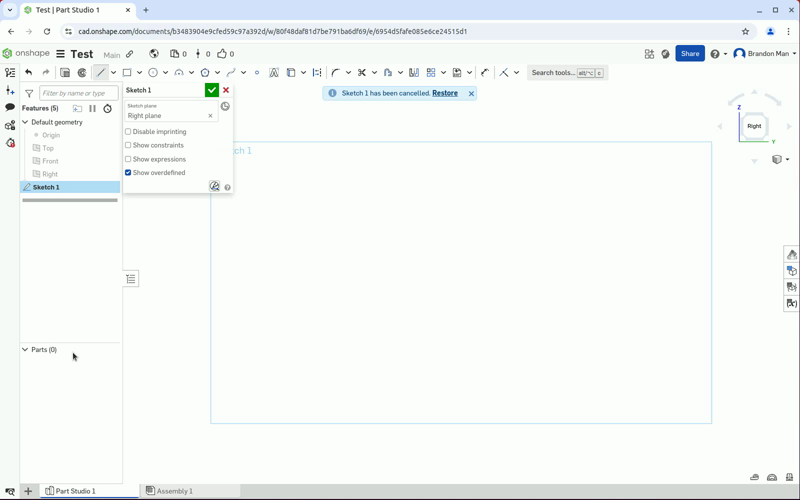
mouse_move(369, 395)
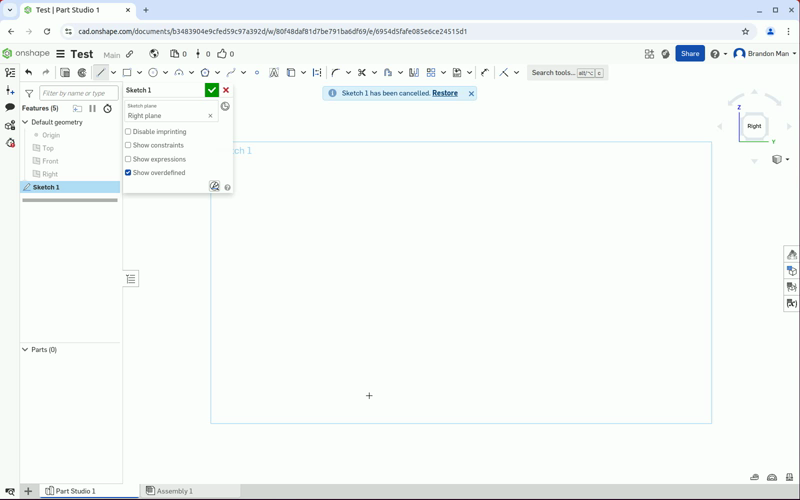
click(369, 395)
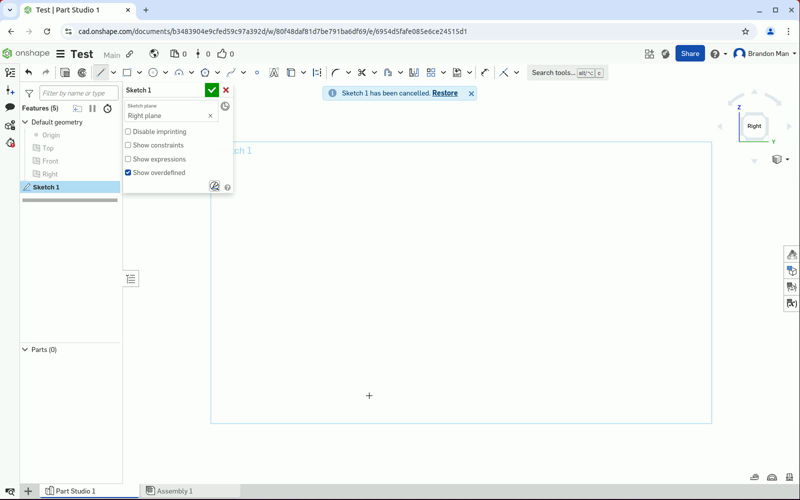
key_up(shift)
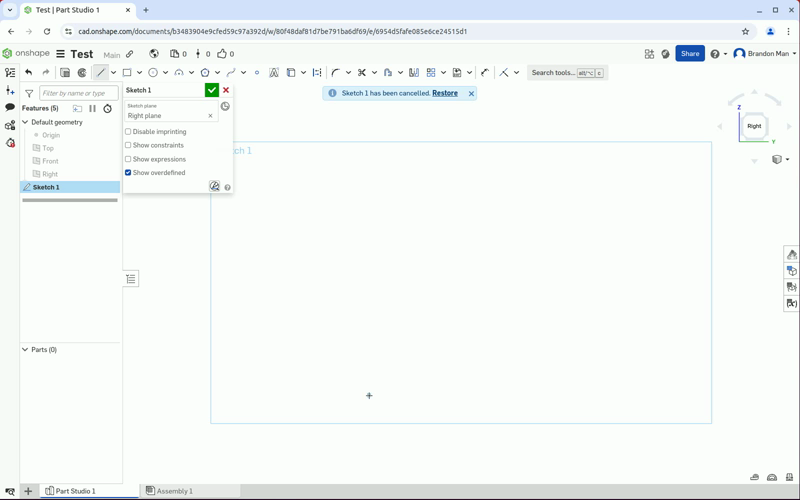
key_down(shift)
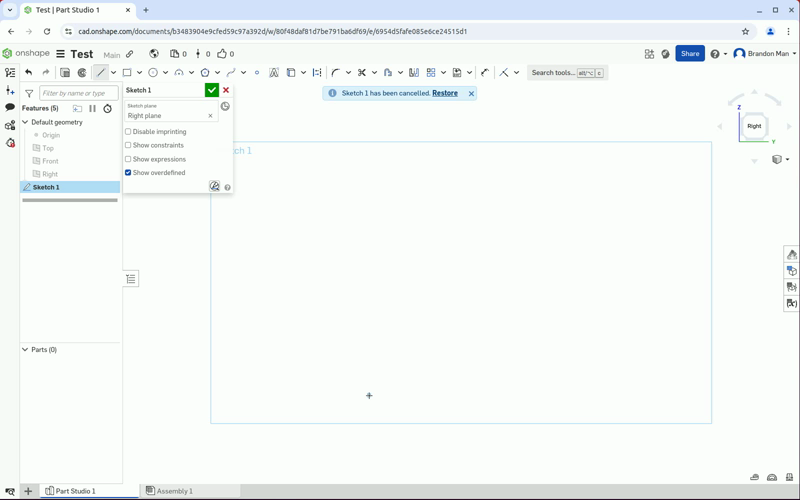
mouse_move(550, 395)
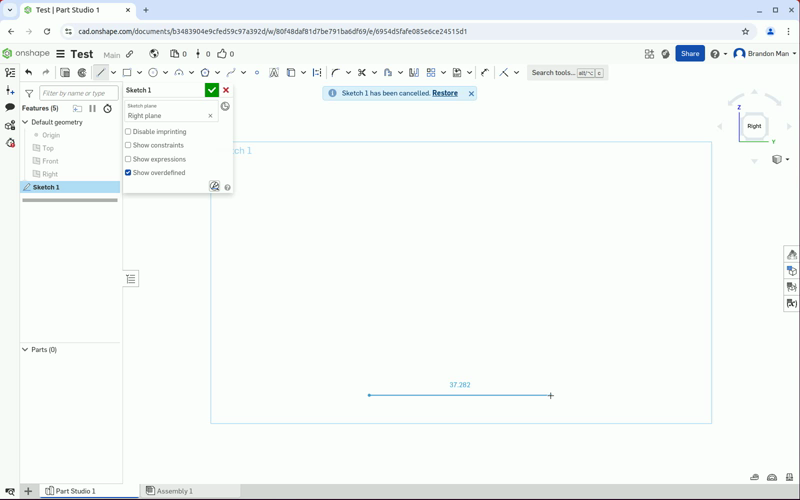
click(550, 395)
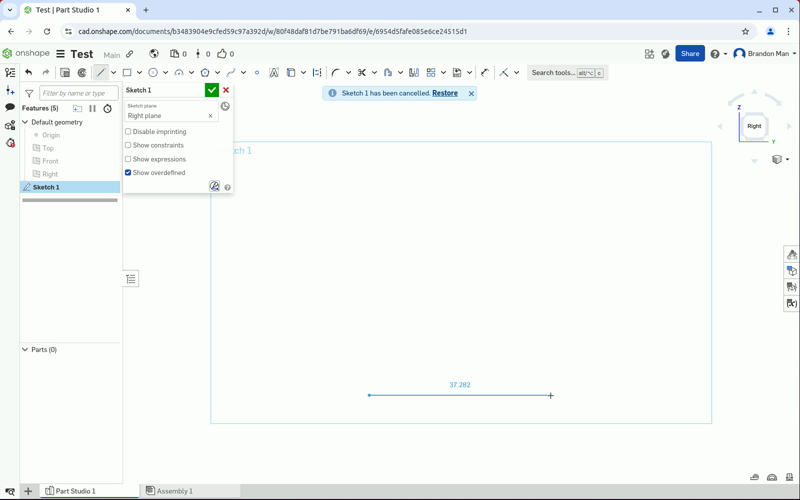
key_up(shift)
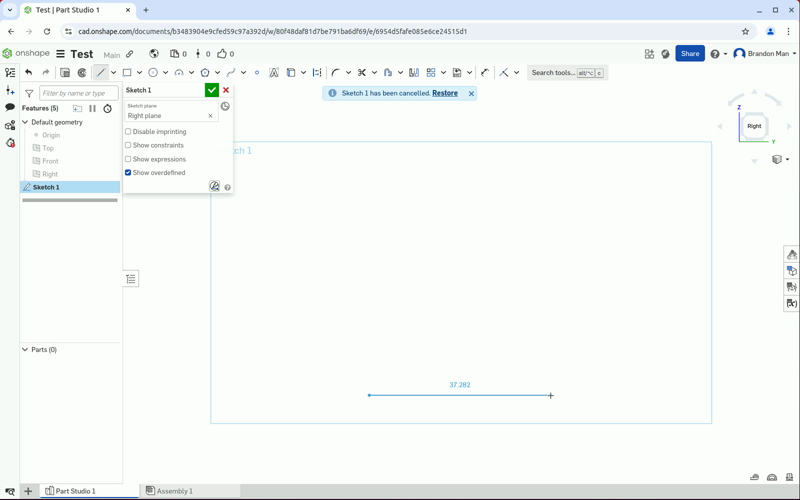
key_down(shift)
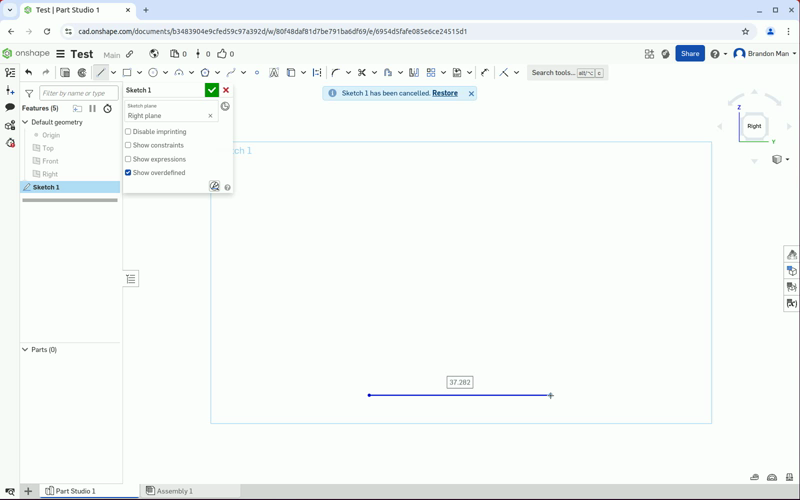
mouse_move(550, 171)
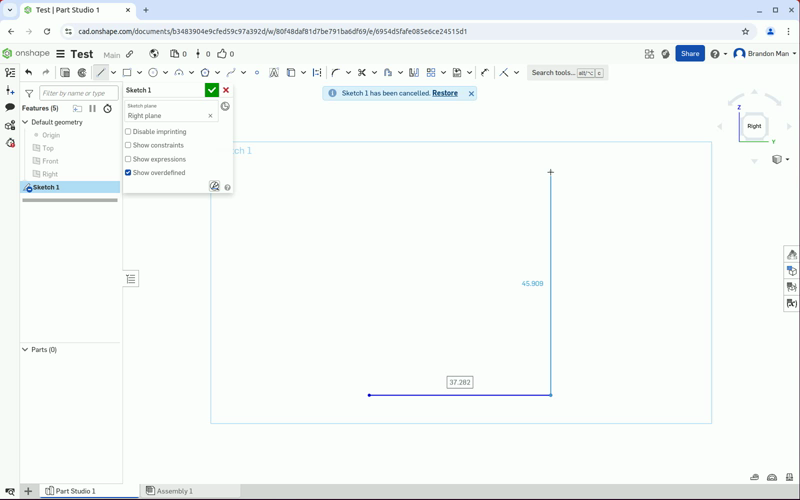
click(550, 171)
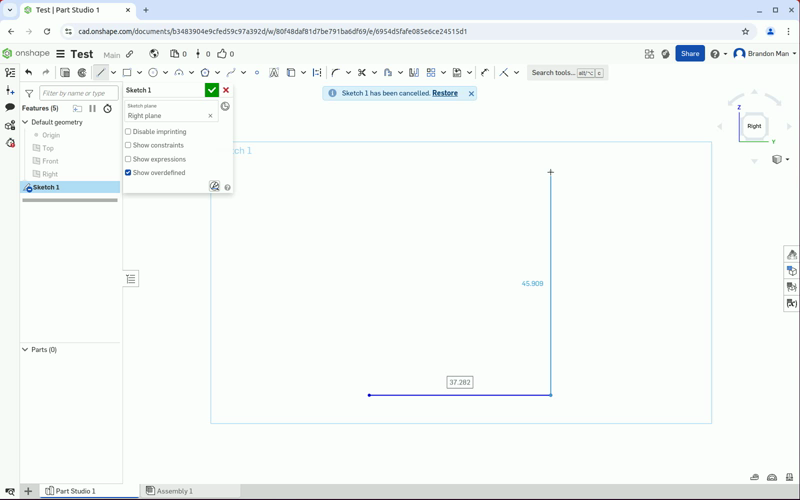
key_up(shift)
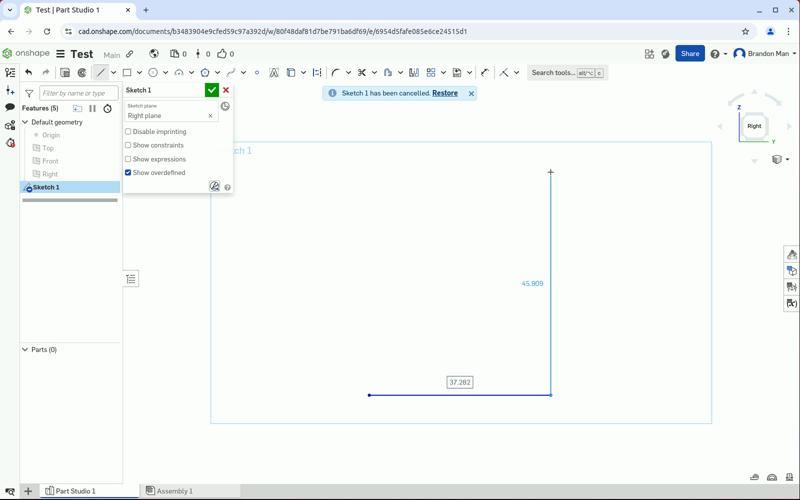
key_down(shift)
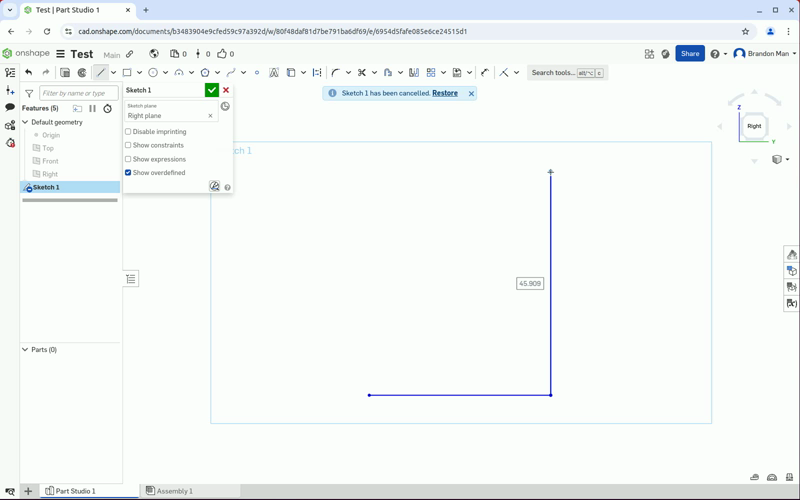
mouse_move(369, 171)
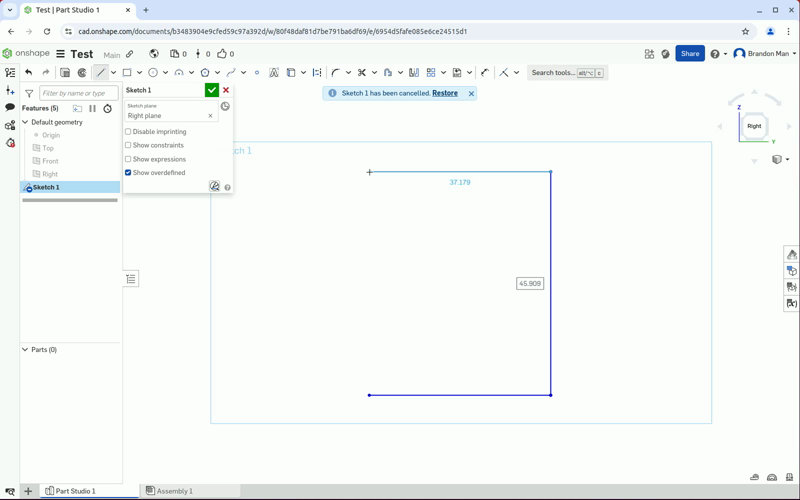
click(369, 171)
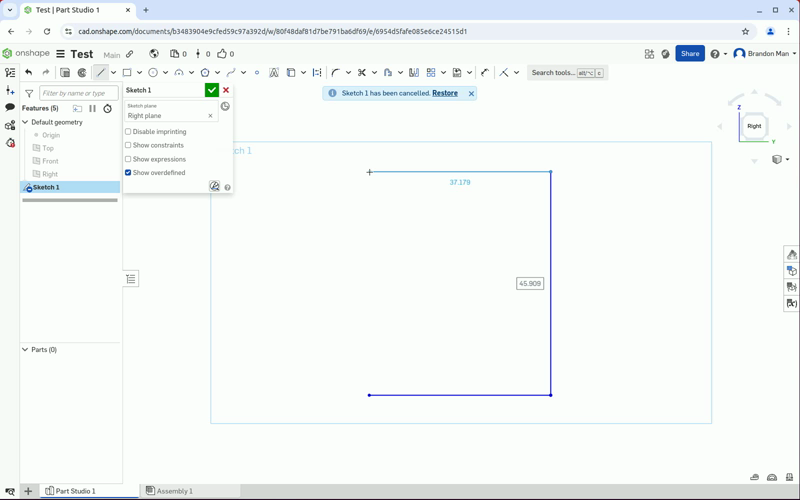
key_up(shift)
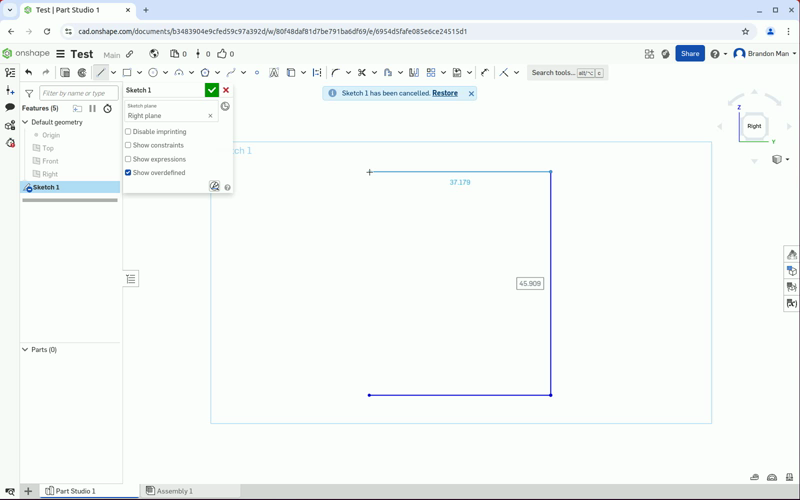
key_down(shift)
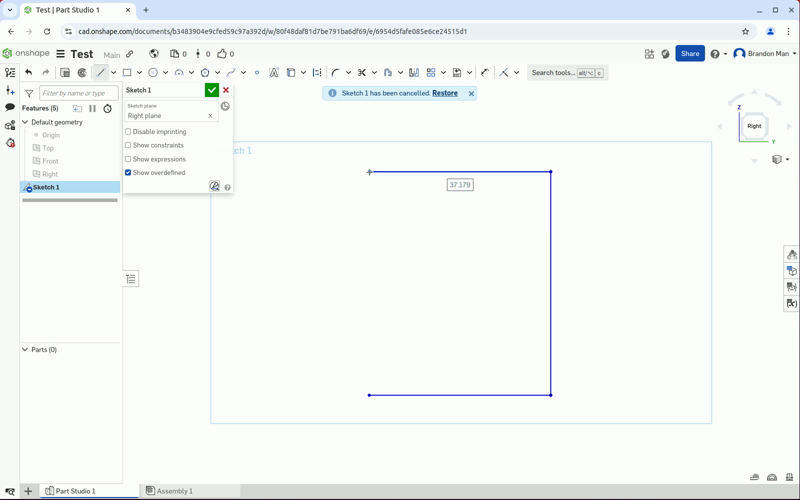
mouse_move(369, 395)
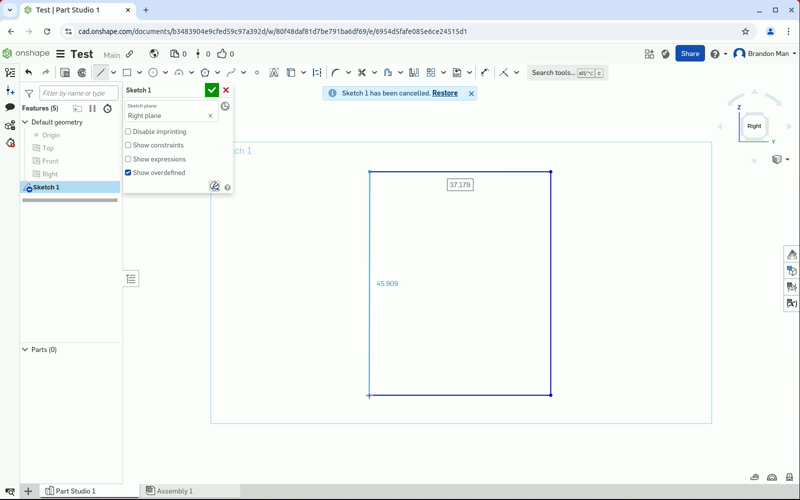
key_up(shift)
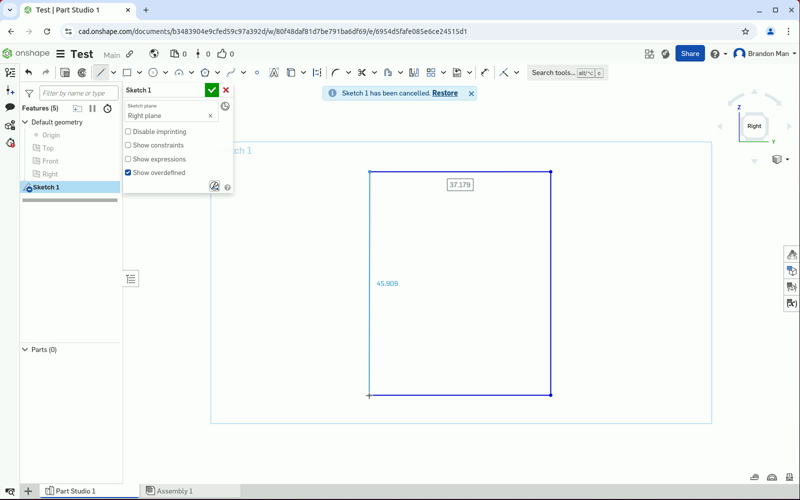
click(369, 395)
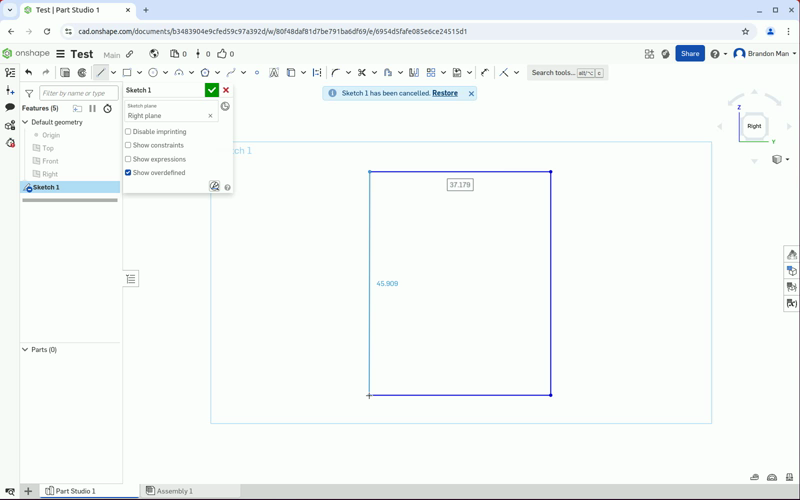
key(esc)
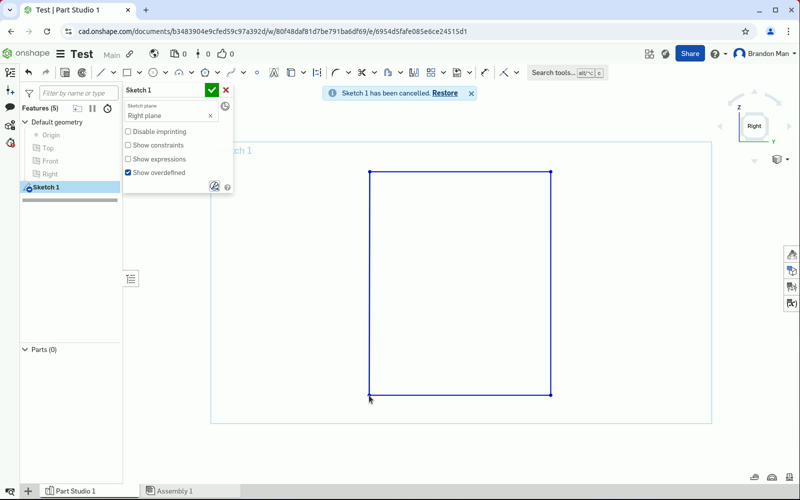
mouse_move(485, 278)
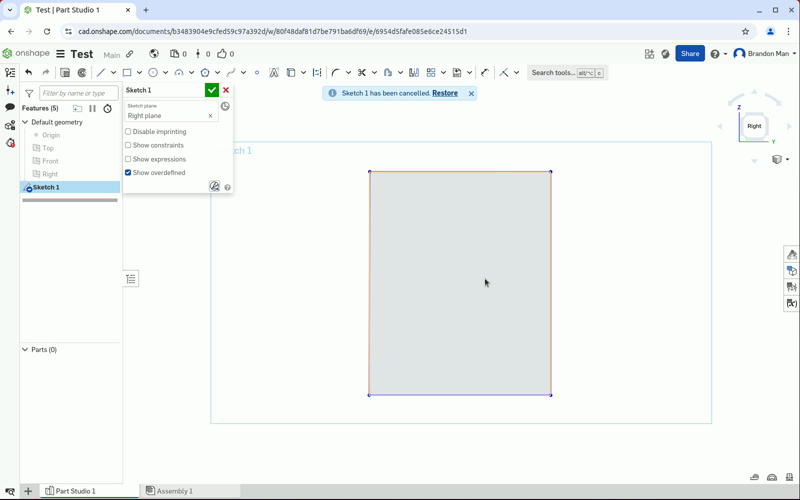
click(485, 278)
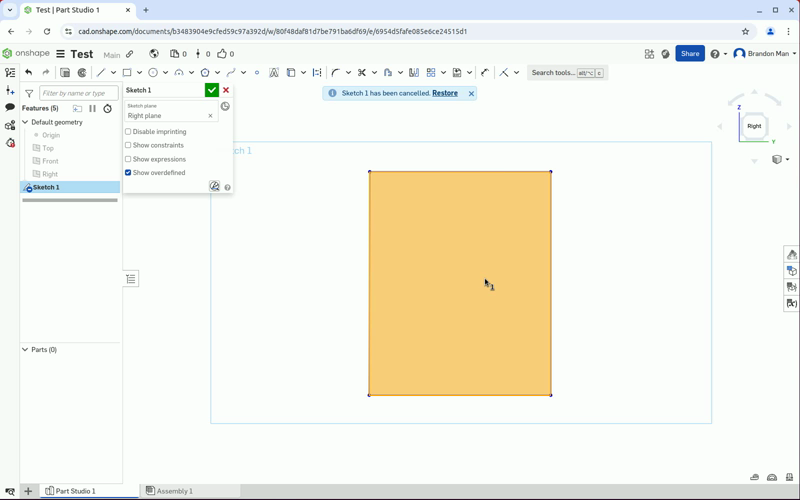
mouse_move(73, 352)
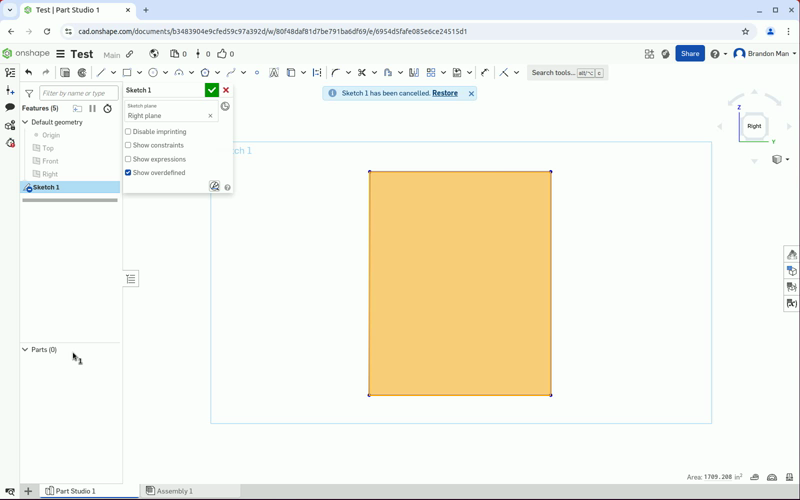
key(shift+y)
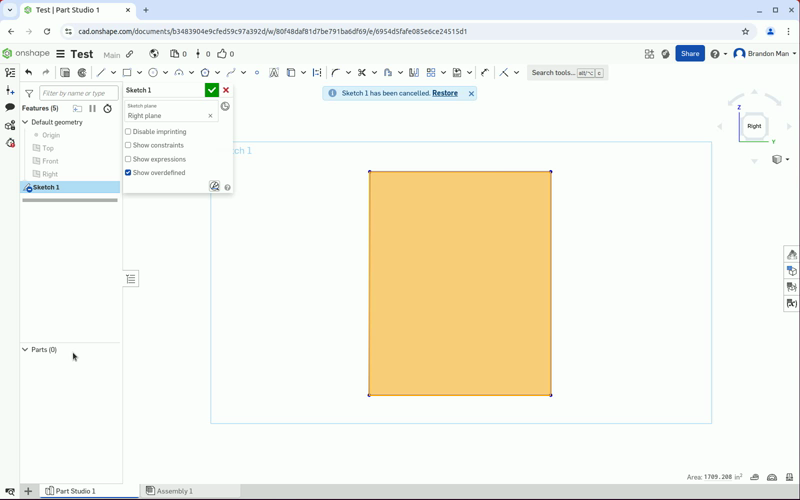
key(shift+e)
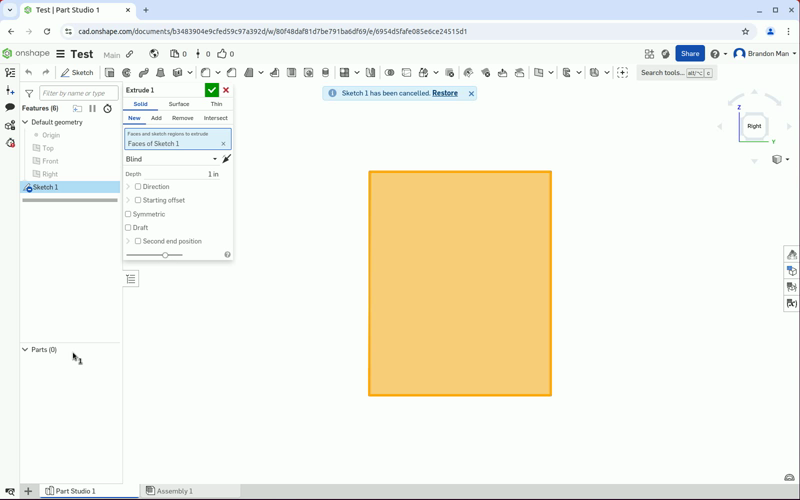
mouse_move(143, 106)
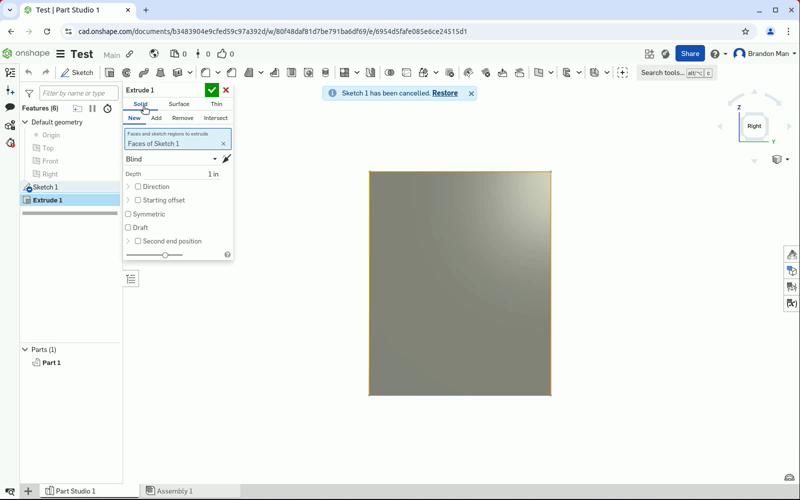
click(143, 106)
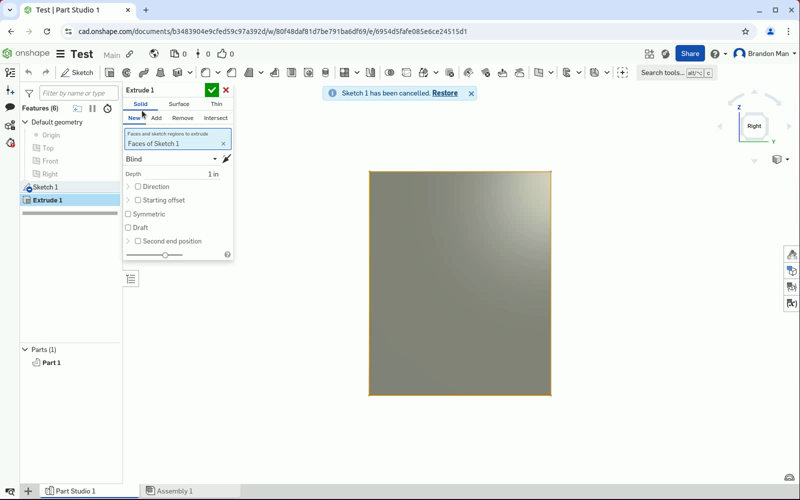
mouse_move(137, 120)
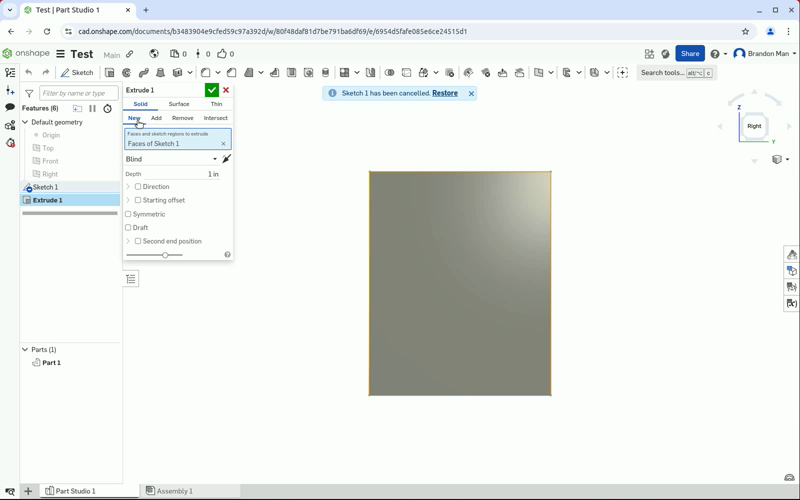
click(137, 120)
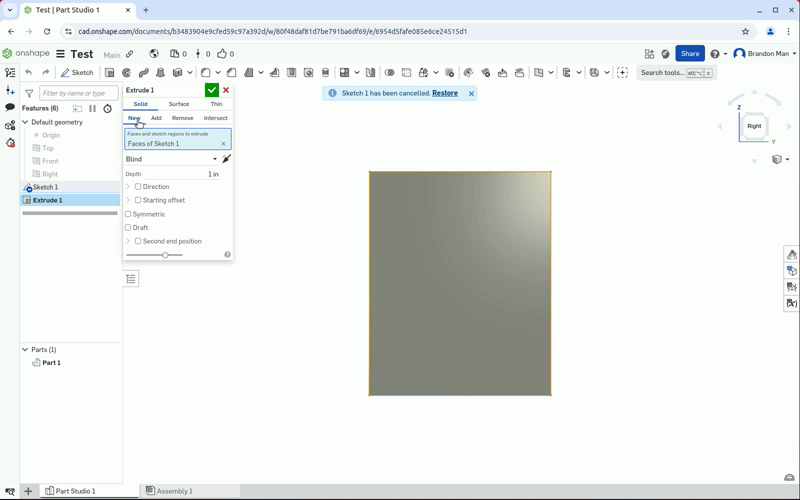
key(tab, 4)
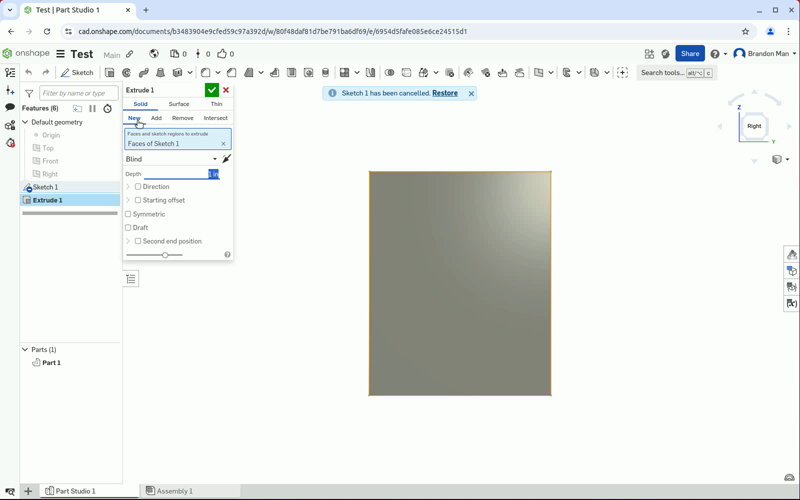
text(1.926)
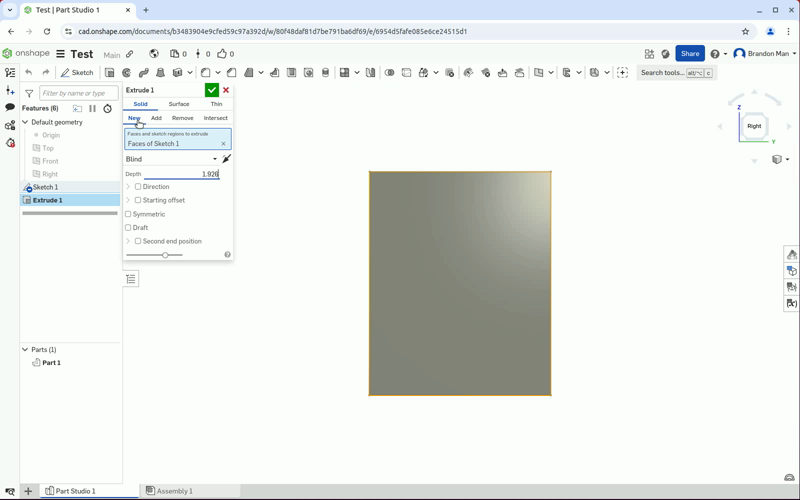
key(enter)
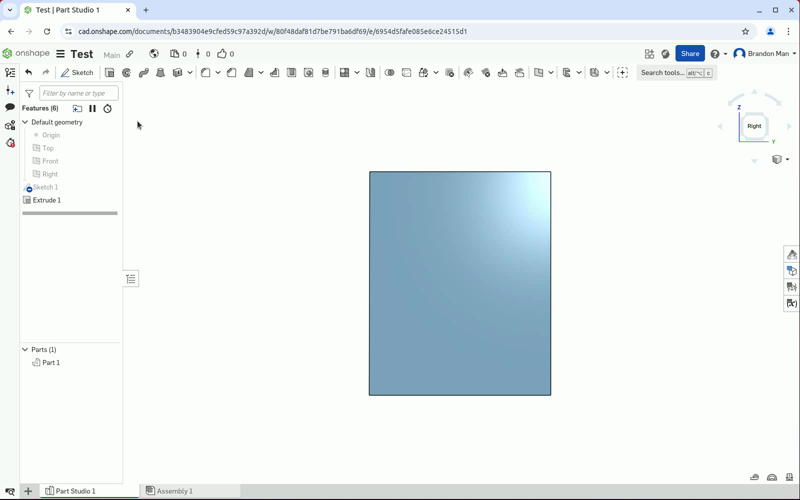
key(shift+h)
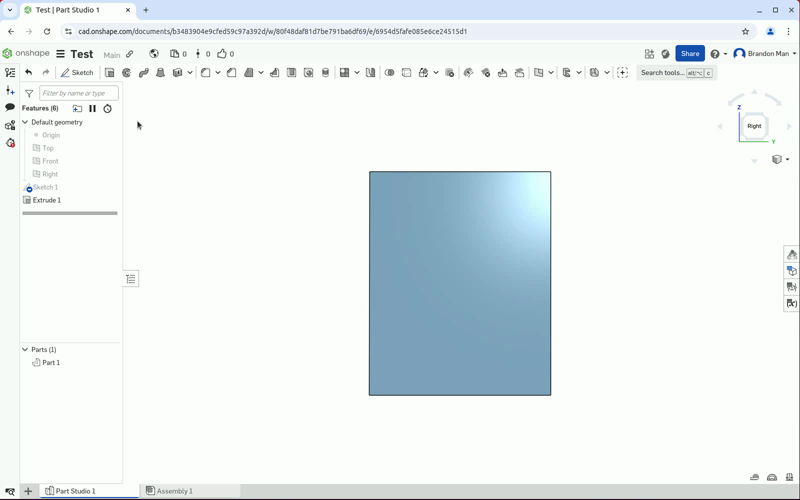
key(shift+h)
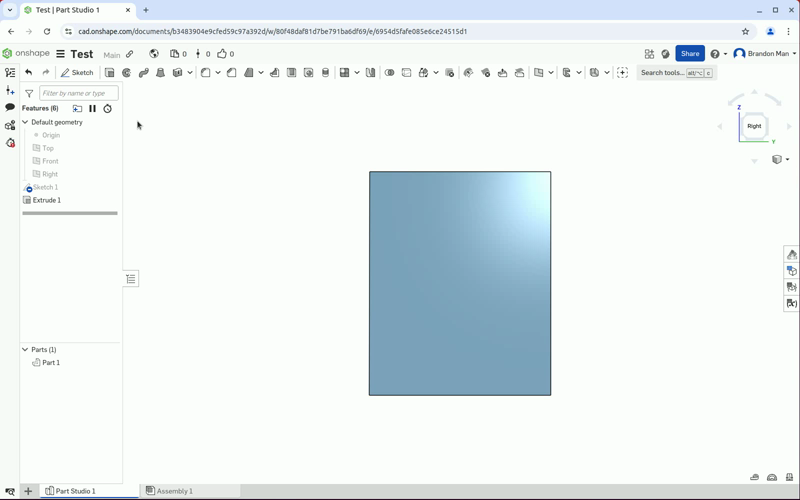
mouse_move(73, 189)
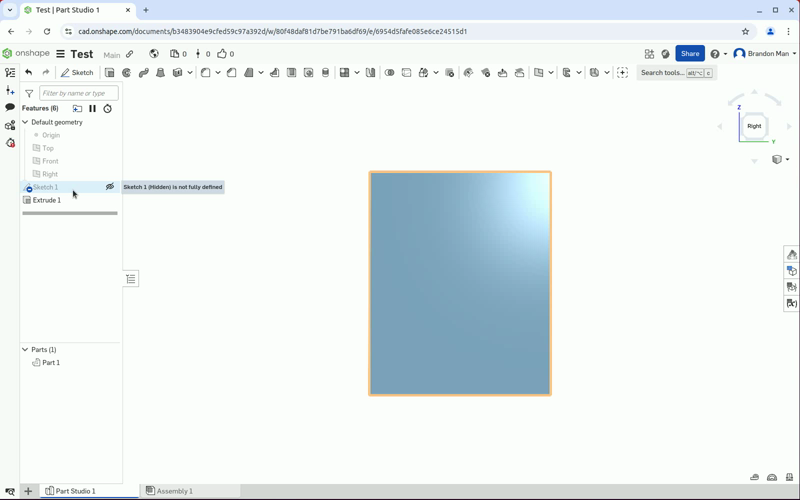
click(73, 189)
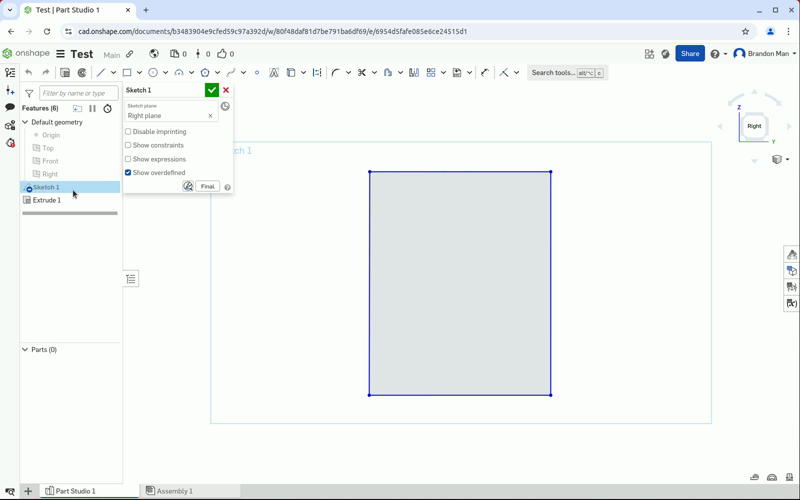
mouse_move(229, 92)
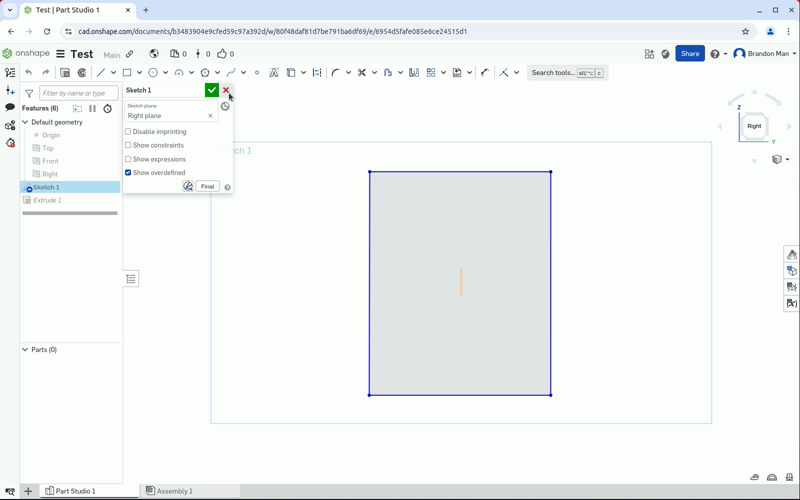
click(229, 92)
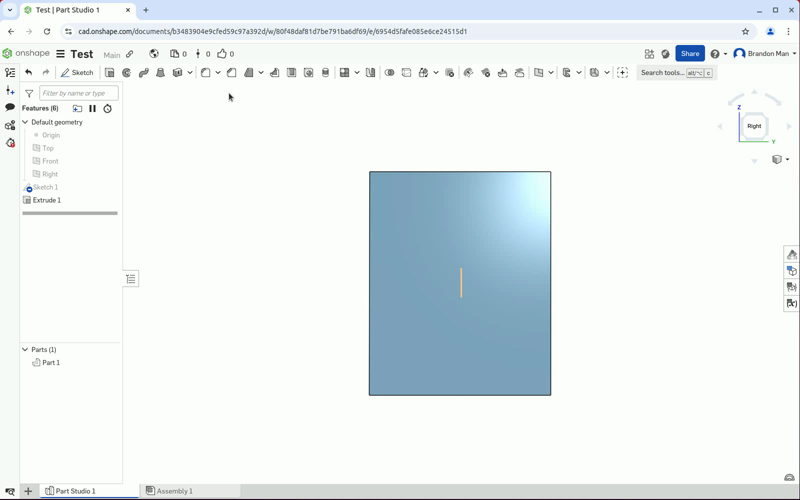
mouse_move(541, 75)
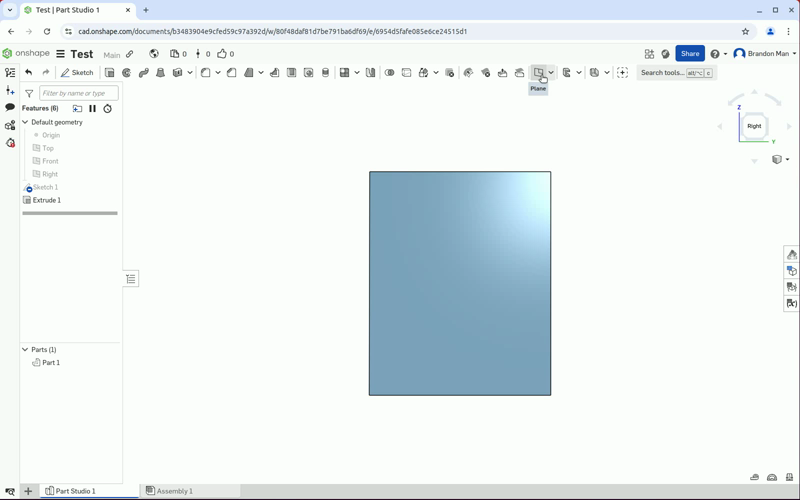
click(541, 75)
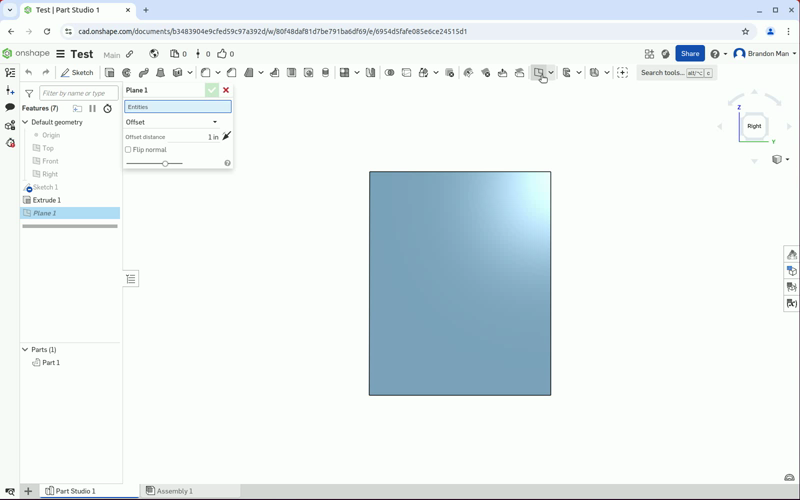
mouse_move(73, 176)
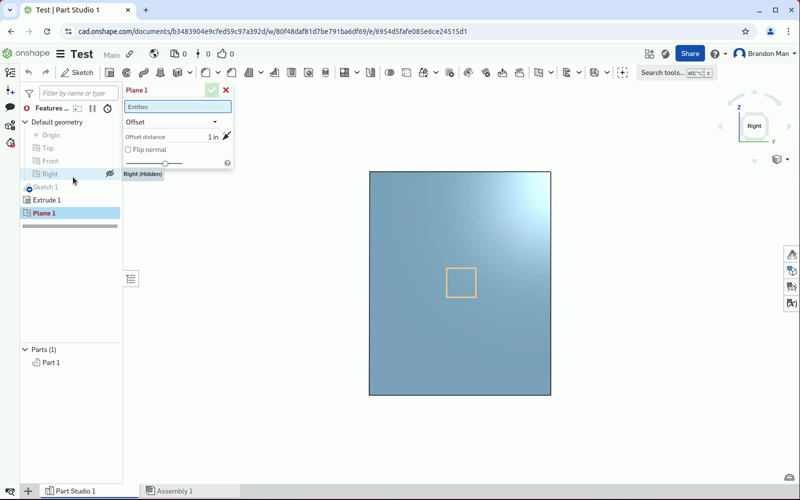
click(73, 176)
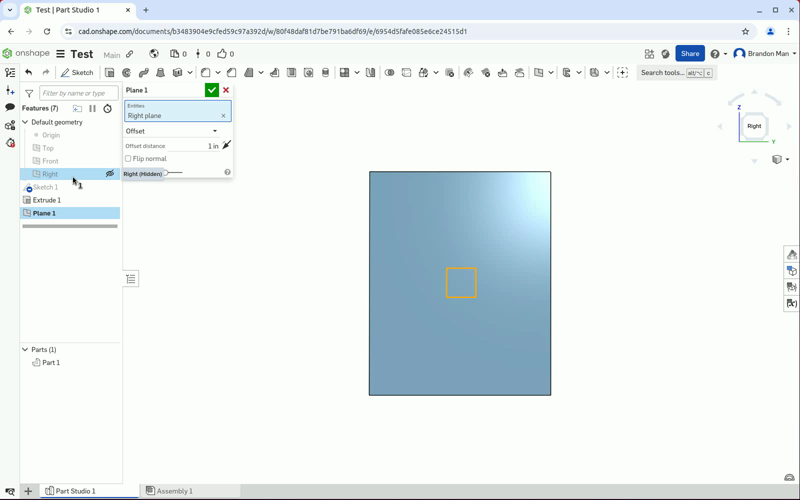
key(tab, 2)
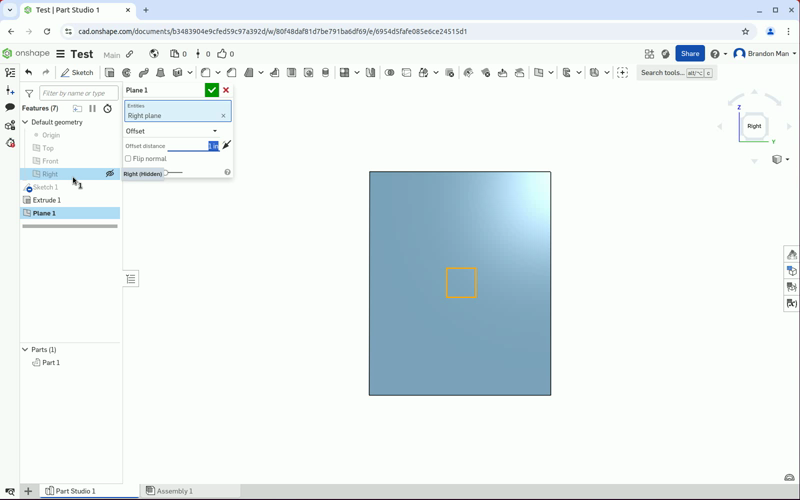
text(1.91)
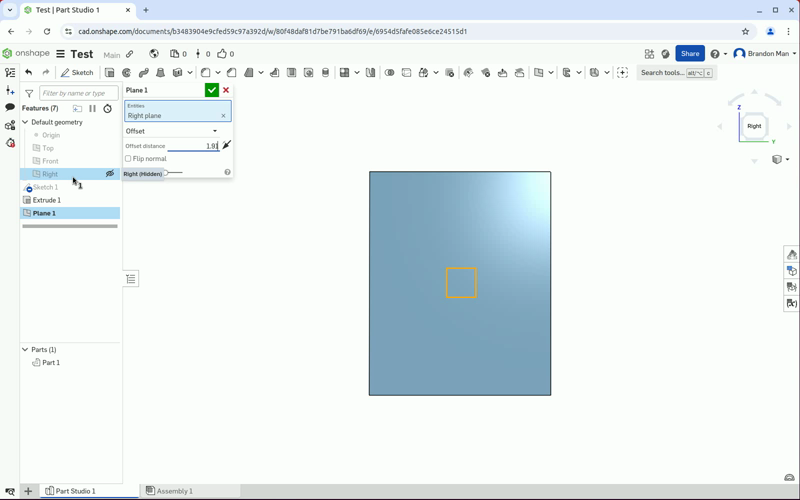
key(enter, 2)
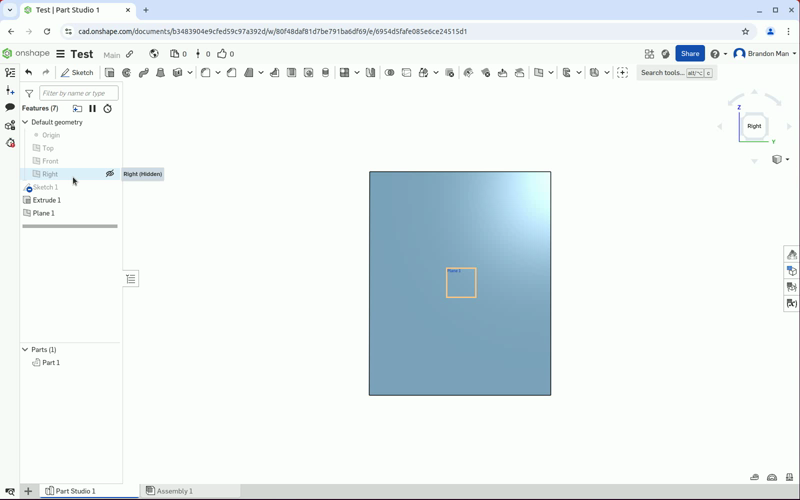
key(shift+s)
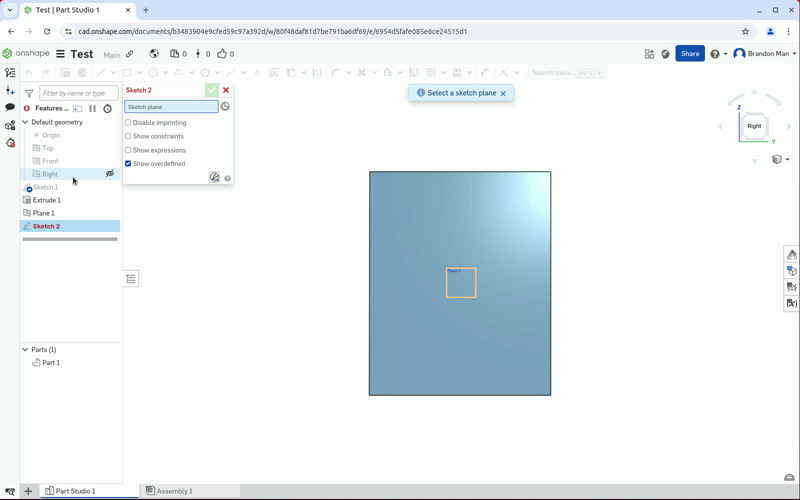
mouse_move(73, 215)
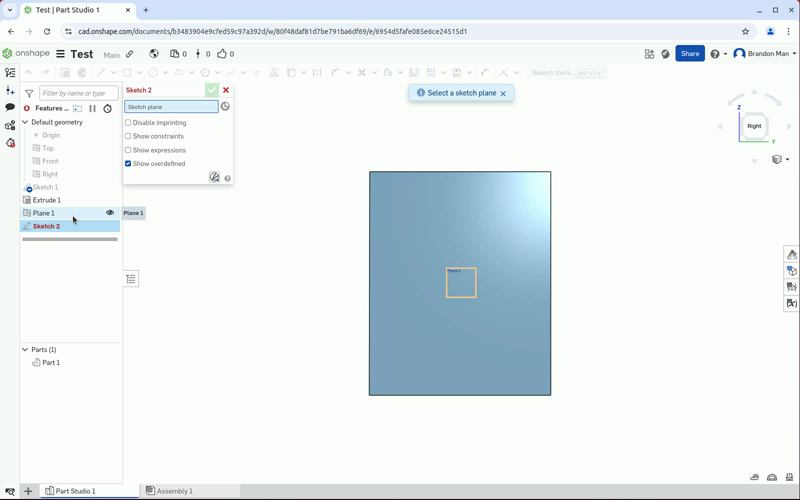
click(73, 215)
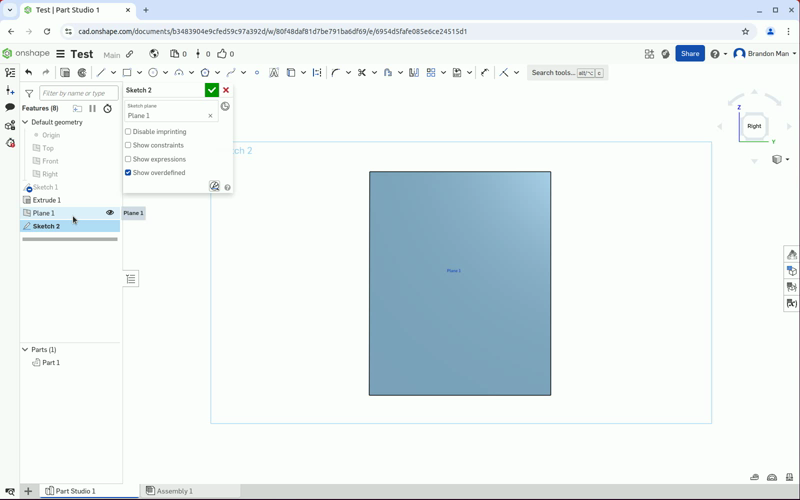
mouse_move(73, 352)
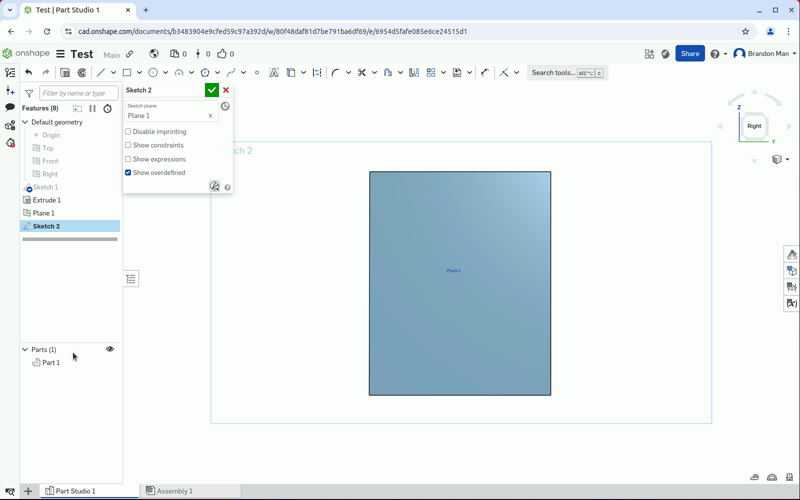
key(y)
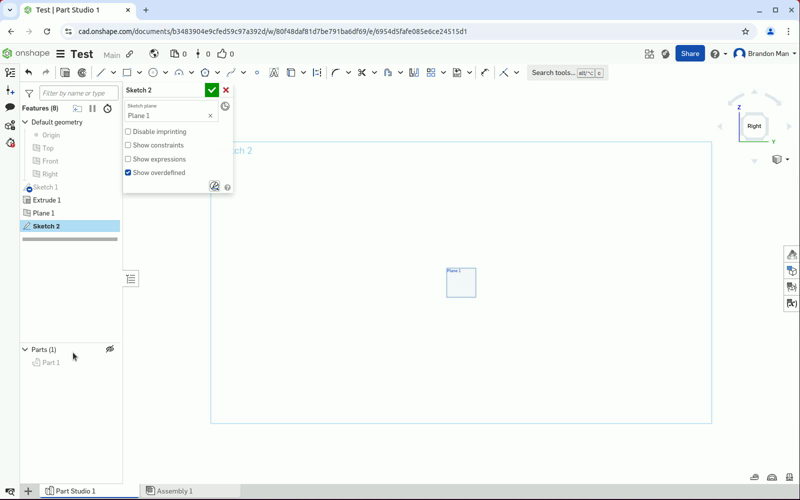
key(l)
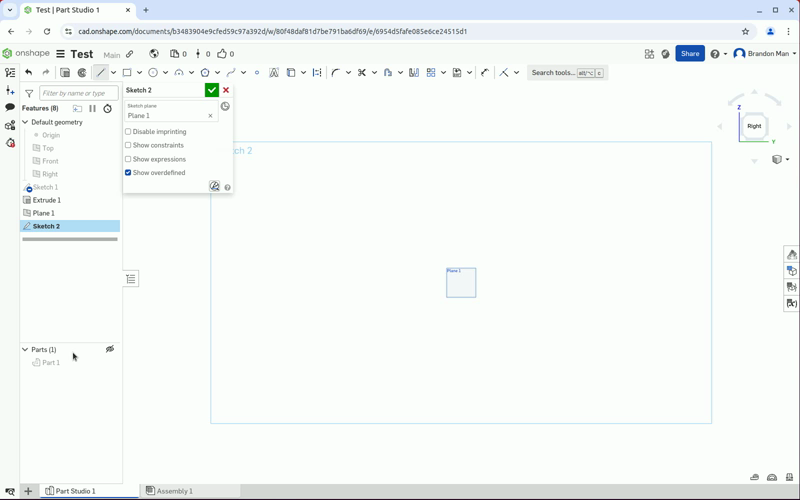
key_down(shift)
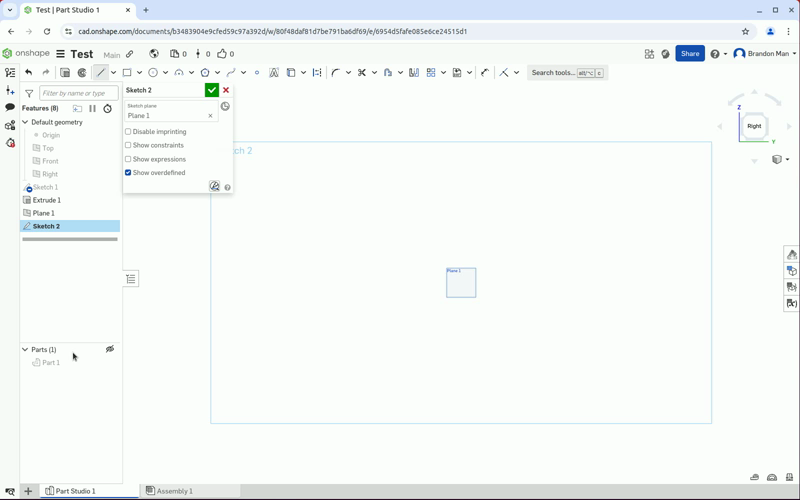
mouse_move(542, 395)
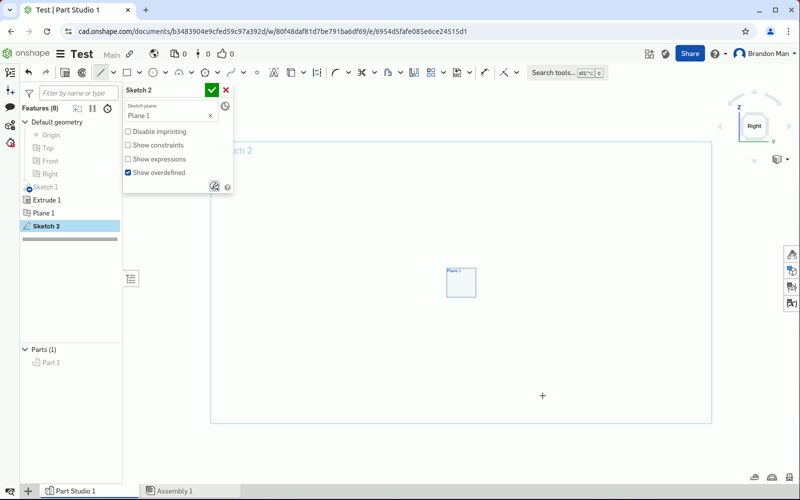
click(542, 395)
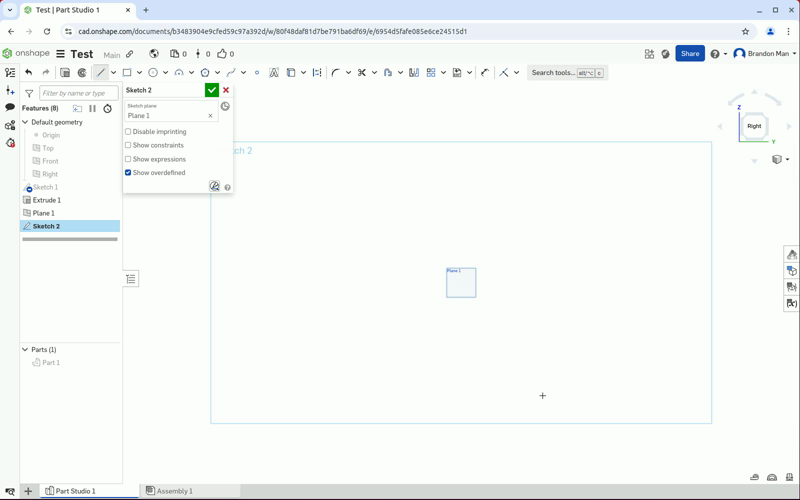
key_up(shift)
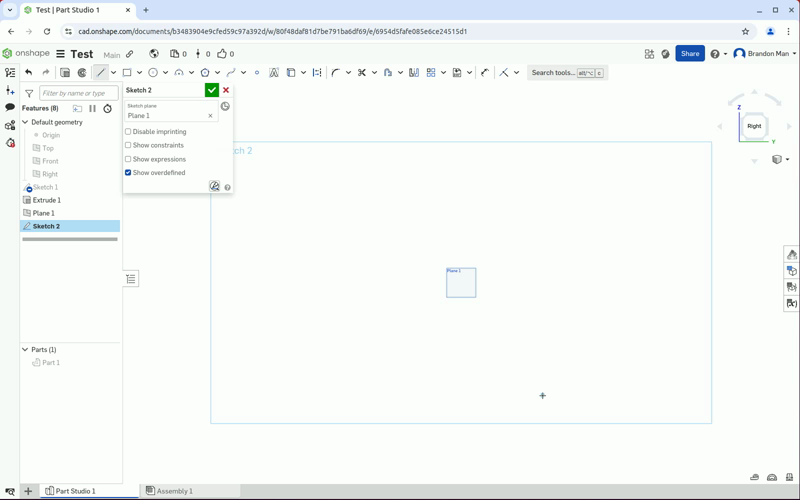
key_down(shift)
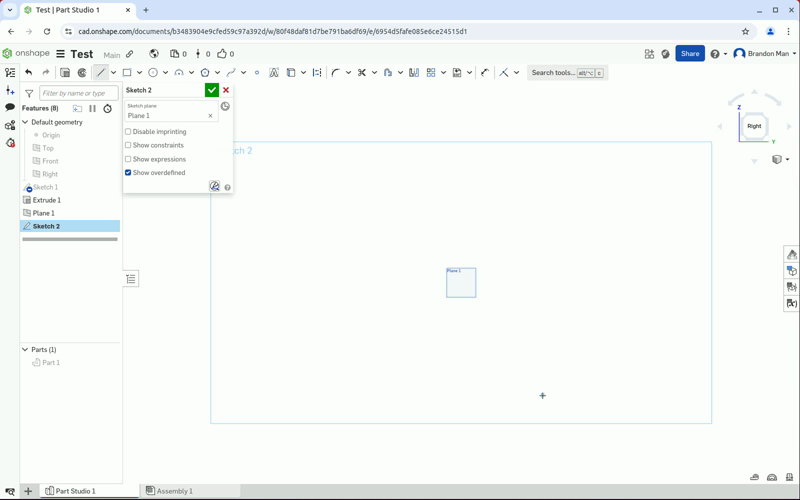
mouse_move(572, 395)
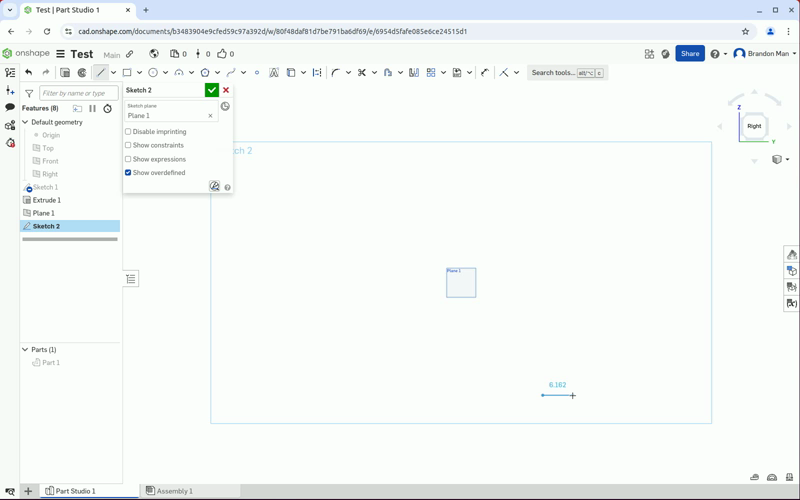
mouse_move(552, 395)
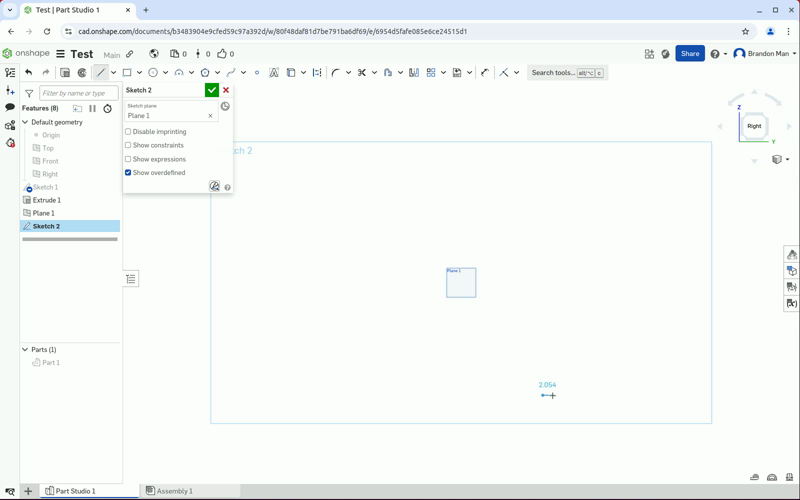
click(552, 395)
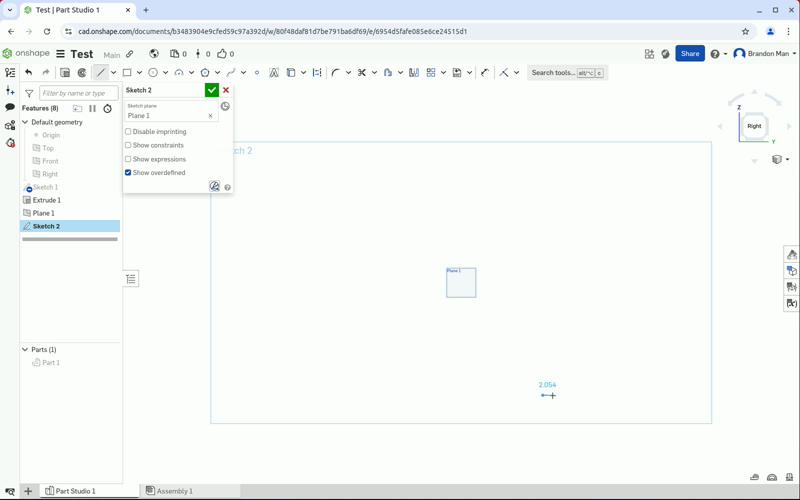
key_up(shift)
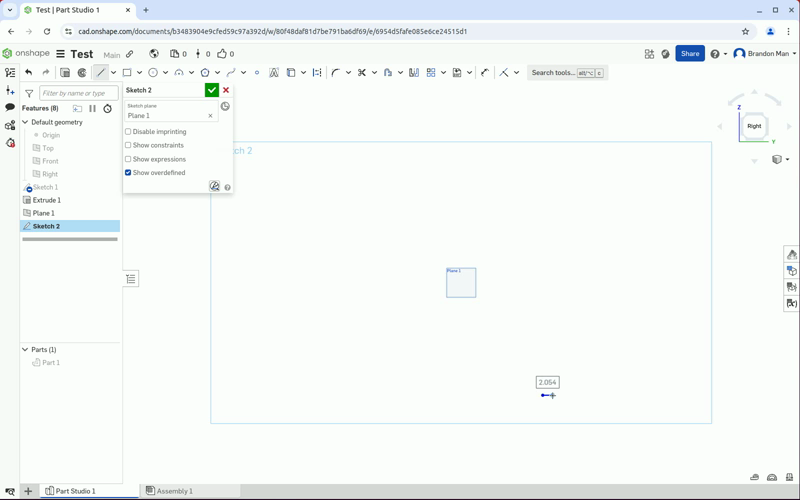
key_down(shift)
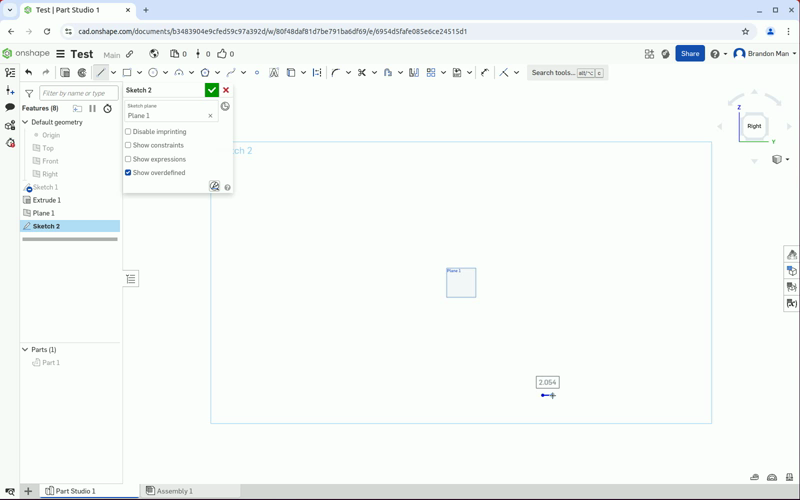
mouse_move(552, 259)
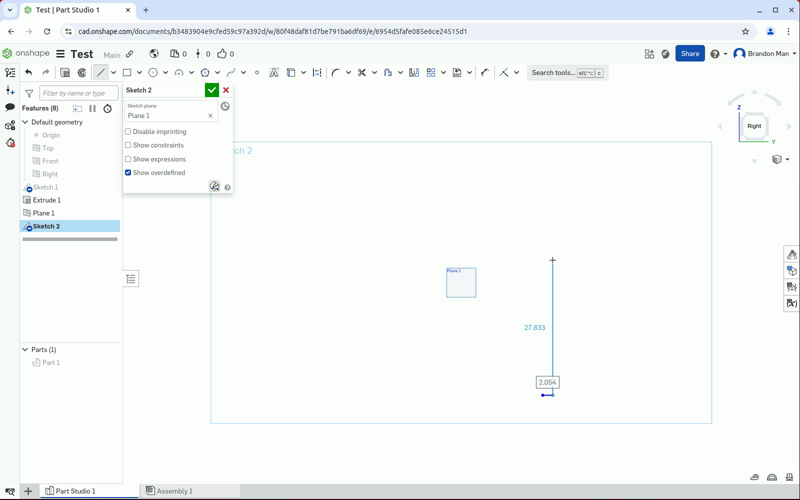
click(552, 259)
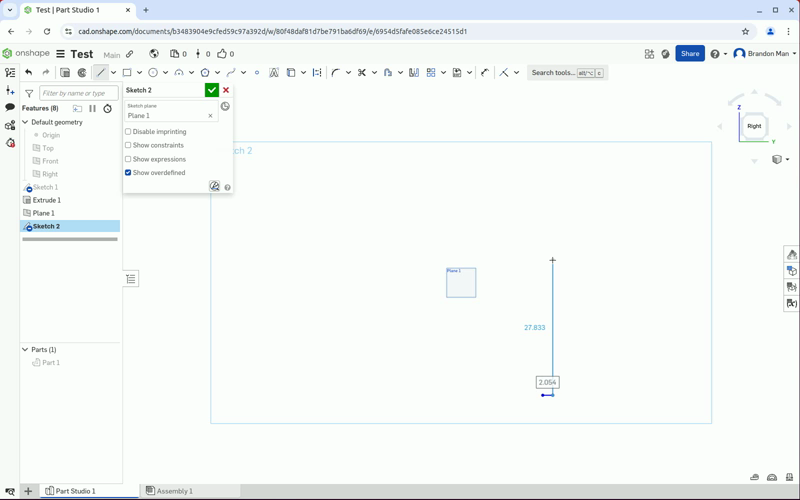
key_up(shift)
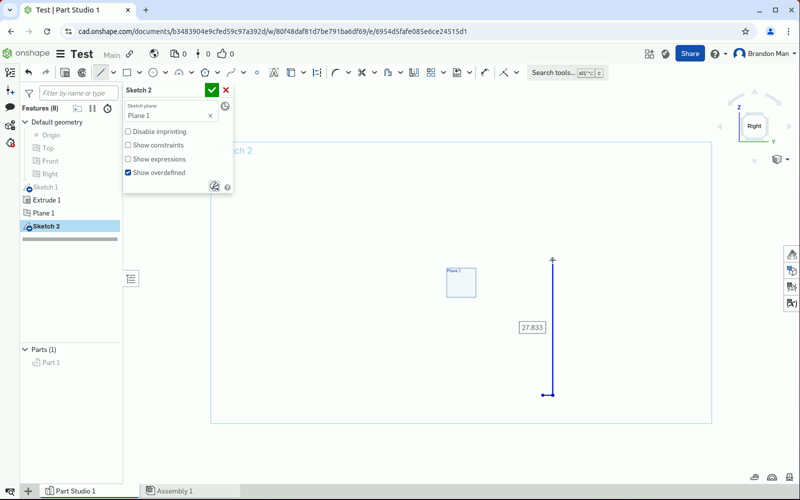
key_down(shift)
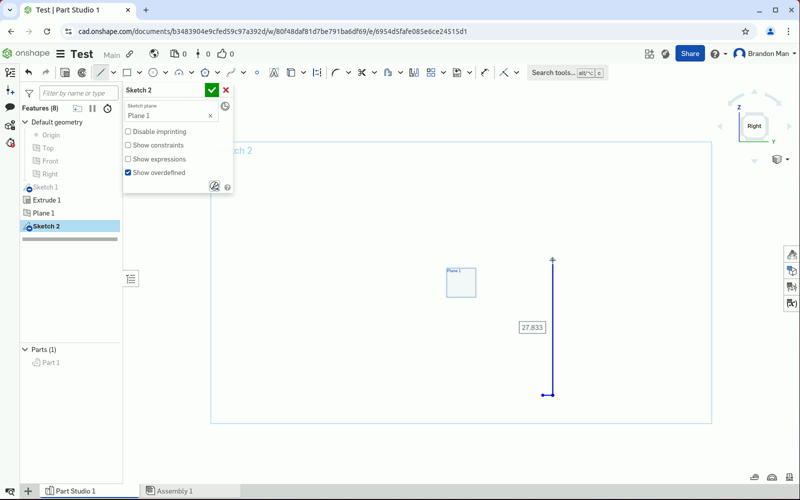
mouse_move(582, 259)
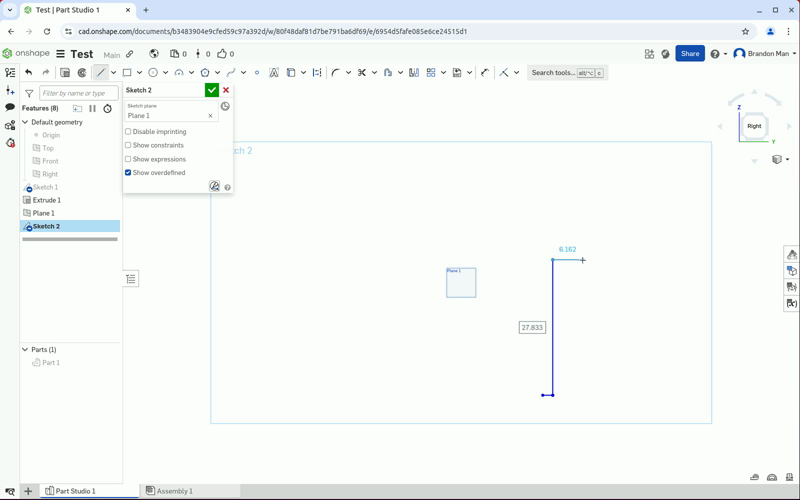
mouse_move(542, 259)
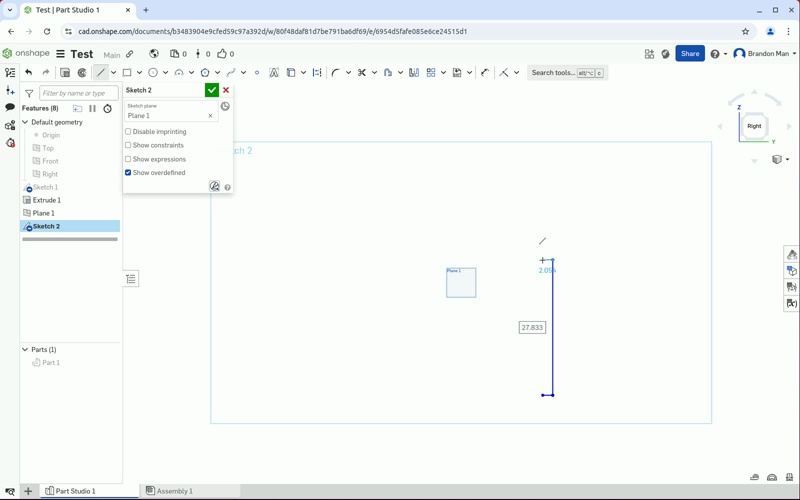
click(542, 259)
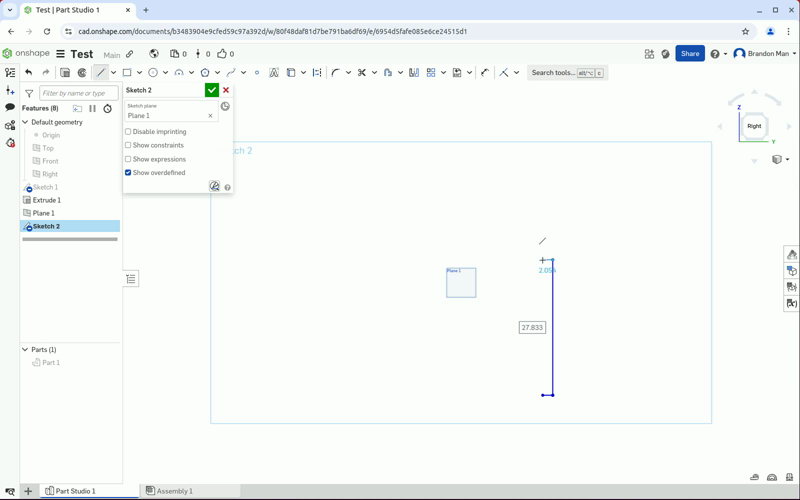
key_up(shift)
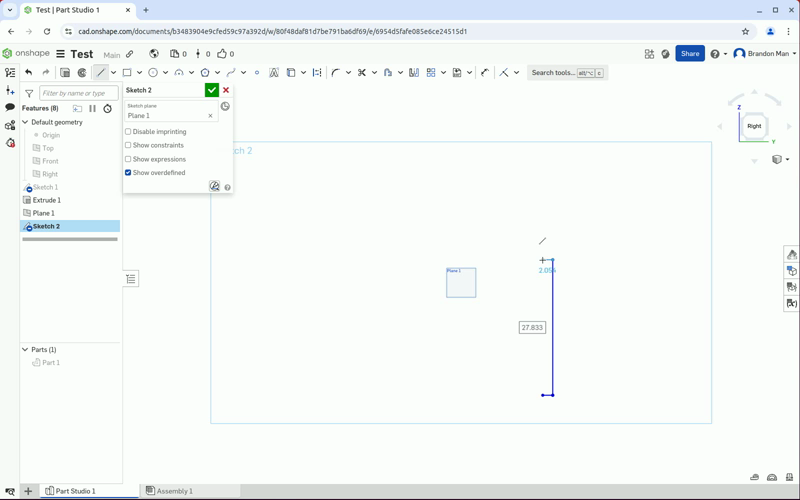
key_down(shift)
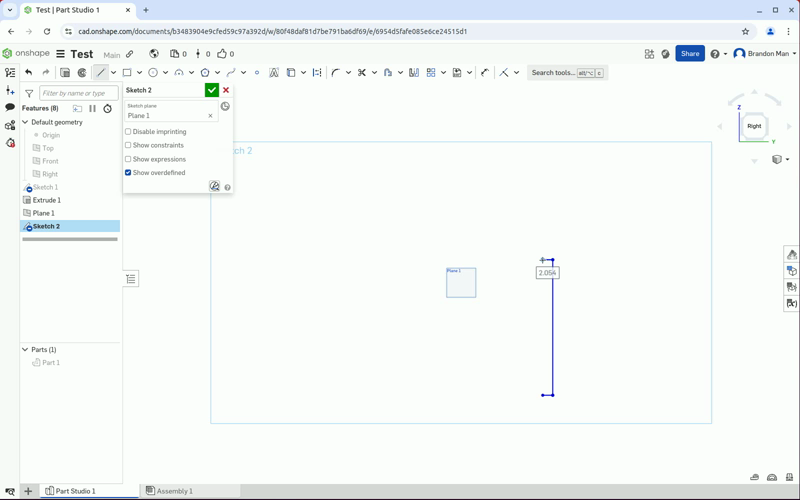
mouse_move(542, 395)
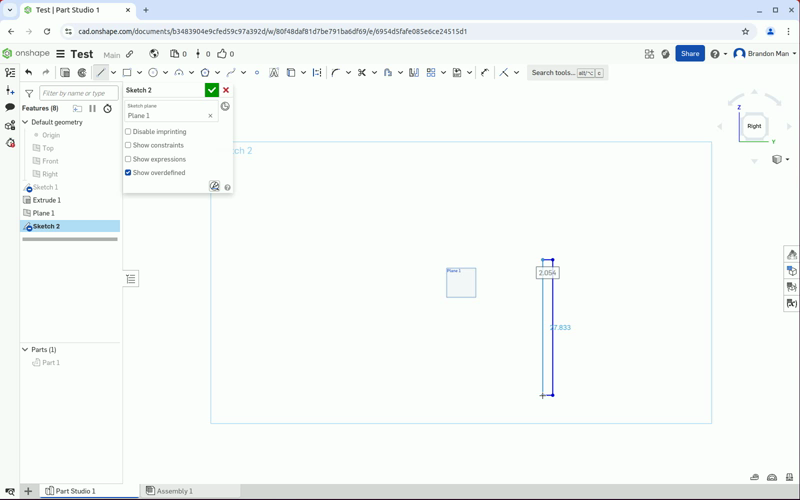
key_up(shift)
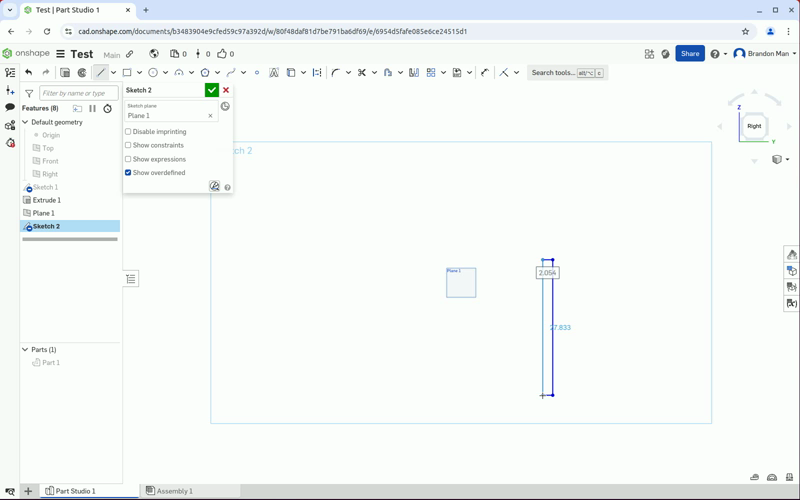
click(542, 395)
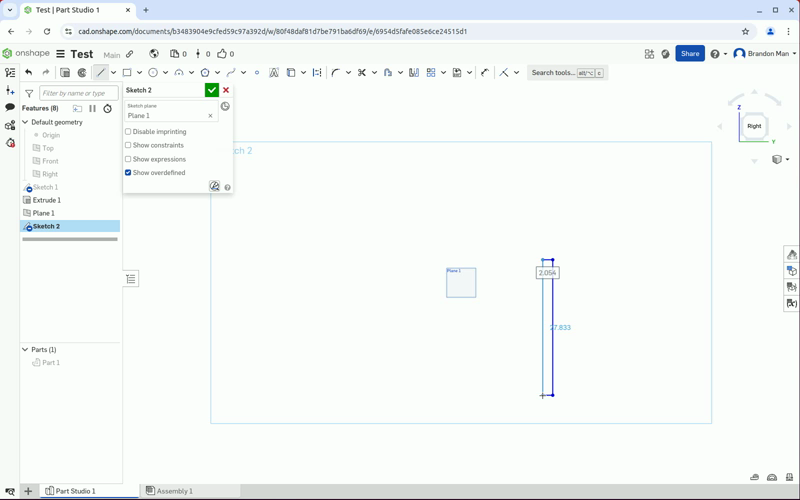
key(esc)
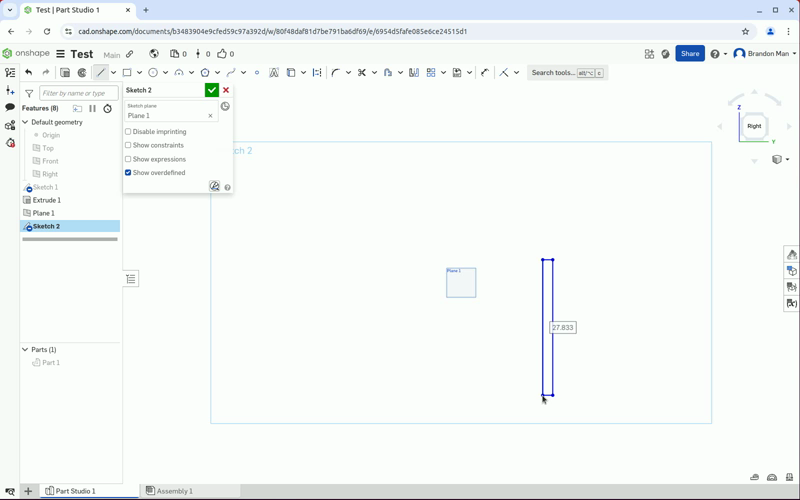
mouse_move(548, 268)
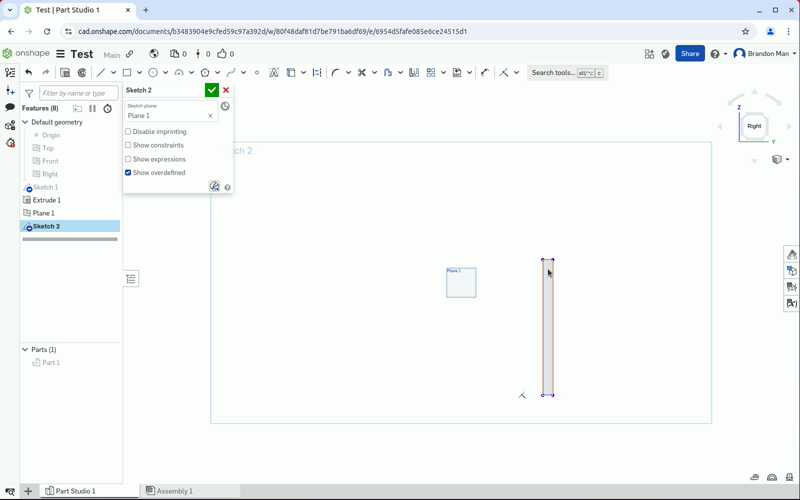
scroll(6)
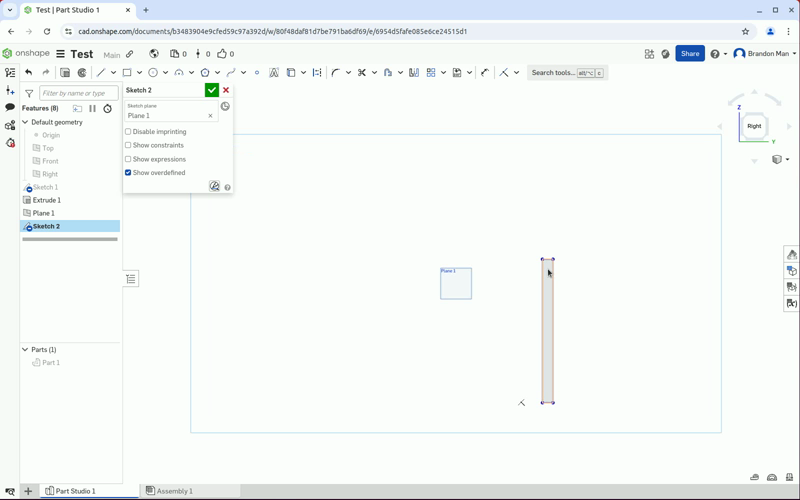
scroll(6)
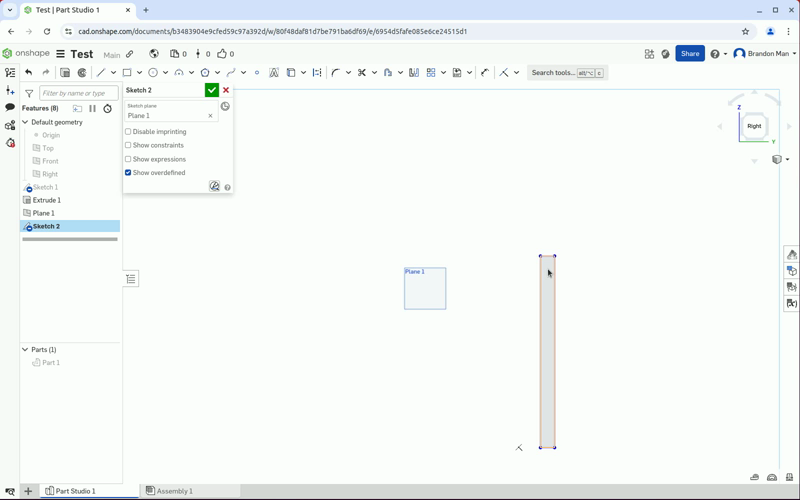
scroll(6)
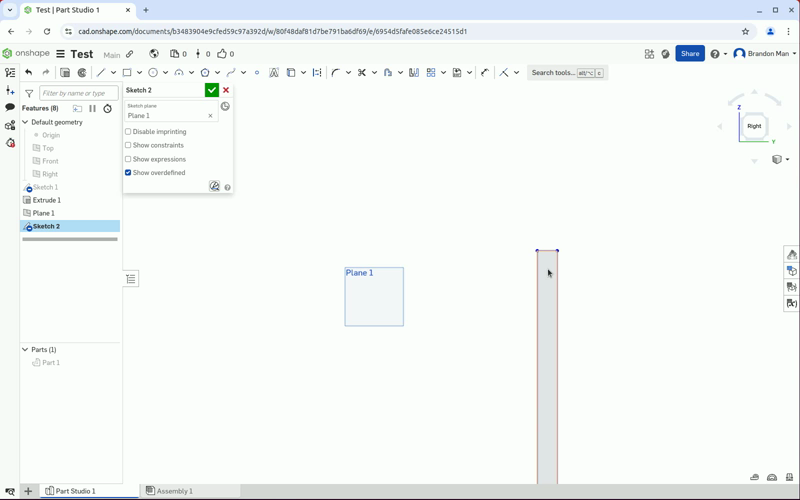
scroll(6)
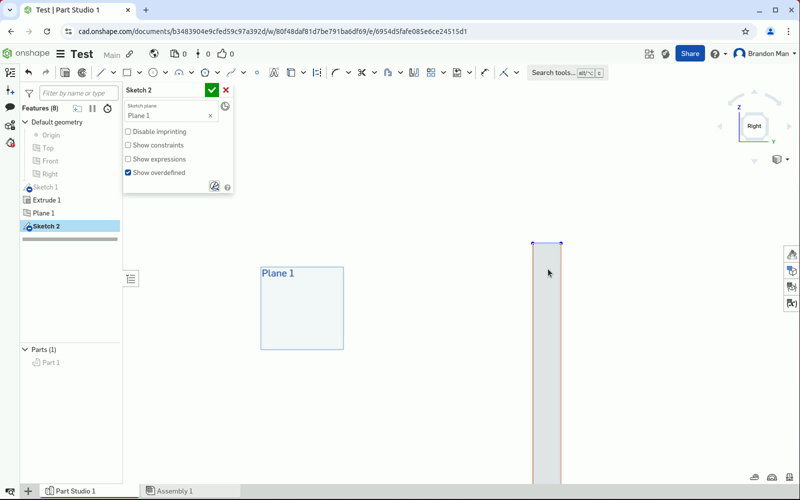
scroll(6)
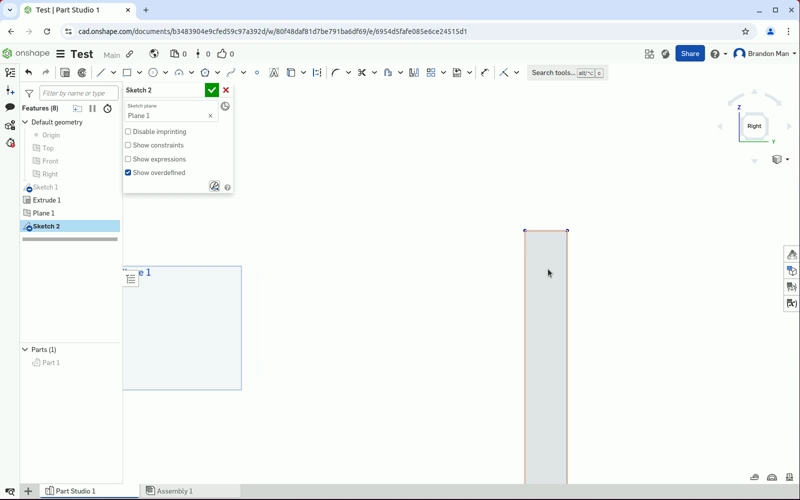
scroll(6)
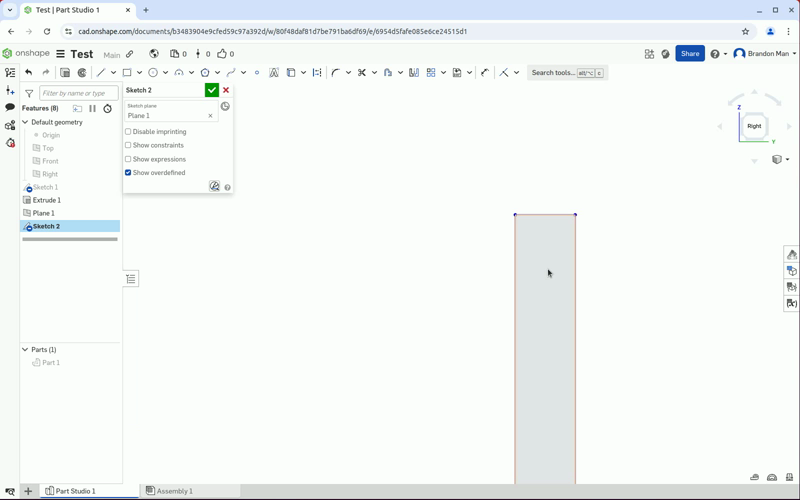
scroll(6)
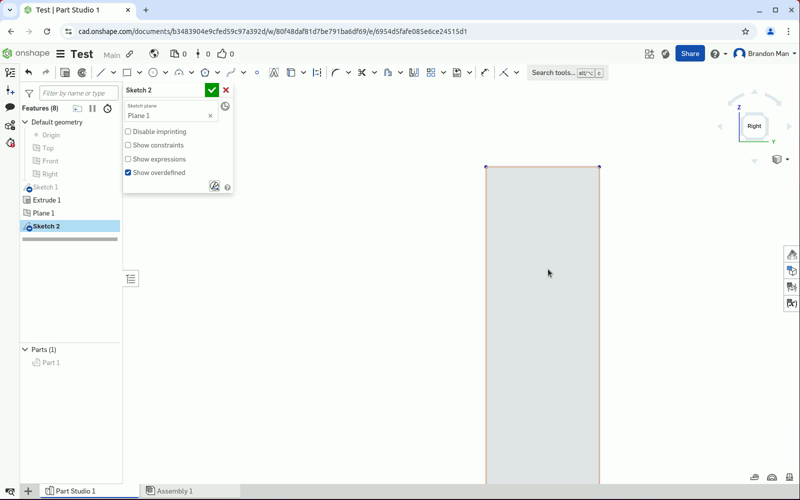
click(548, 268)
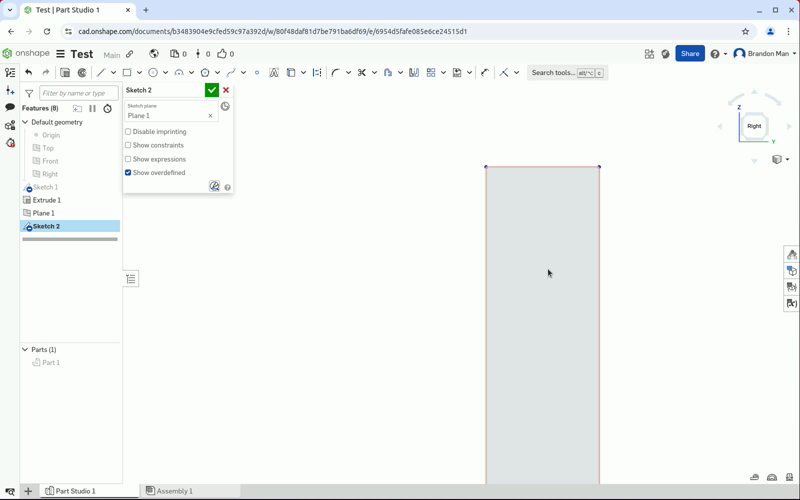
scroll(-6)
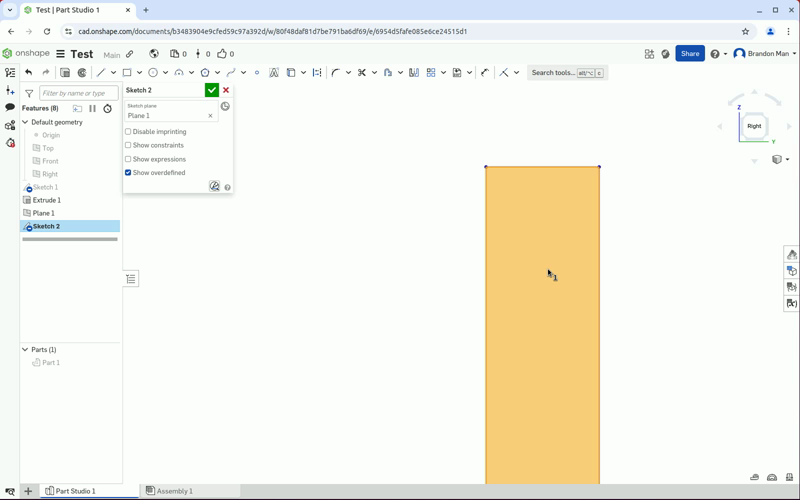
scroll(-6)
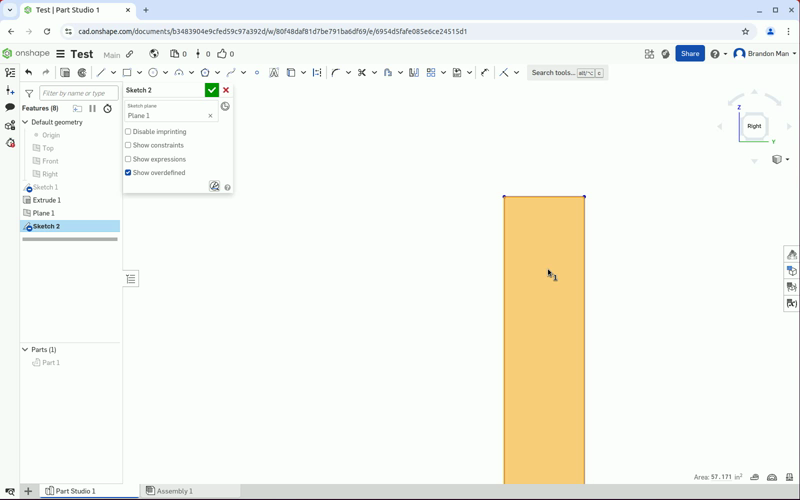
scroll(-6)
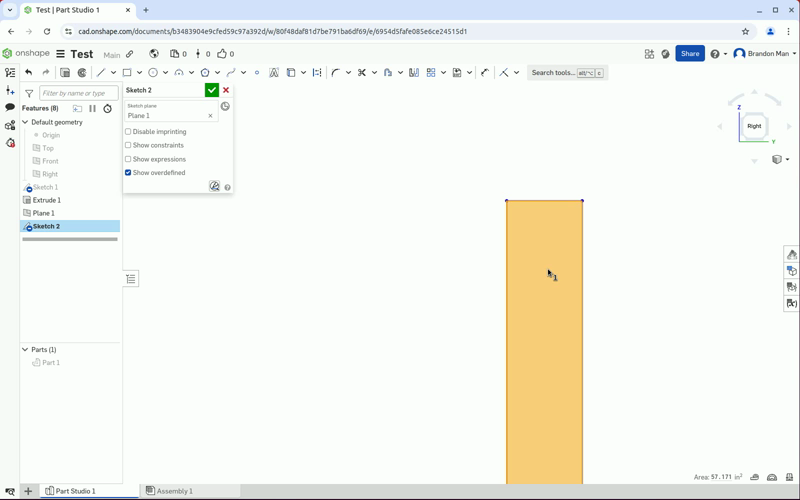
scroll(-6)
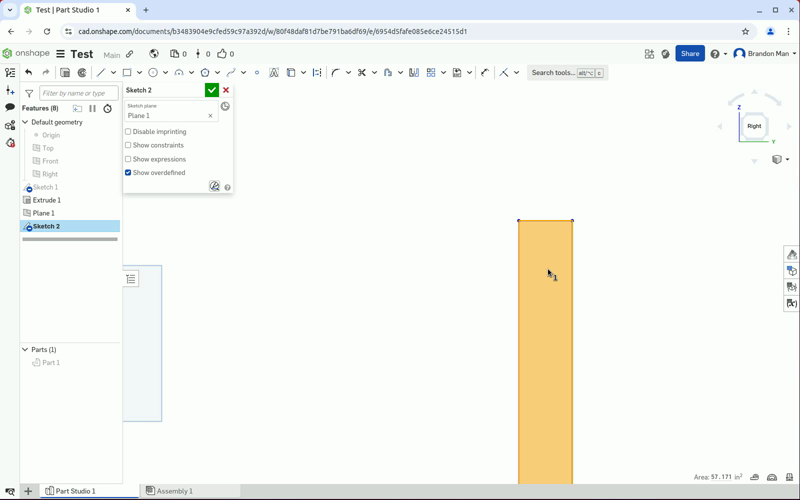
scroll(-6)
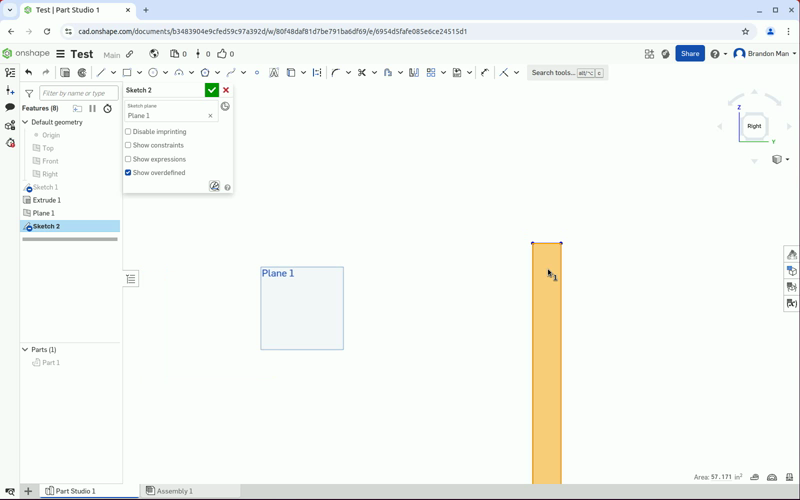
scroll(-6)
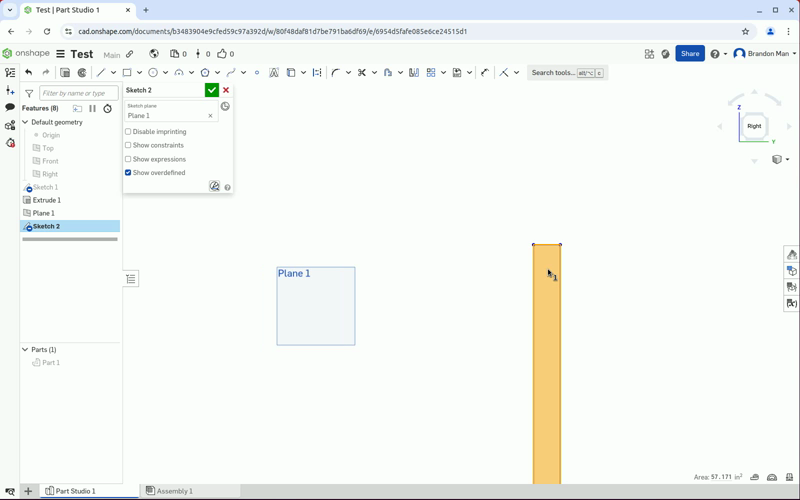
scroll(-6)
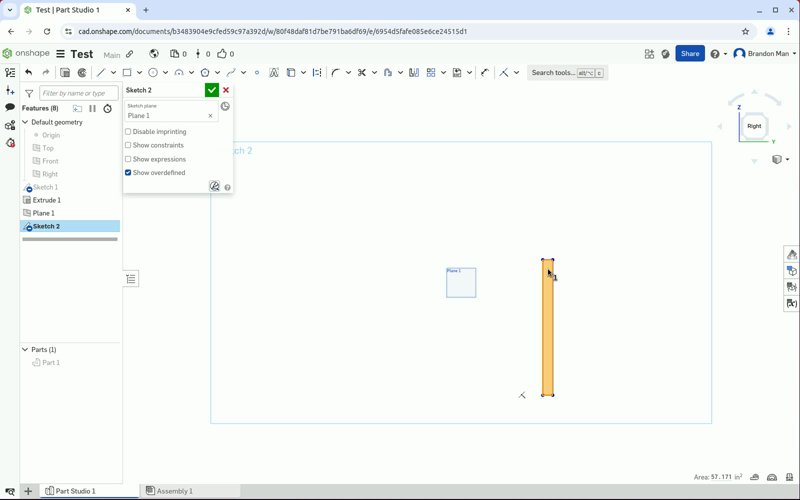
mouse_move(73, 352)
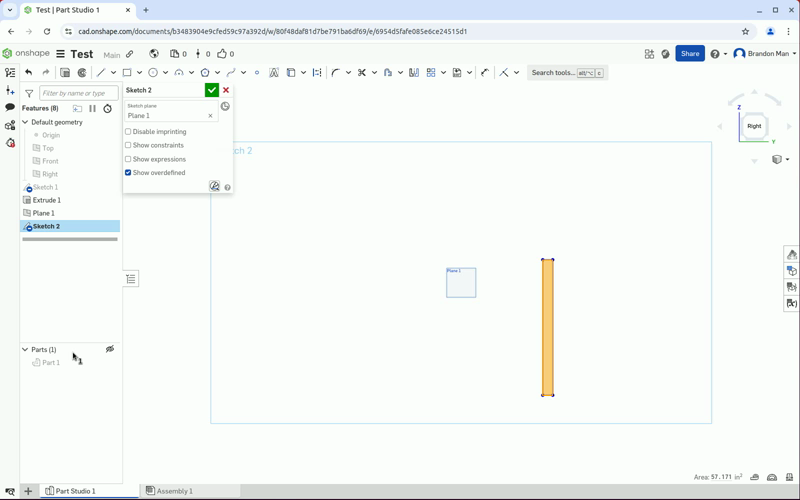
key(shift+y)
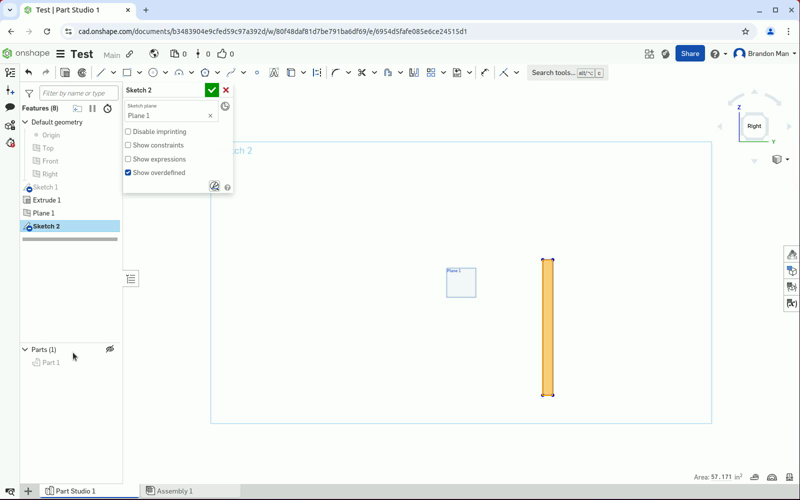
key(shift+e)
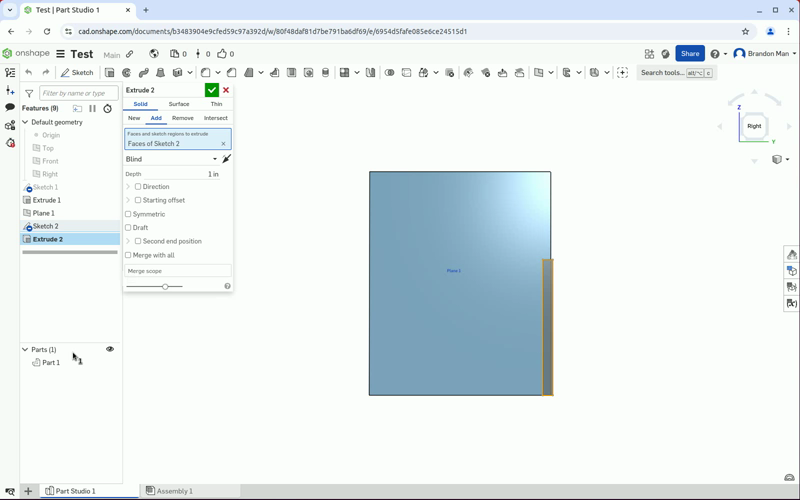
mouse_move(143, 106)
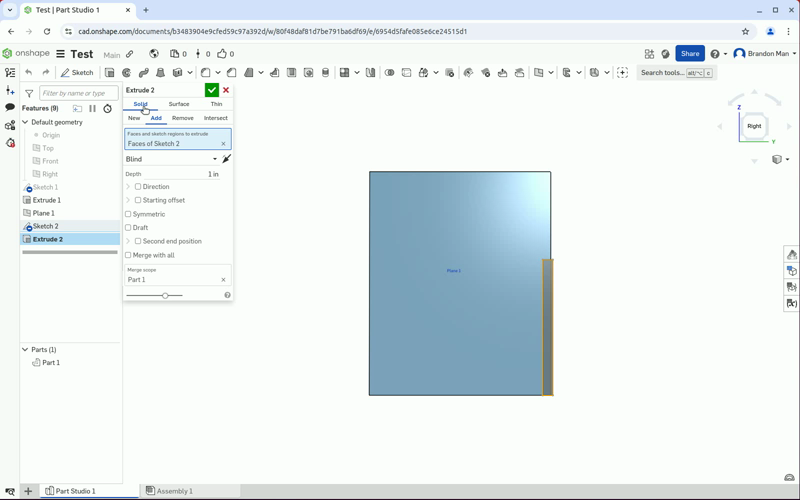
click(143, 106)
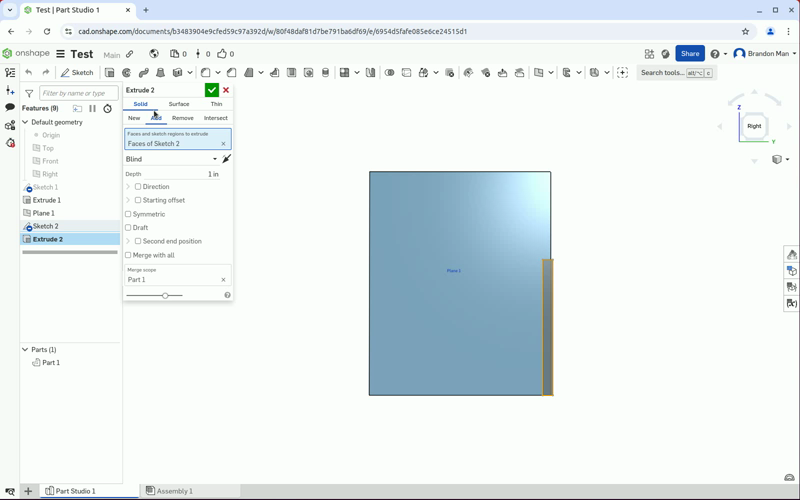
mouse_move(186, 120)
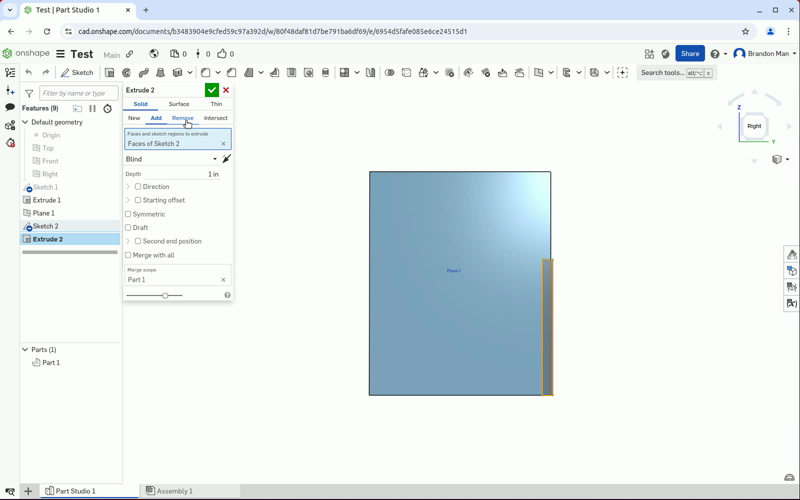
click(186, 120)
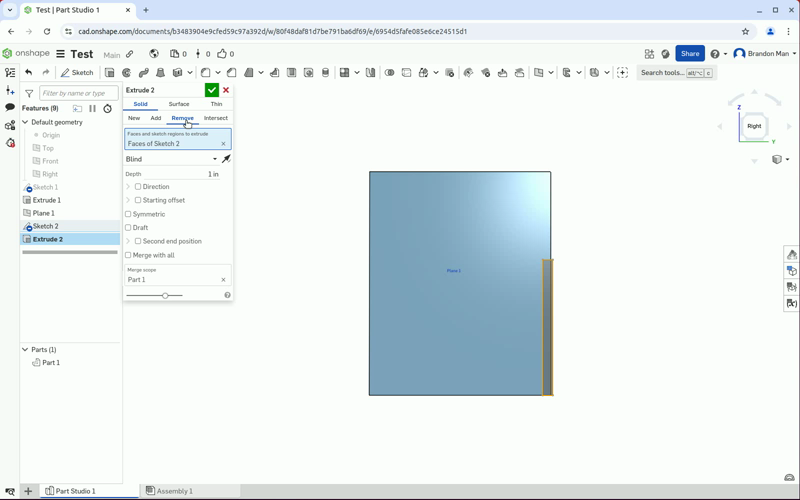
key(tab, 4)
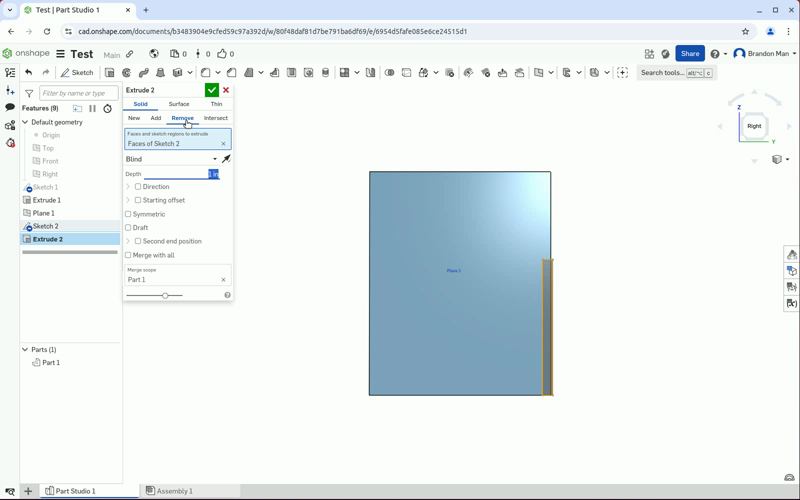
text(0.722)
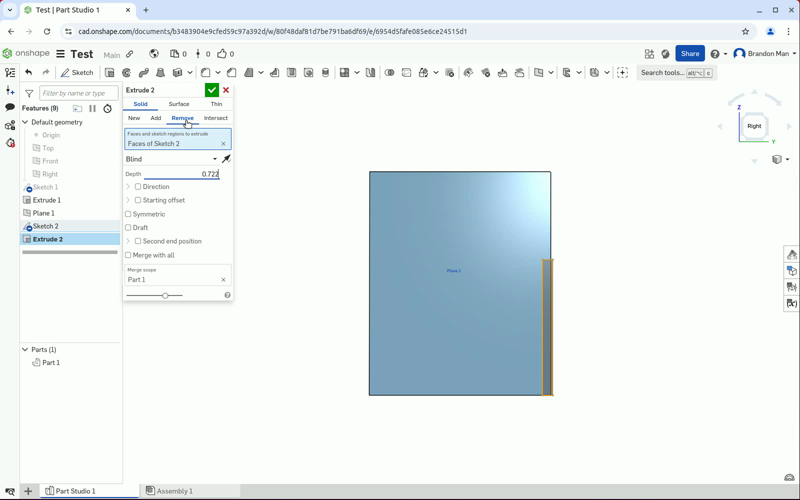
key(tab, 6)
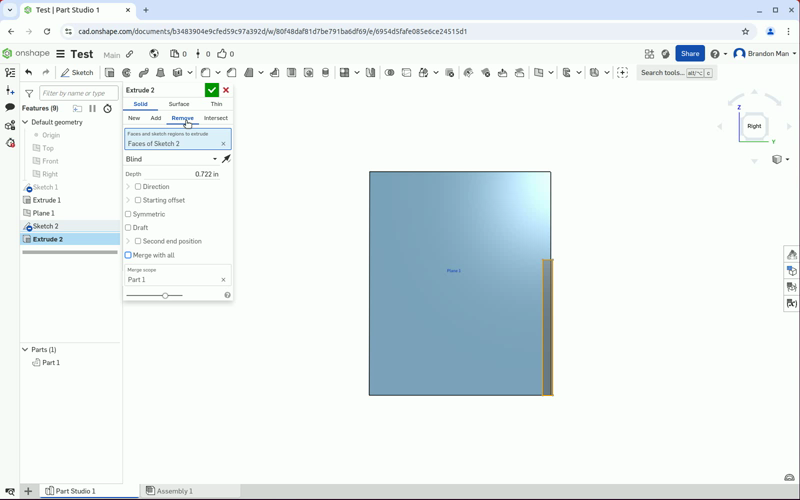
key(space)
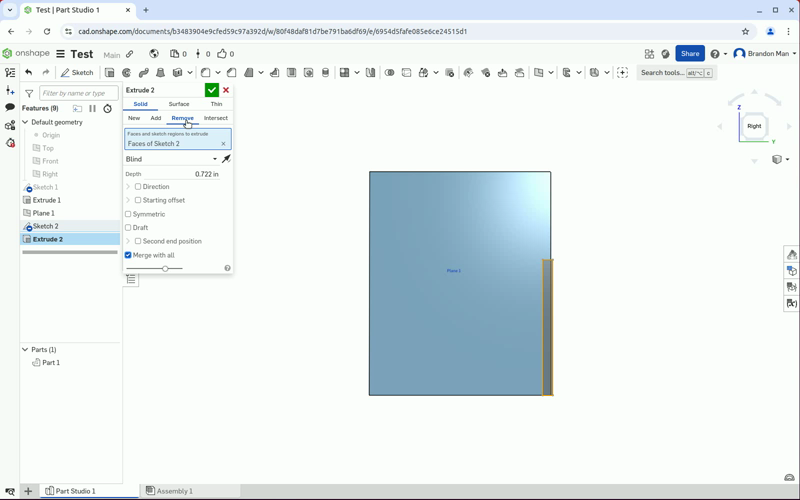
key(enter)
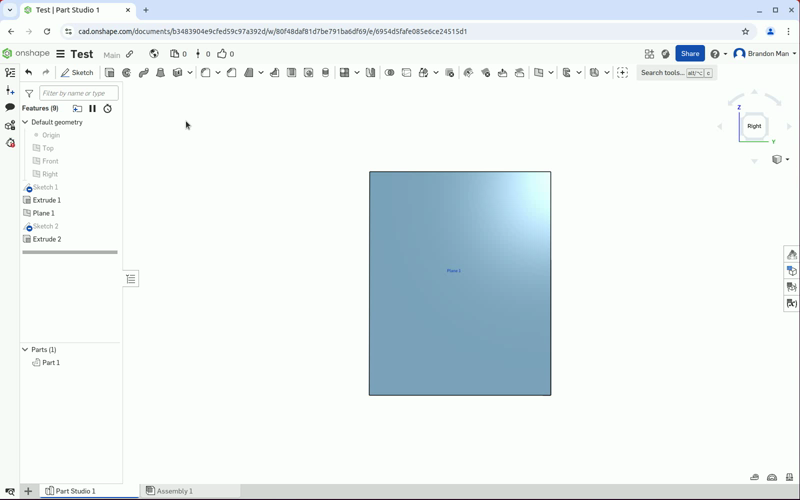
key(shift+h)
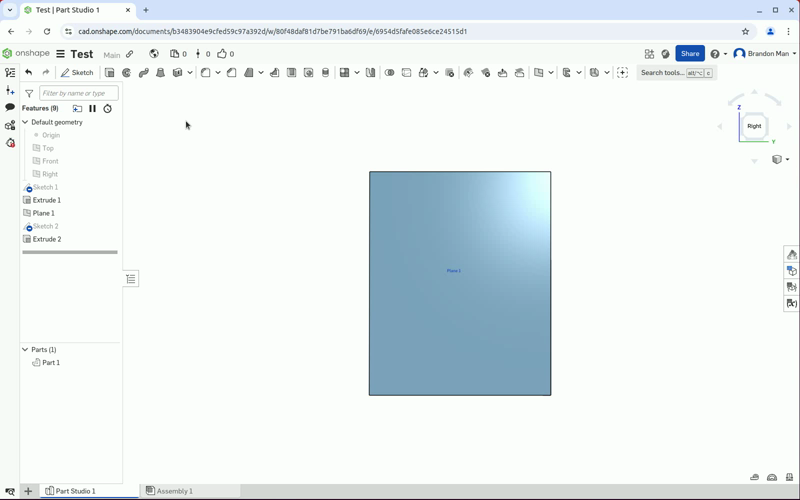
key(shift+h)
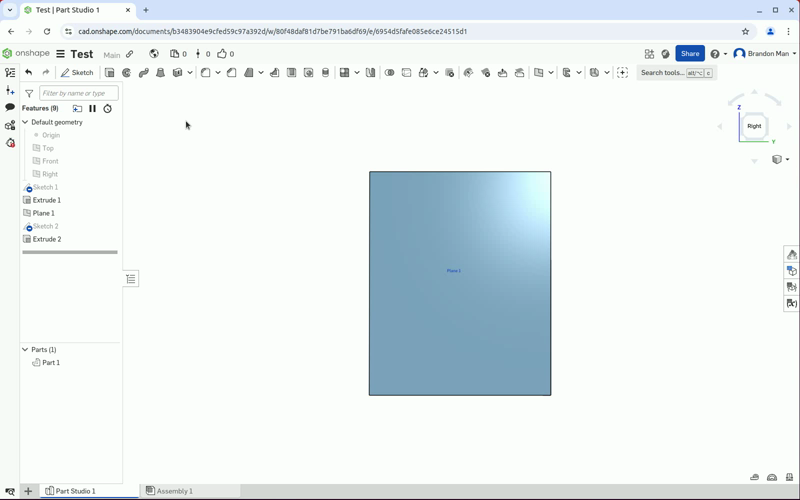
mouse_move(73, 189)
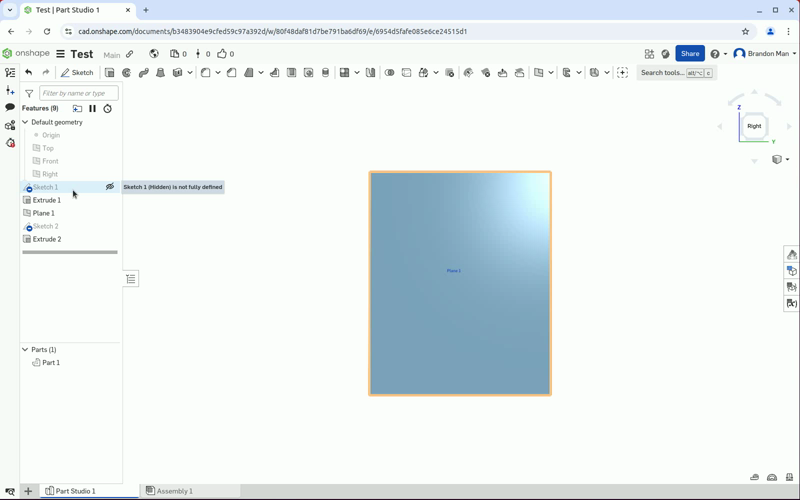
click(73, 189)
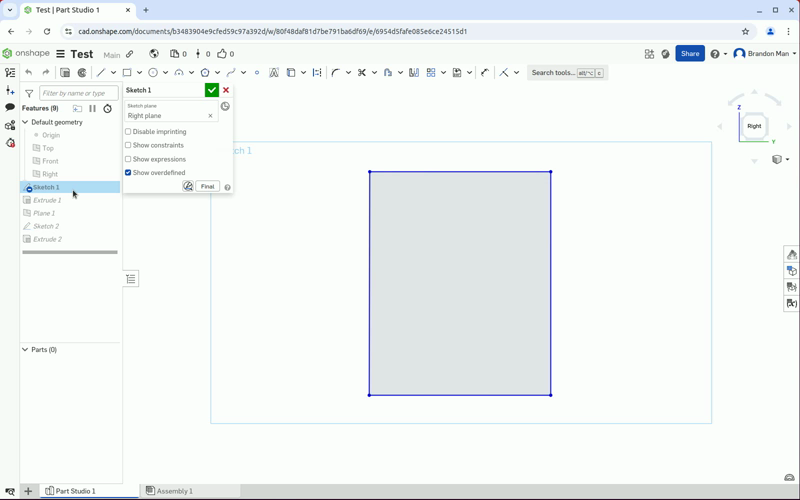
mouse_move(229, 92)
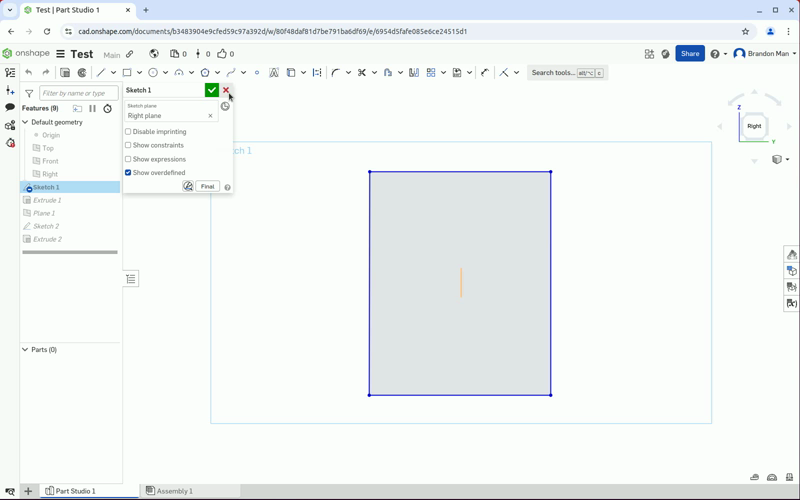
click(229, 92)
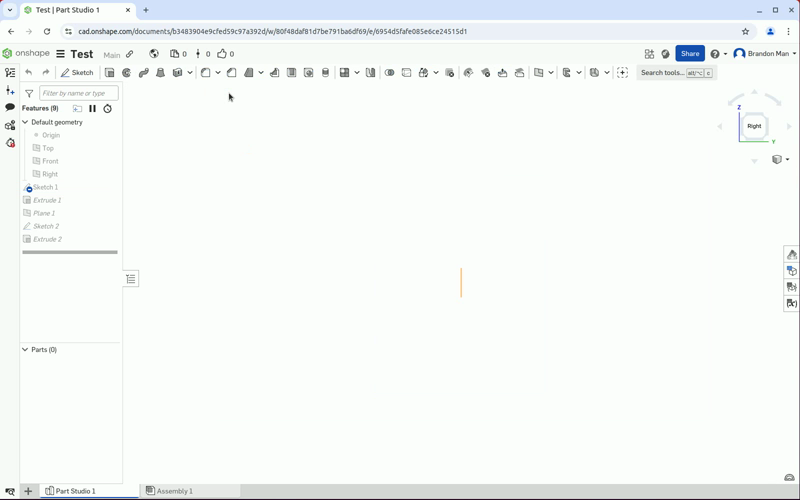
key(shift+s)
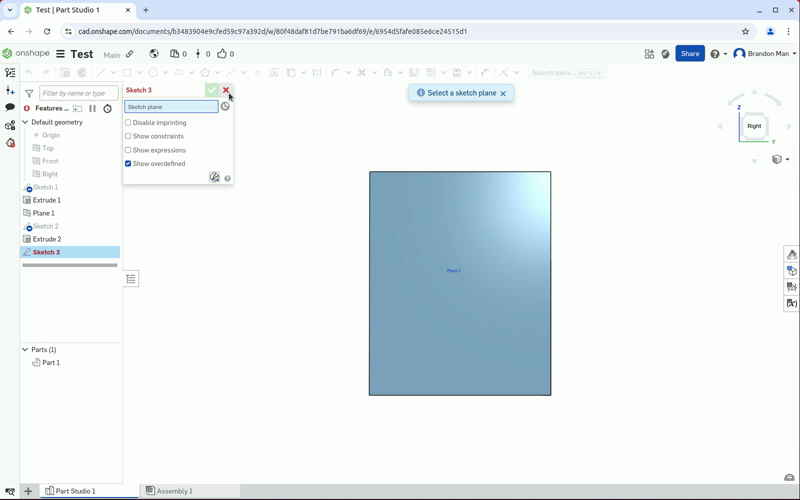
mouse_move(73, 215)
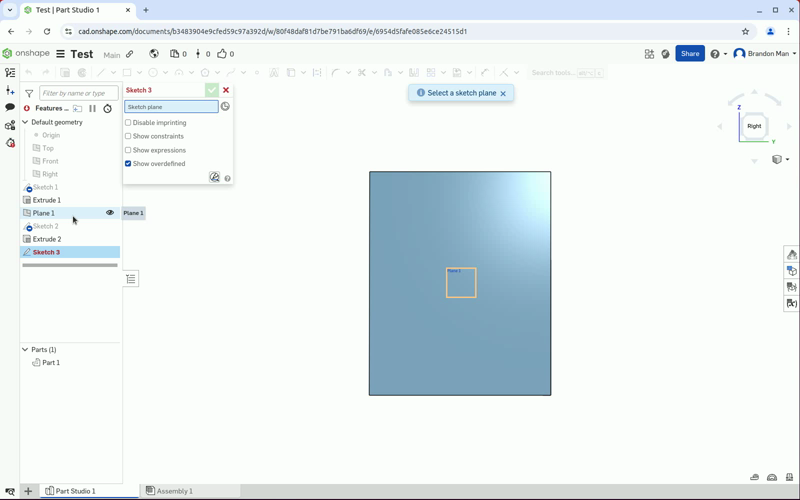
click(73, 215)
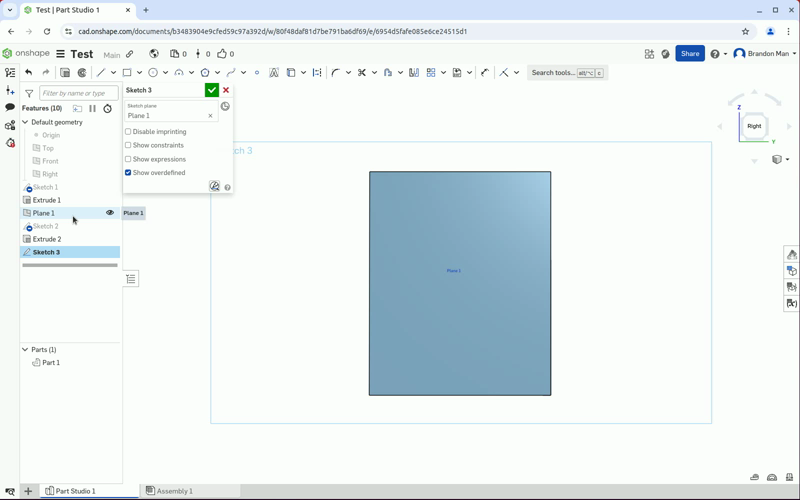
mouse_move(73, 352)
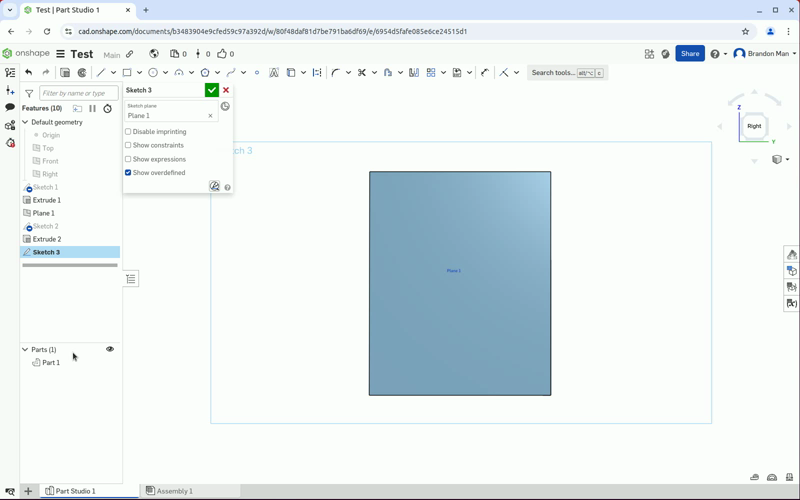
key(y)
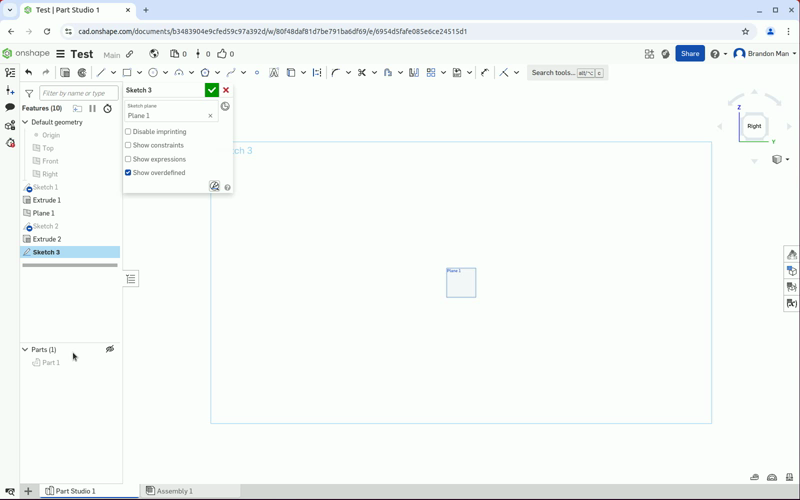
key(l)
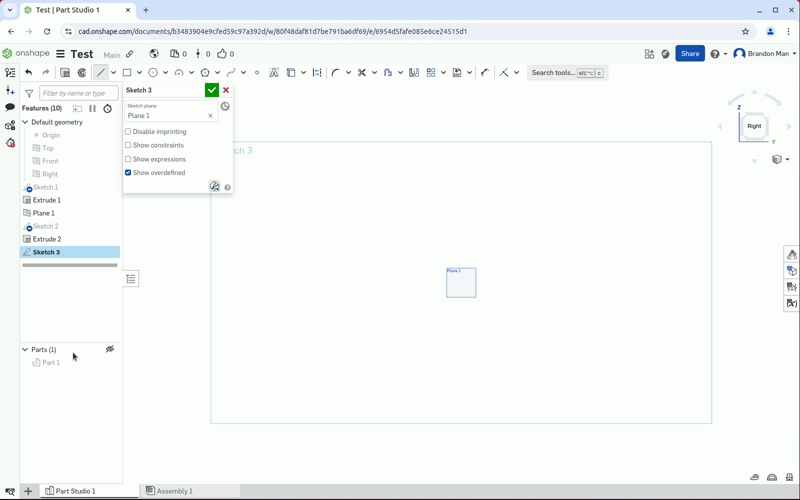
key_down(shift)
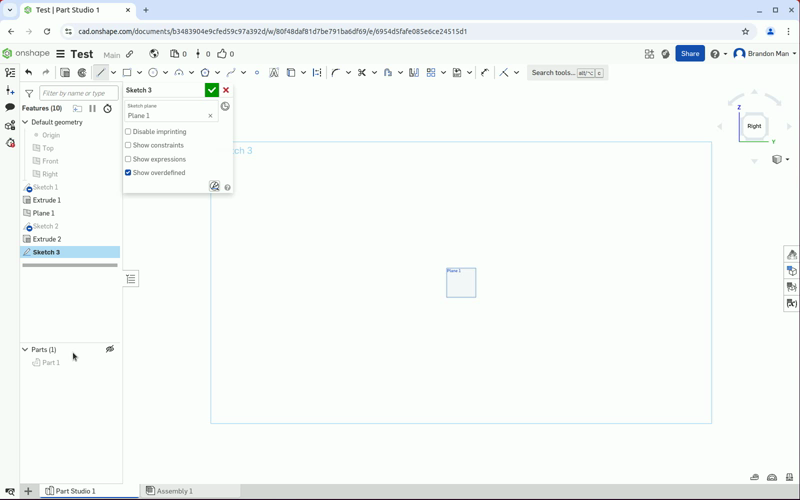
mouse_move(369, 179)
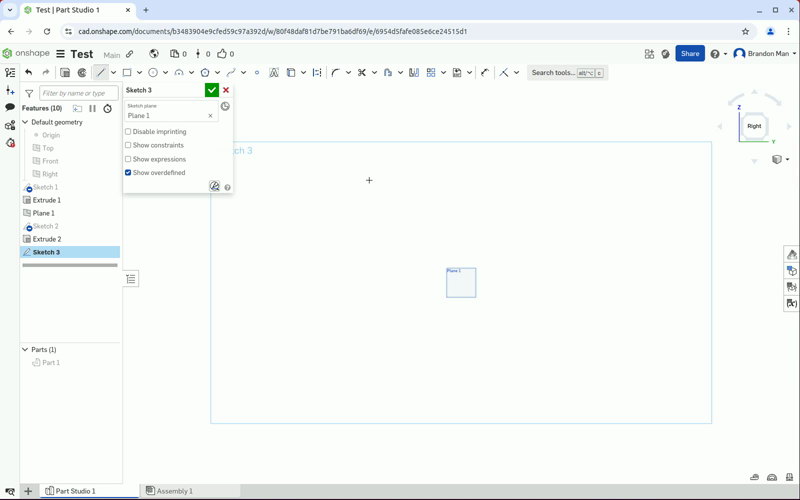
click(369, 179)
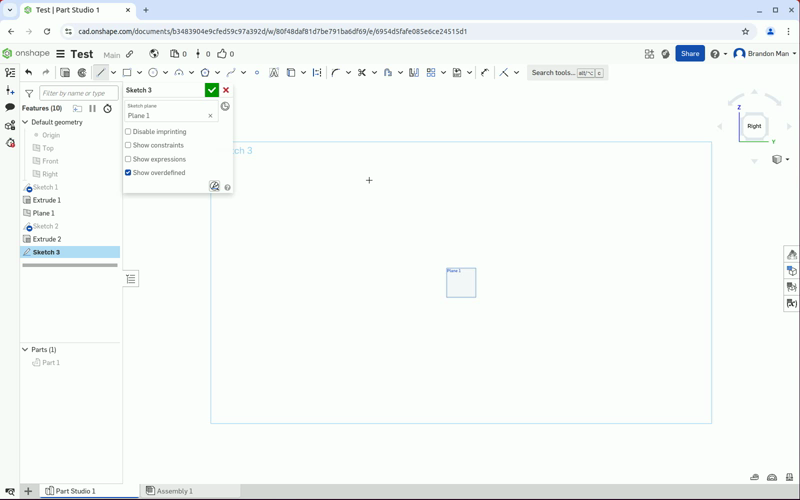
key_up(shift)
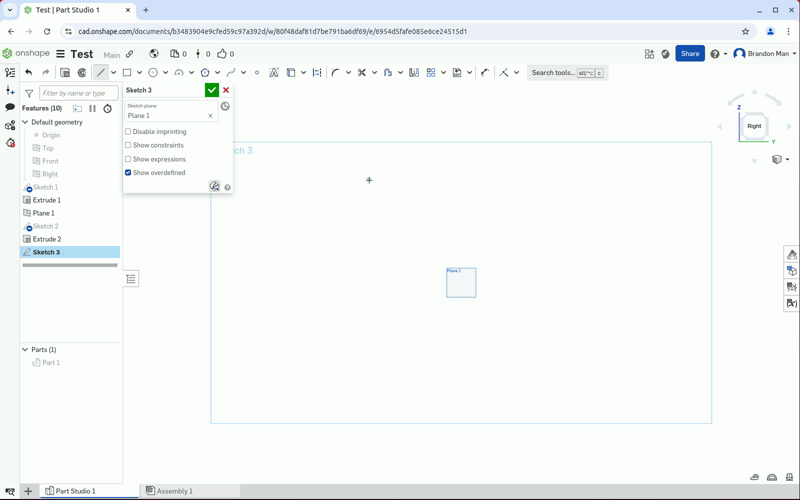
key_down(shift)
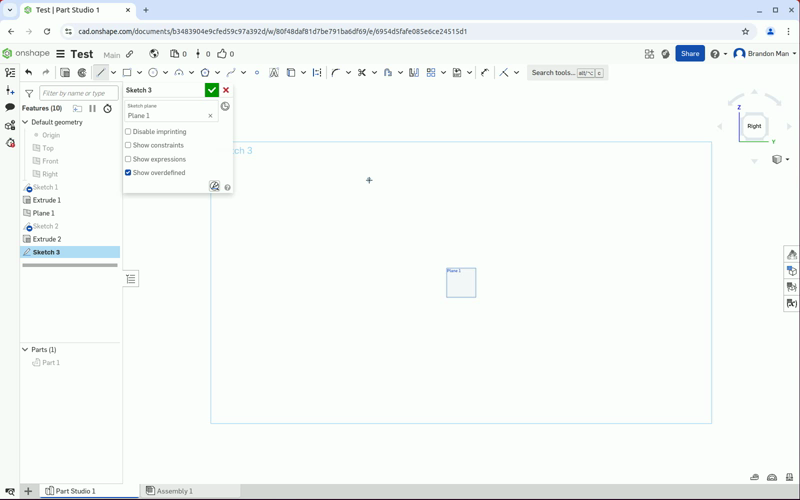
mouse_move(542, 179)
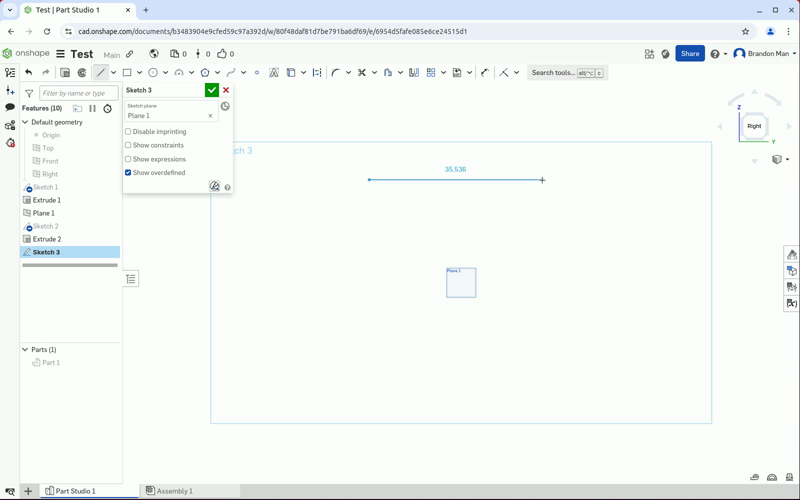
click(542, 179)
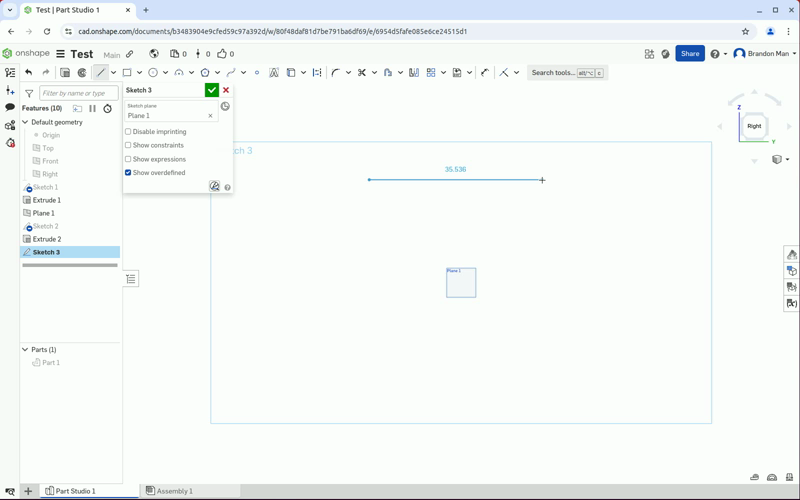
key_up(shift)
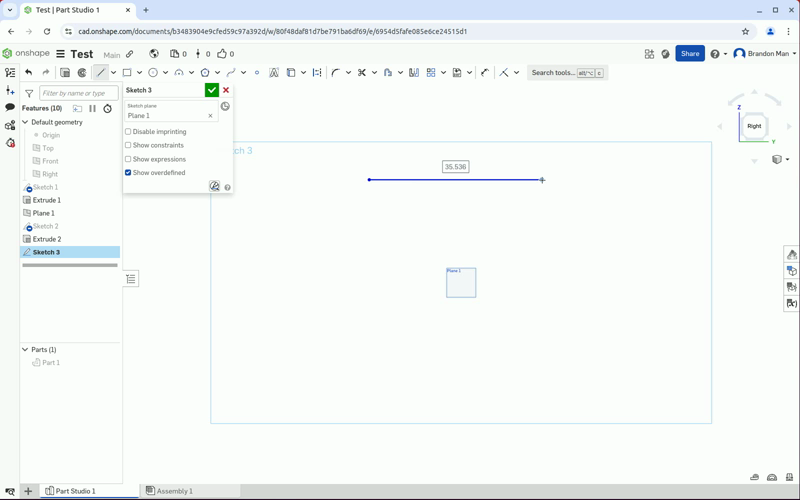
key_down(shift)
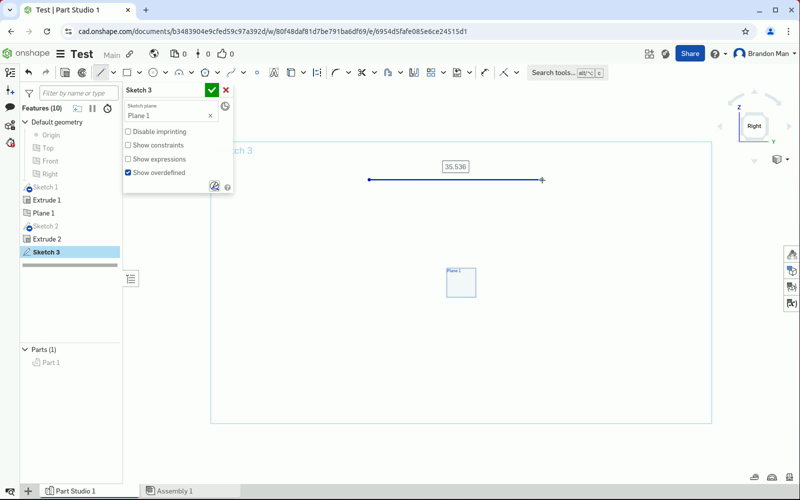
mouse_move(572, 179)
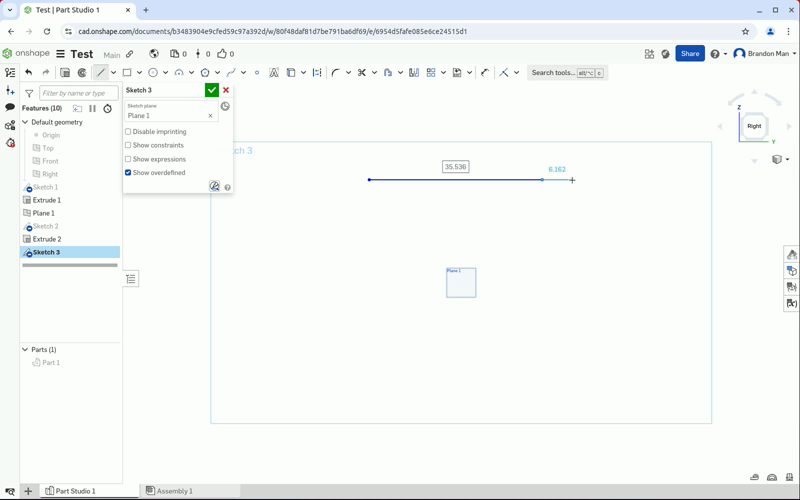
mouse_move(542, 170)
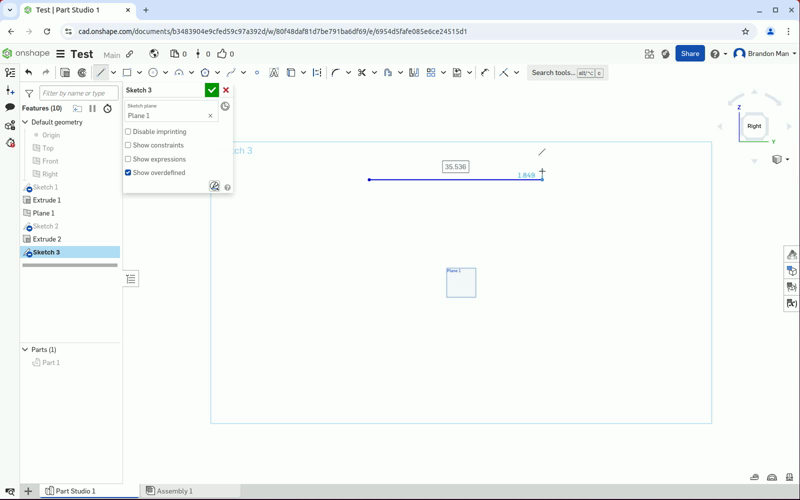
click(542, 170)
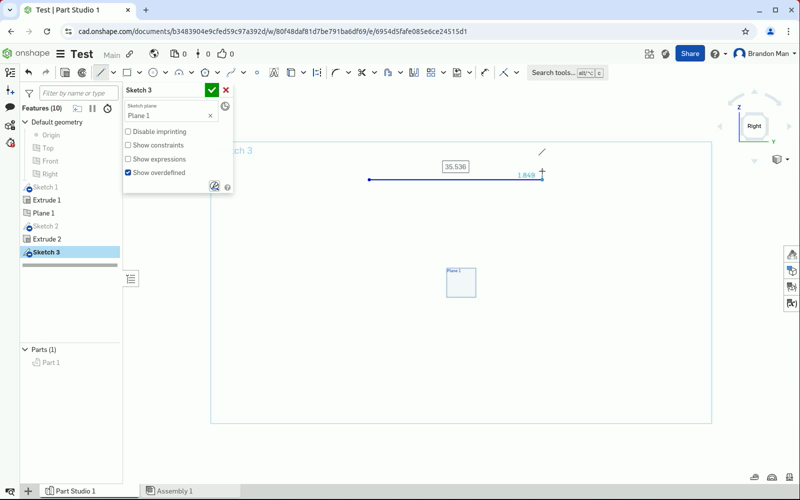
key_up(shift)
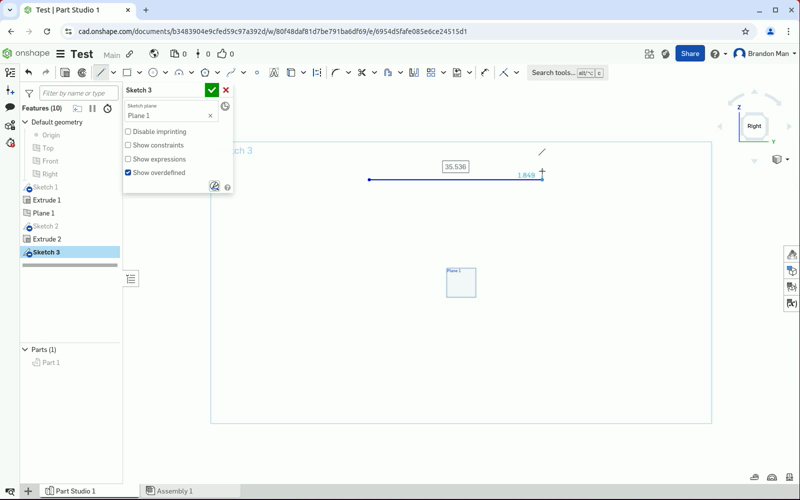
key_down(shift)
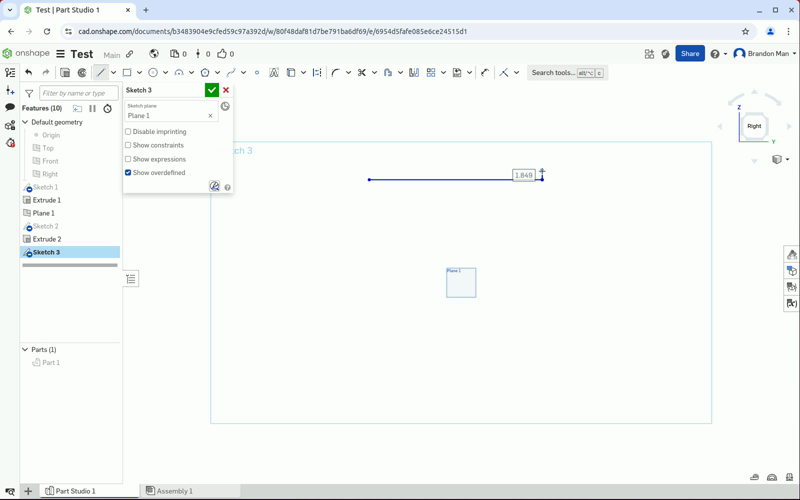
mouse_move(369, 170)
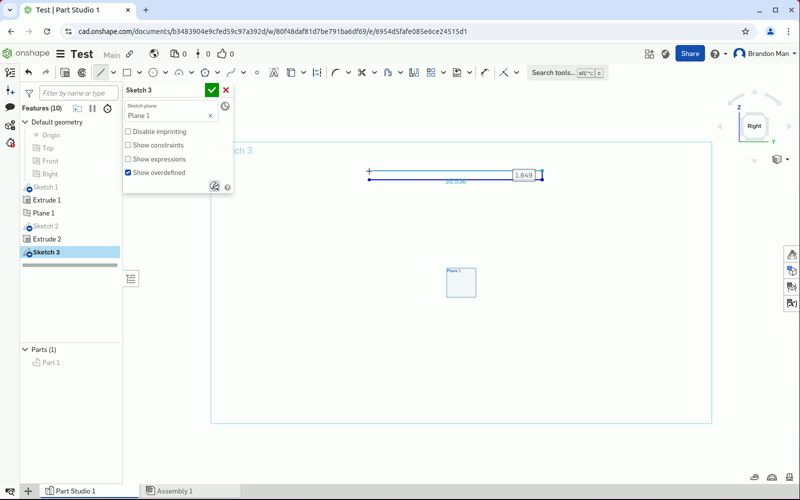
click(369, 170)
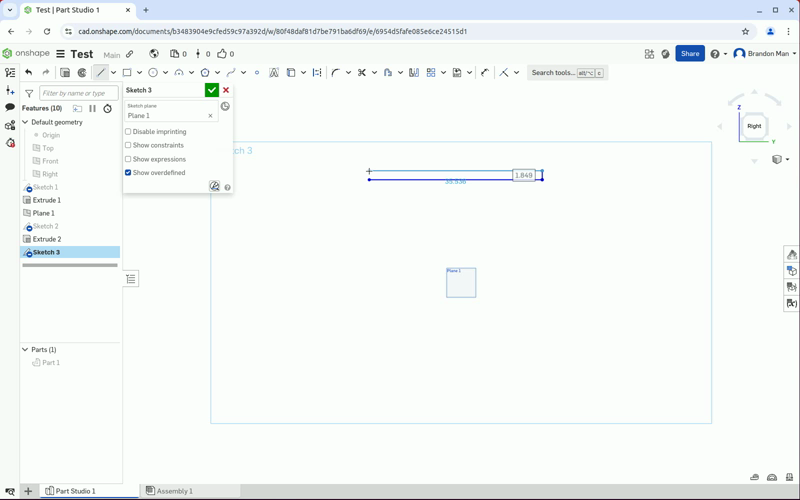
key_up(shift)
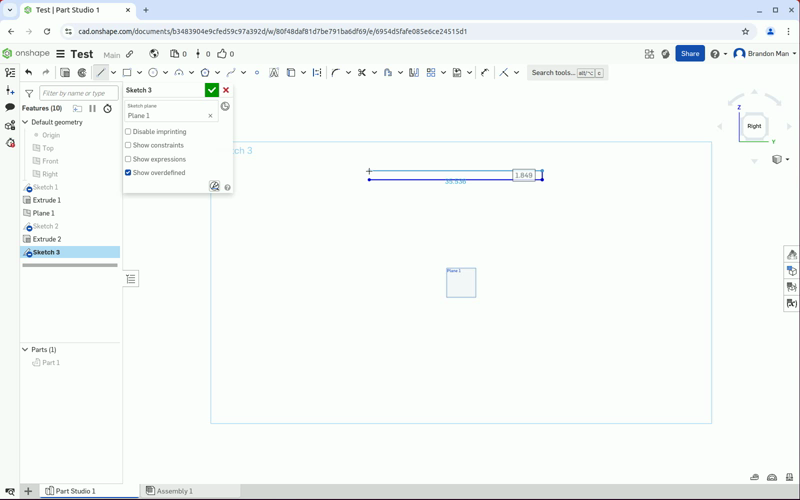
mouse_move(399, 170)
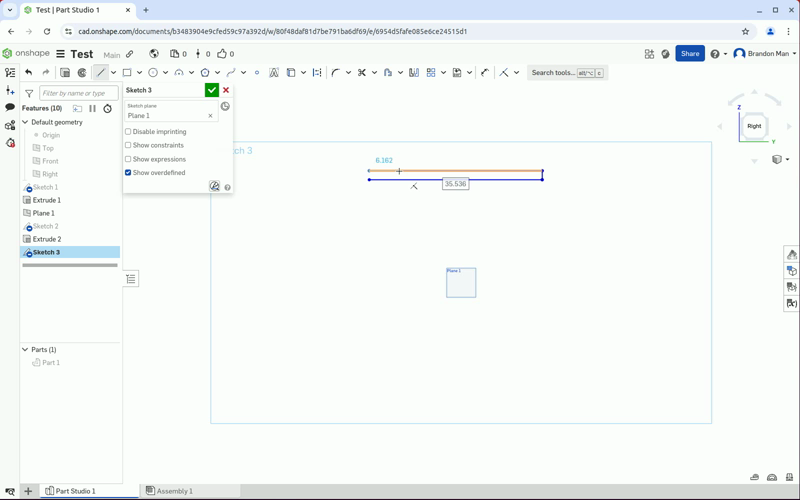
key_down(shift)
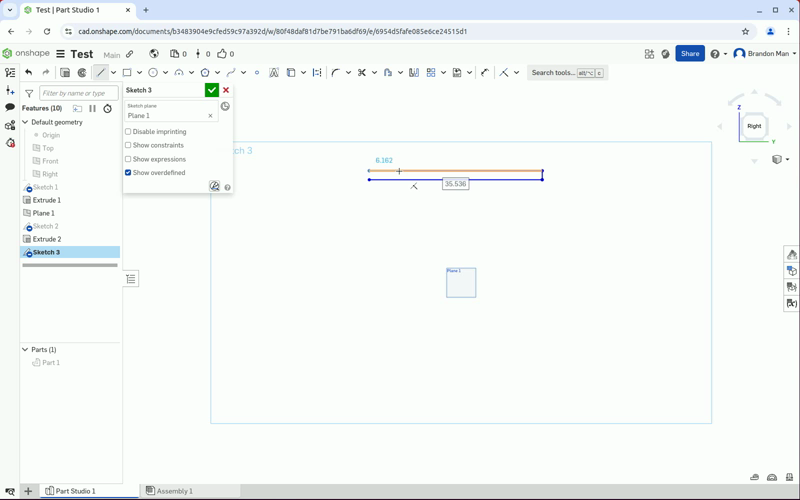
mouse_move(369, 179)
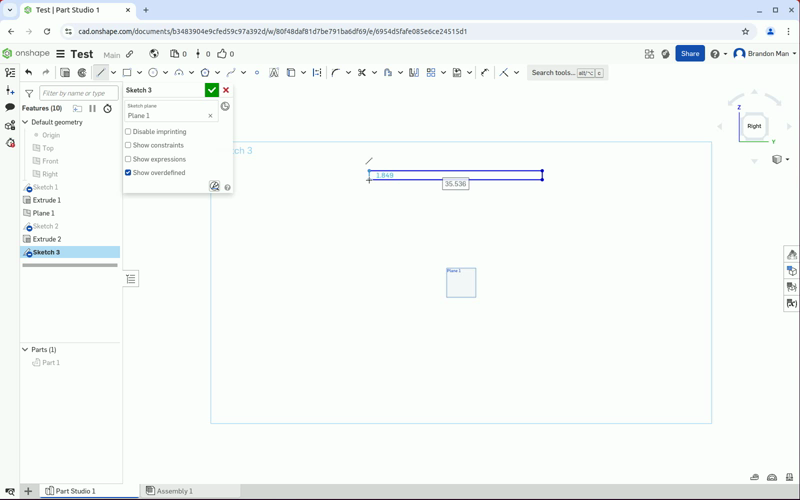
key_up(shift)
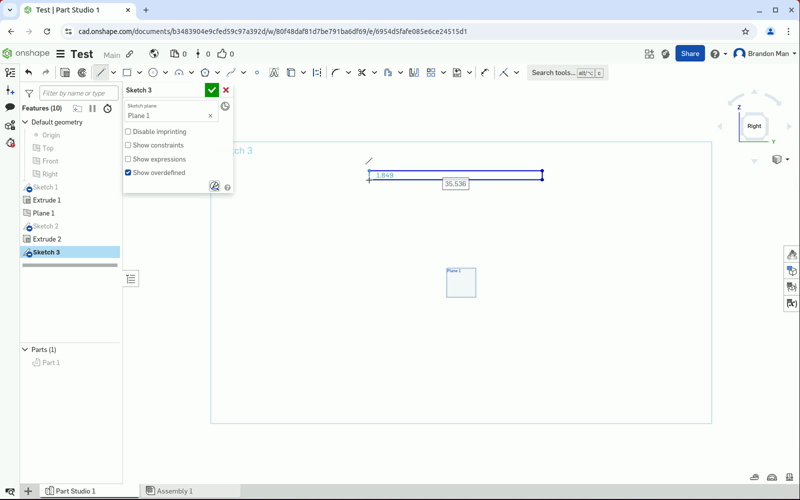
click(369, 179)
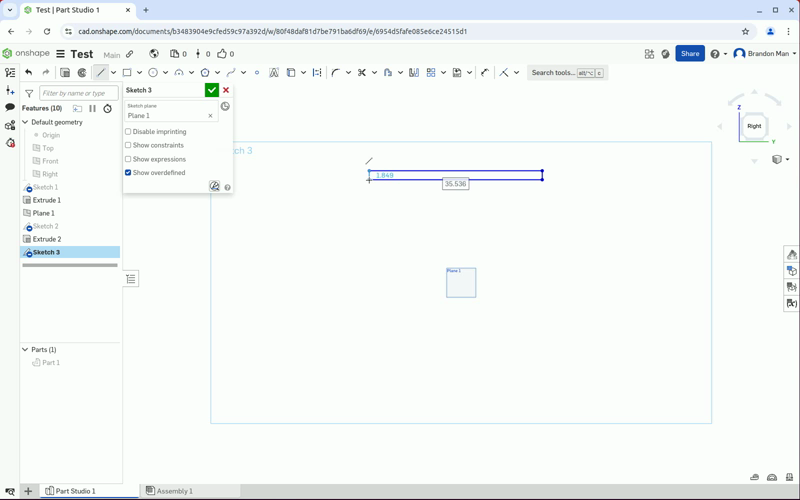
key(esc)
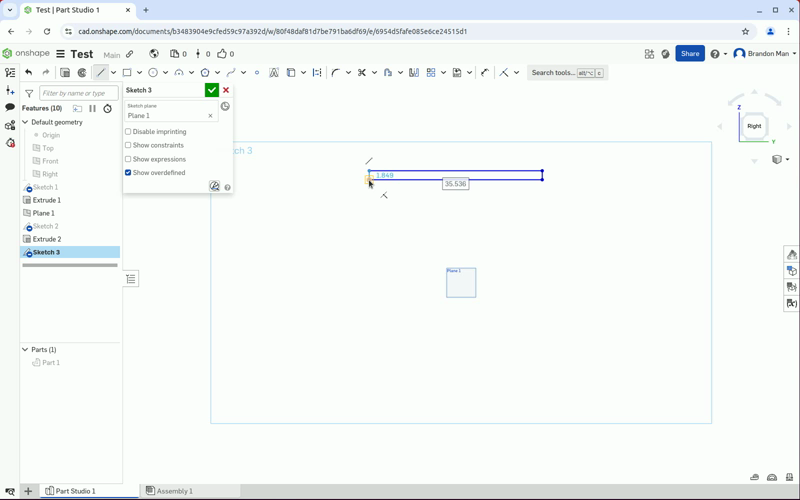
mouse_move(452, 175)
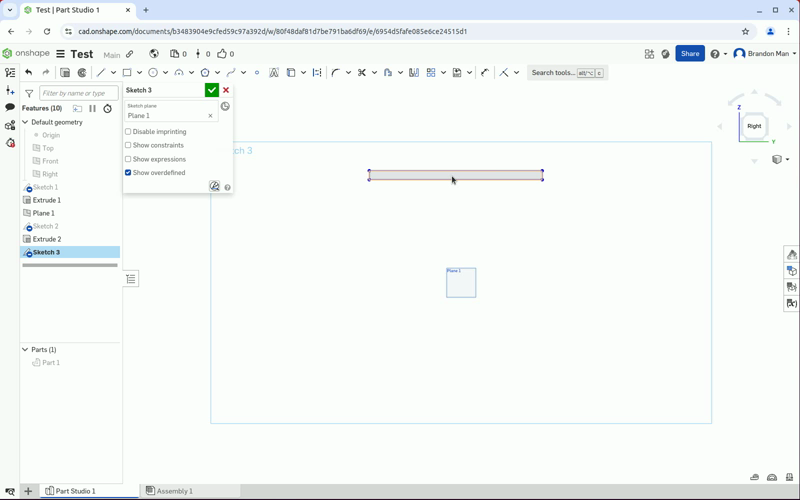
scroll(6)
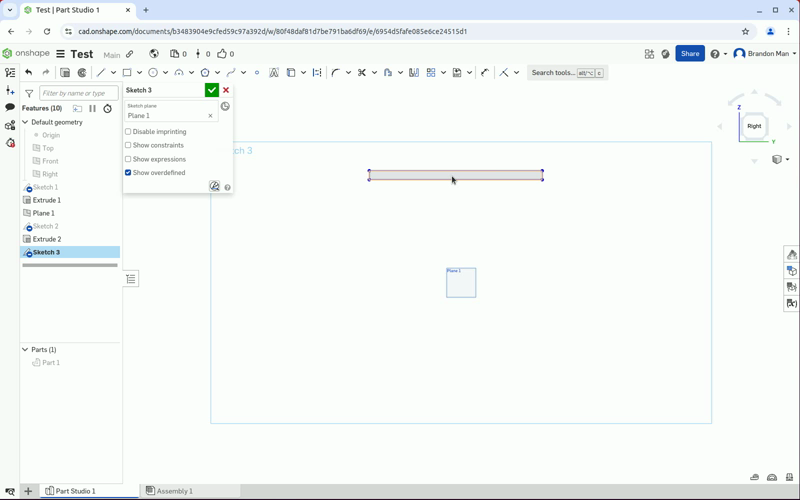
scroll(6)
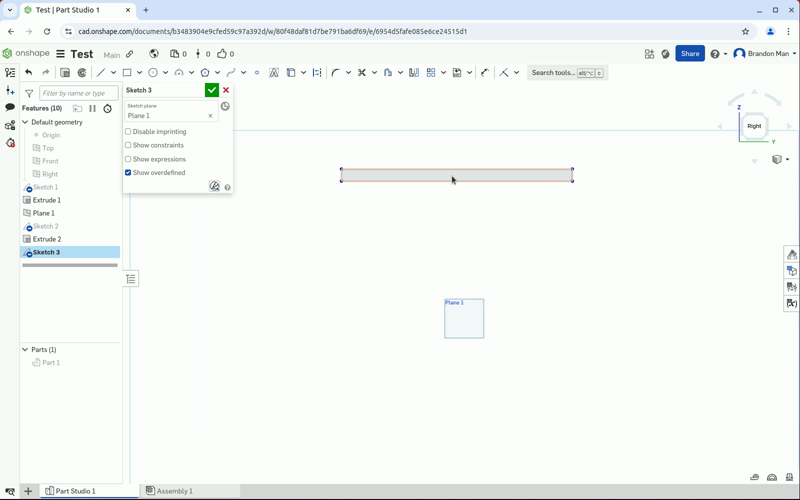
scroll(6)
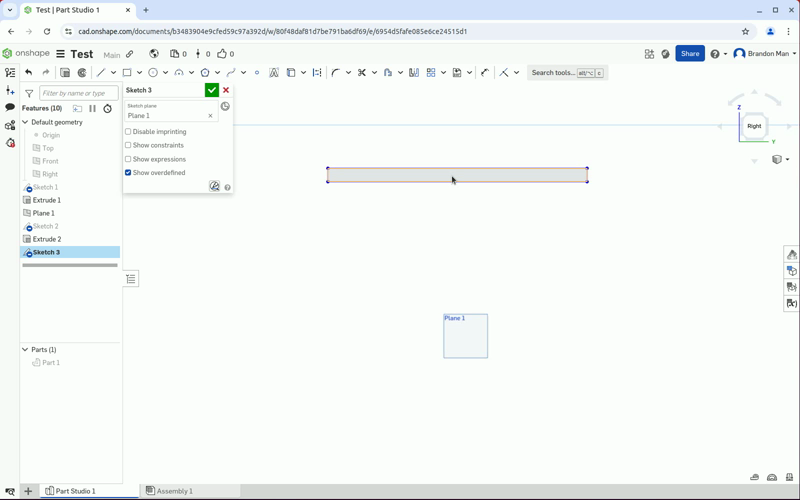
scroll(6)
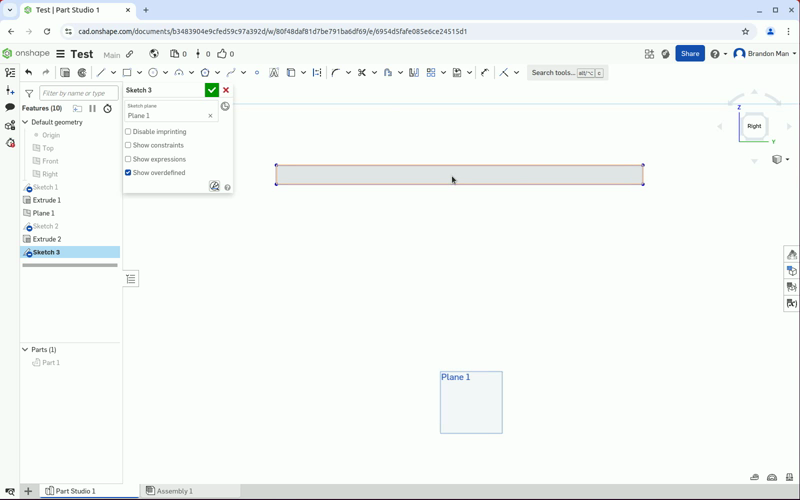
scroll(6)
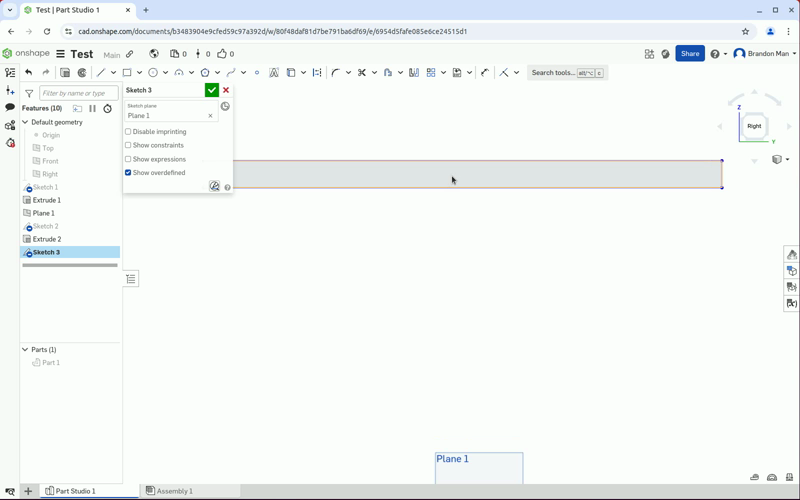
scroll(6)
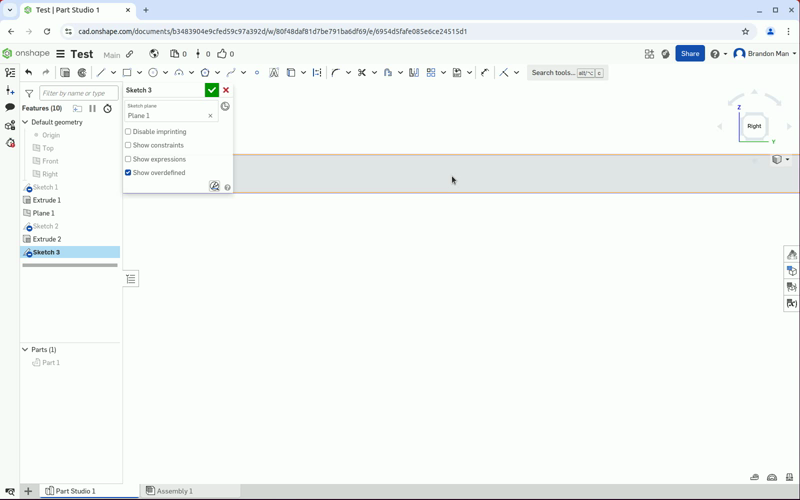
scroll(6)
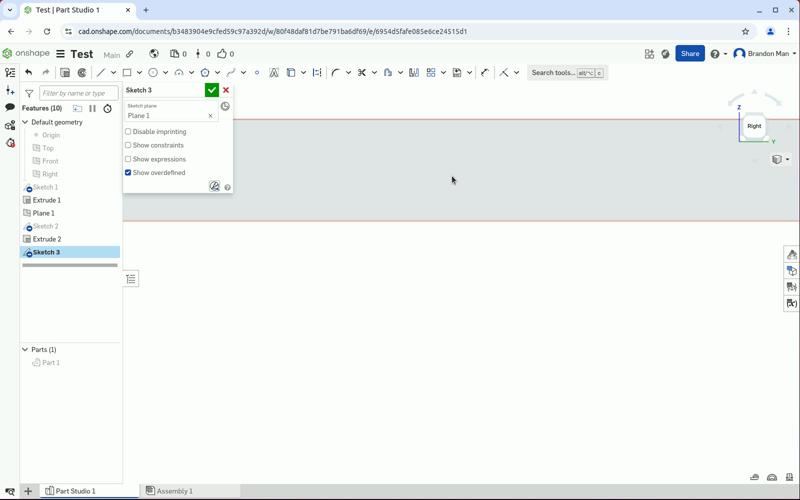
click(452, 175)
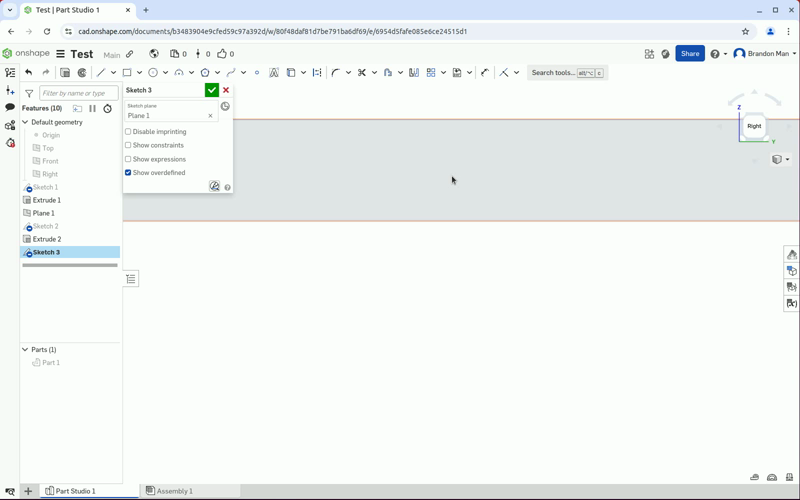
scroll(-6)
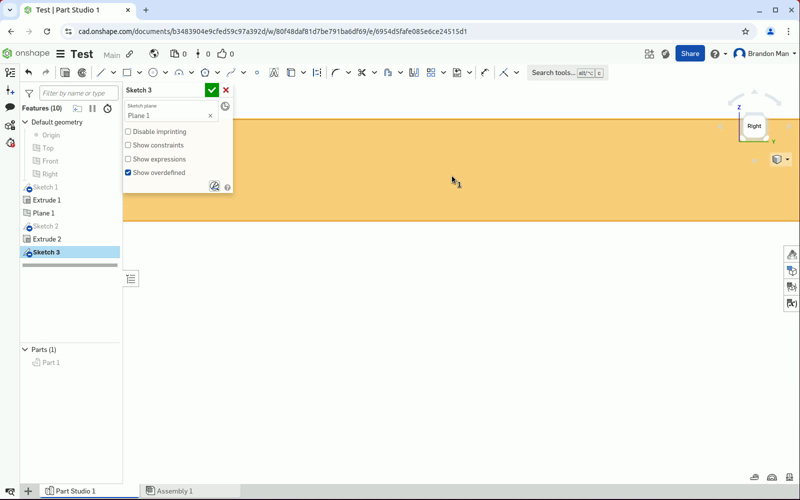
scroll(-6)
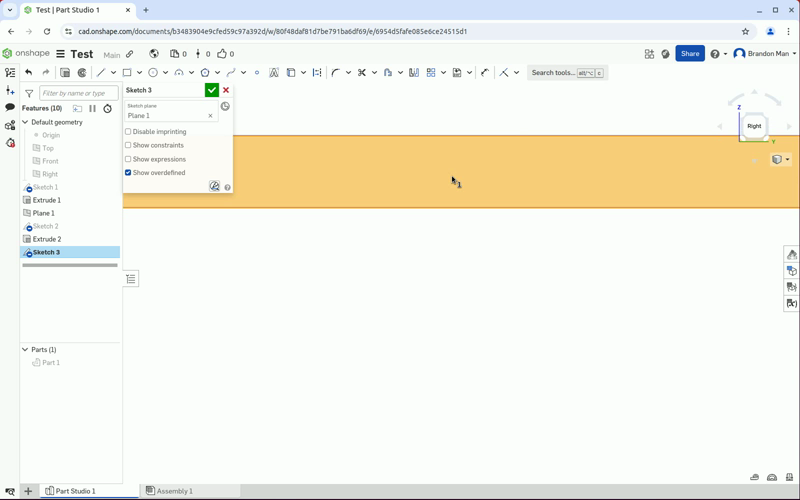
scroll(-6)
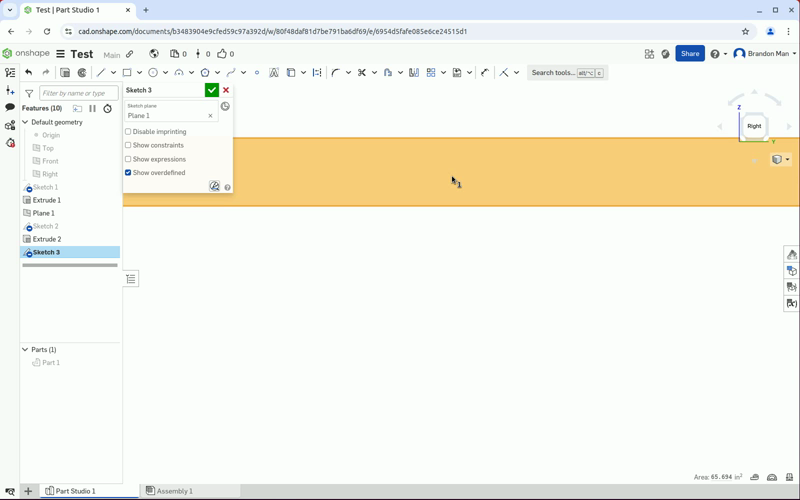
scroll(-6)
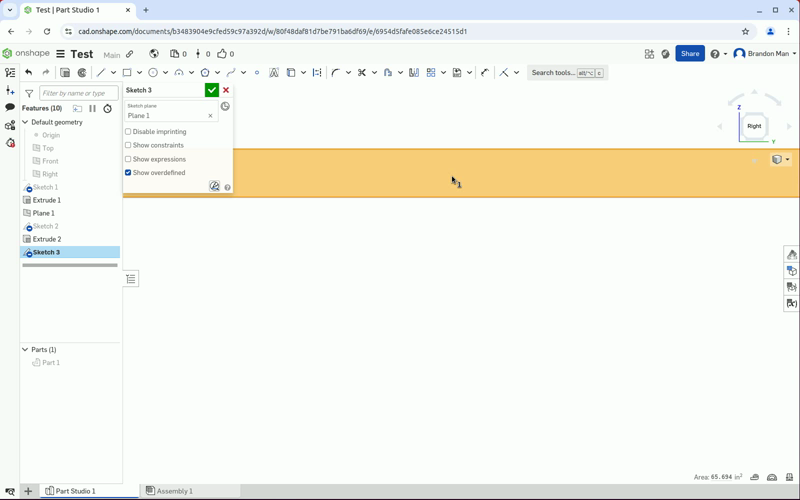
scroll(-6)
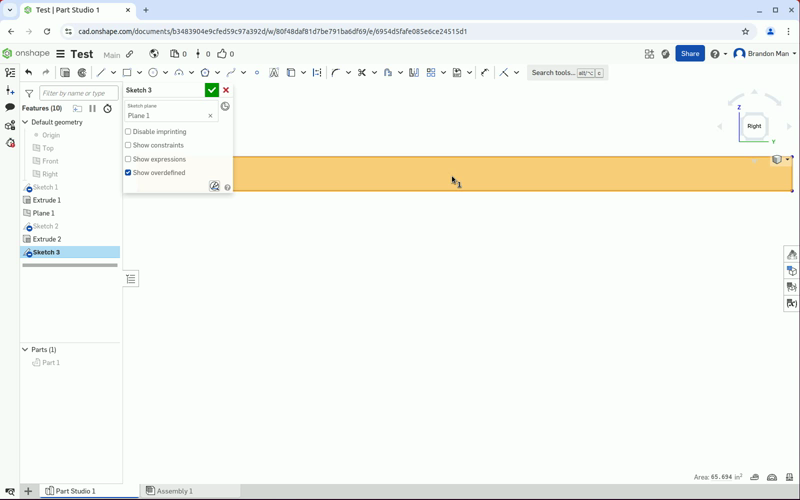
scroll(-6)
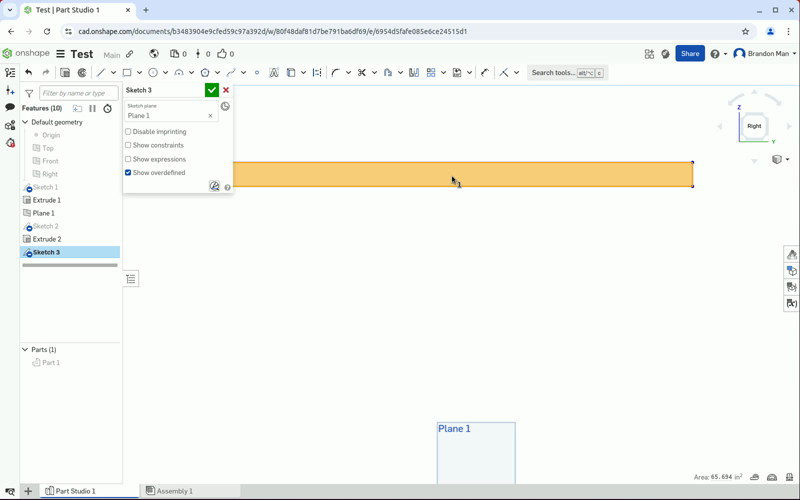
scroll(-6)
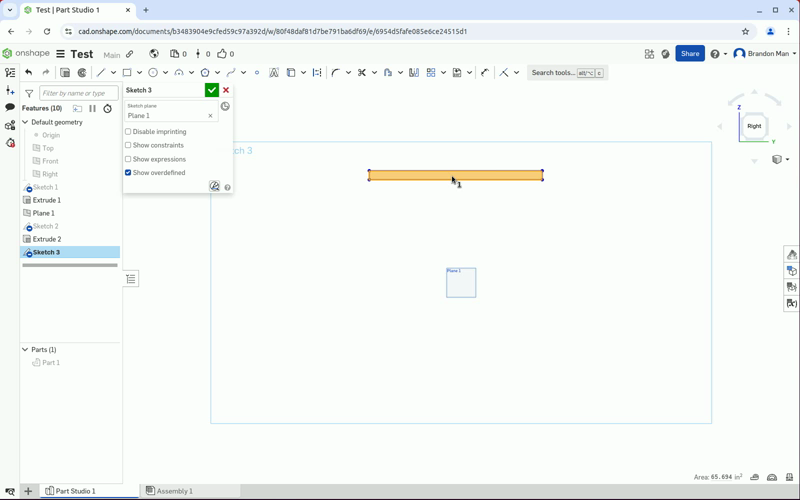
mouse_move(73, 352)
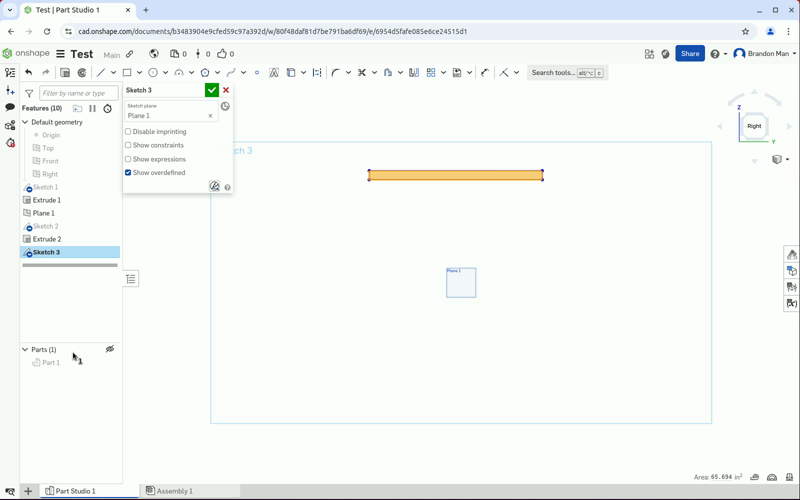
key(shift+y)
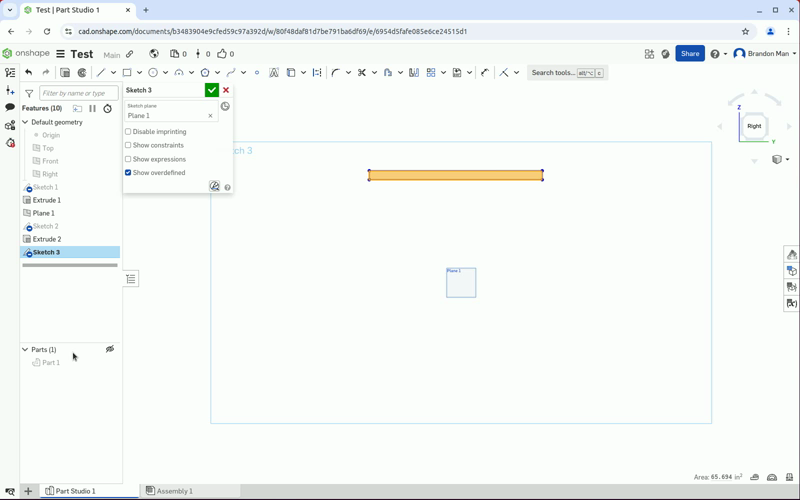
key(shift+e)
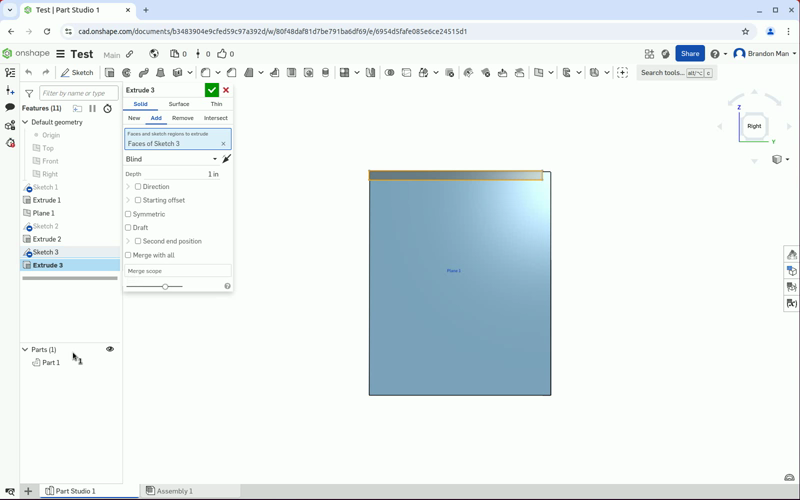
mouse_move(143, 106)
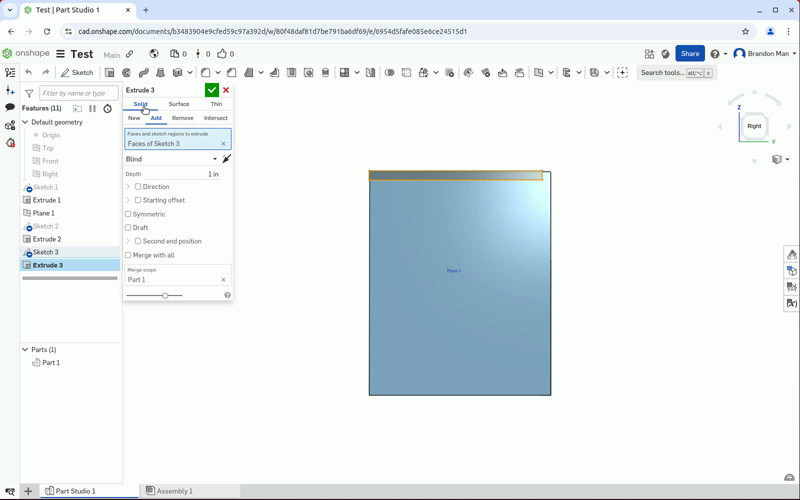
click(143, 106)
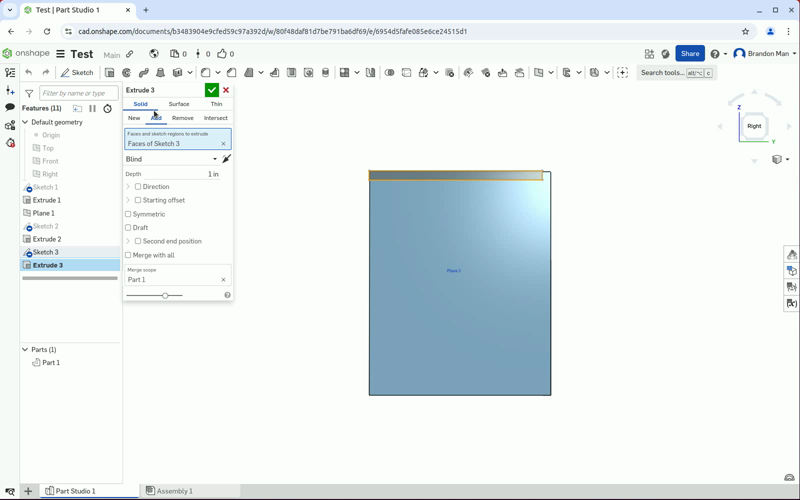
mouse_move(186, 120)
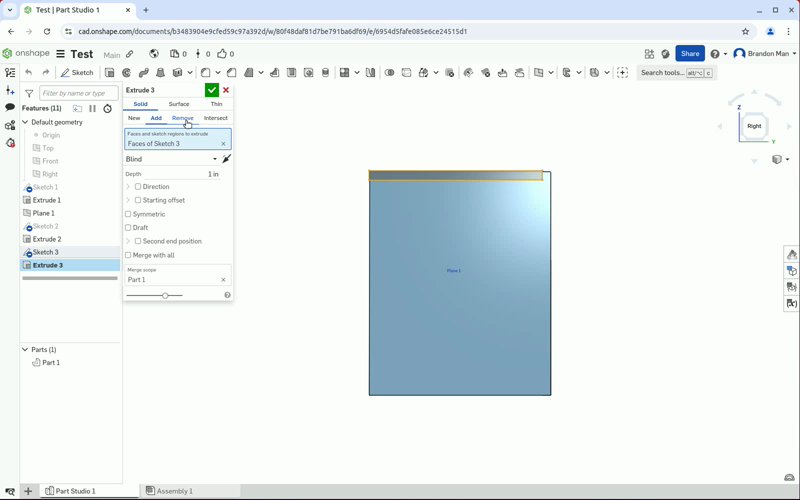
click(186, 120)
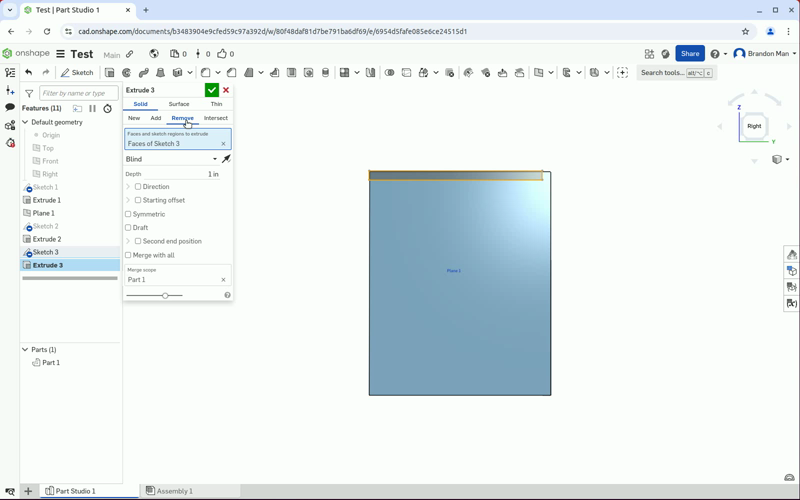
key(tab, 4)
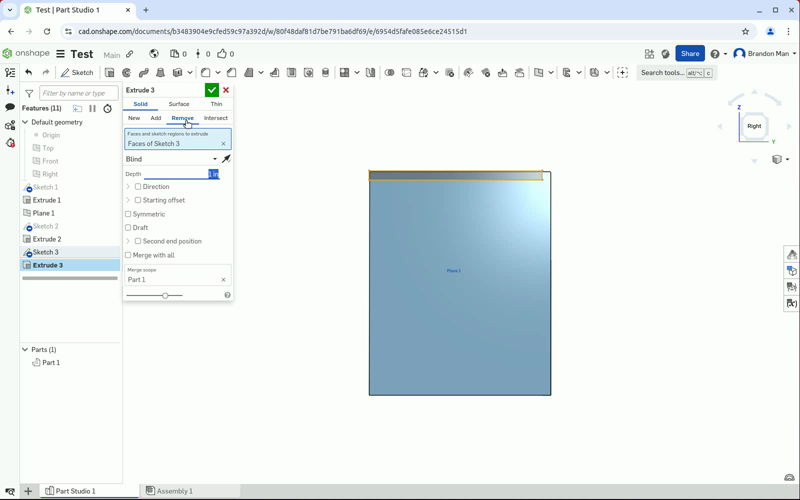
text(0.722)
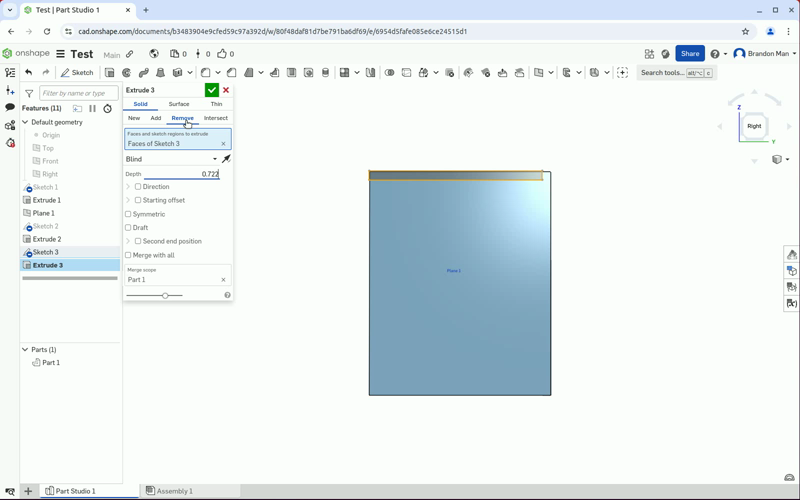
key(tab, 6)
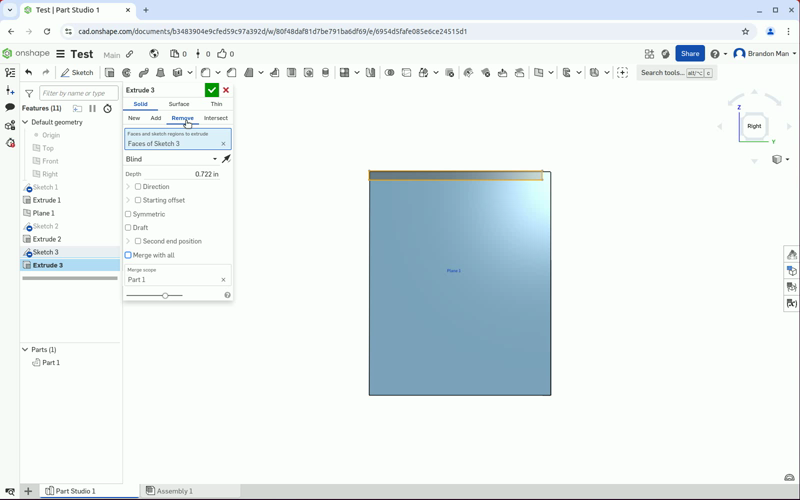
key(space)
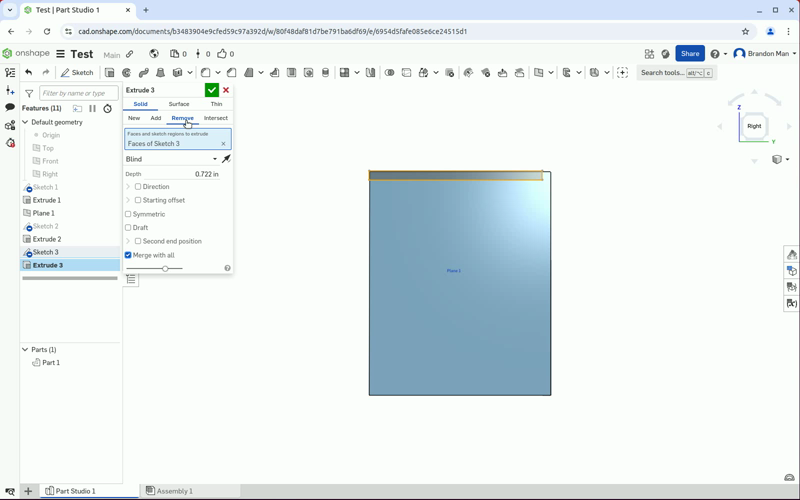
key(enter)
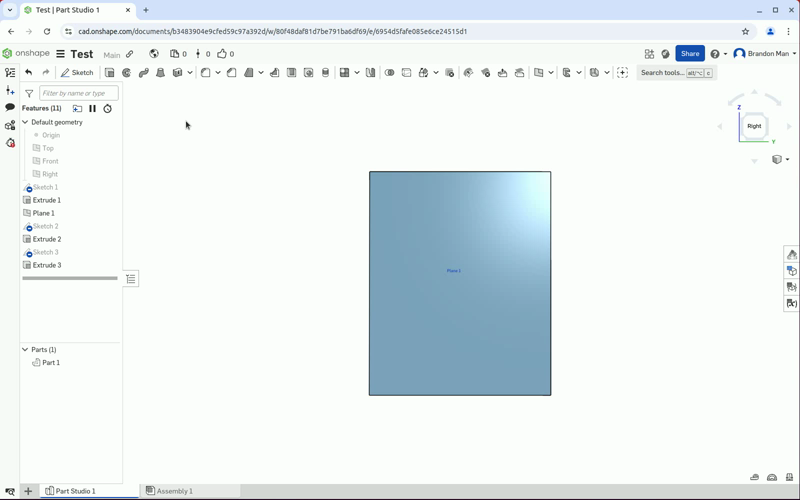
key(shift+h)
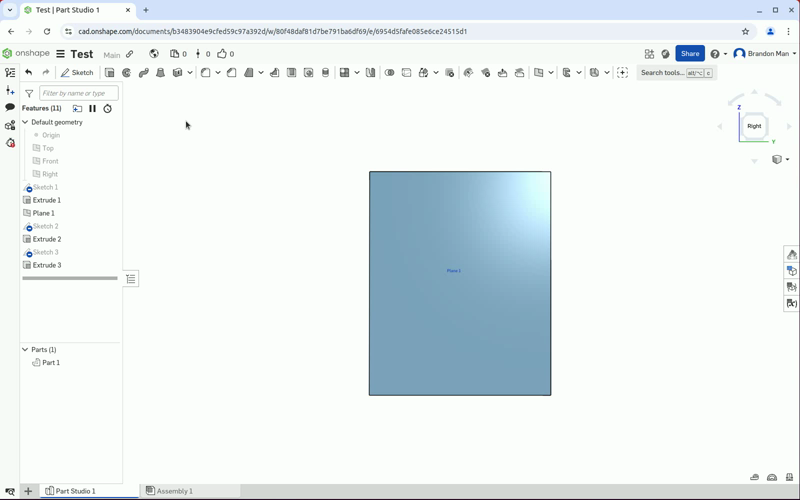
key(shift+h)
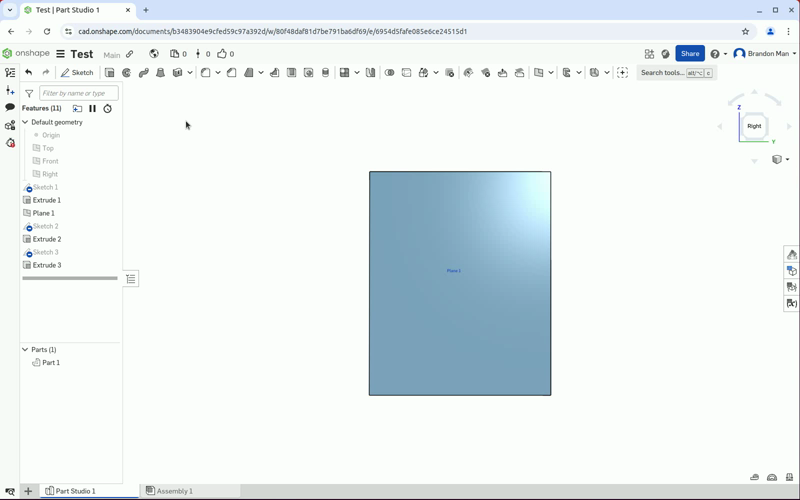
mouse_move(73, 189)
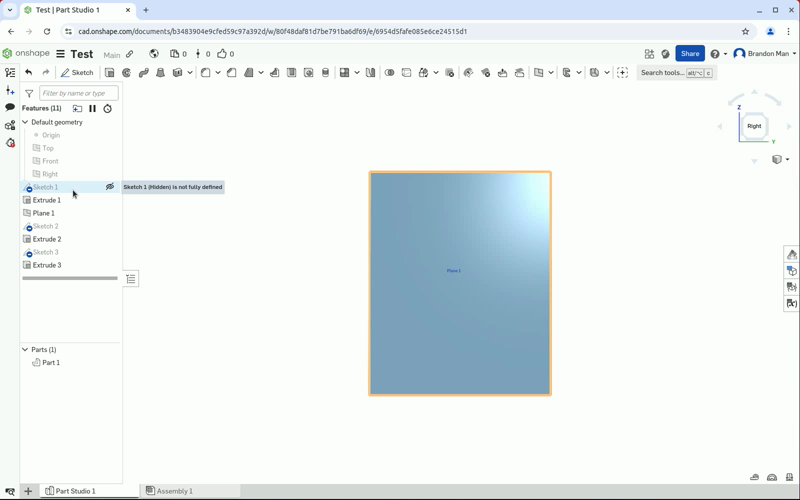
click(73, 189)
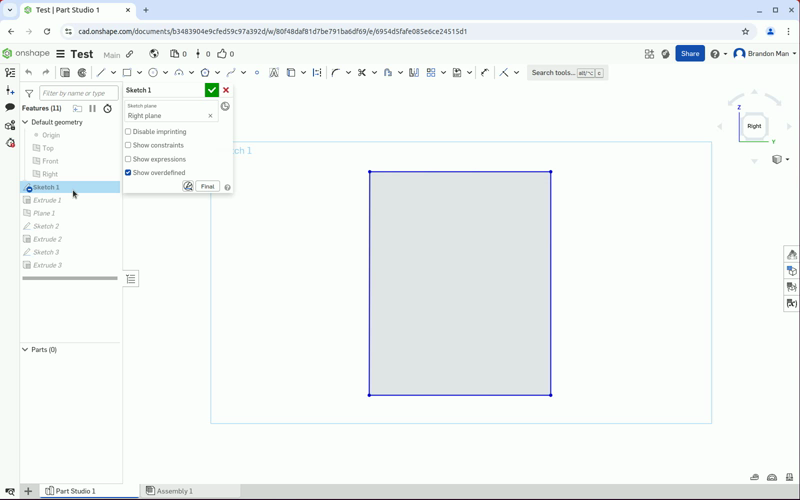
mouse_move(229, 92)
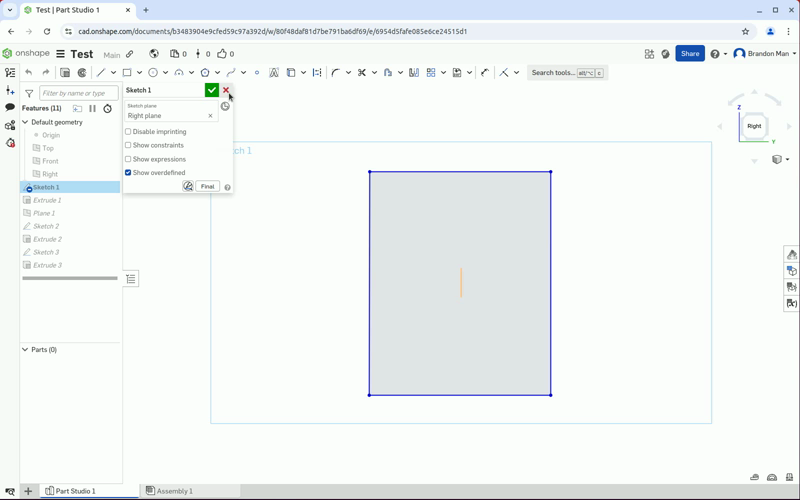
click(229, 92)
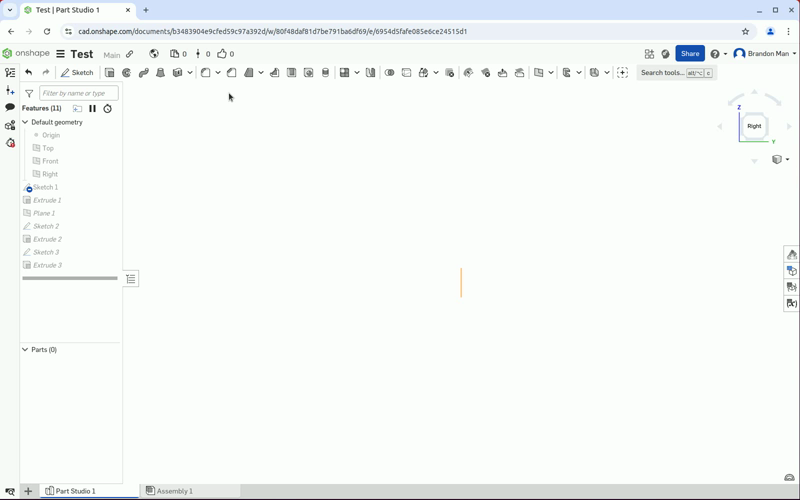
key(shift+s)
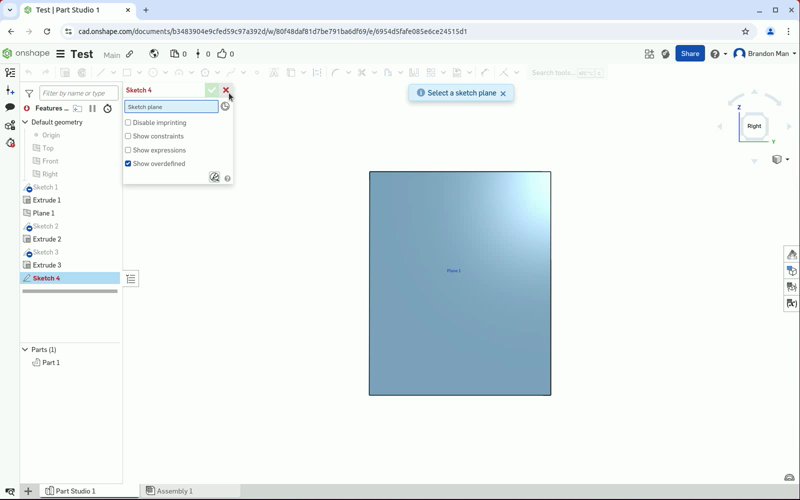
mouse_move(73, 215)
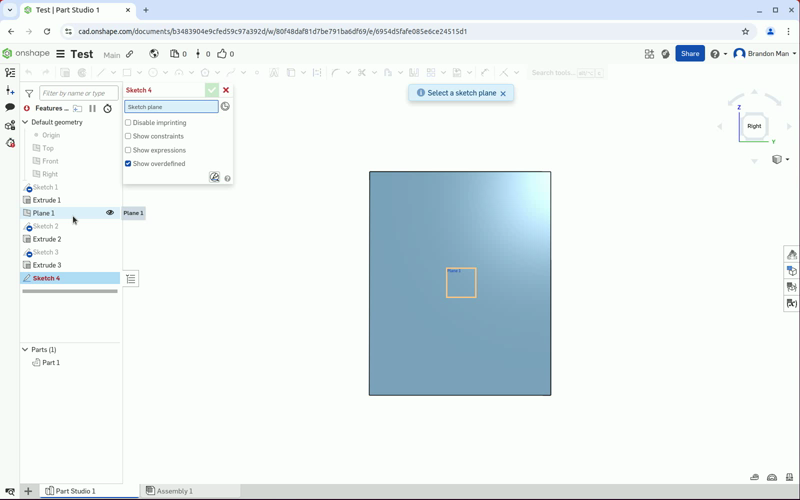
click(73, 215)
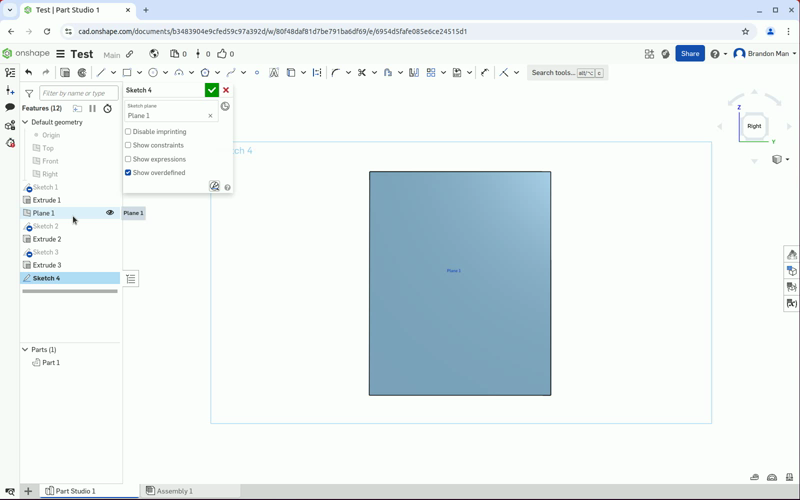
mouse_move(73, 352)
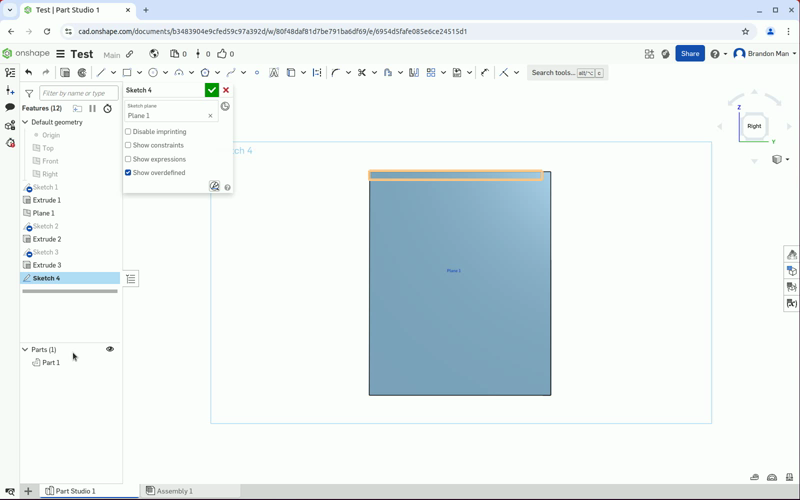
key(y)
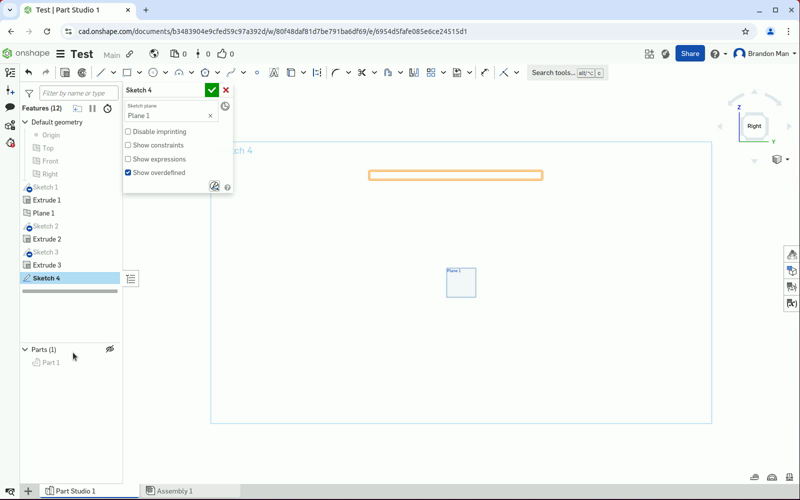
key(l)
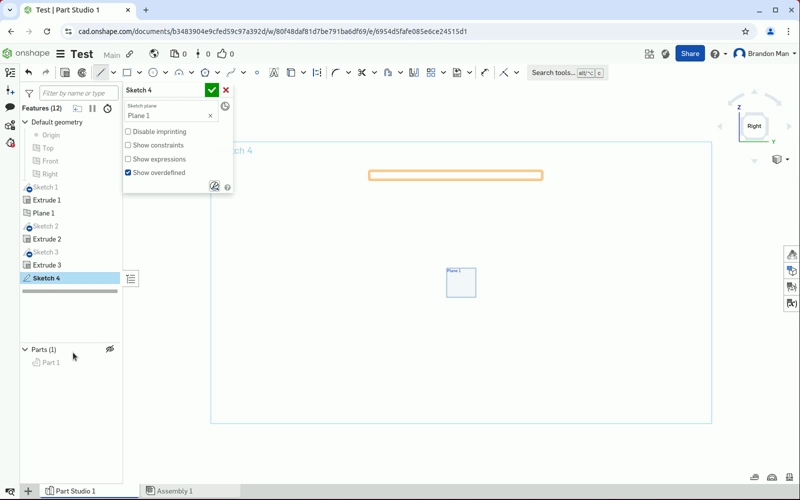
key_down(shift)
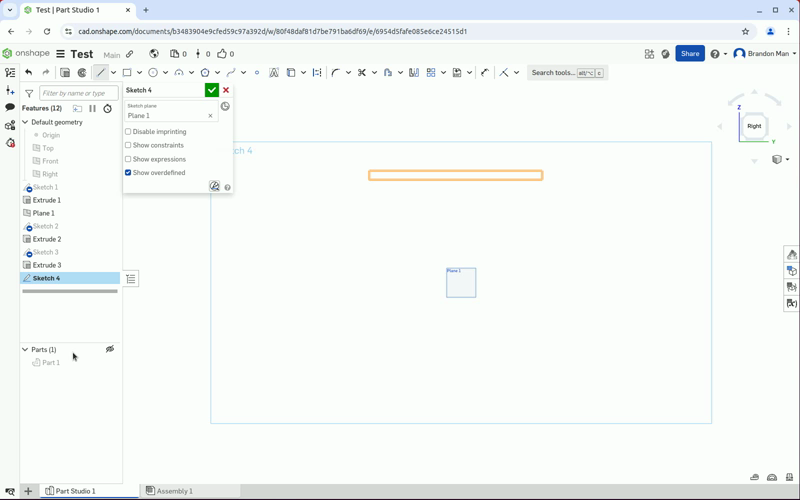
mouse_move(542, 179)
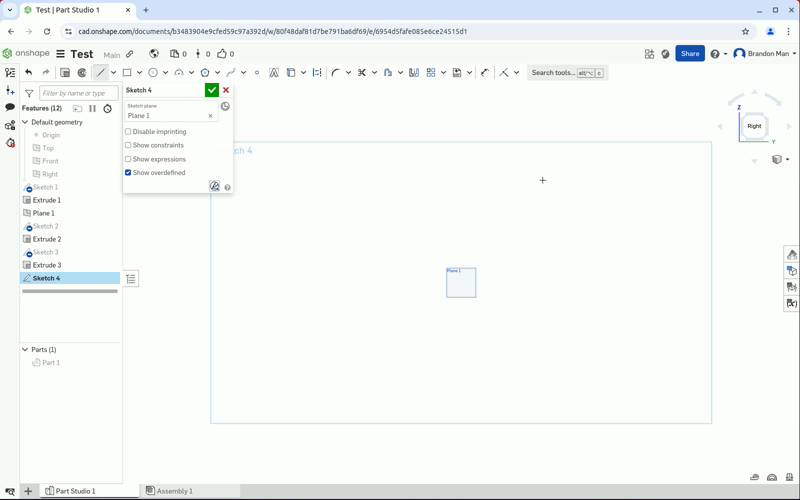
click(542, 179)
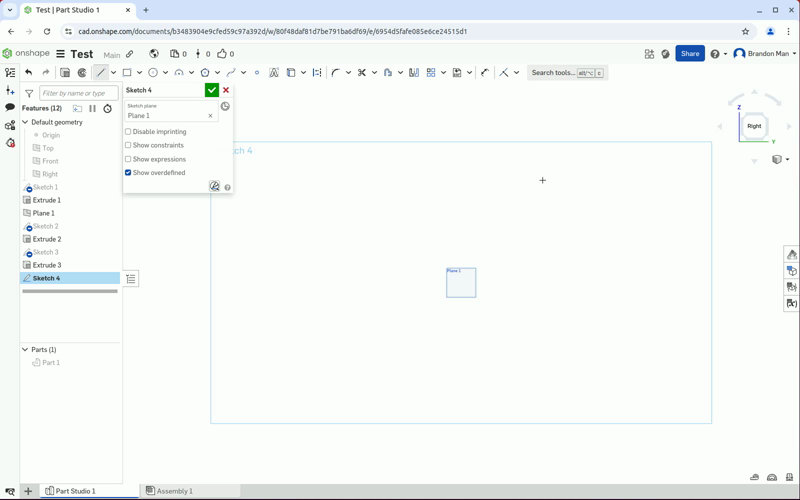
key_up(shift)
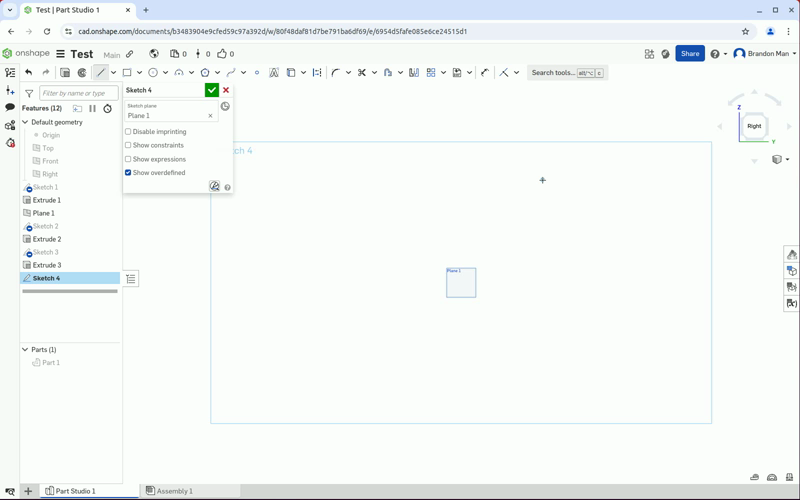
key_down(shift)
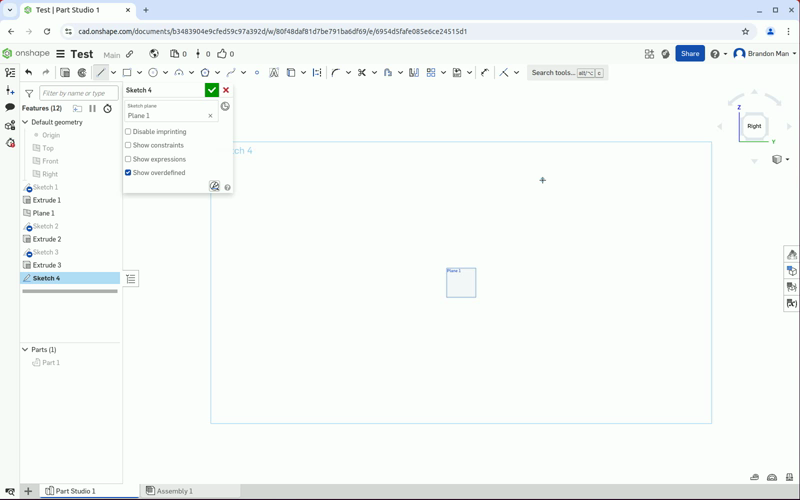
mouse_move(572, 179)
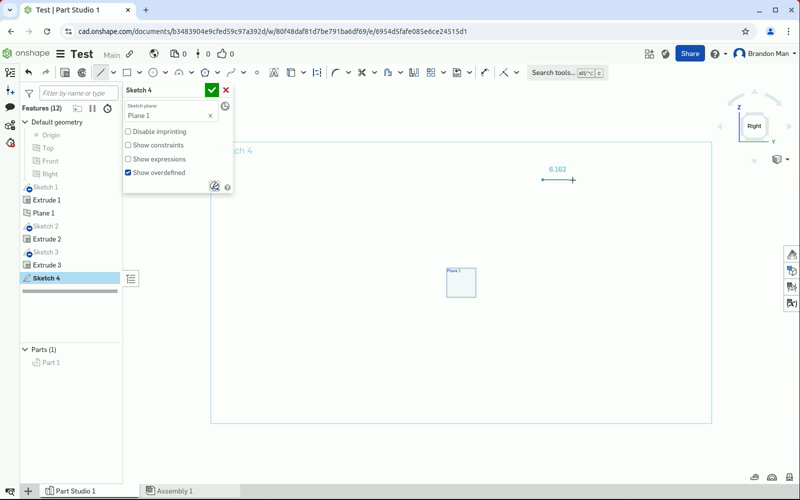
mouse_move(553, 179)
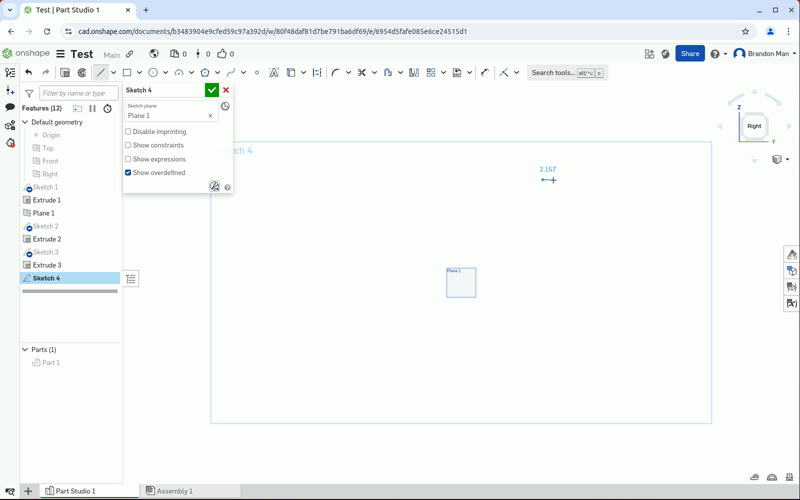
click(553, 179)
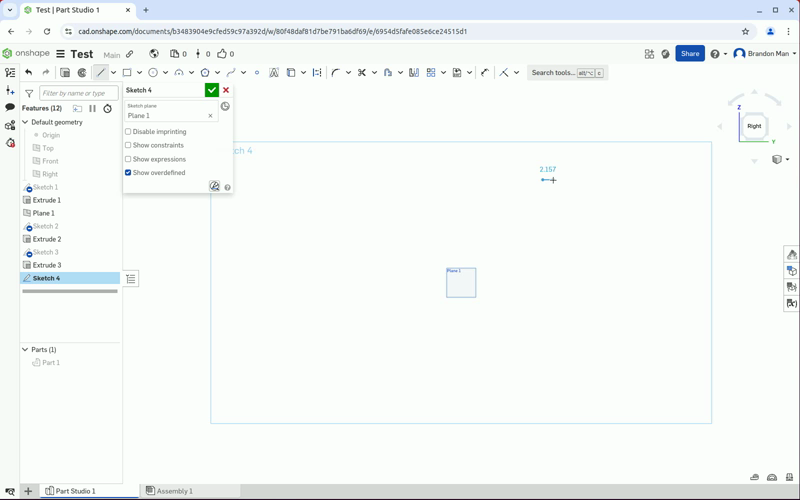
key_up(shift)
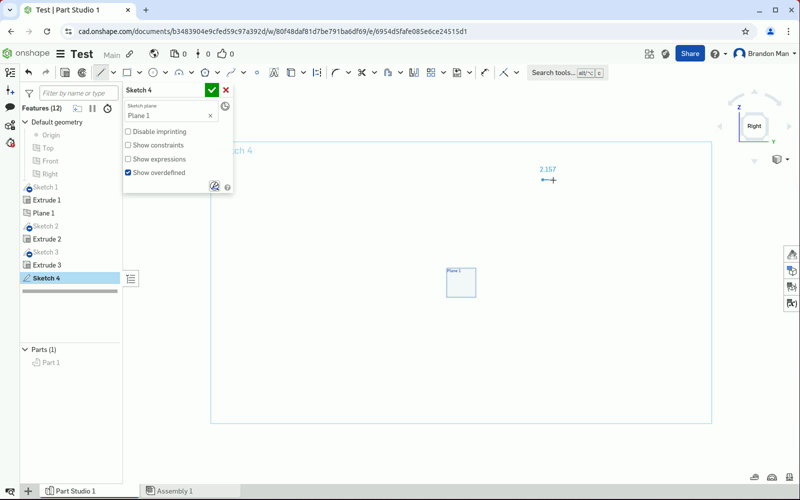
key_down(shift)
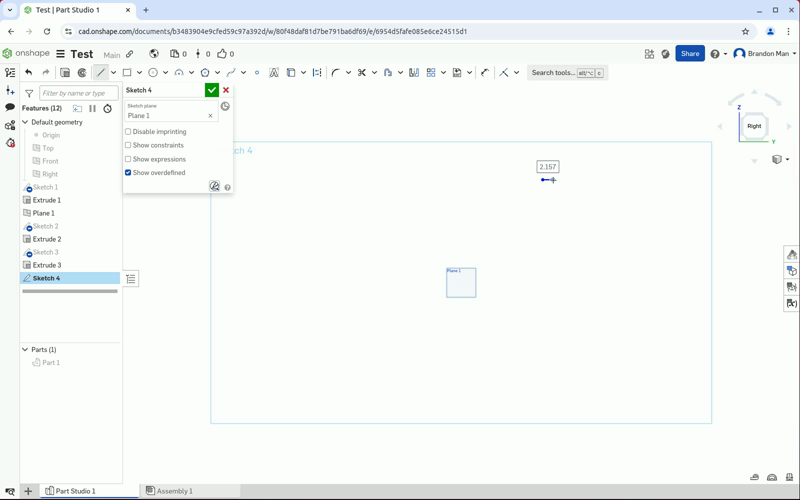
mouse_move(583, 179)
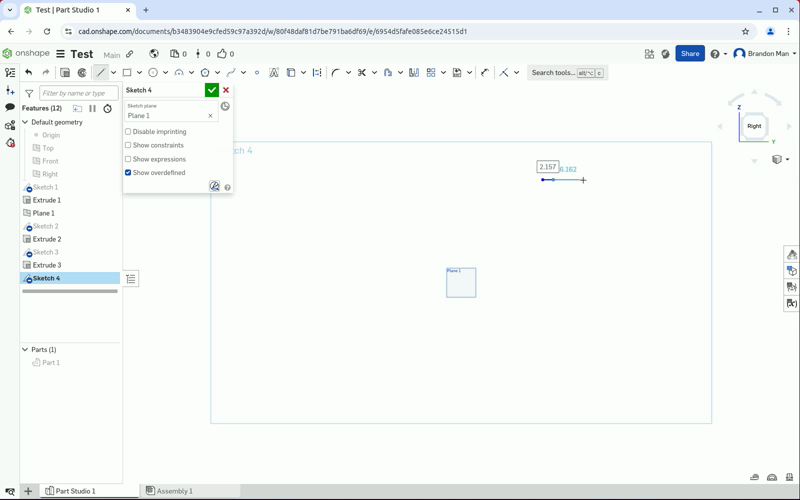
mouse_move(553, 169)
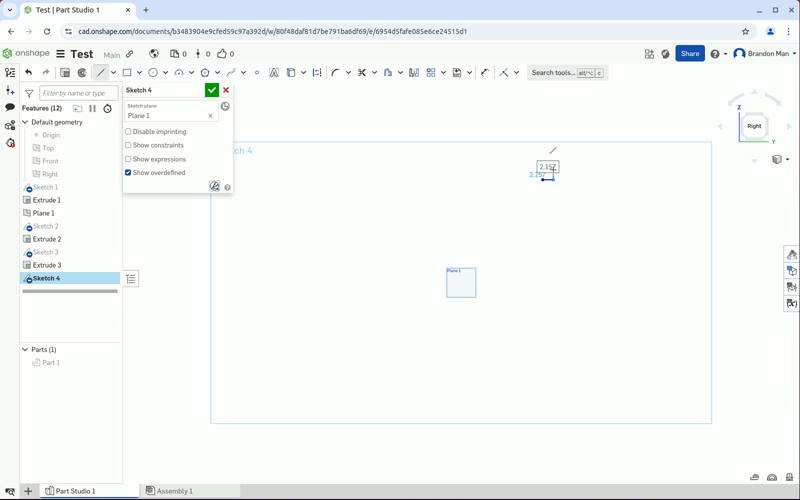
click(553, 169)
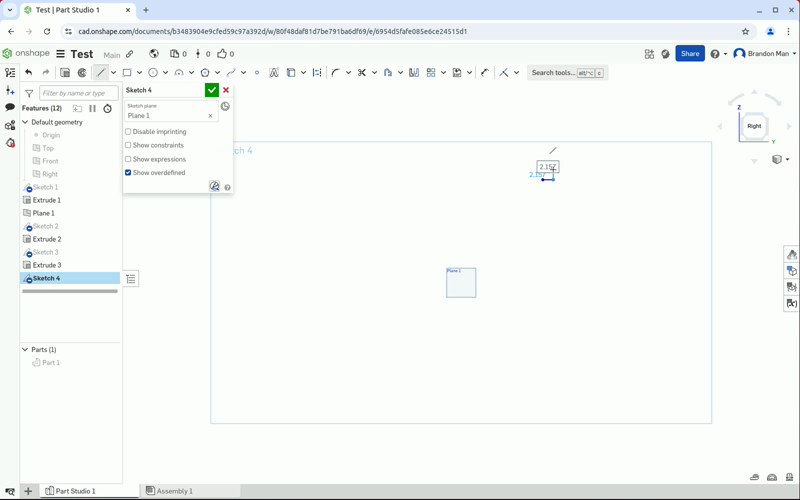
key_up(shift)
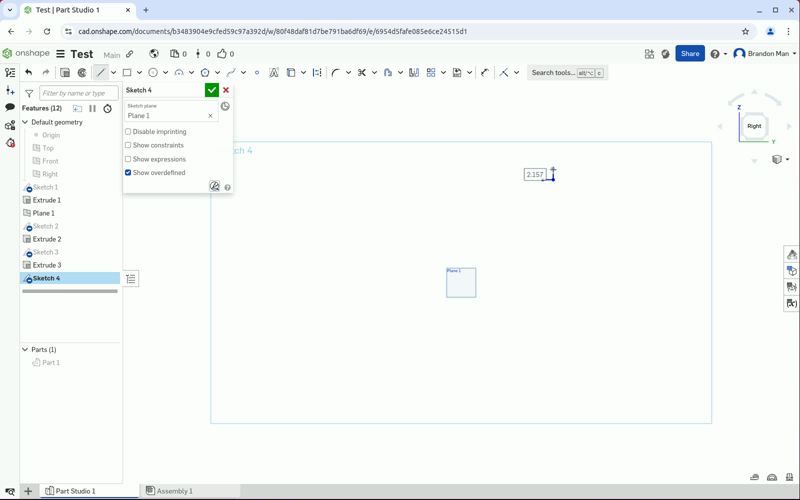
key_down(shift)
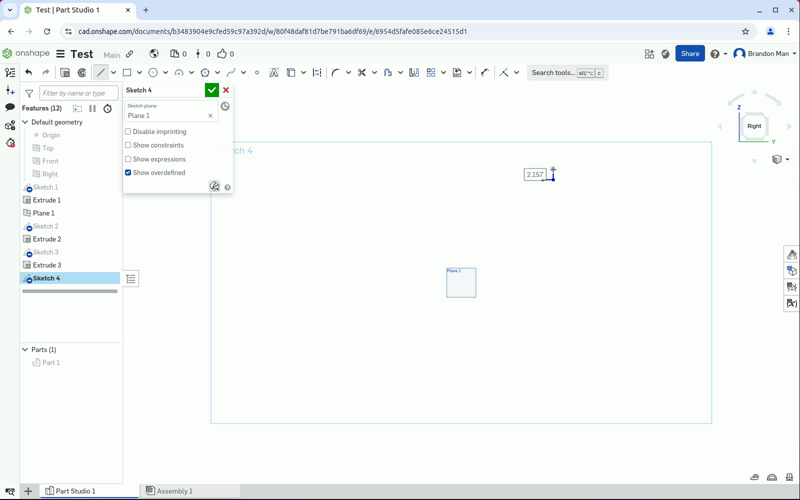
mouse_move(583, 169)
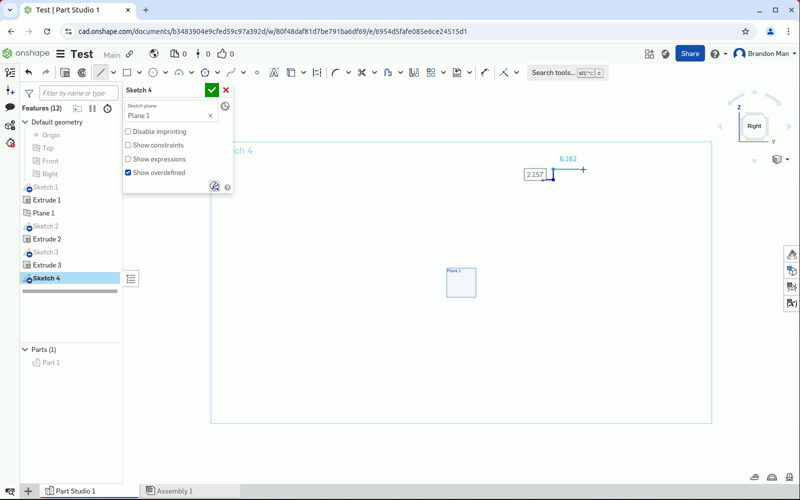
mouse_move(542, 169)
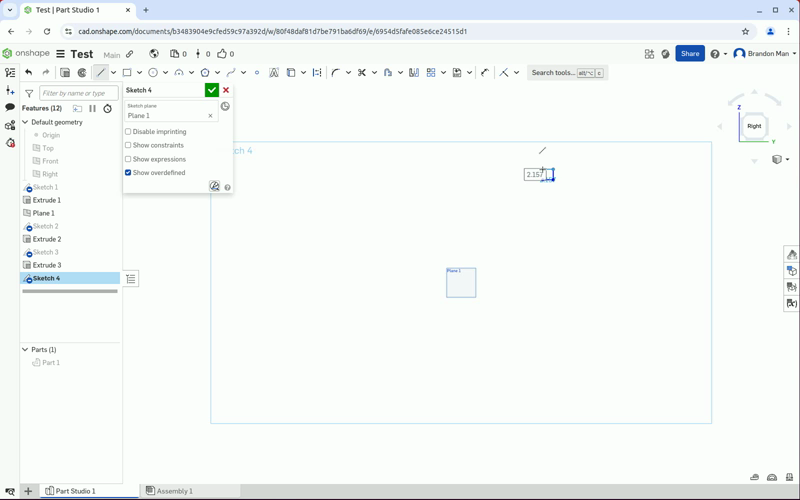
click(542, 169)
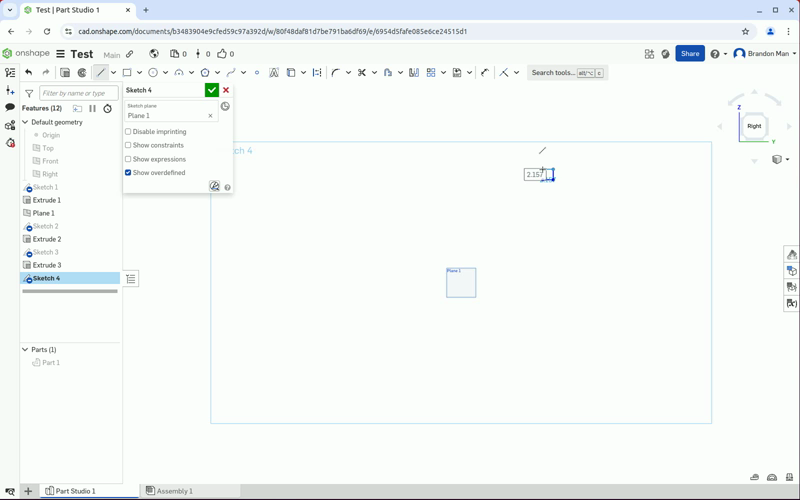
key_up(shift)
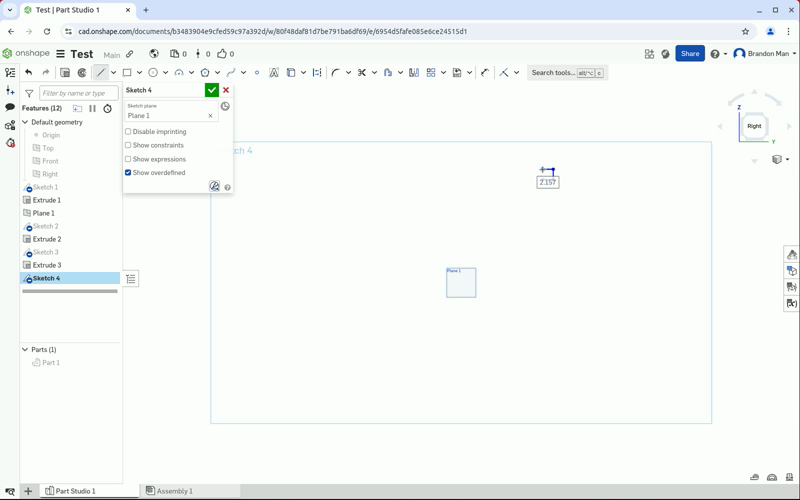
mouse_move(572, 169)
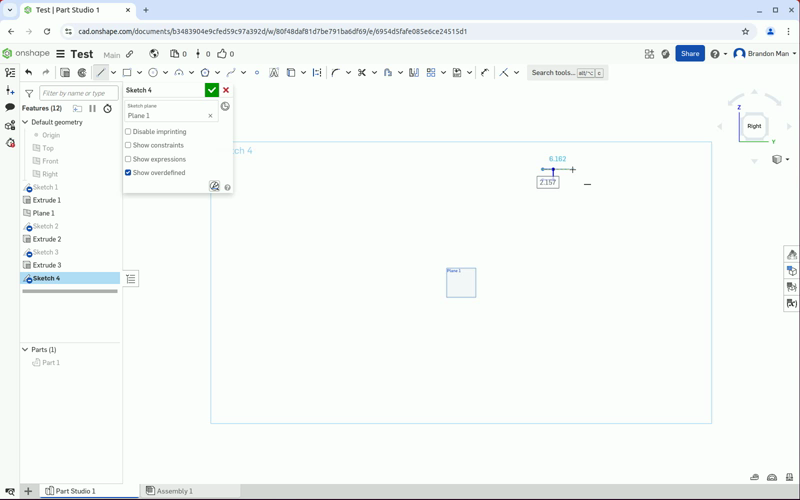
key_down(shift)
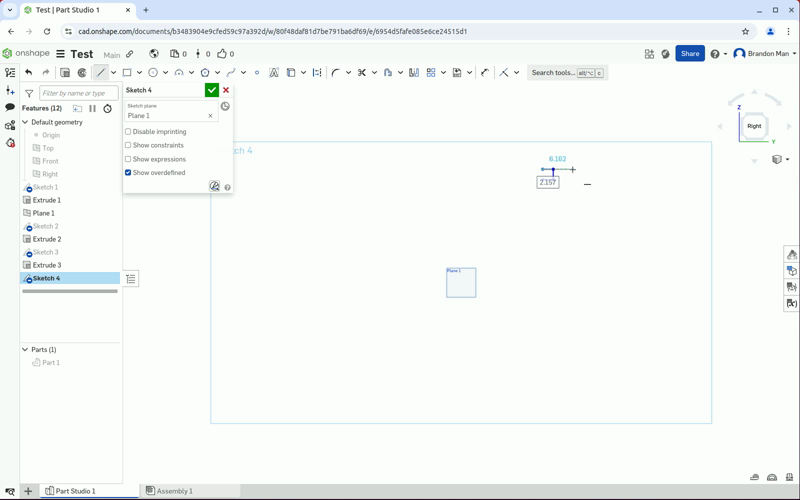
mouse_move(542, 179)
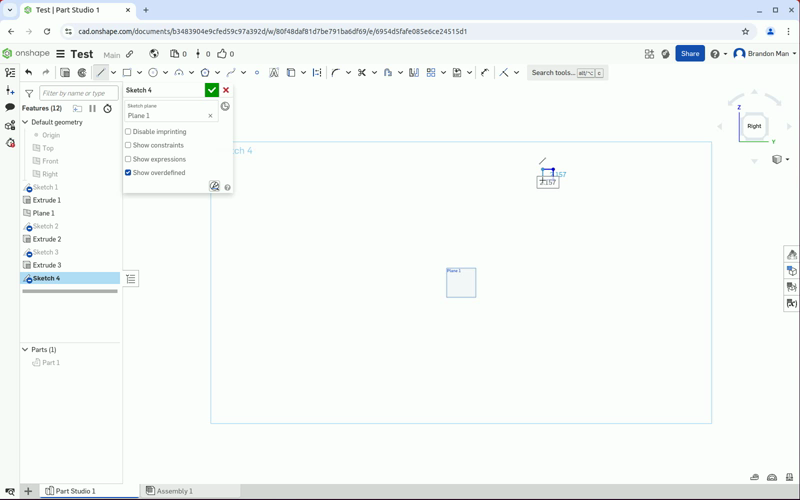
key_up(shift)
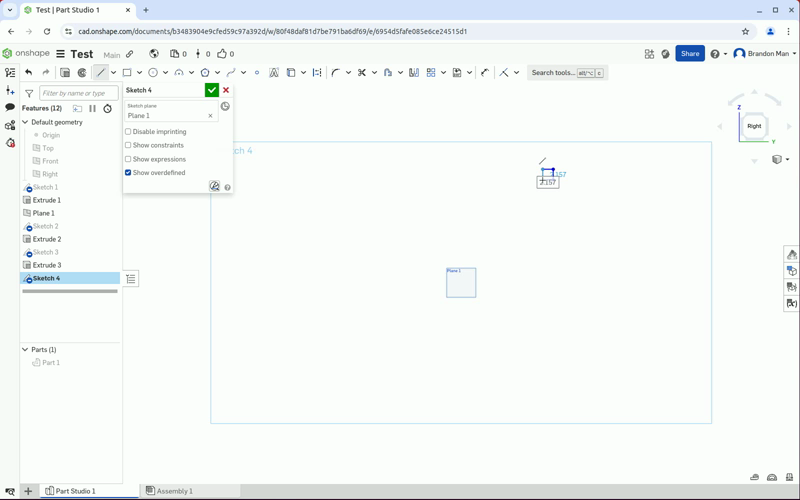
click(542, 179)
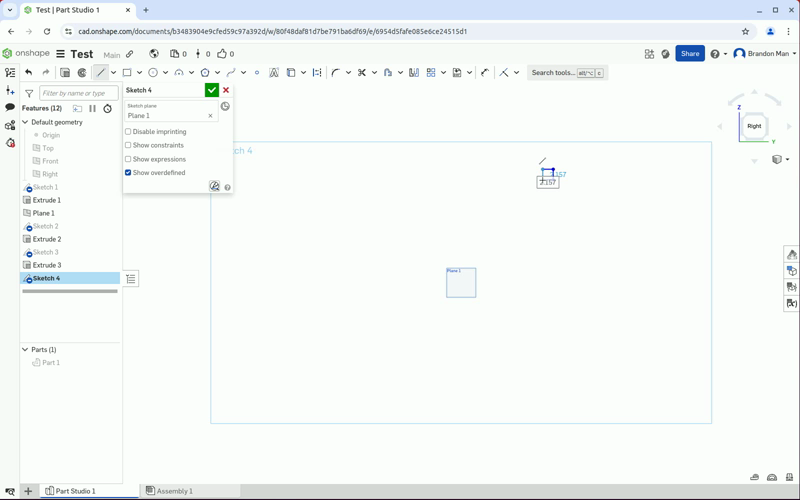
key(esc)
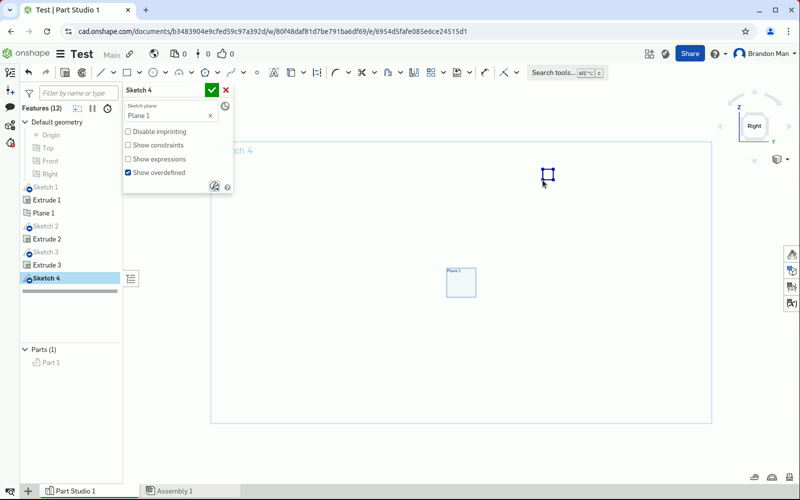
mouse_move(546, 173)
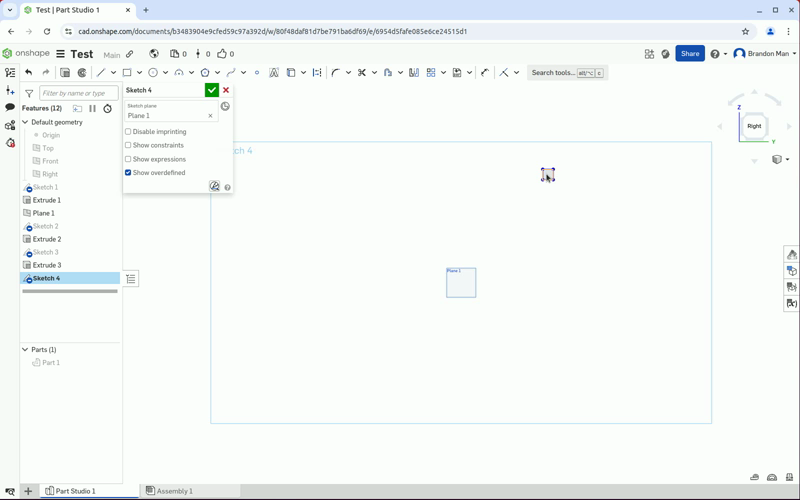
scroll(6)
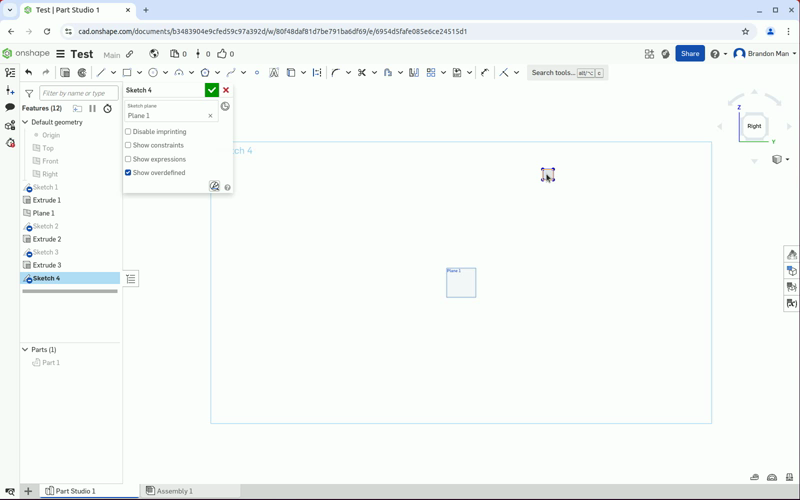
scroll(6)
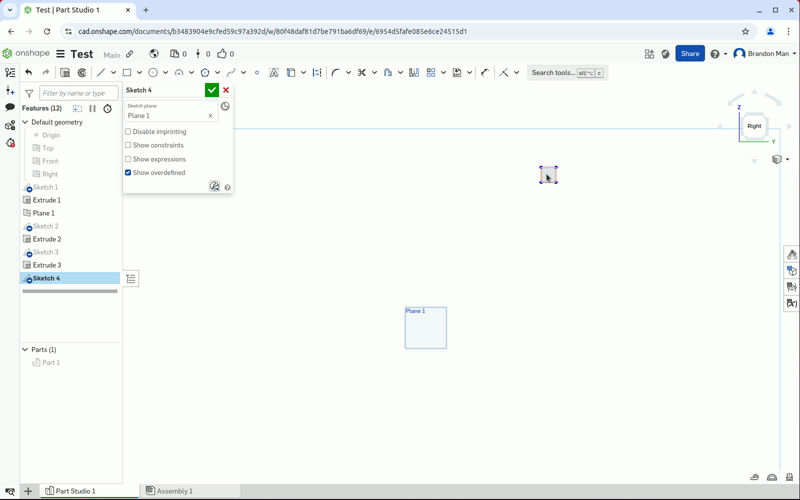
scroll(6)
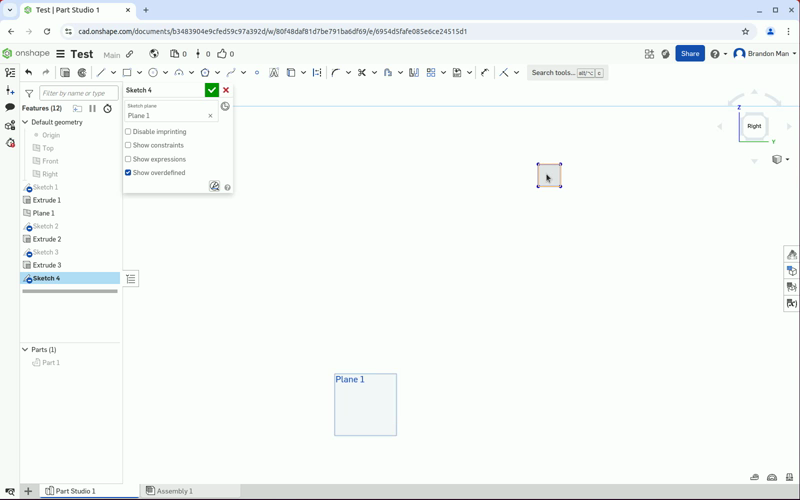
scroll(6)
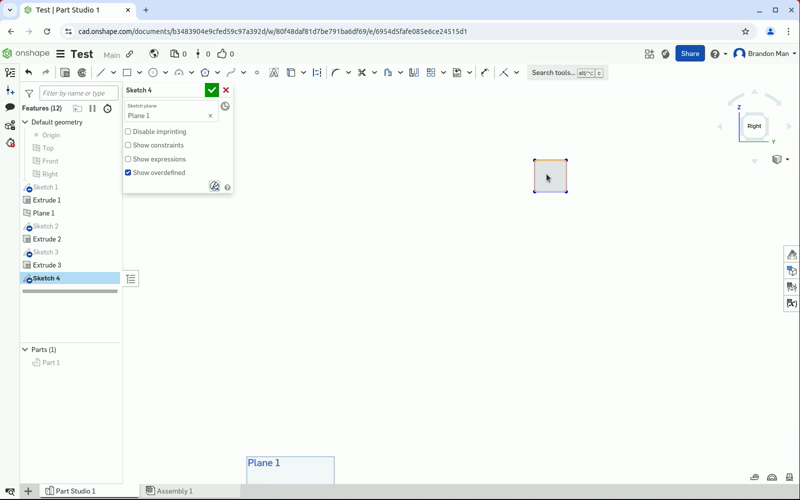
scroll(6)
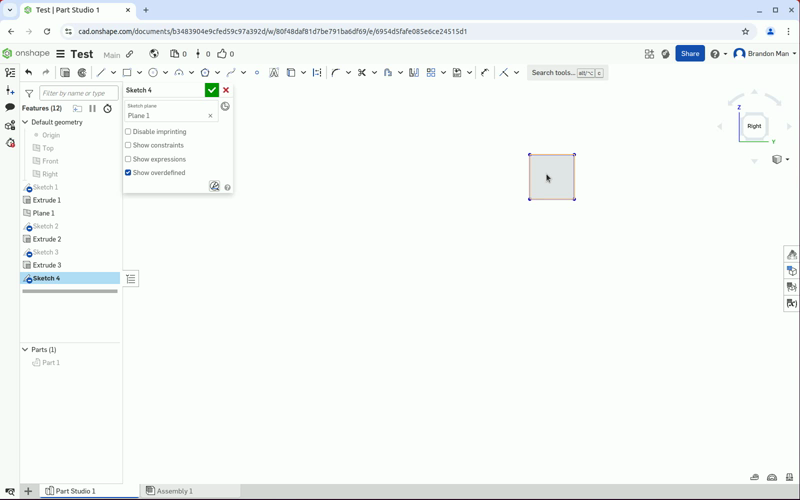
scroll(6)
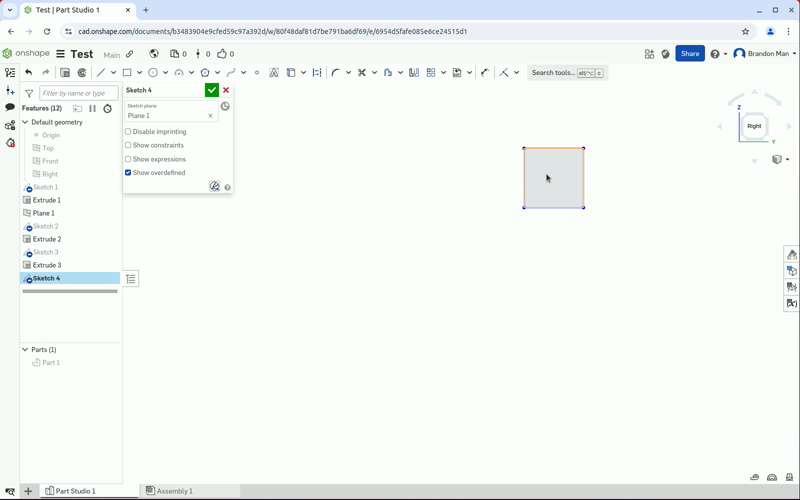
scroll(6)
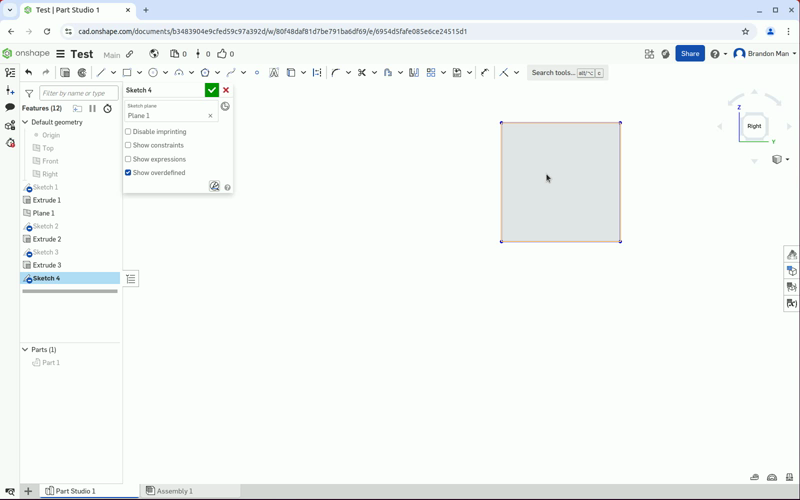
click(546, 173)
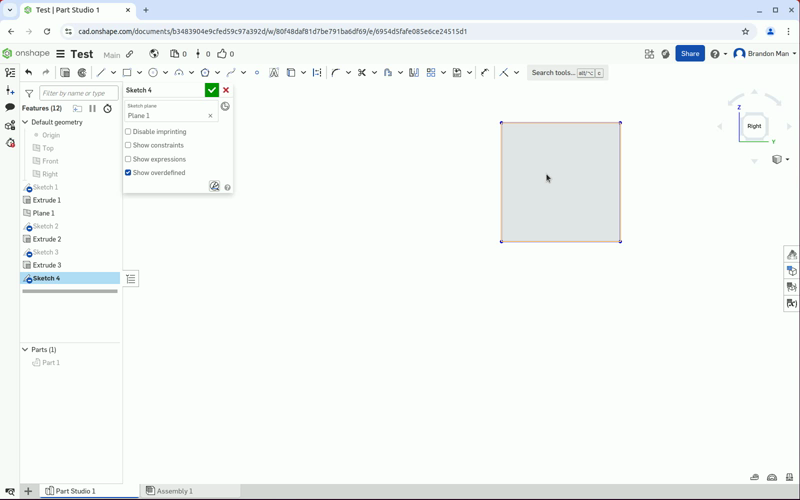
scroll(-6)
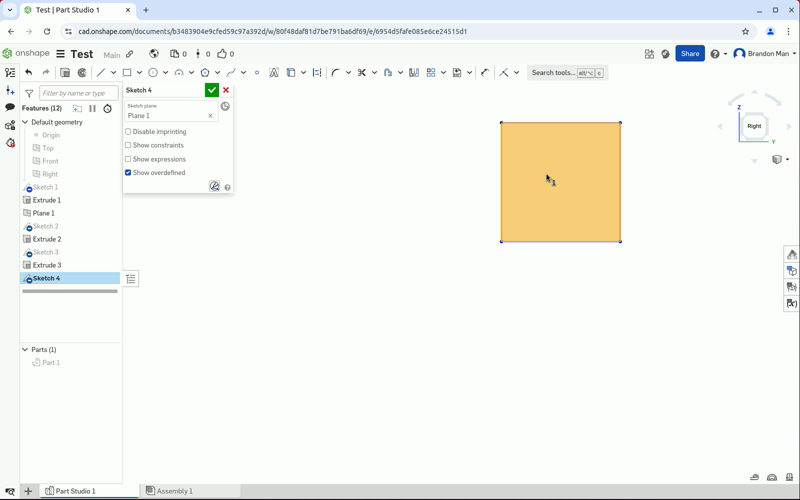
scroll(-6)
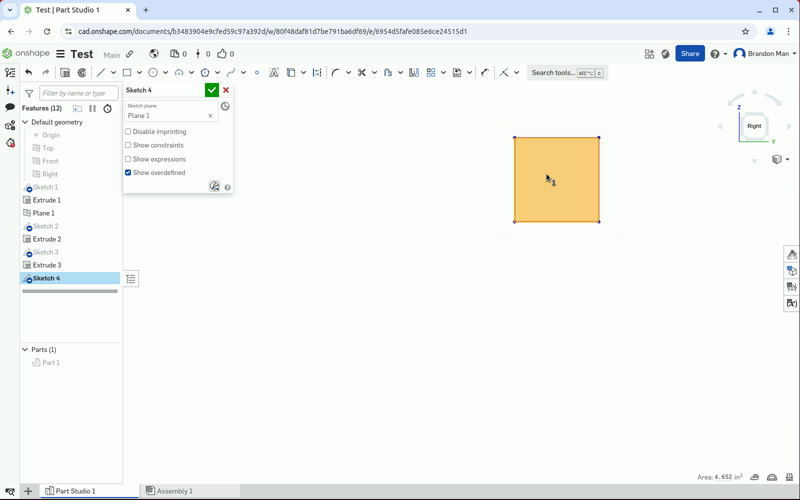
scroll(-6)
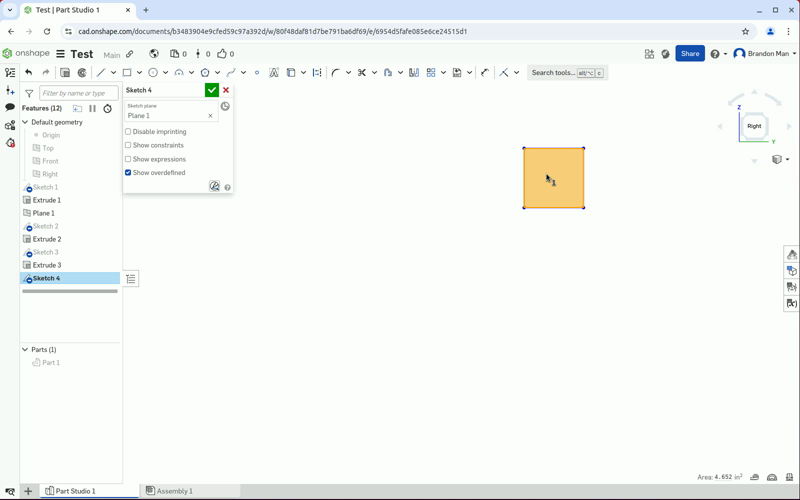
scroll(-6)
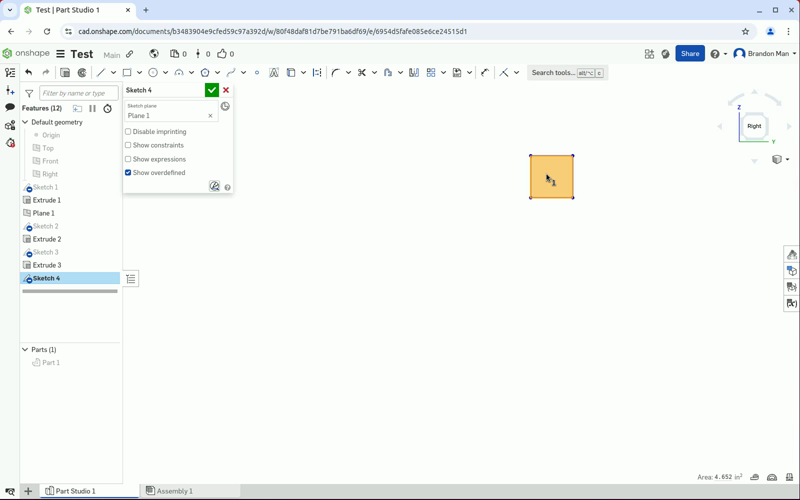
scroll(-6)
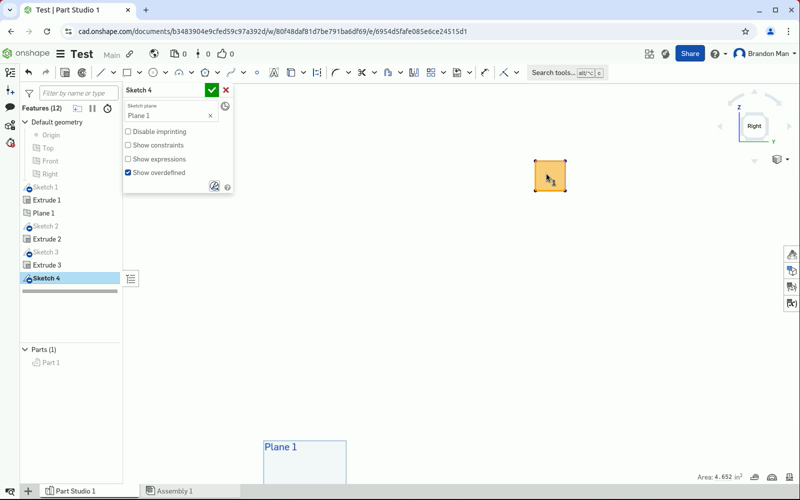
scroll(-6)
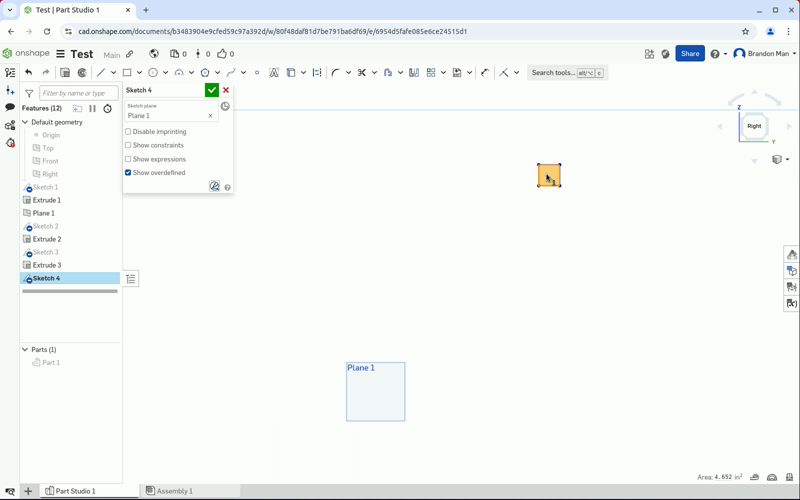
scroll(-6)
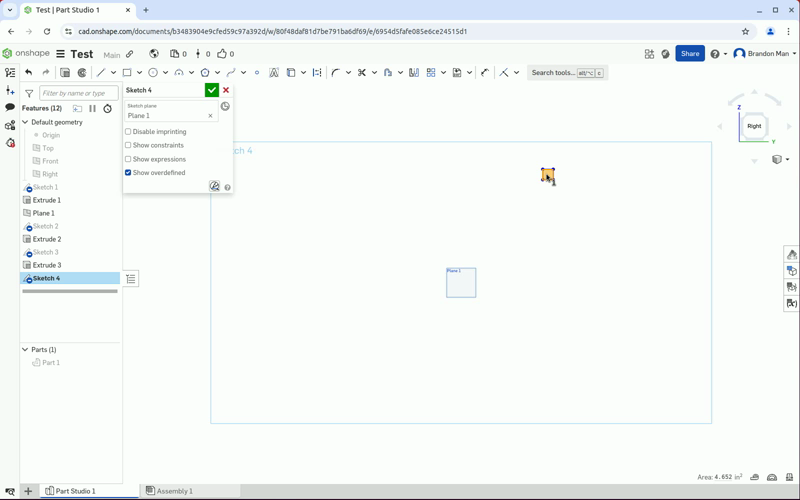
mouse_move(73, 352)
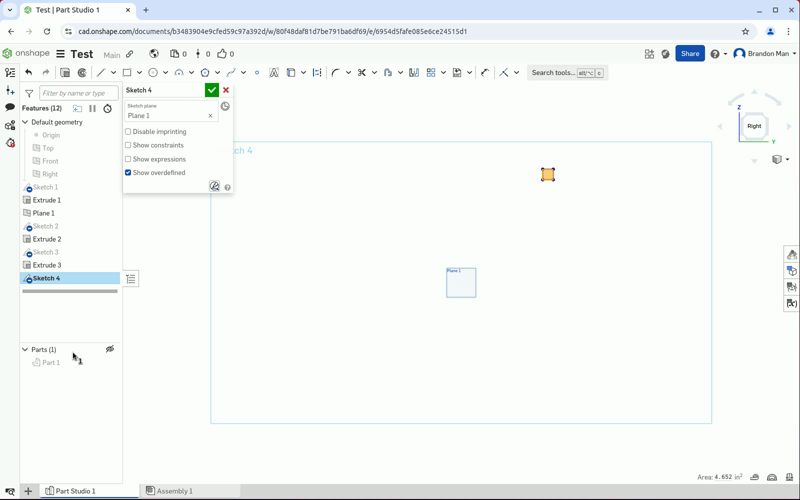
key(shift+y)
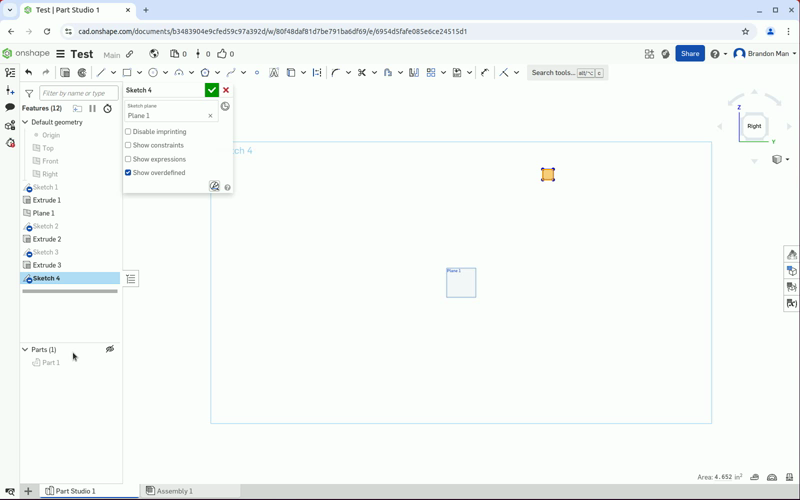
key(shift+e)
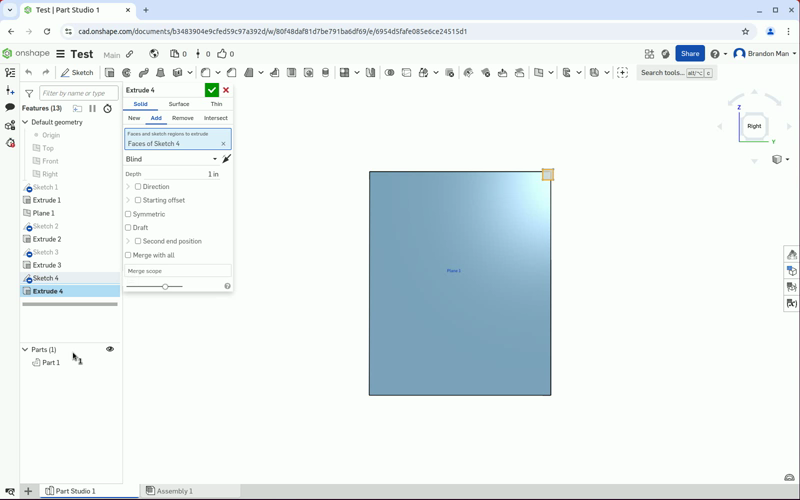
mouse_move(143, 106)
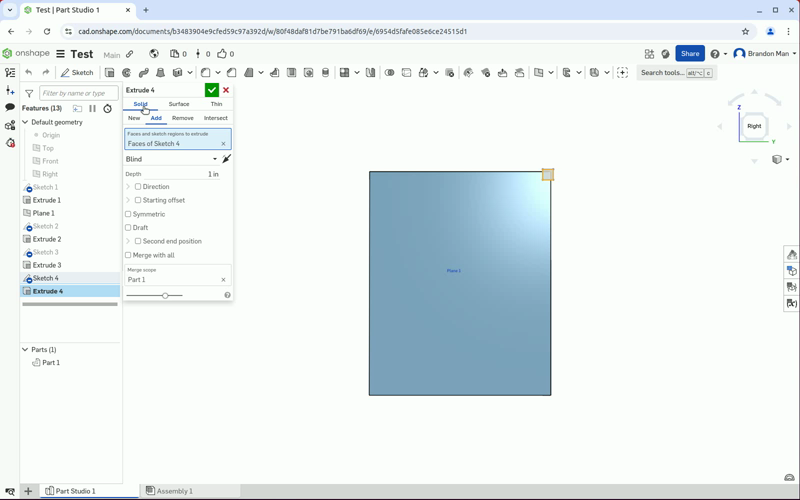
click(143, 106)
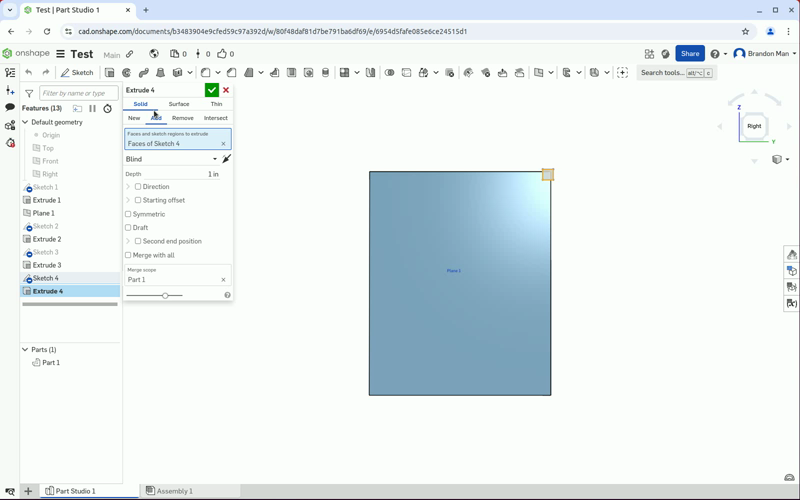
mouse_move(186, 120)
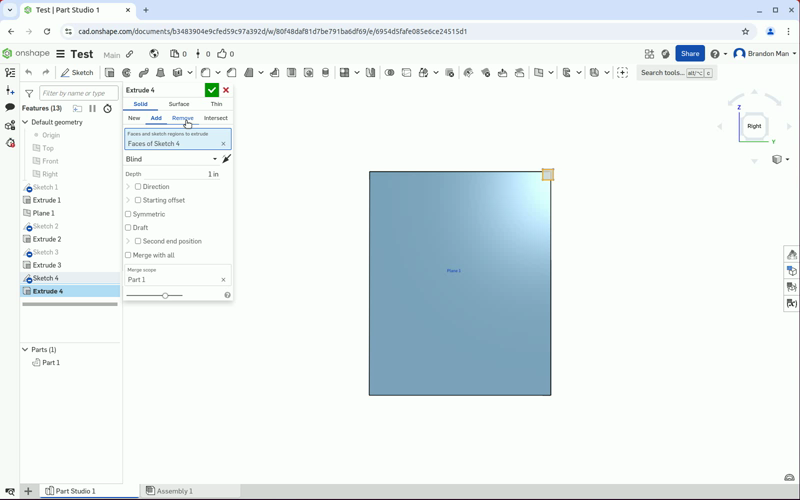
click(186, 120)
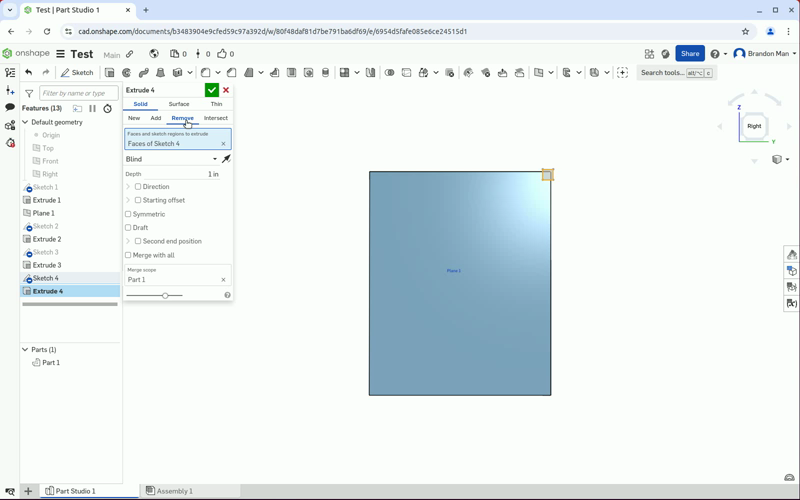
key(tab, 4)
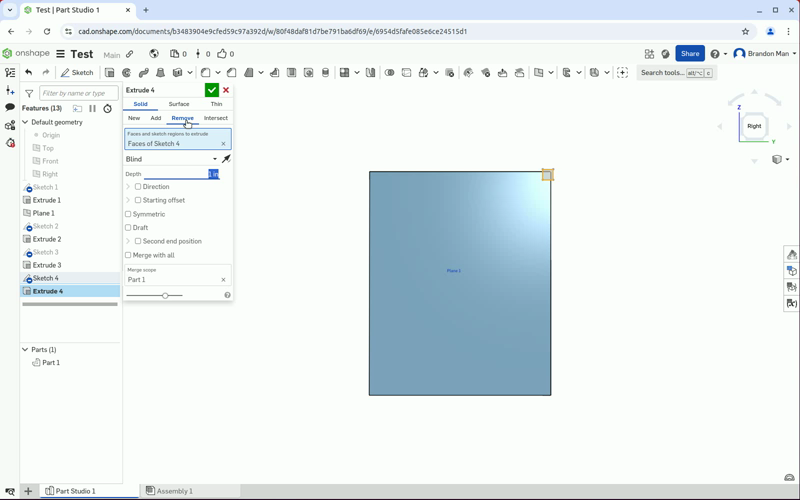
text(0.722)
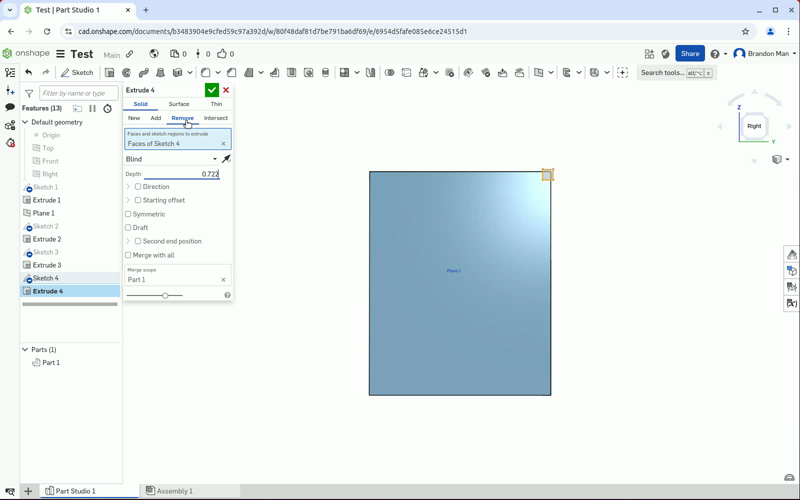
key(tab, 6)
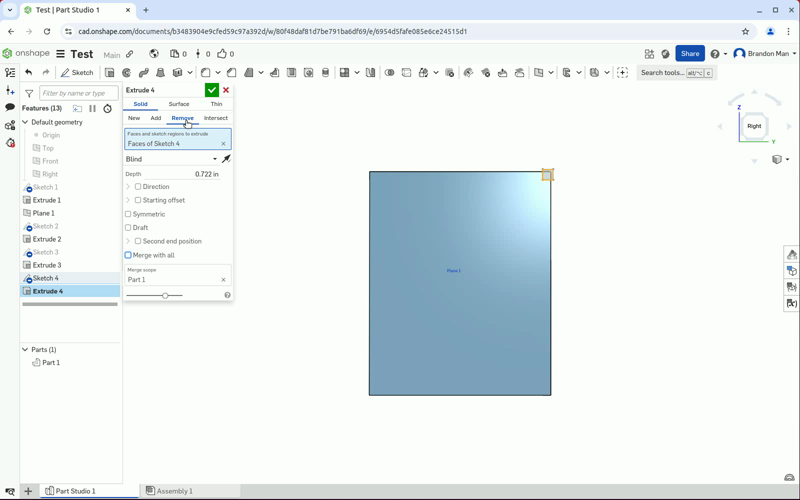
key(space)
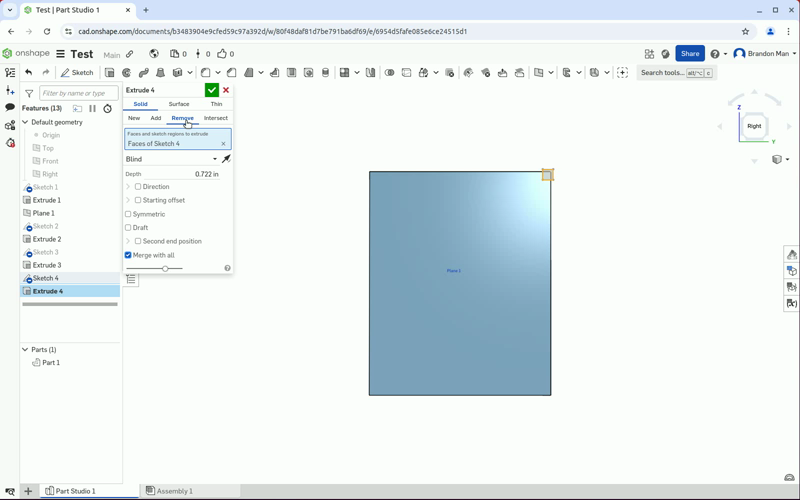
key(enter)
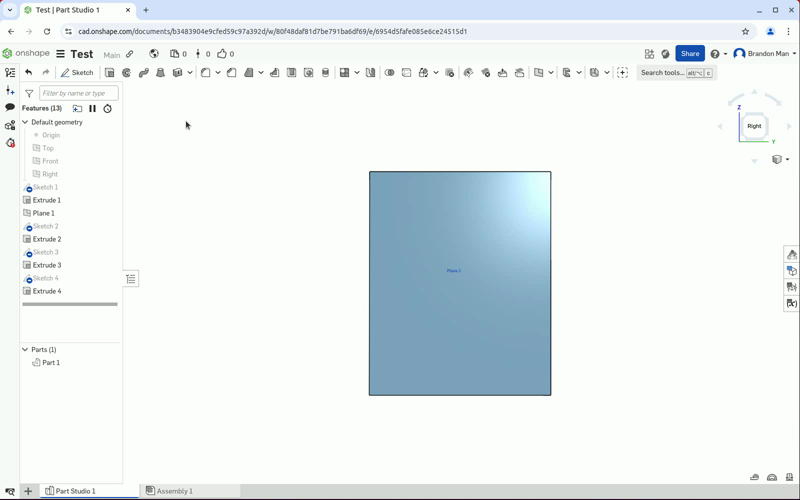
key(shift+h)
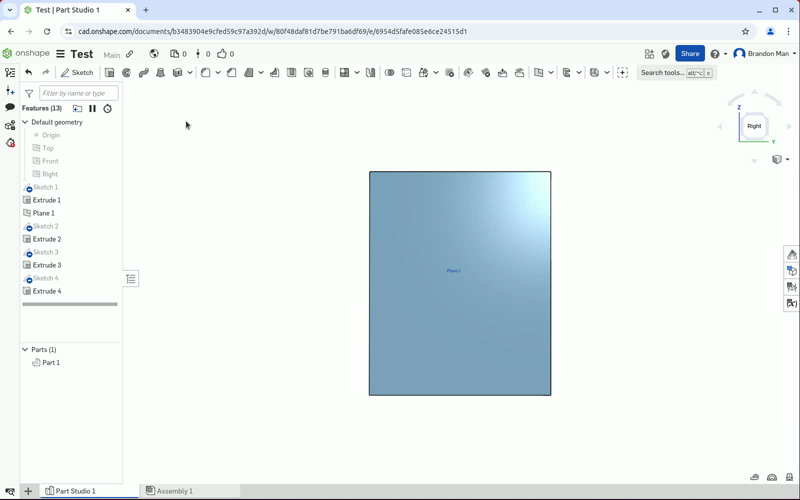
key(shift+h)
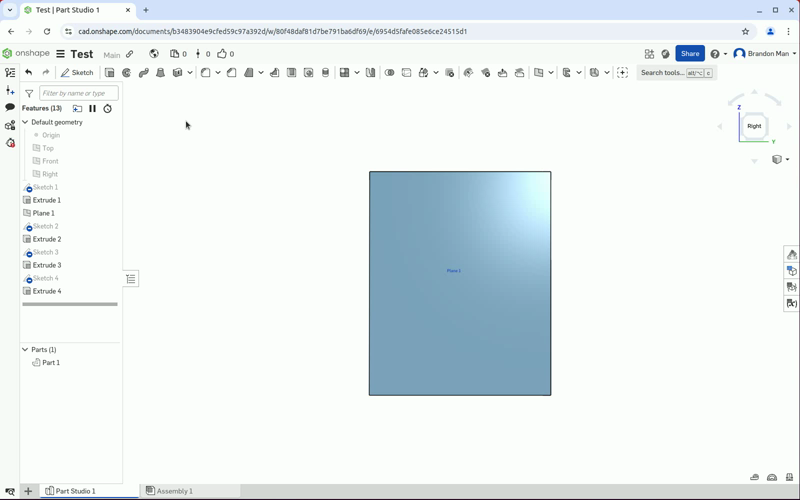
mouse_move(73, 189)
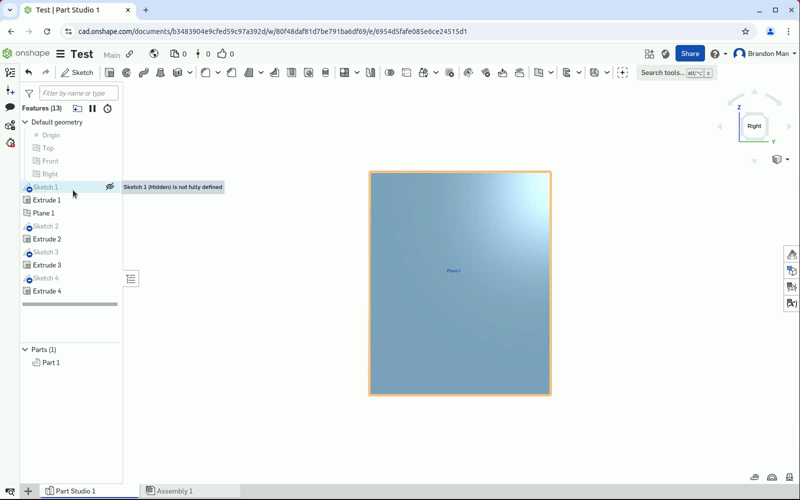
click(73, 189)
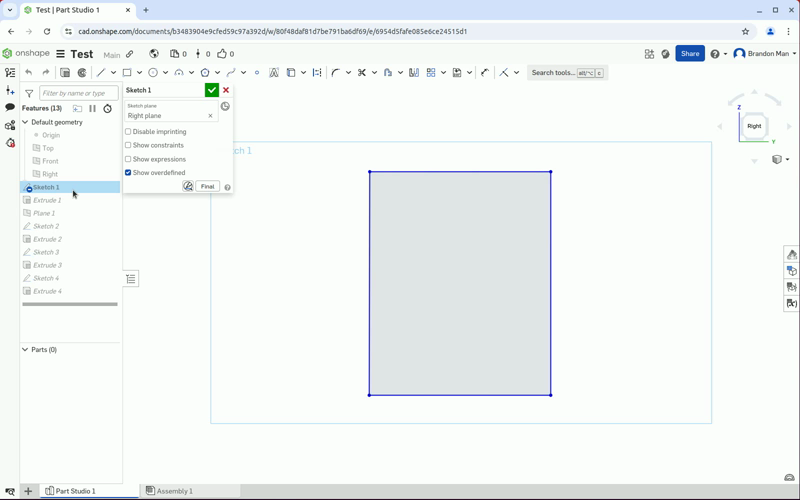
mouse_move(229, 92)
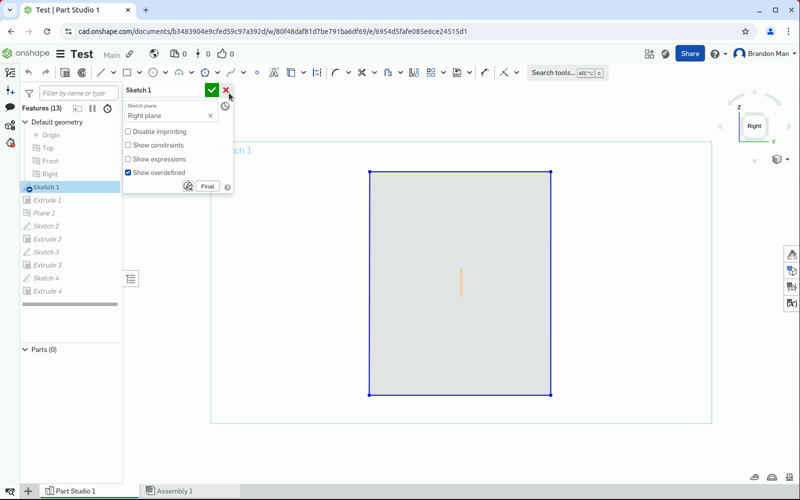
click(229, 92)
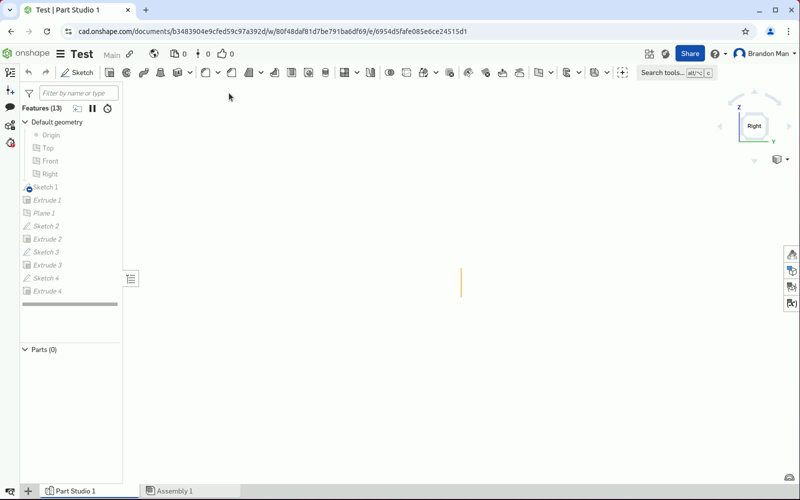
key(shift+s)
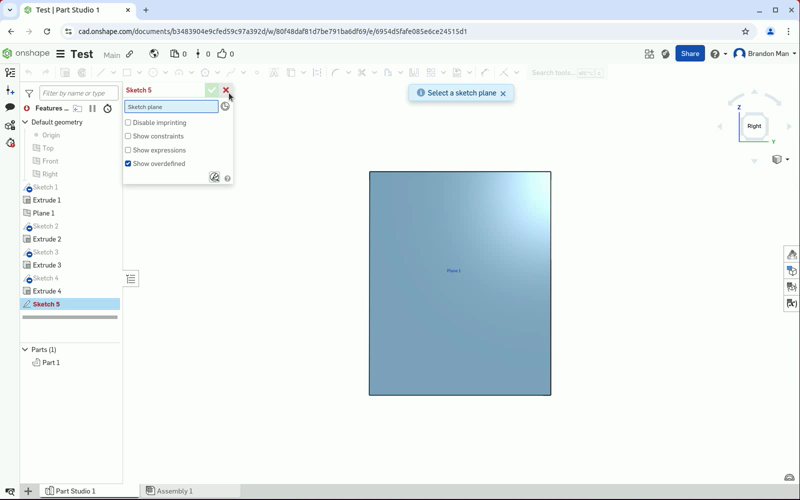
mouse_move(73, 215)
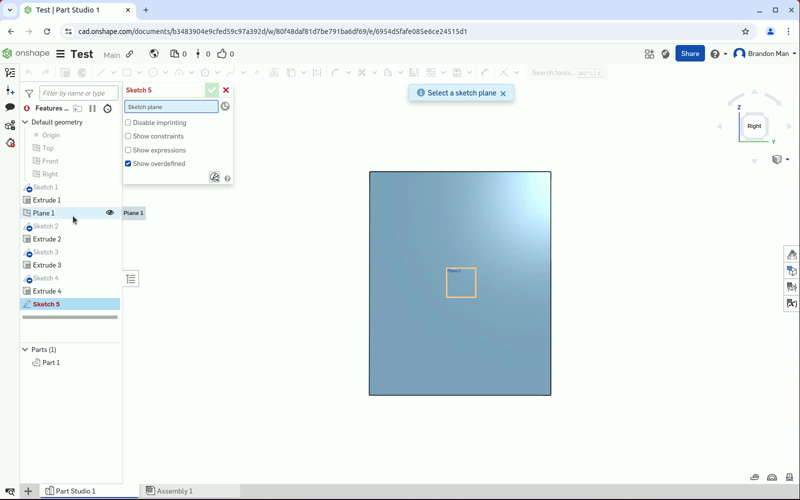
click(73, 215)
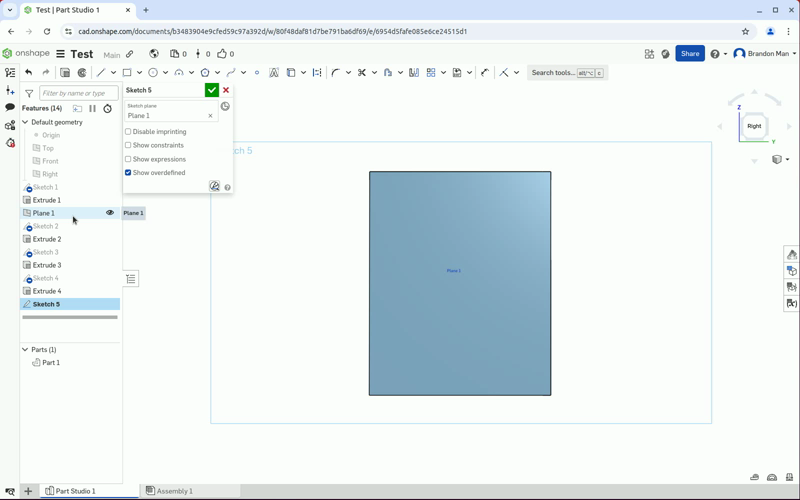
mouse_move(73, 352)
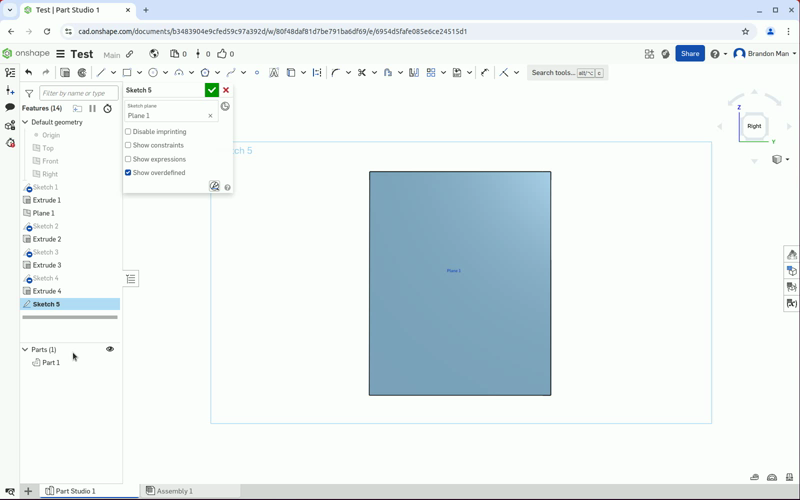
key(y)
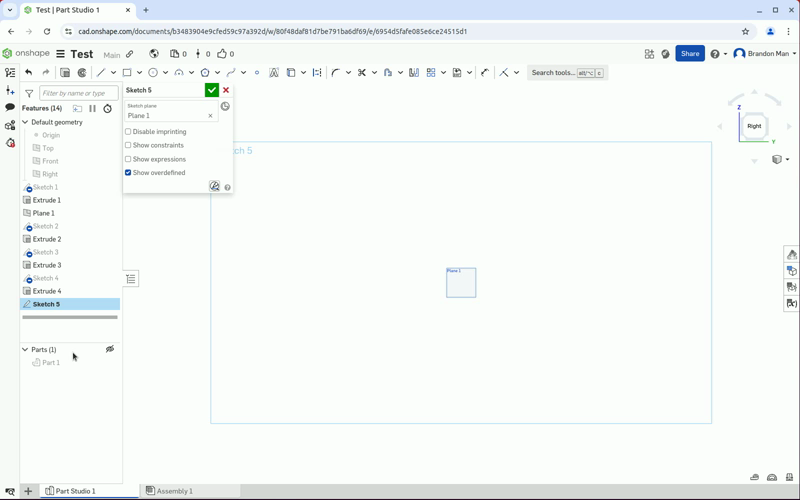
key(l)
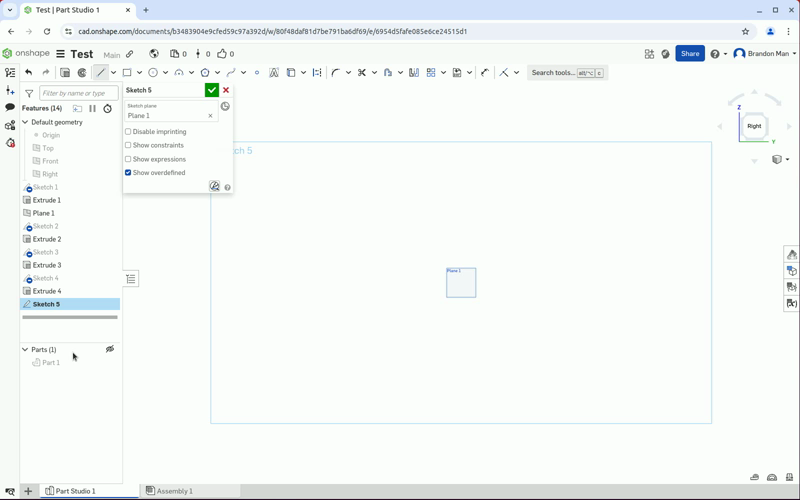
key_down(shift)
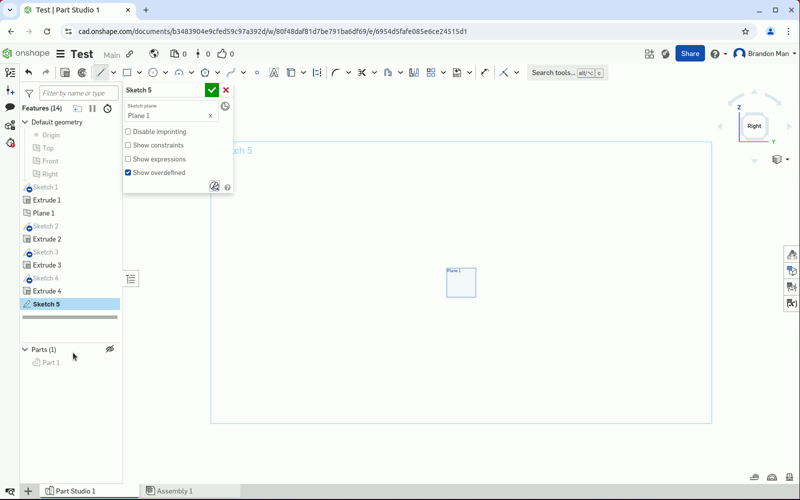
mouse_move(369, 259)
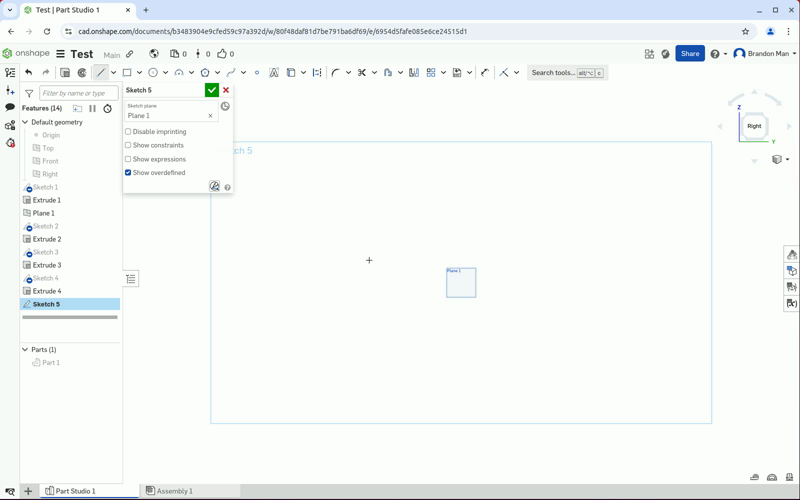
click(369, 259)
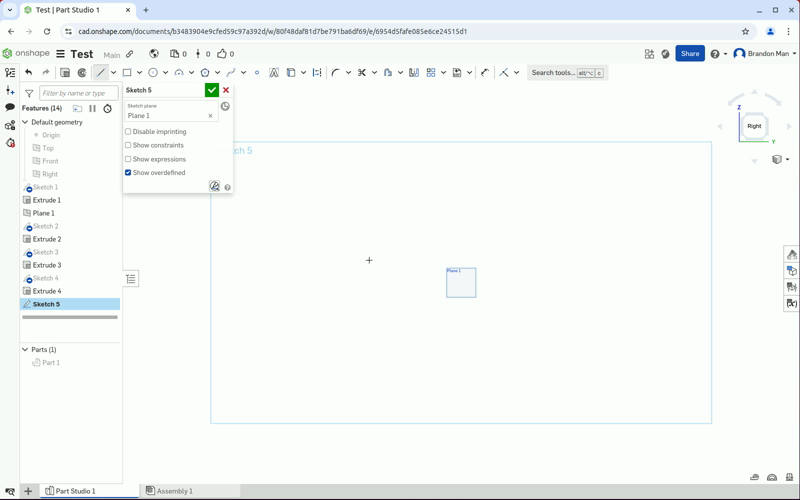
key_up(shift)
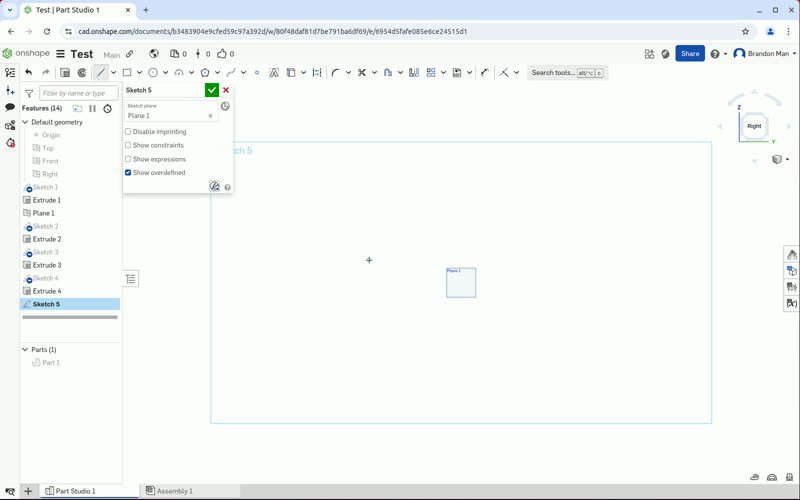
key_down(shift)
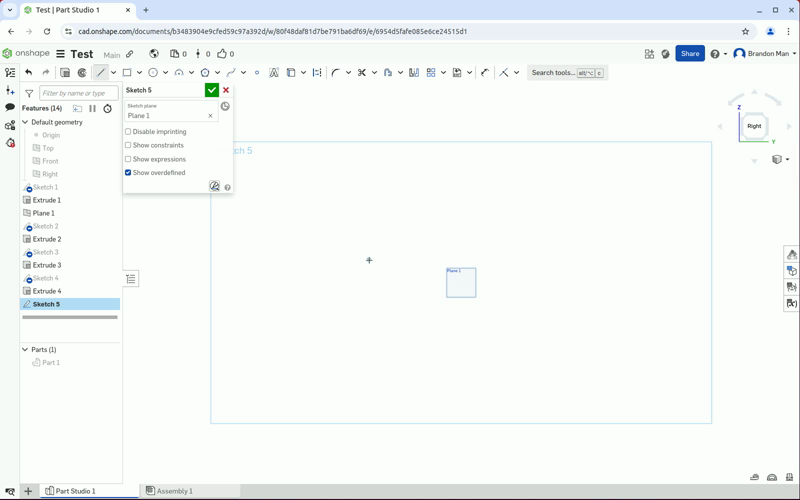
mouse_move(542, 259)
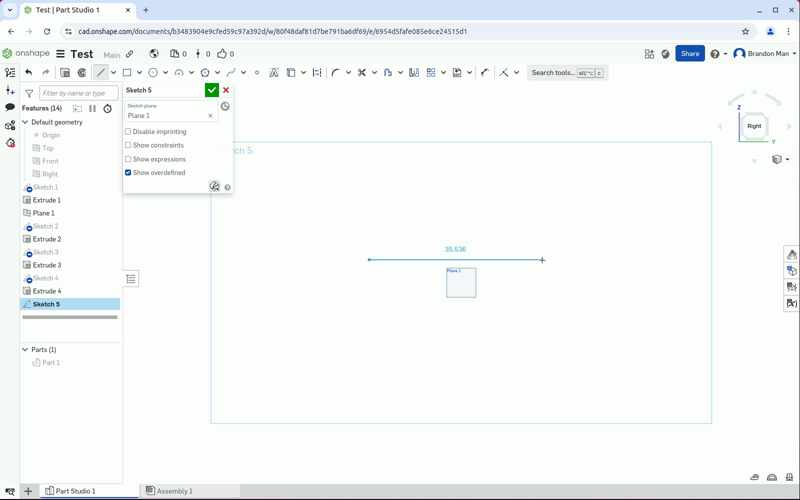
click(542, 259)
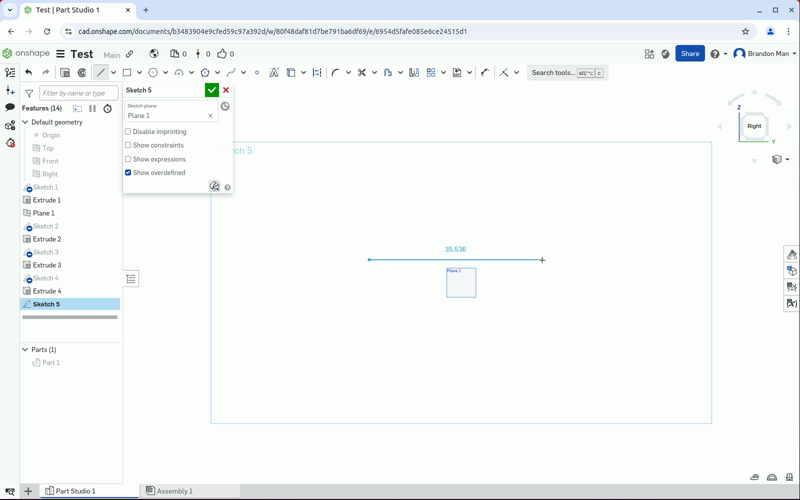
key_up(shift)
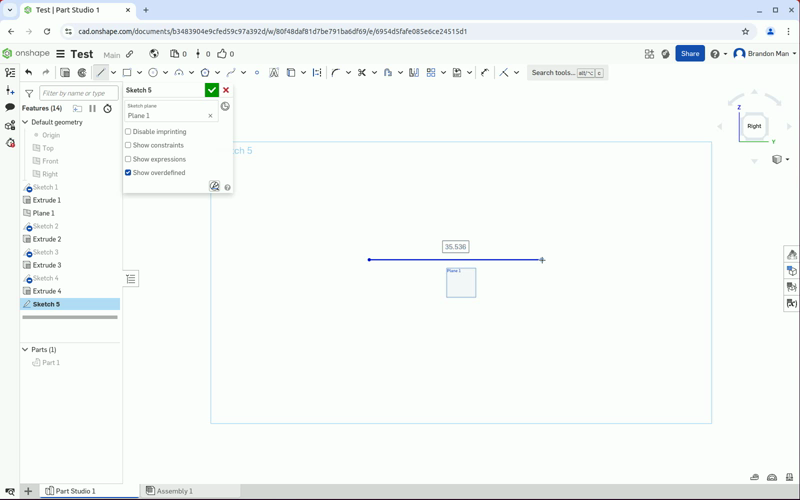
key_down(shift)
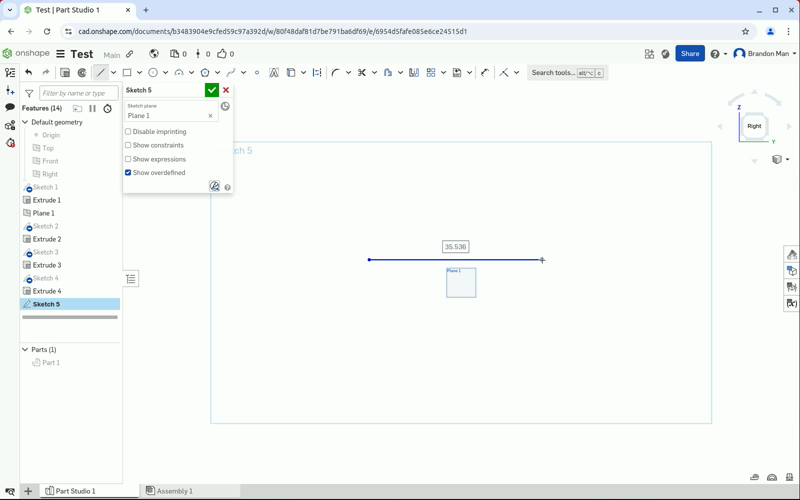
mouse_move(572, 259)
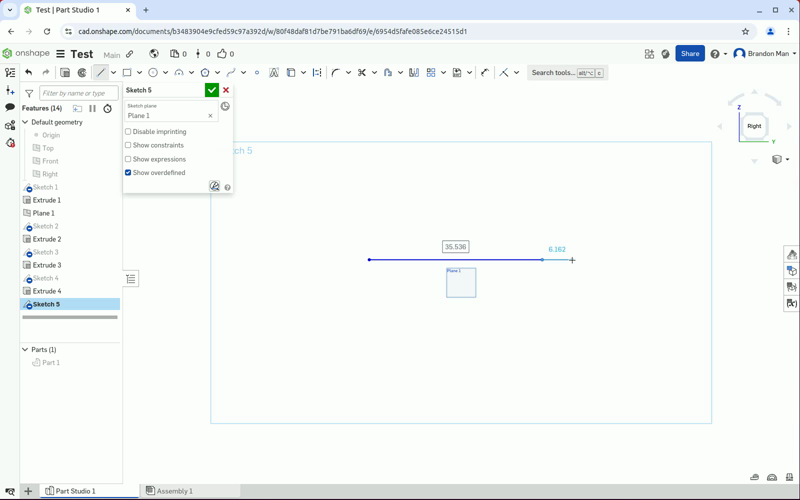
mouse_move(542, 250)
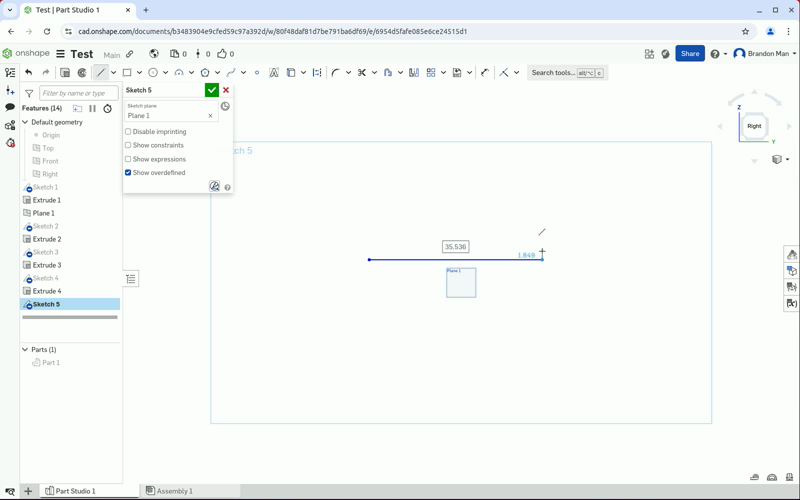
click(542, 250)
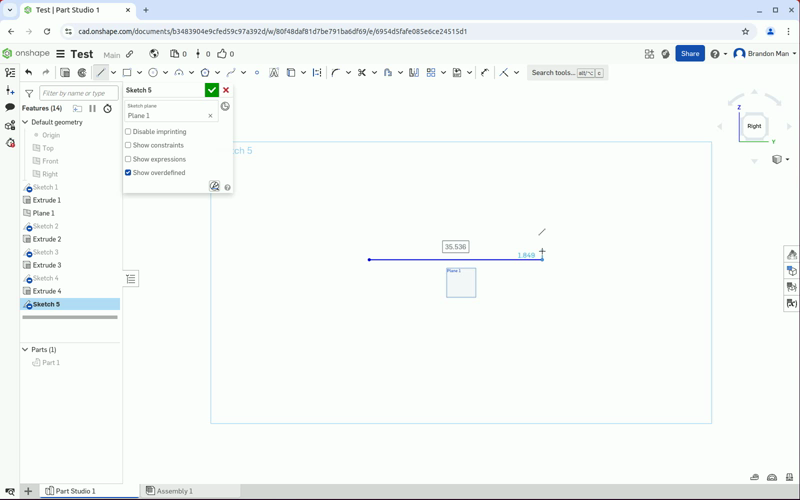
key_up(shift)
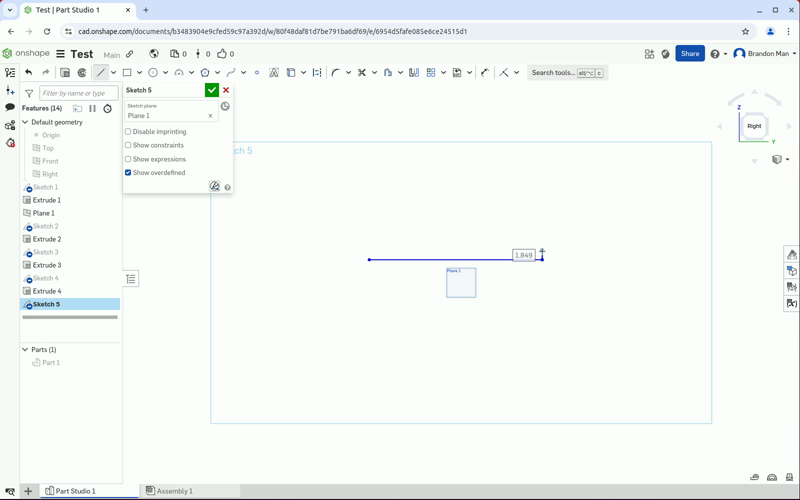
key_down(shift)
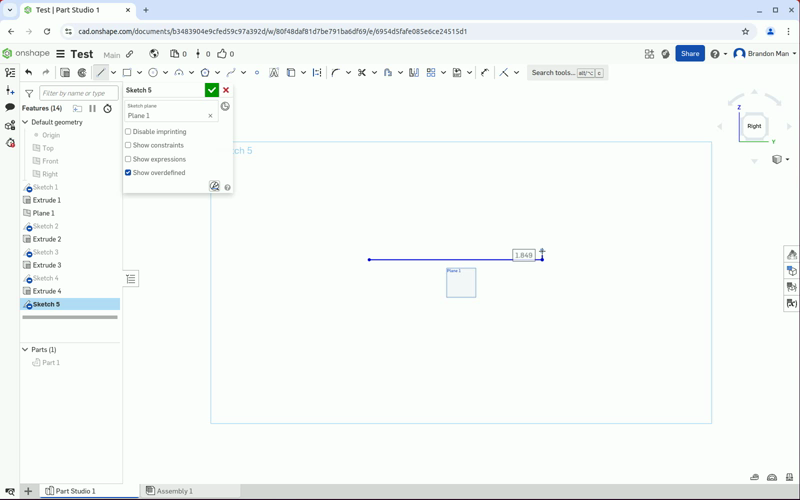
mouse_move(369, 250)
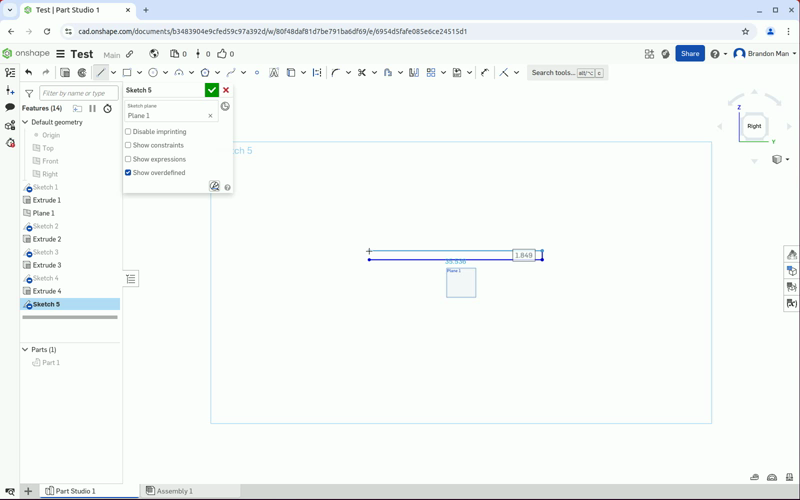
click(369, 250)
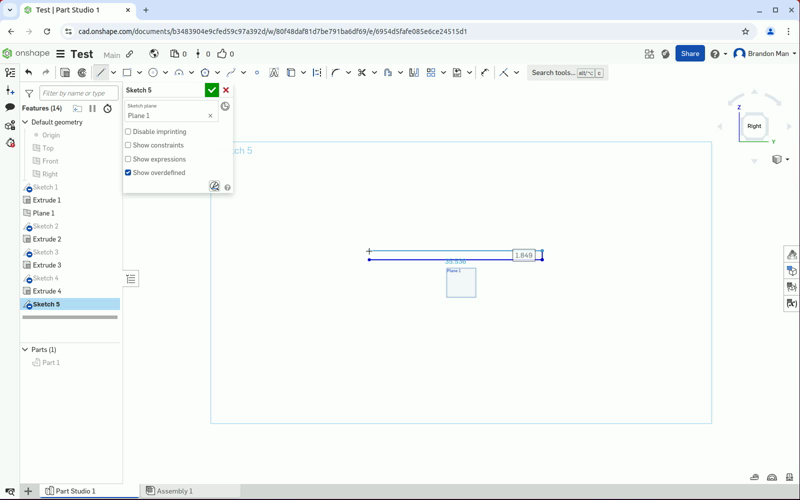
key_up(shift)
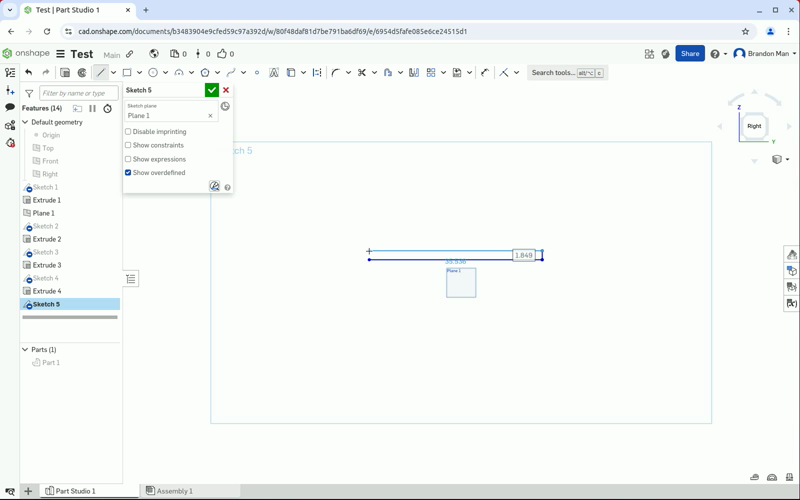
mouse_move(399, 250)
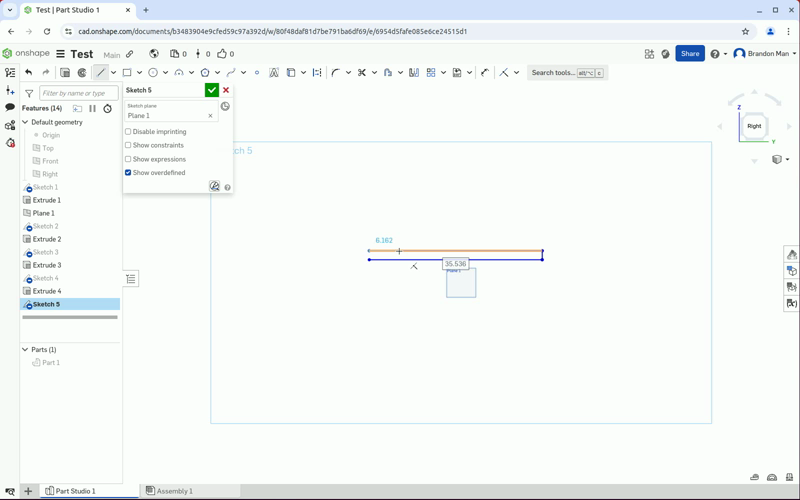
key_down(shift)
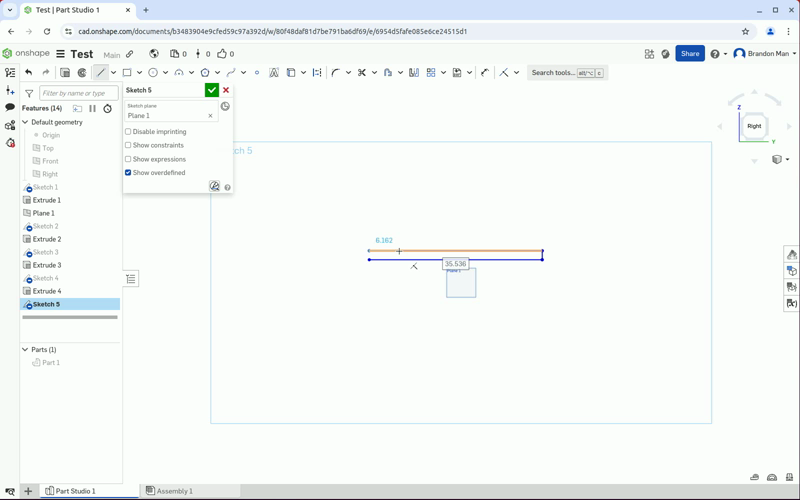
mouse_move(369, 259)
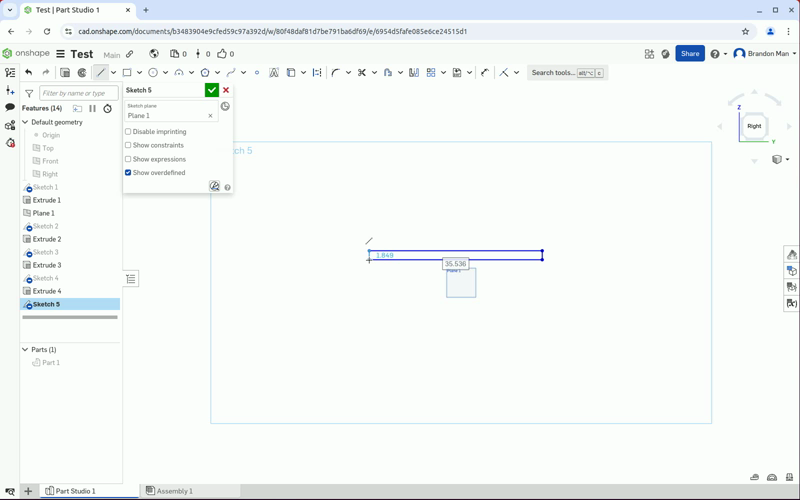
key_up(shift)
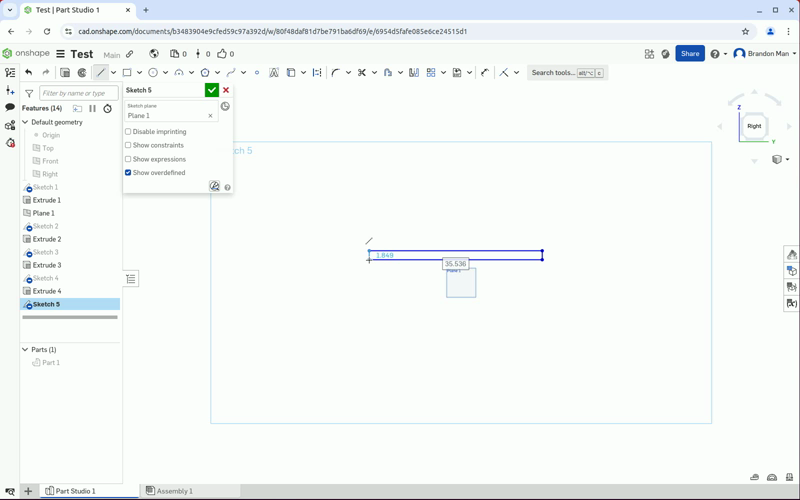
click(369, 259)
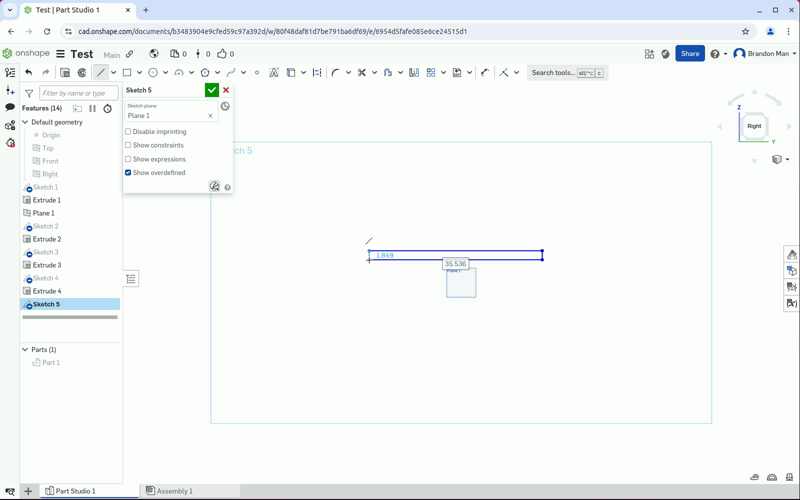
key(esc)
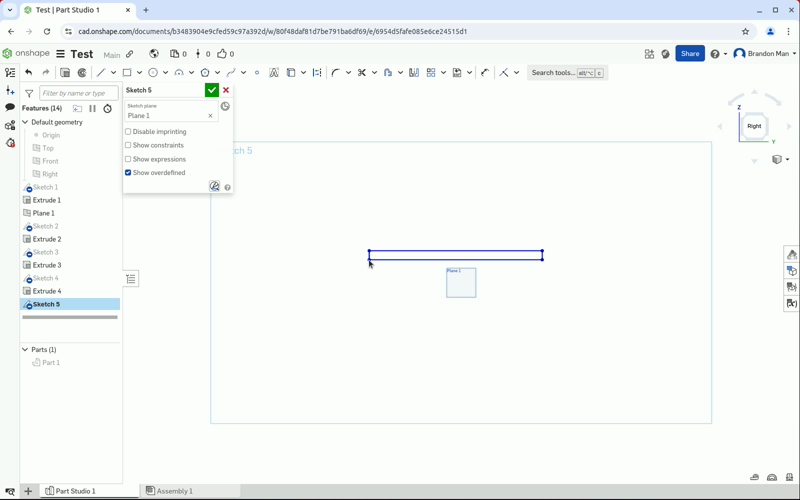
mouse_move(530, 253)
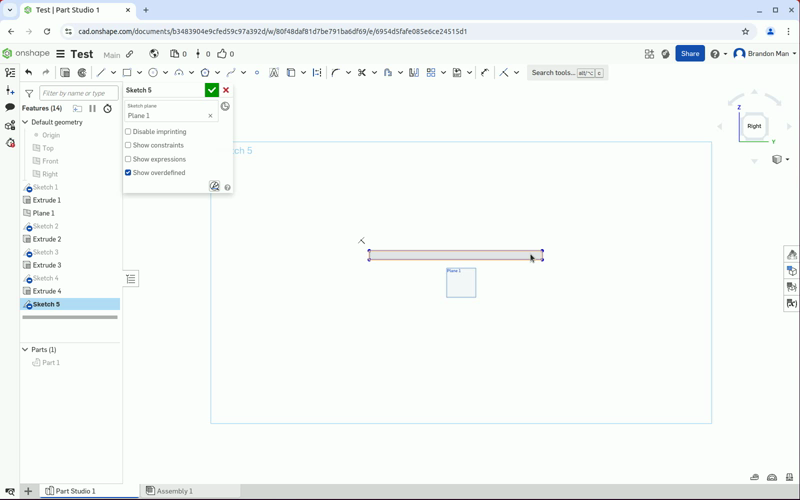
scroll(6)
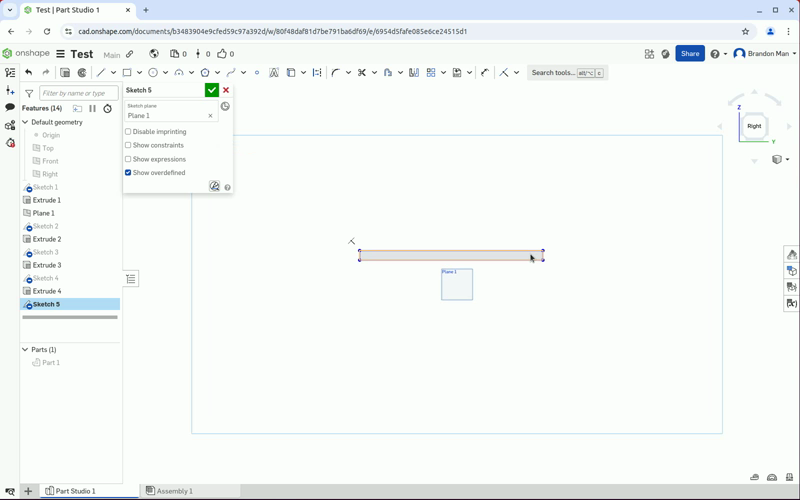
scroll(6)
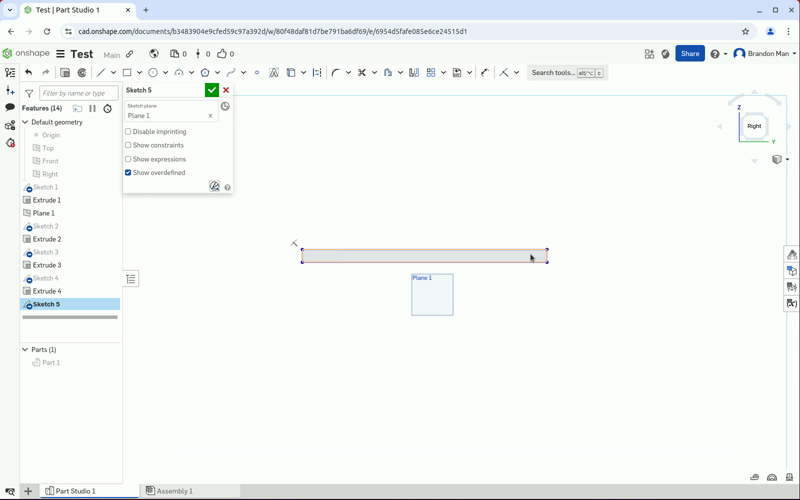
scroll(6)
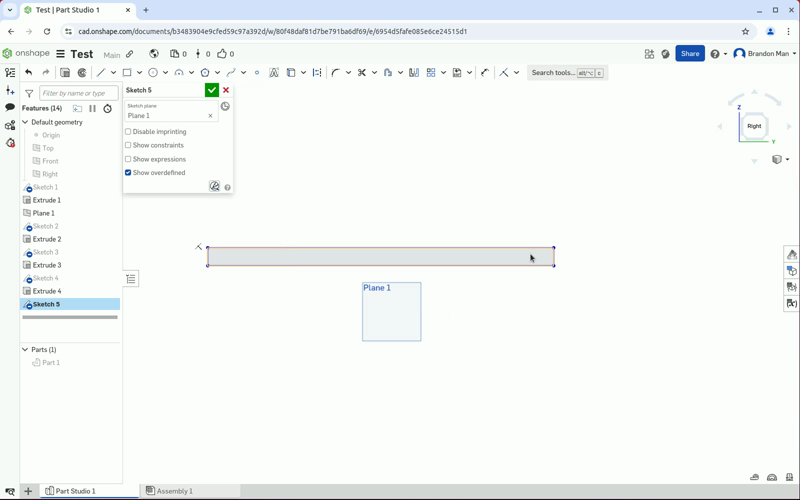
scroll(6)
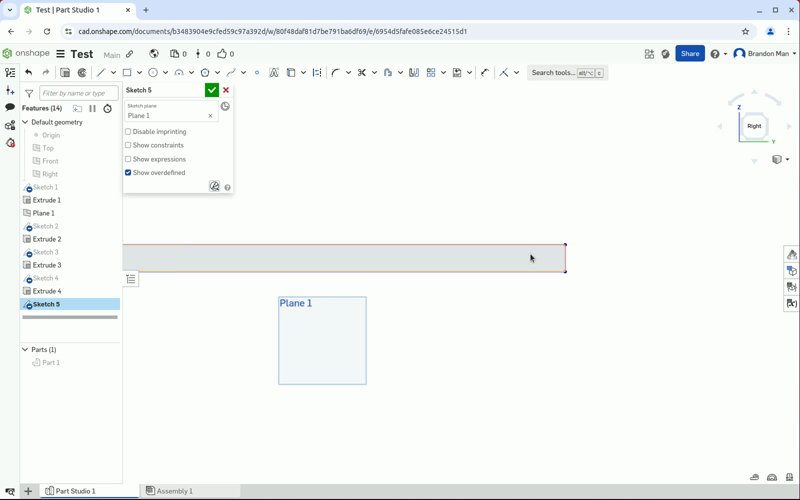
scroll(6)
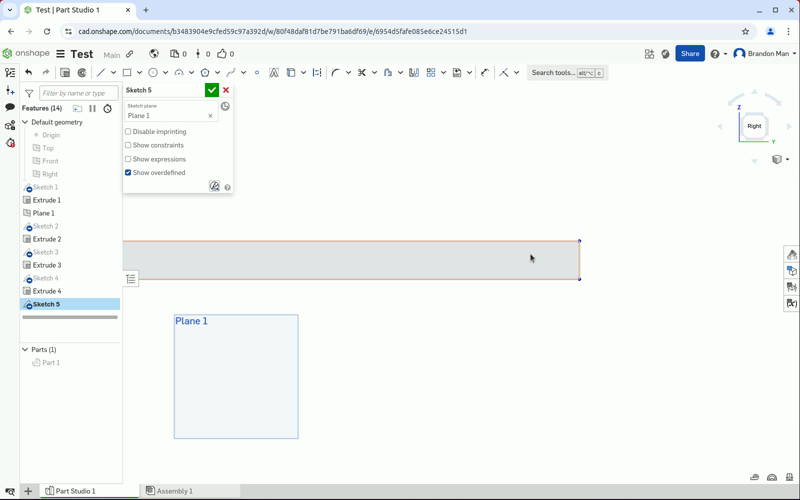
scroll(6)
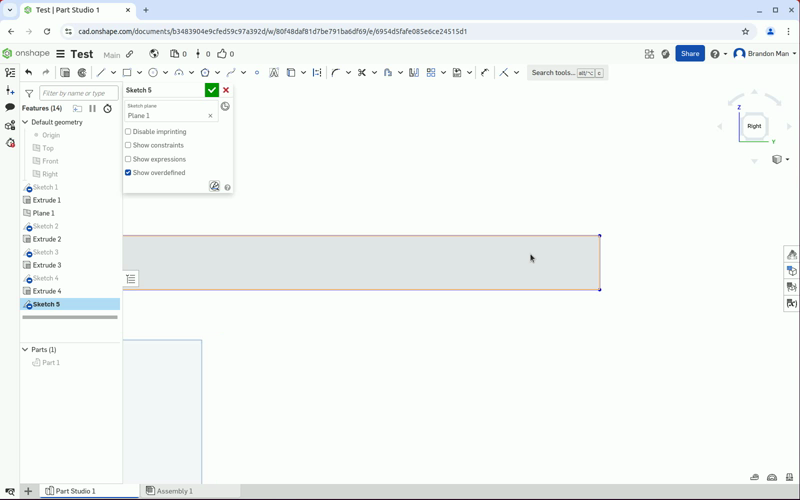
scroll(6)
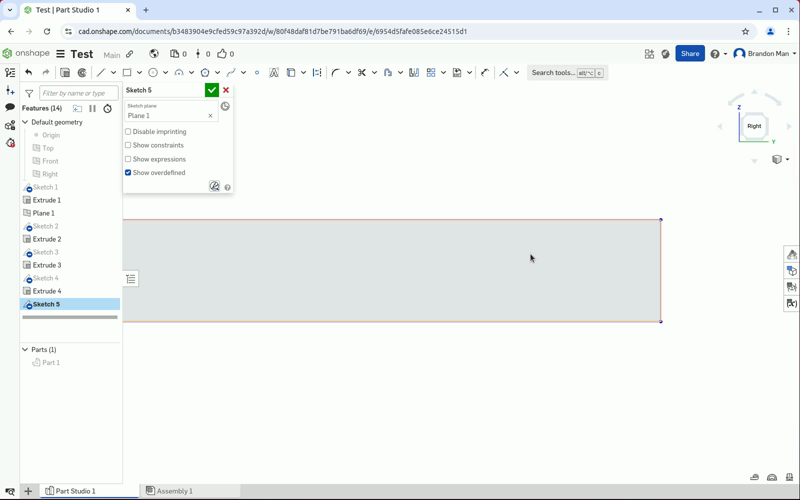
click(530, 253)
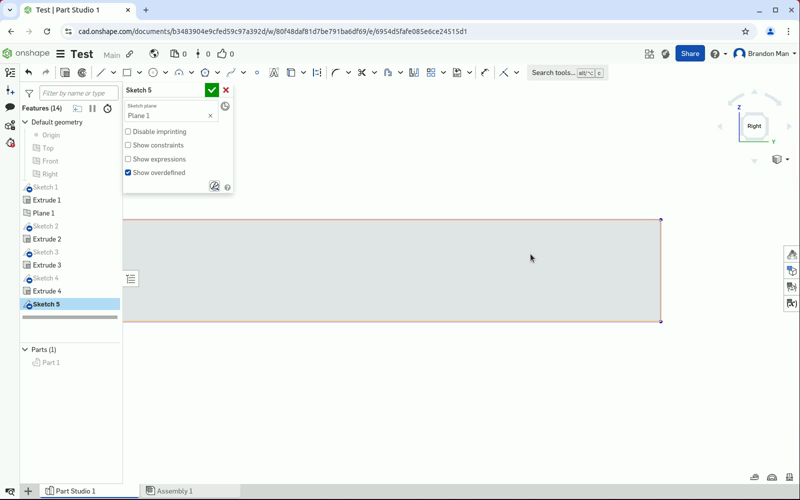
scroll(-6)
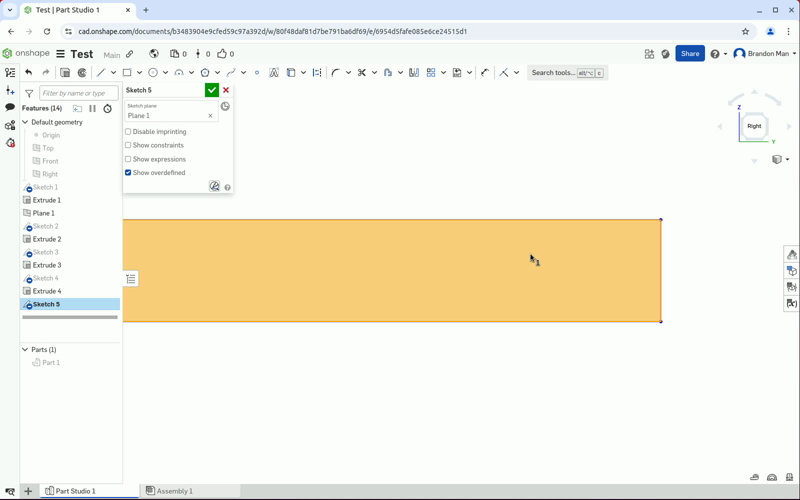
scroll(-6)
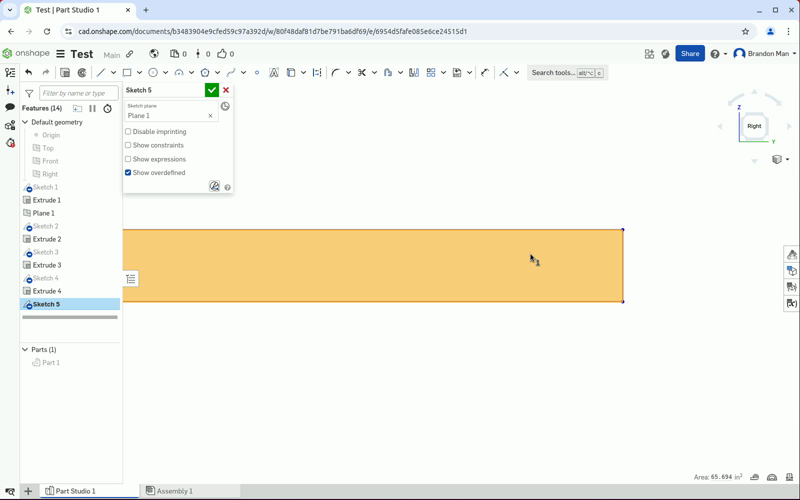
scroll(-6)
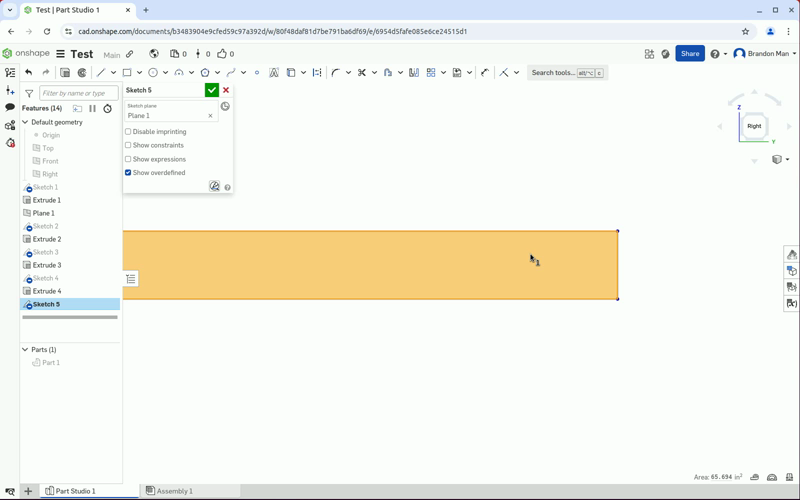
scroll(-6)
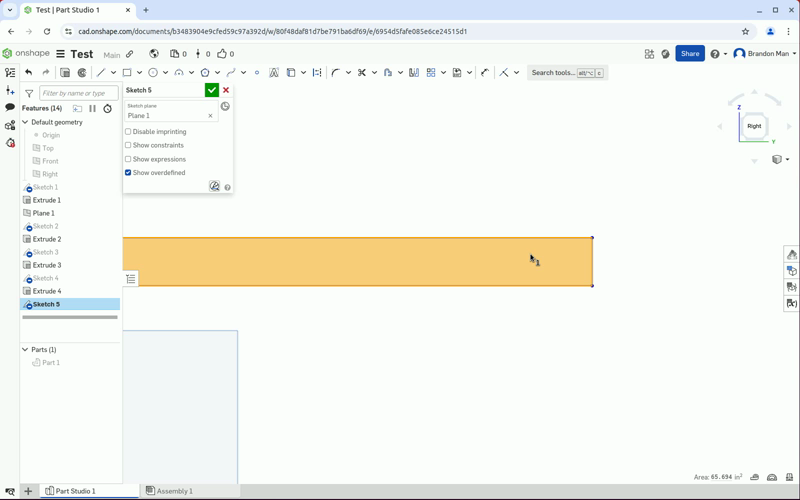
scroll(-6)
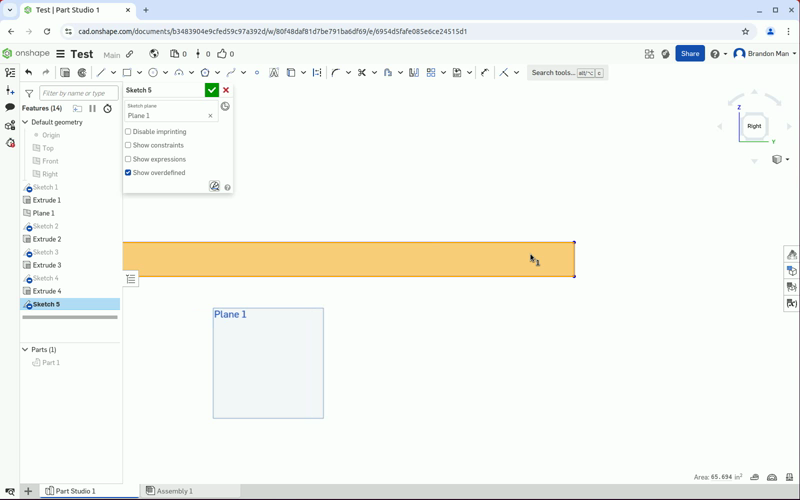
scroll(-6)
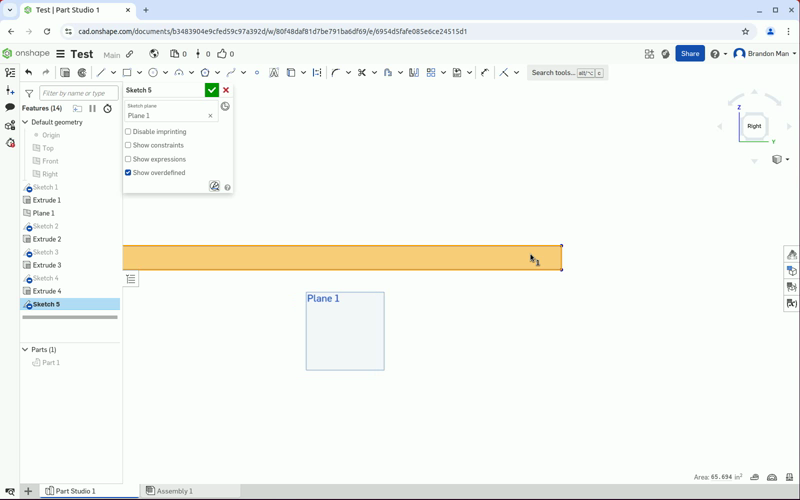
scroll(-6)
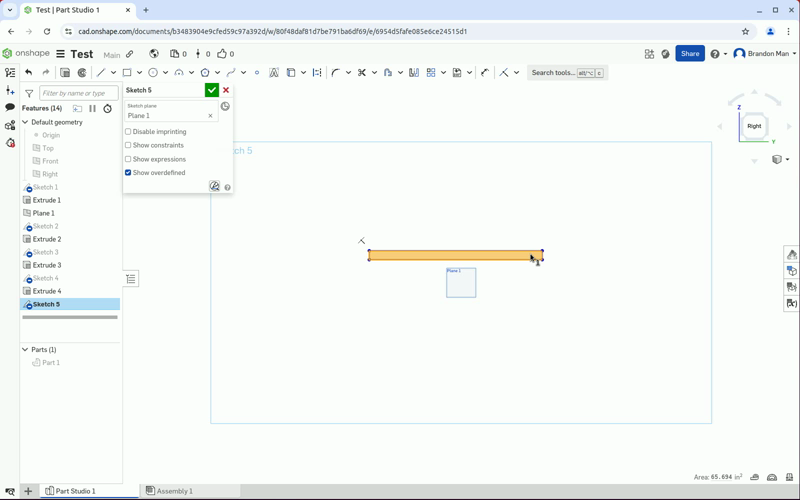
mouse_move(73, 352)
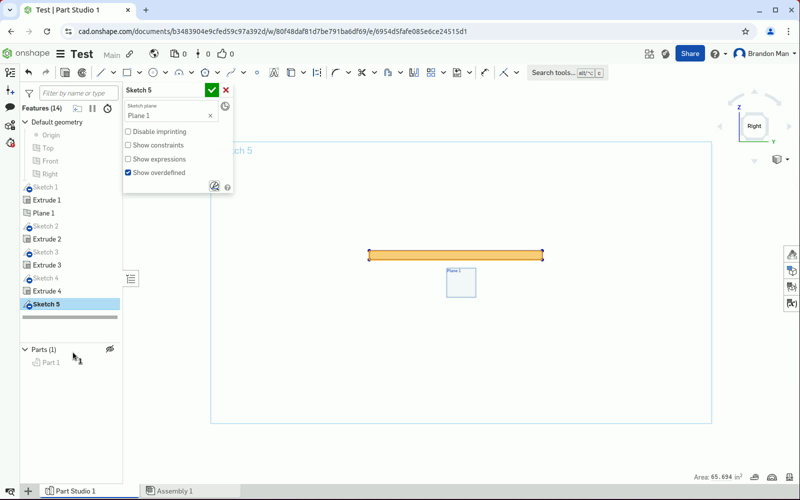
key(shift+y)
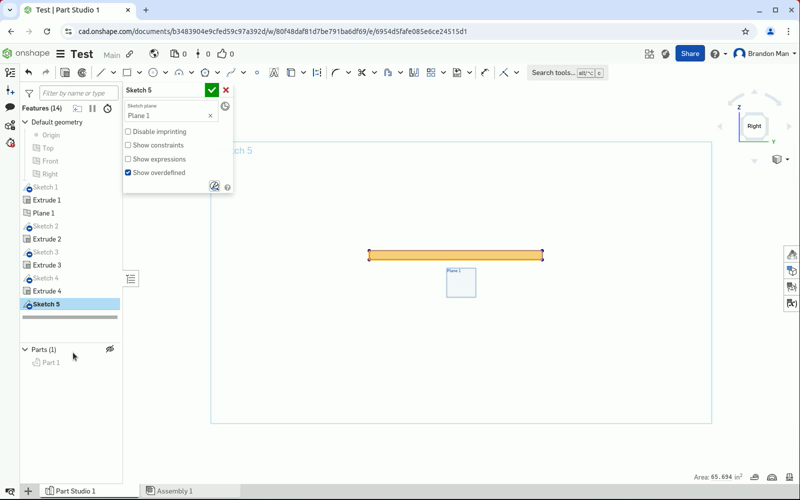
key(shift+e)
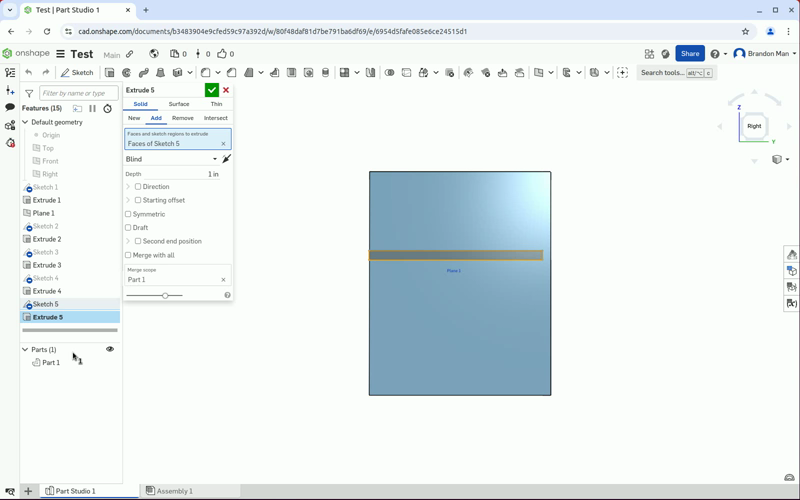
mouse_move(143, 106)
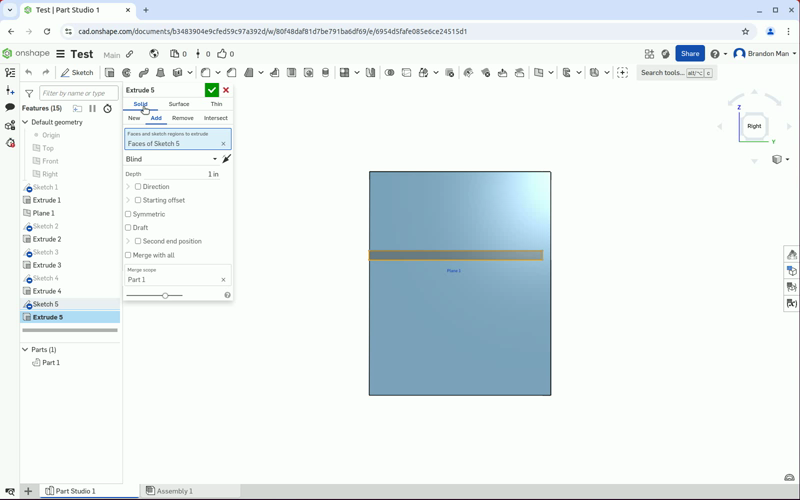
click(143, 106)
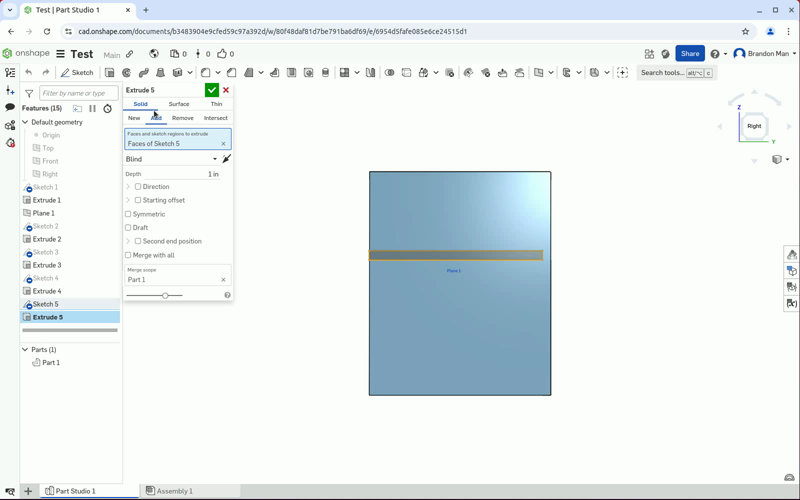
mouse_move(186, 120)
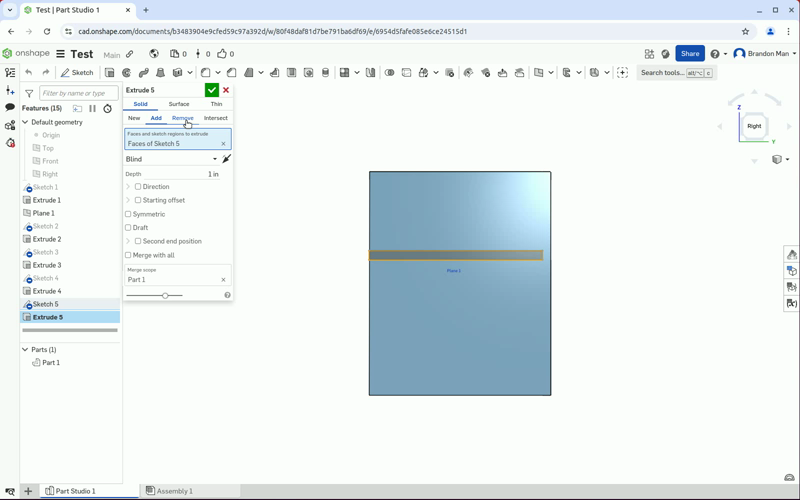
click(186, 120)
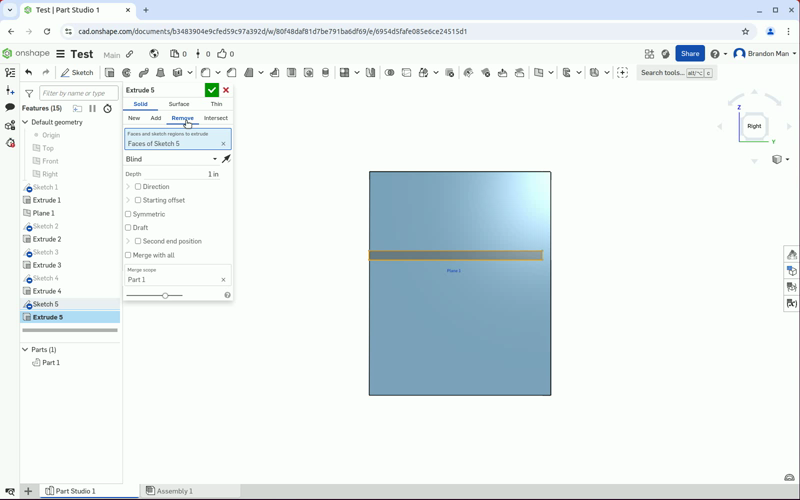
key(tab, 4)
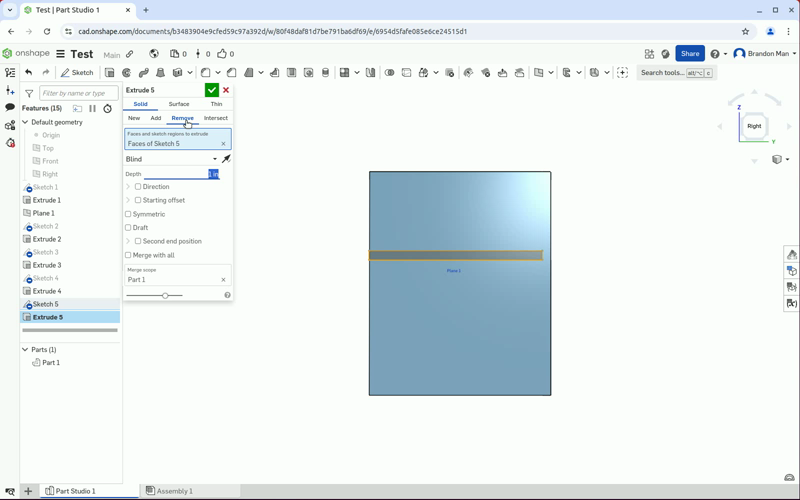
text(0.722)
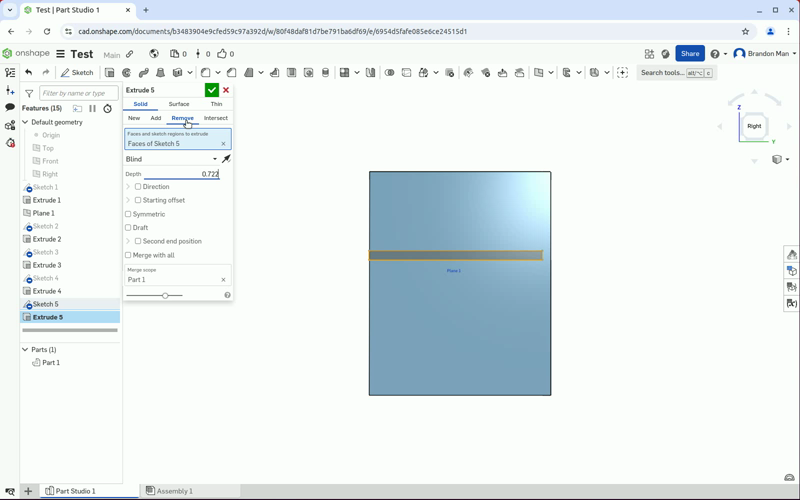
key(tab, 6)
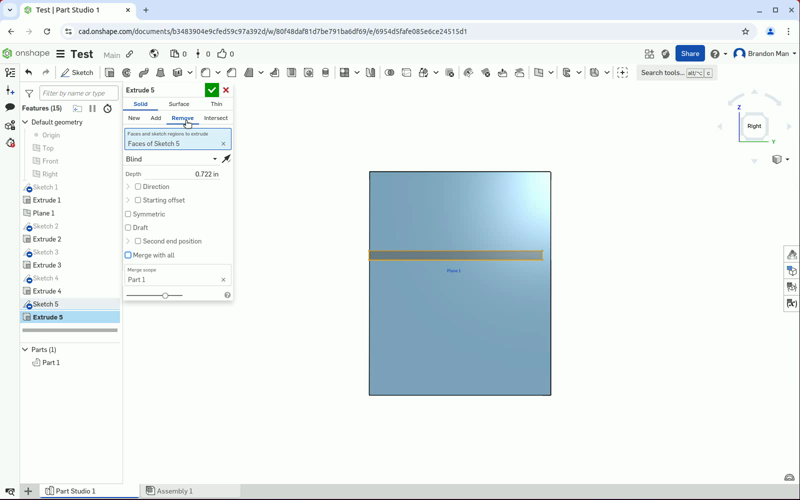
key(space)
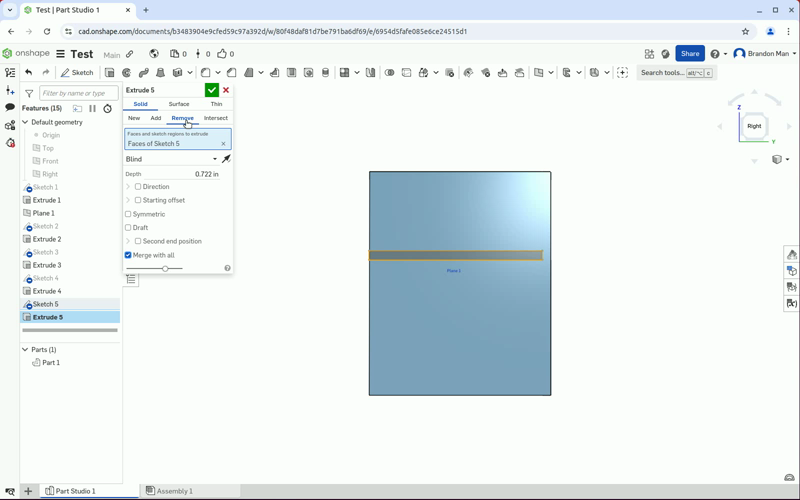
key(enter)
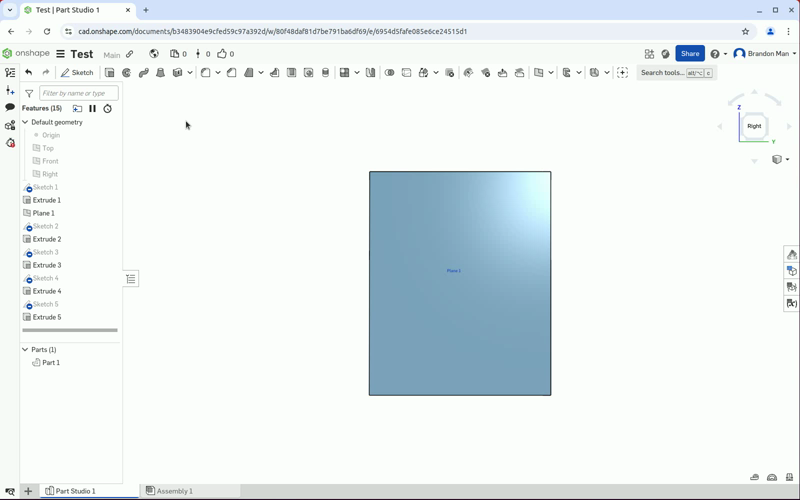
key(shift+h)
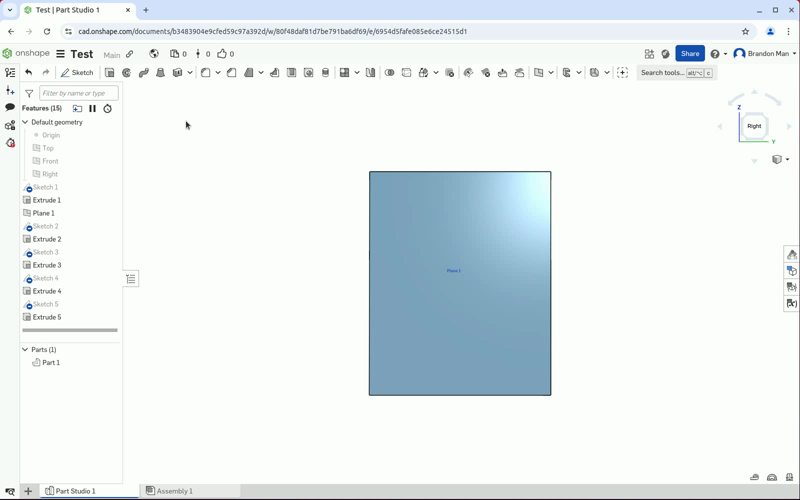
key(shift+h)
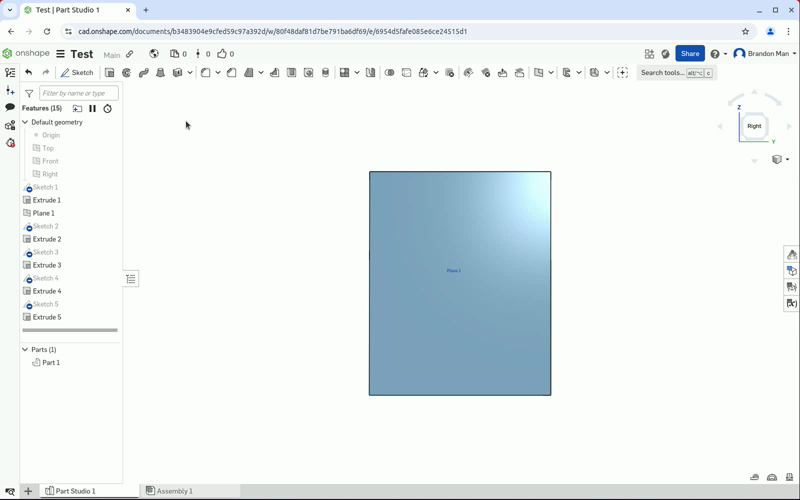
mouse_move(73, 189)
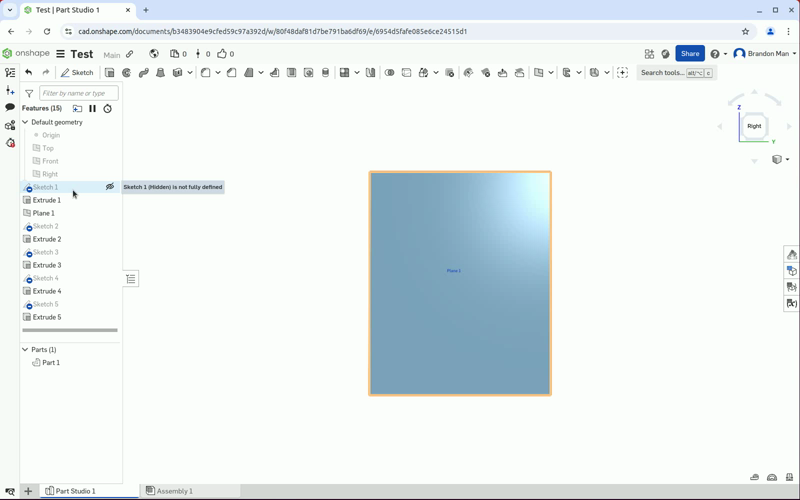
click(73, 189)
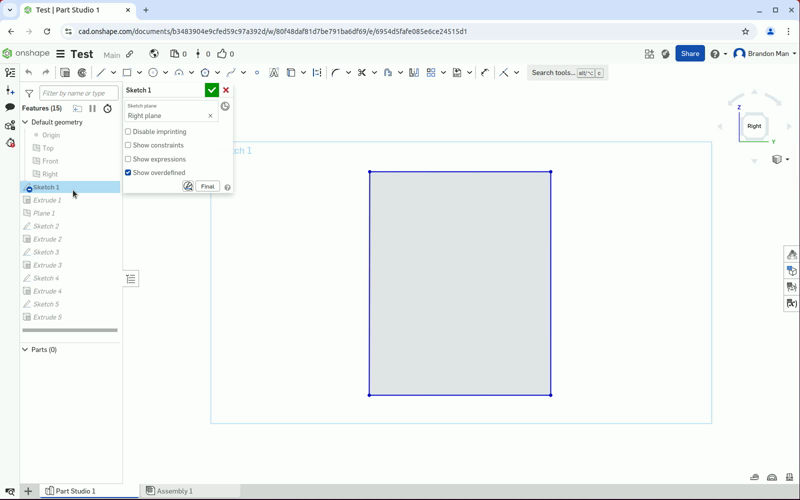
mouse_move(229, 92)
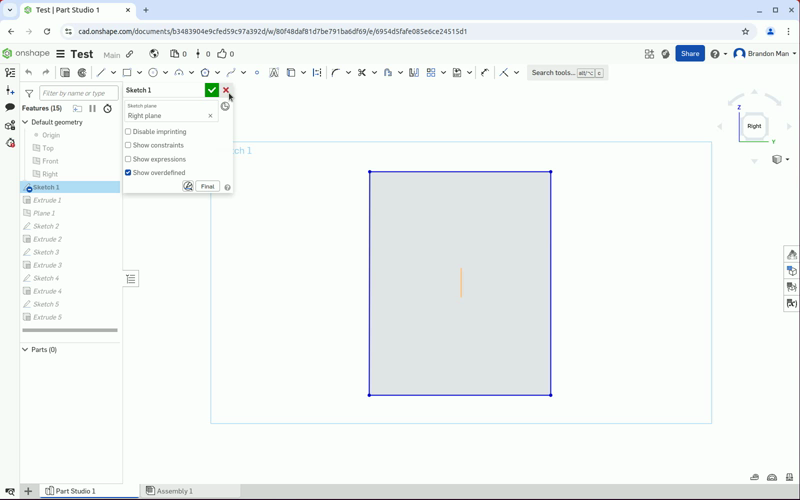
click(229, 92)
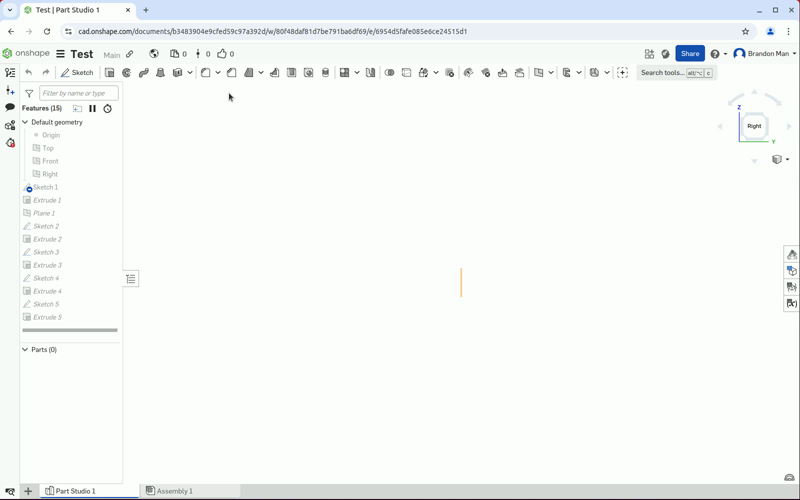
key(shift+s)
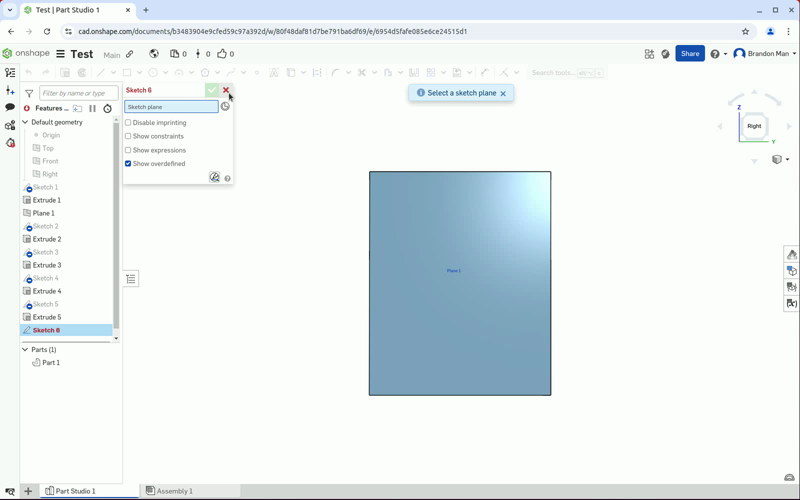
mouse_move(69, 215)
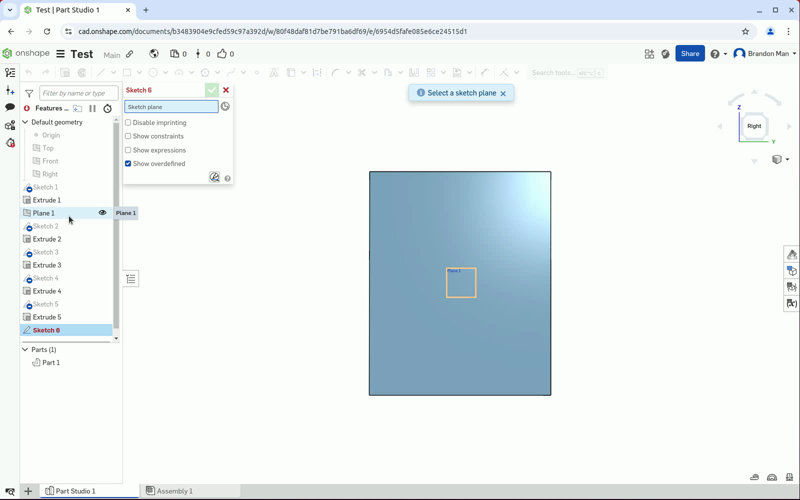
click(69, 215)
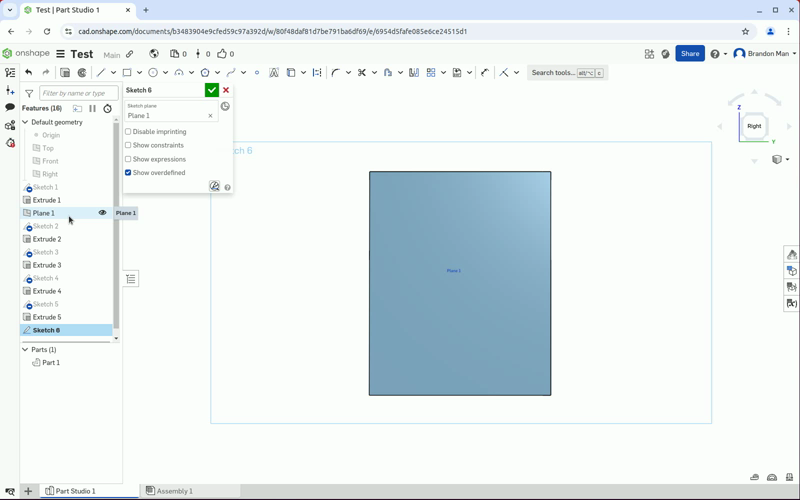
mouse_move(73, 352)
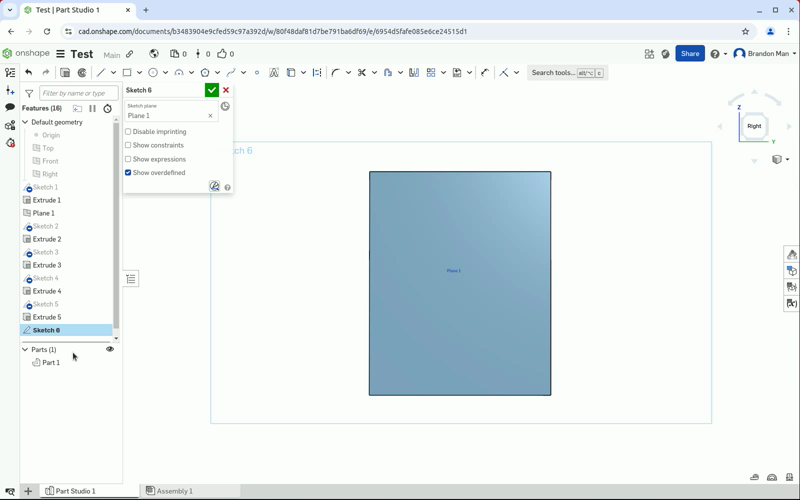
key(y)
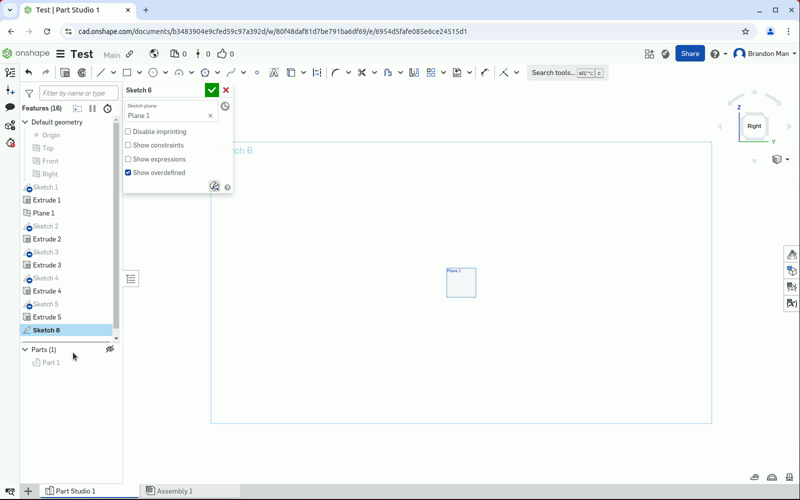
key(l)
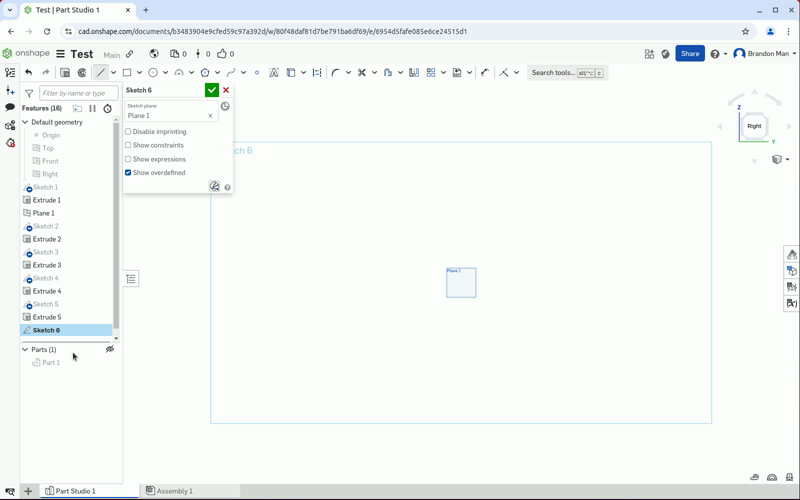
key_down(shift)
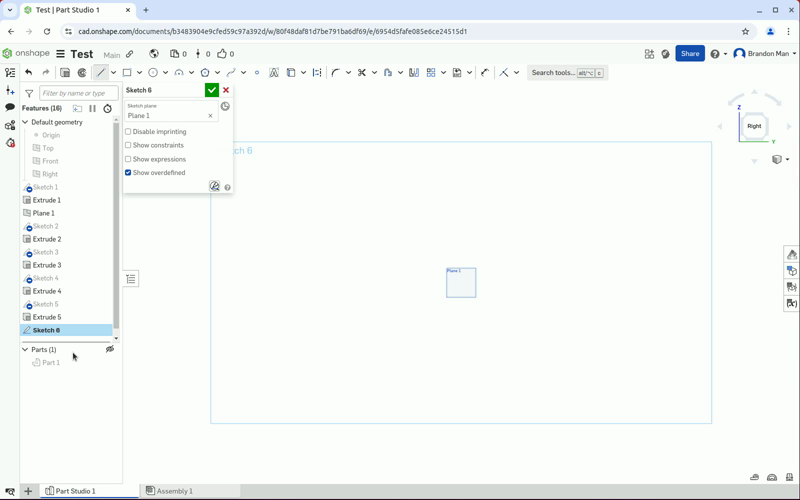
mouse_move(542, 259)
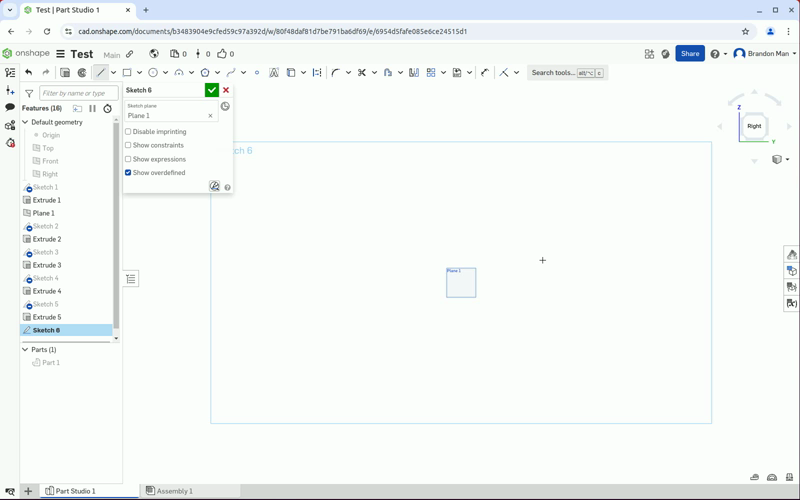
click(542, 259)
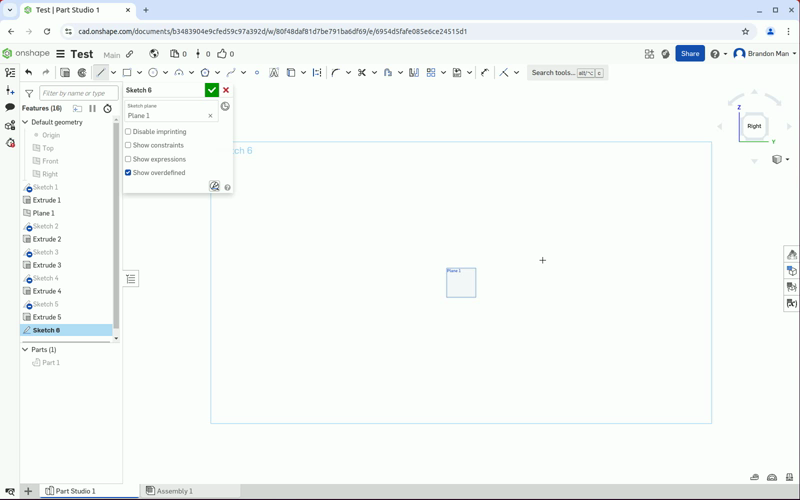
key_up(shift)
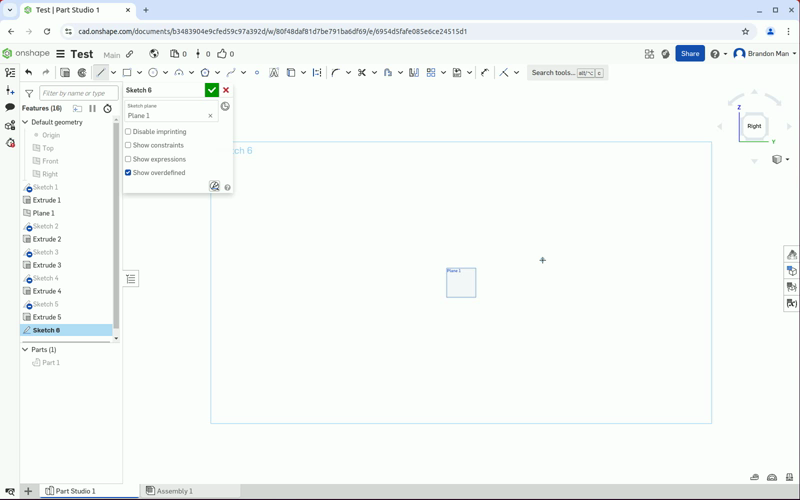
key_down(shift)
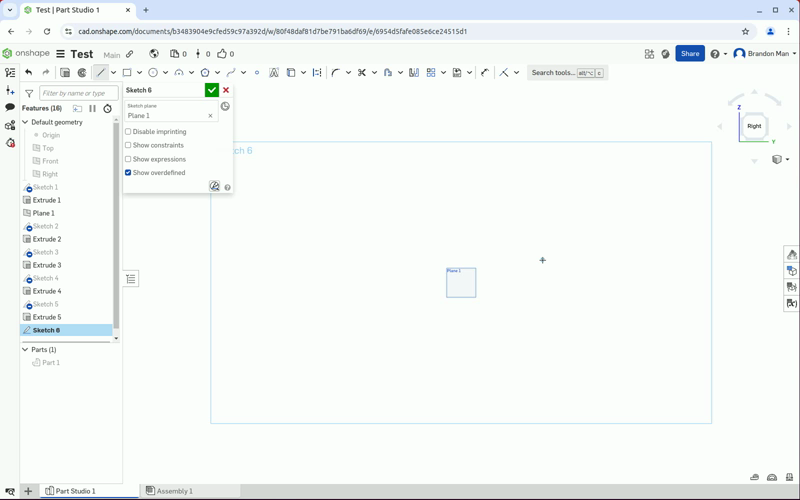
mouse_move(572, 259)
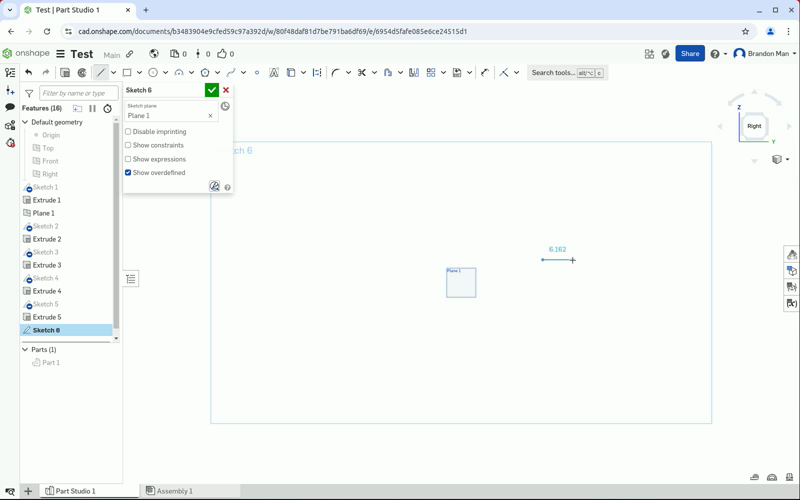
mouse_move(553, 259)
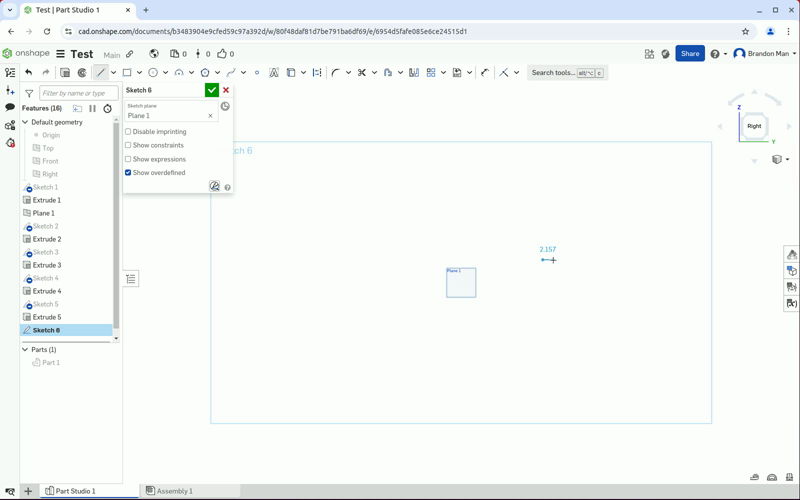
click(553, 259)
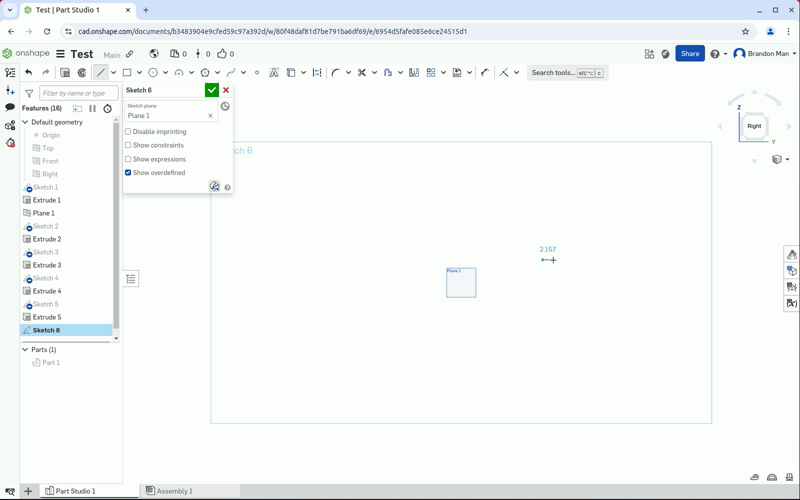
key_up(shift)
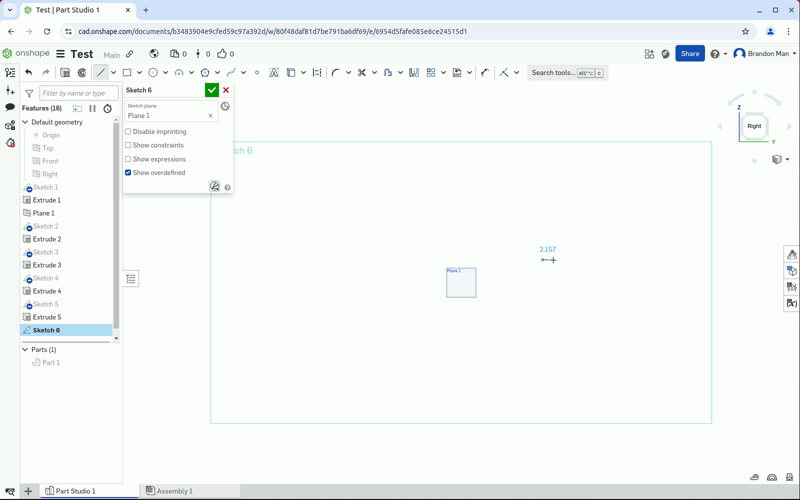
key_down(shift)
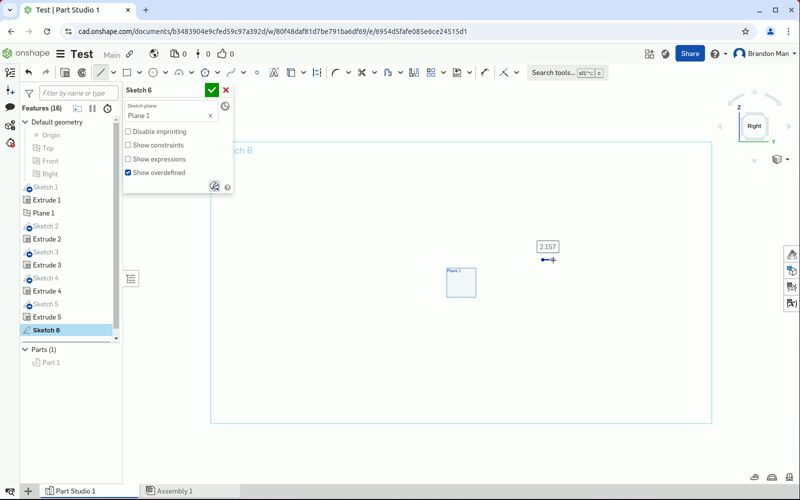
mouse_move(583, 259)
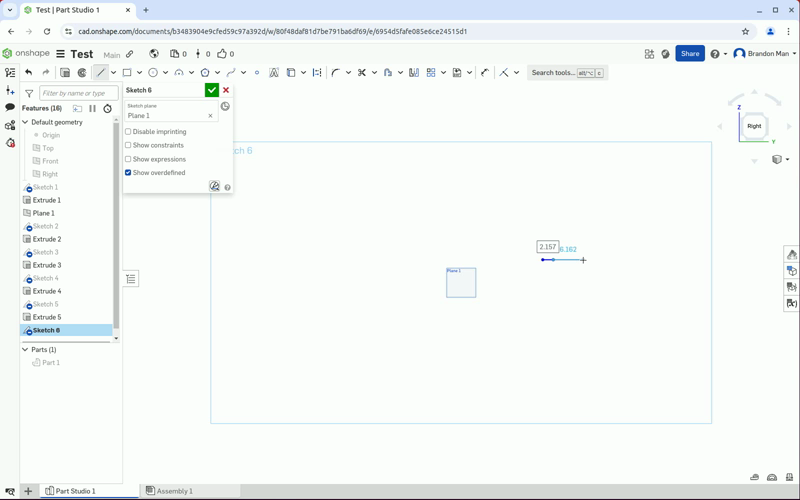
mouse_move(553, 249)
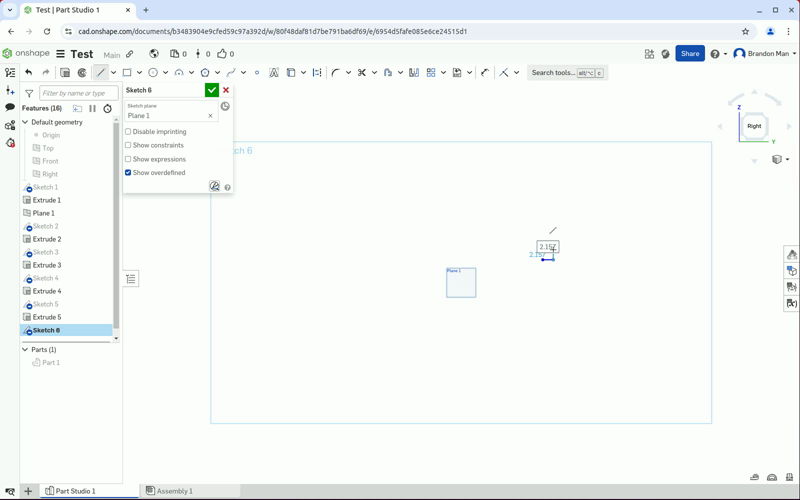
click(553, 249)
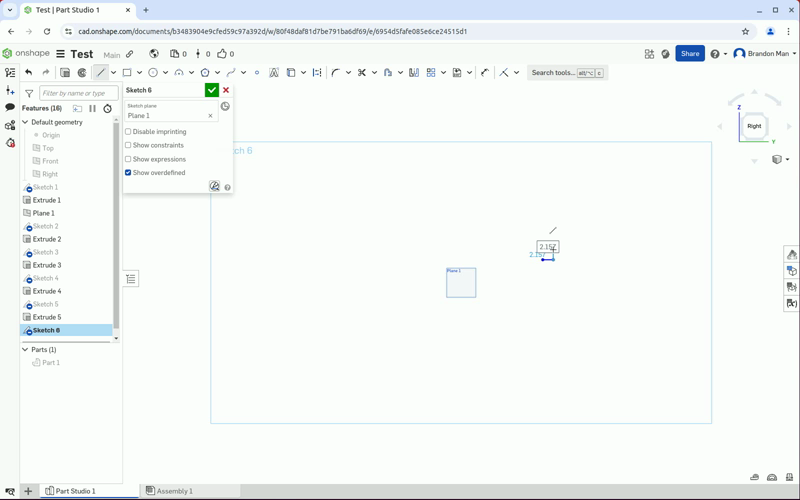
key_up(shift)
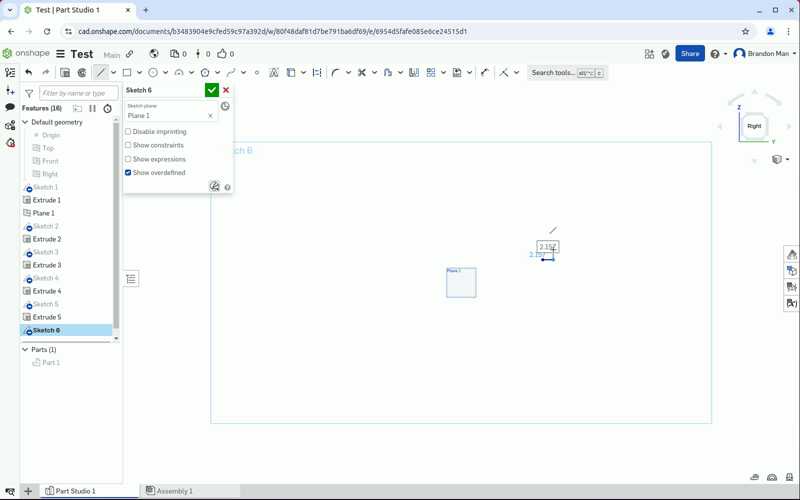
key_down(shift)
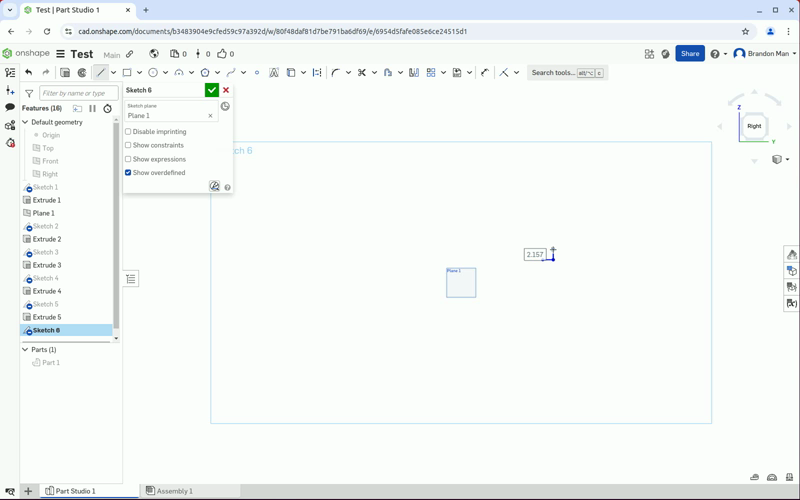
mouse_move(583, 249)
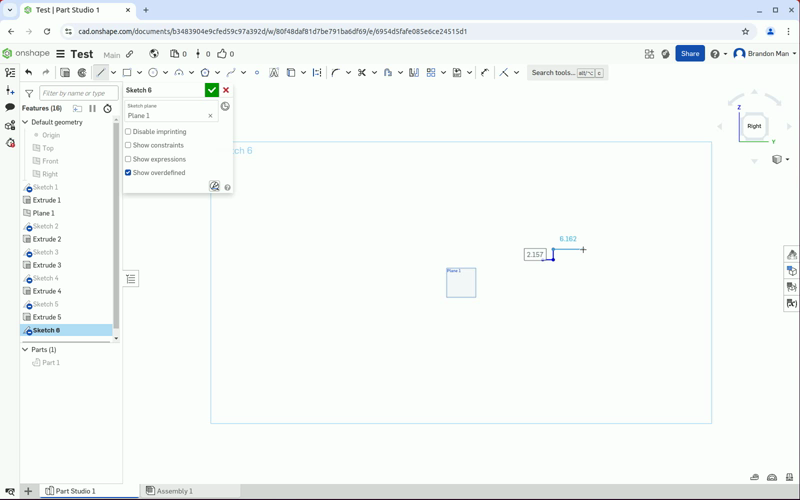
mouse_move(542, 249)
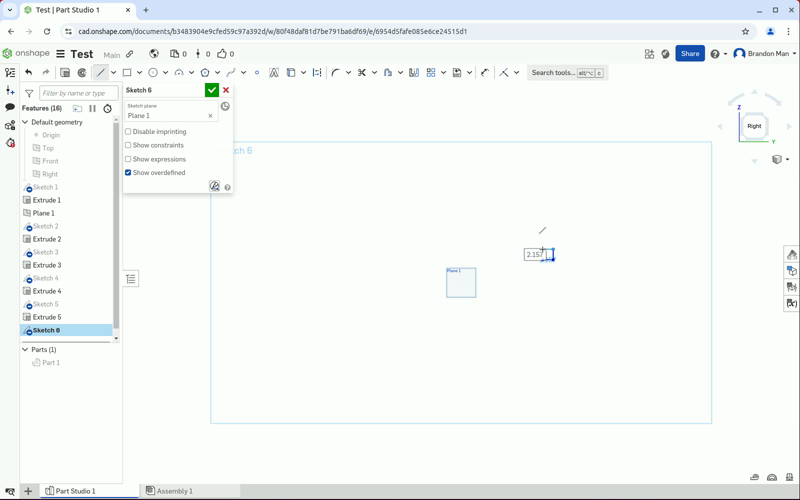
click(542, 249)
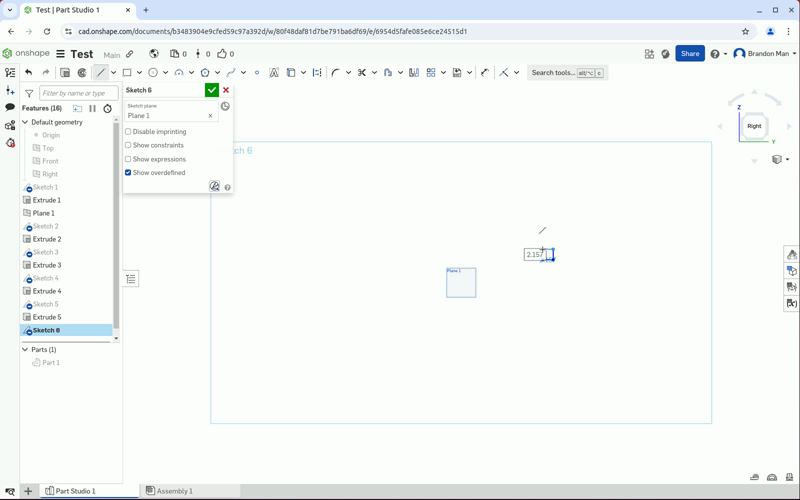
key_up(shift)
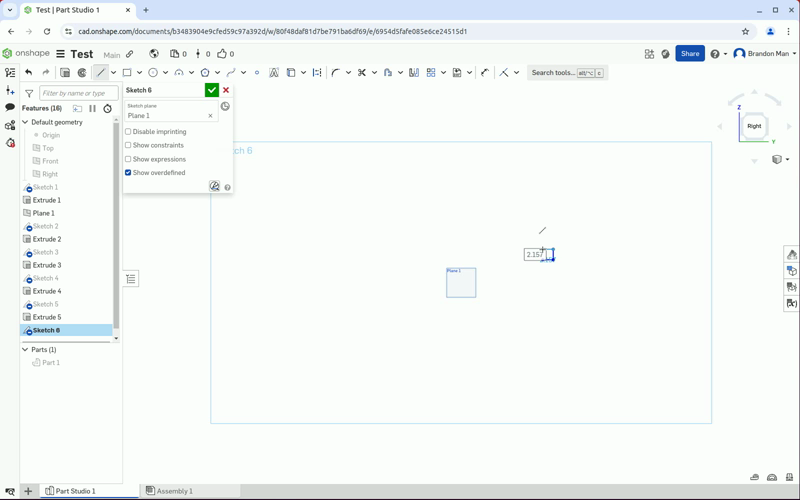
mouse_move(572, 249)
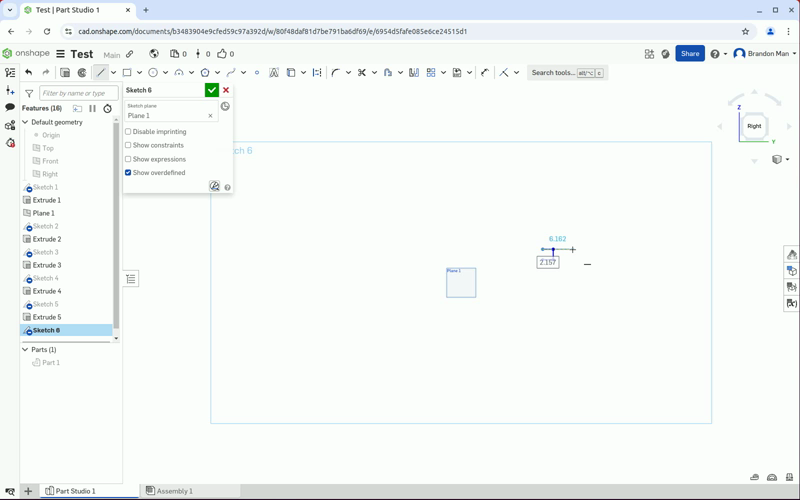
key_down(shift)
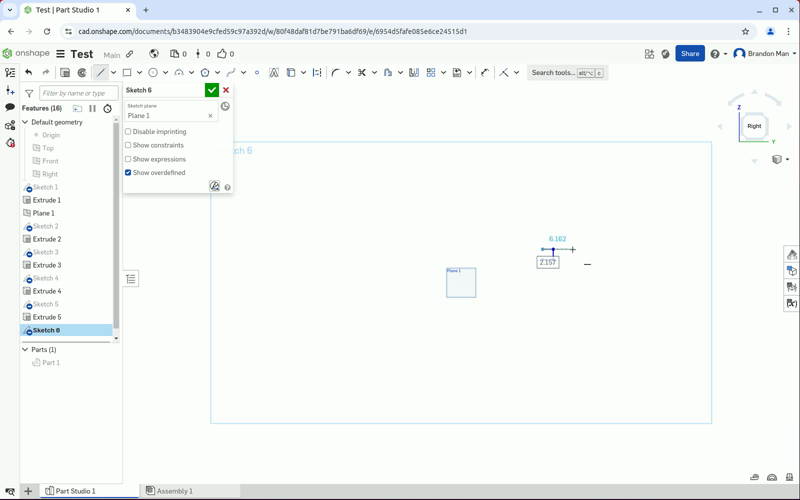
mouse_move(542, 259)
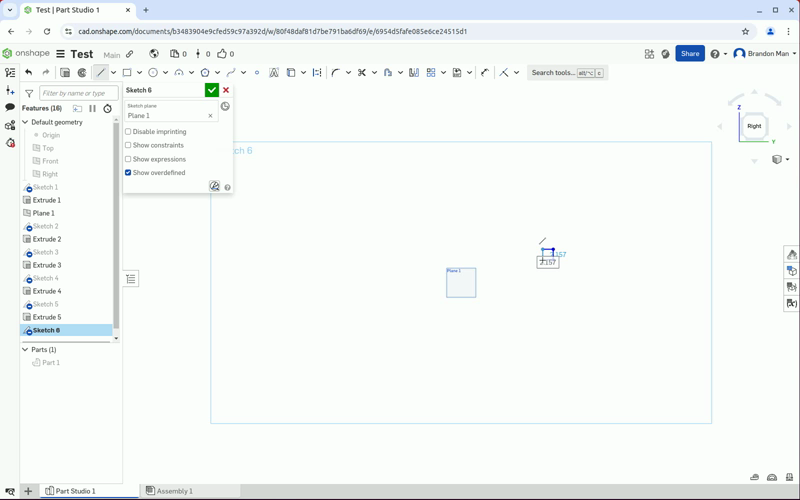
key_up(shift)
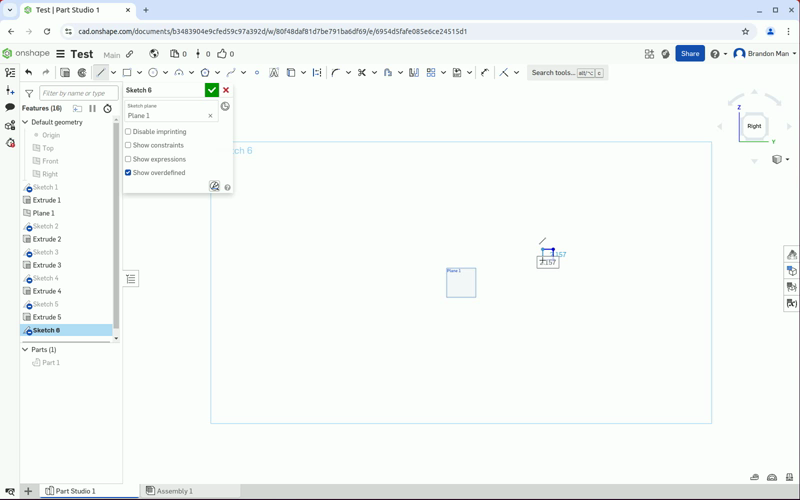
click(542, 259)
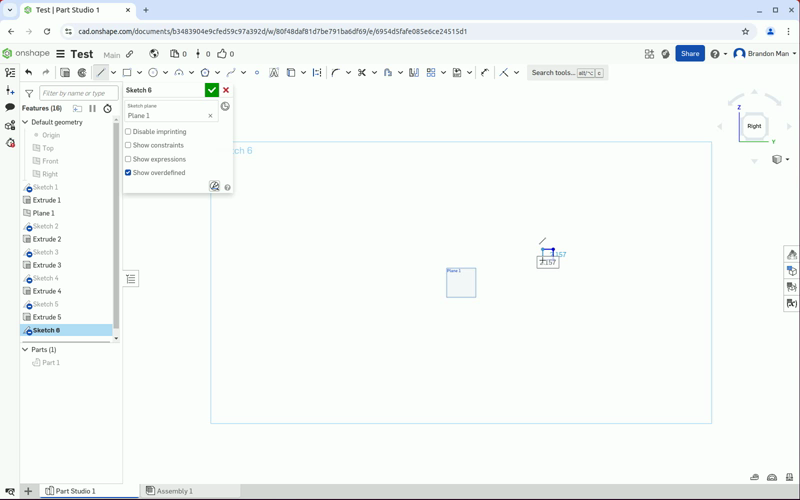
key(esc)
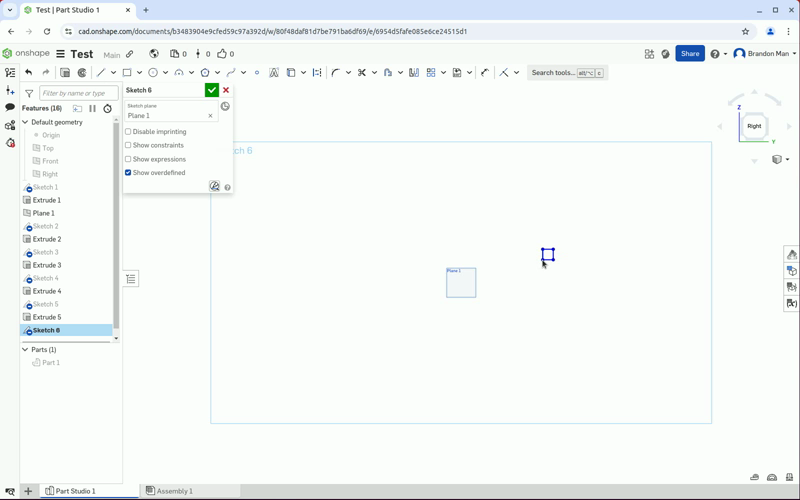
mouse_move(543, 253)
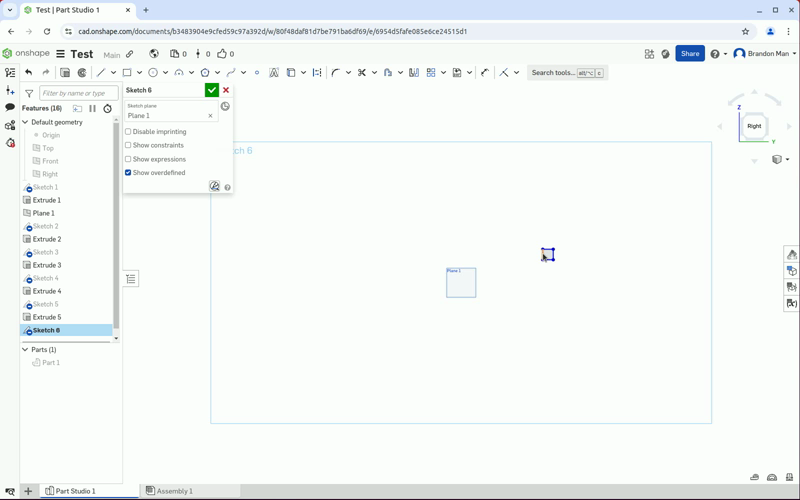
scroll(6)
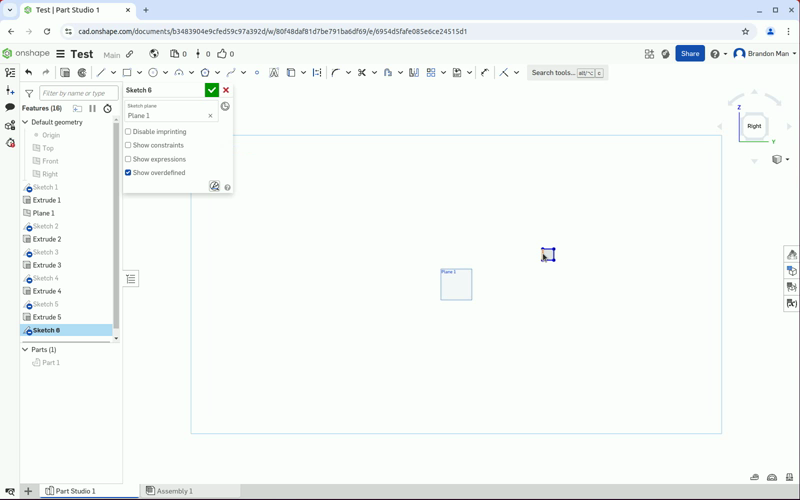
scroll(6)
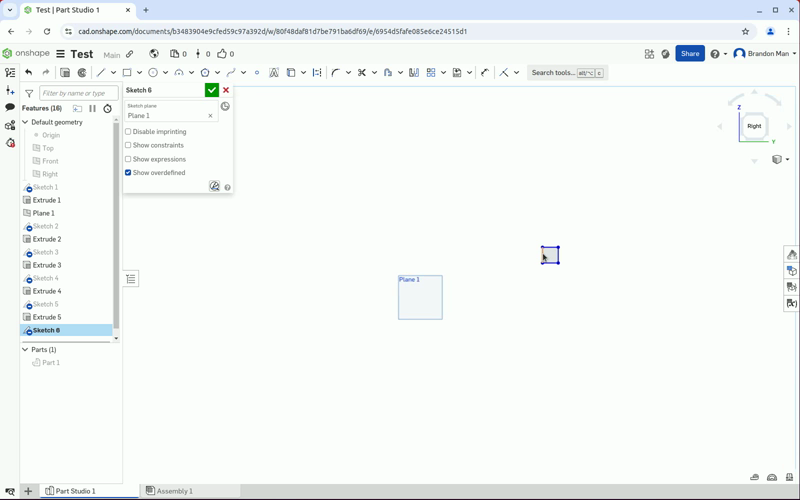
scroll(6)
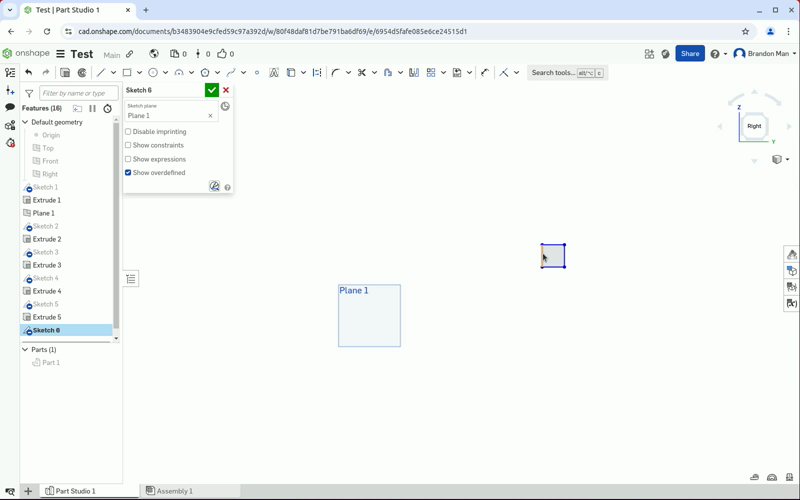
scroll(6)
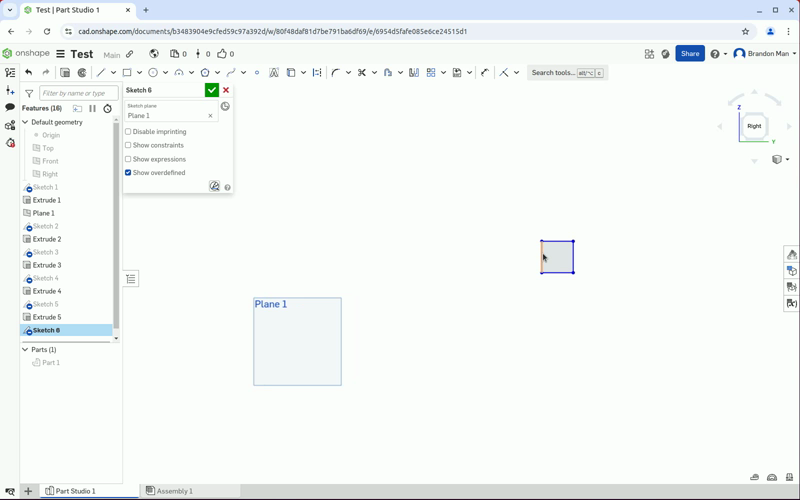
scroll(6)
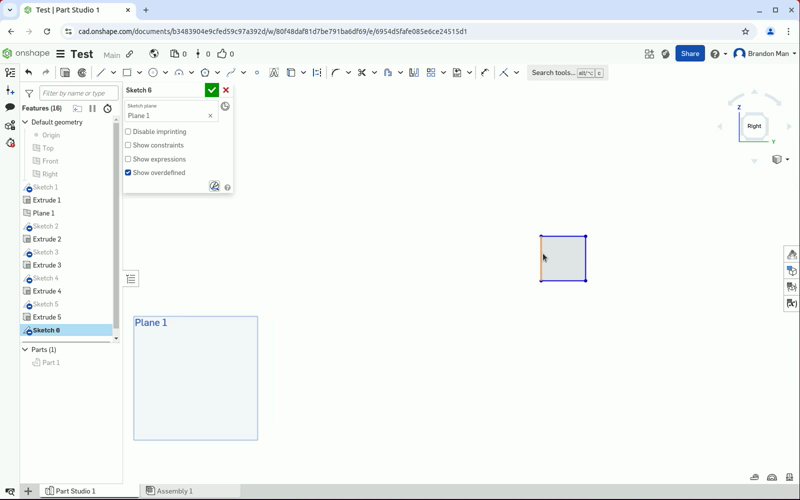
scroll(6)
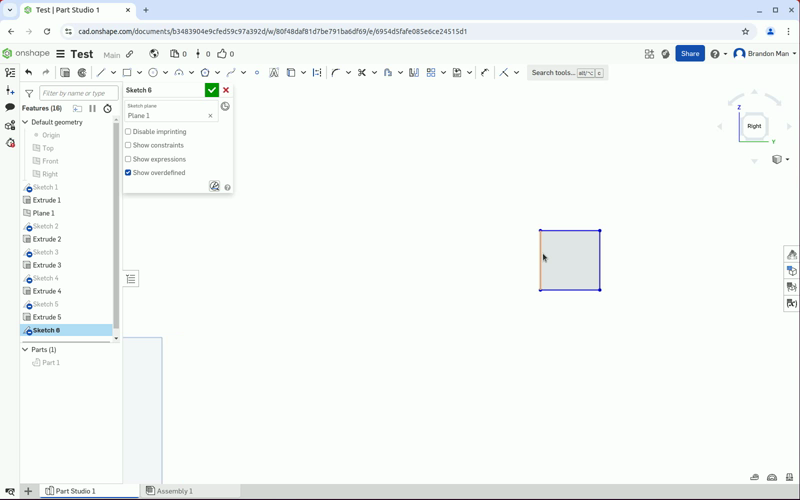
scroll(6)
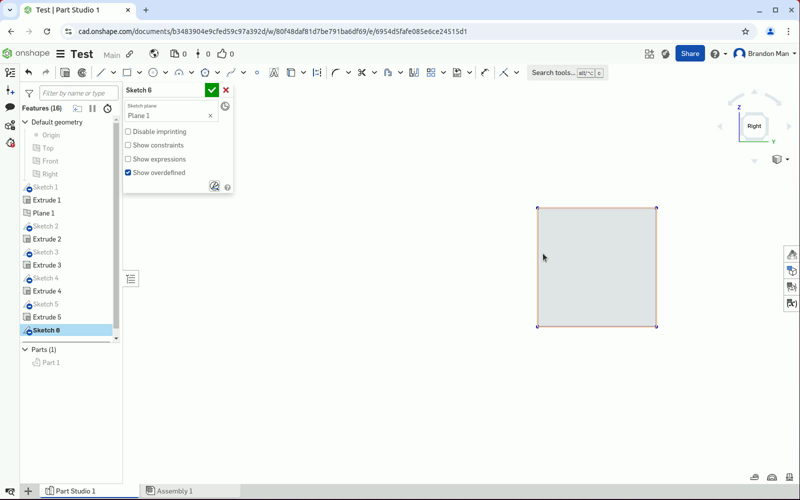
click(543, 253)
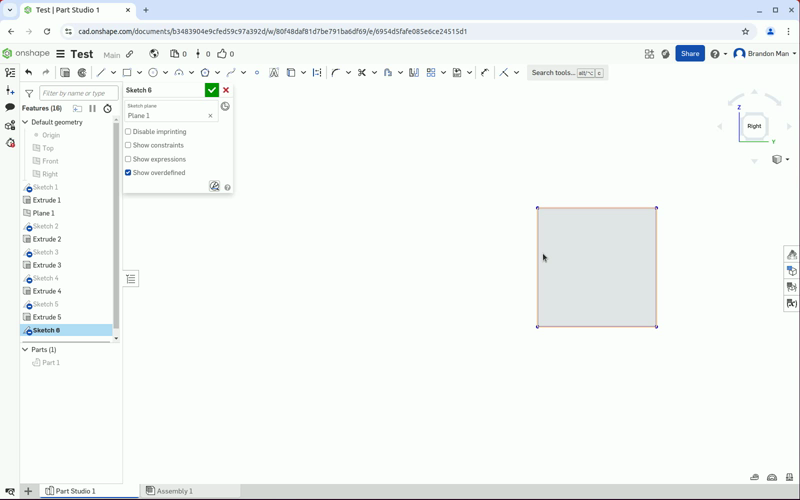
scroll(-6)
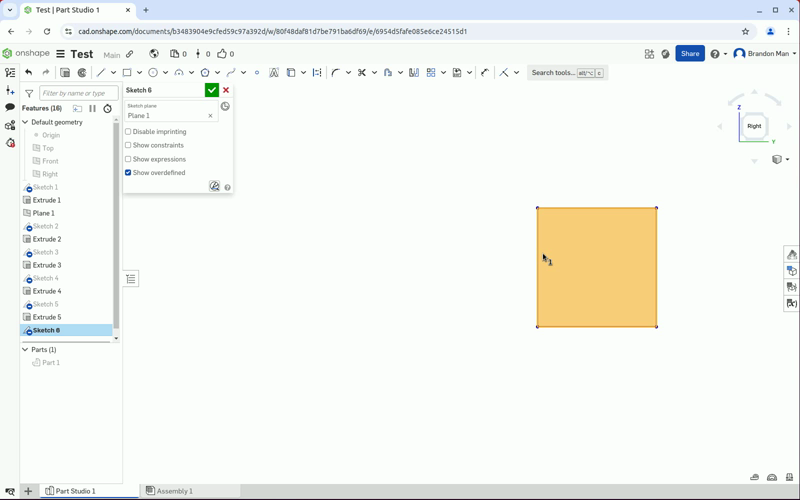
scroll(-6)
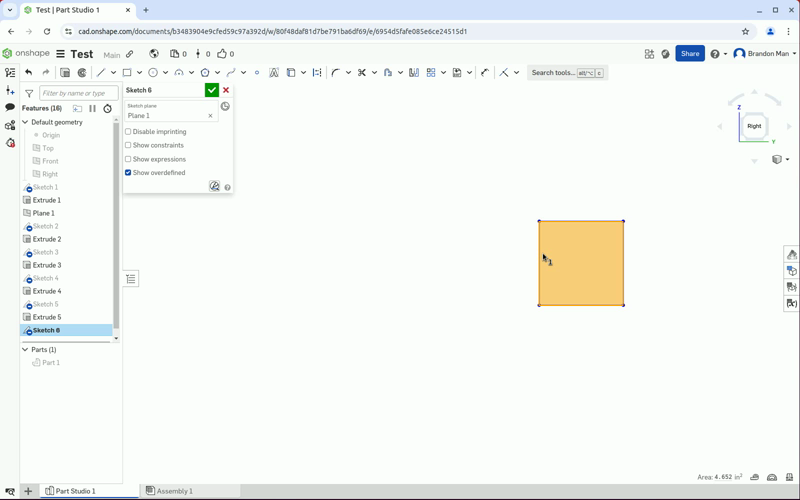
scroll(-6)
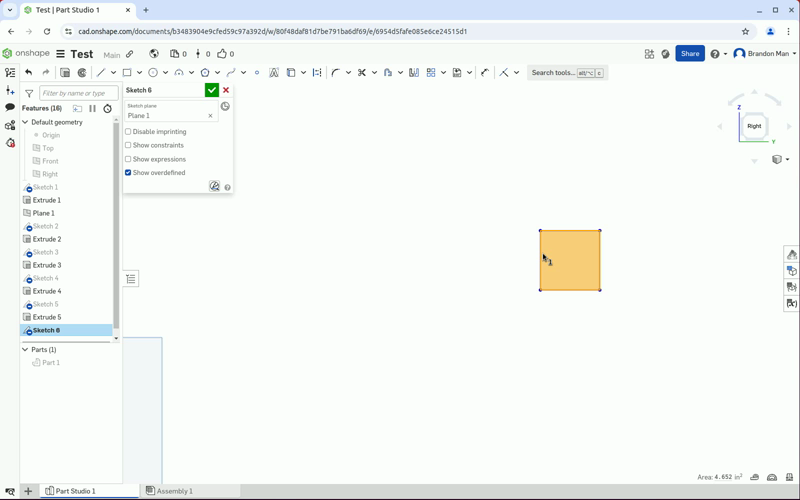
scroll(-6)
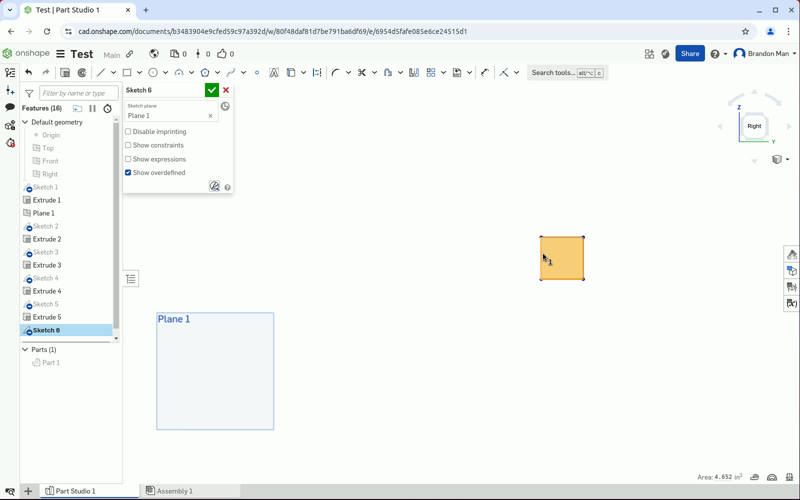
scroll(-6)
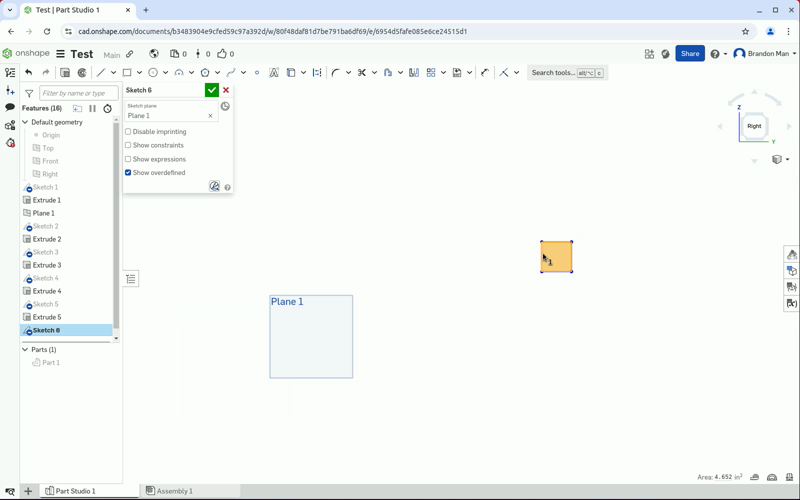
scroll(-6)
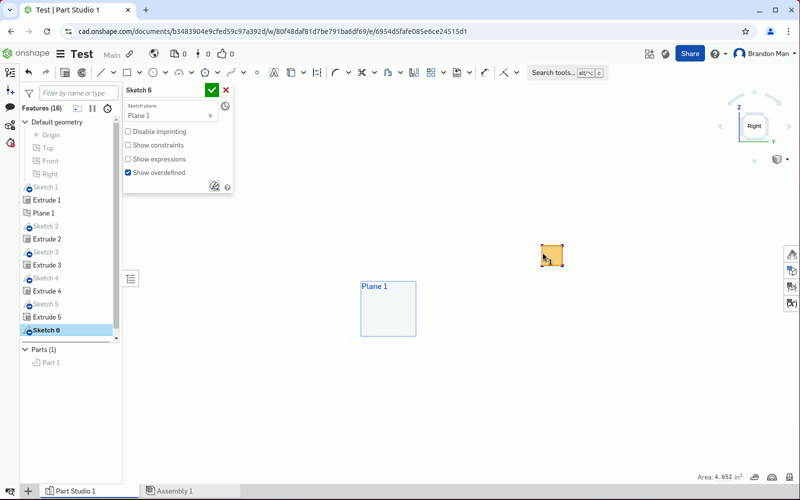
scroll(-6)
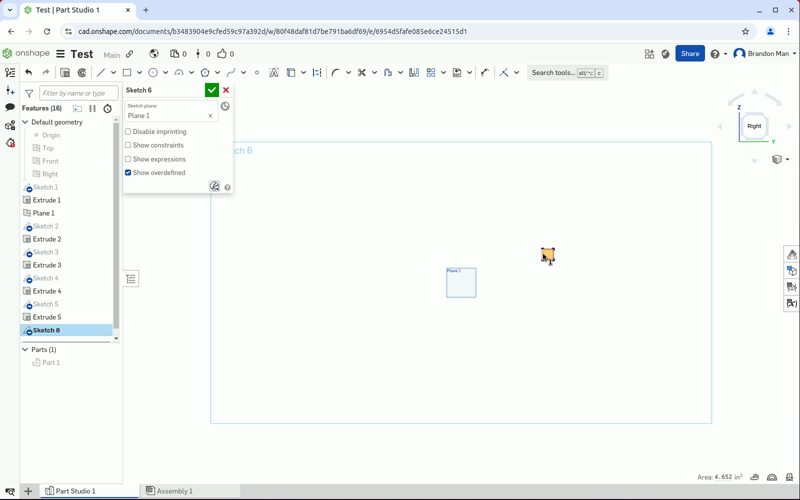
mouse_move(73, 352)
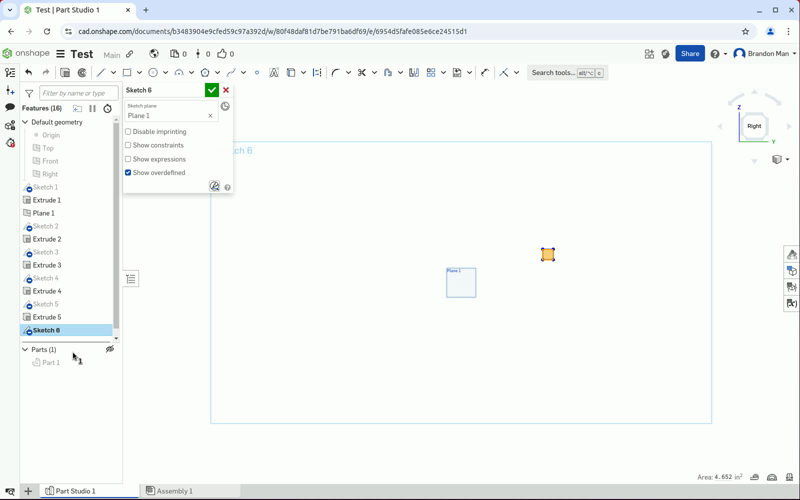
key(shift+y)
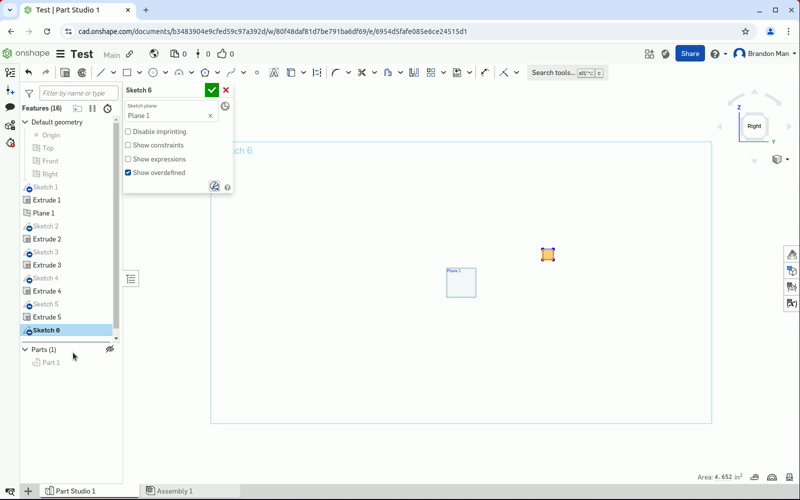
key(shift+e)
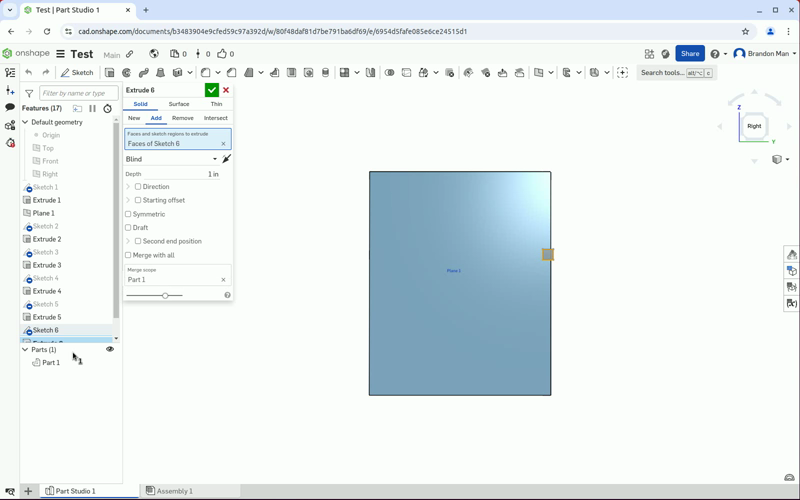
mouse_move(143, 106)
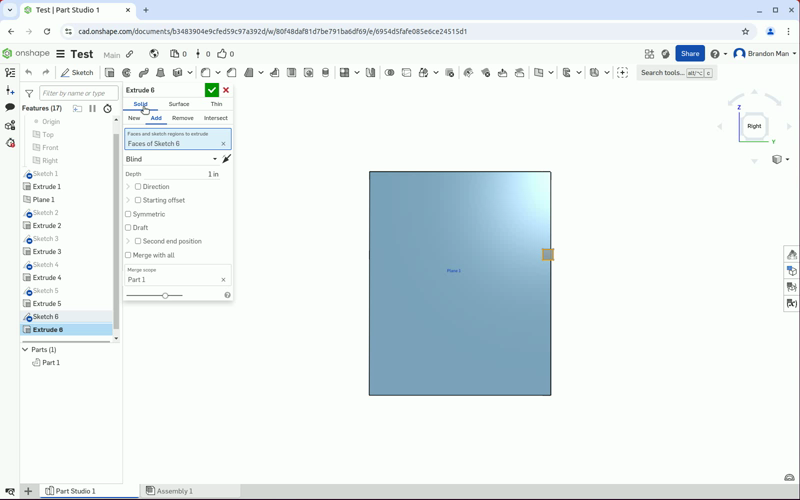
click(143, 106)
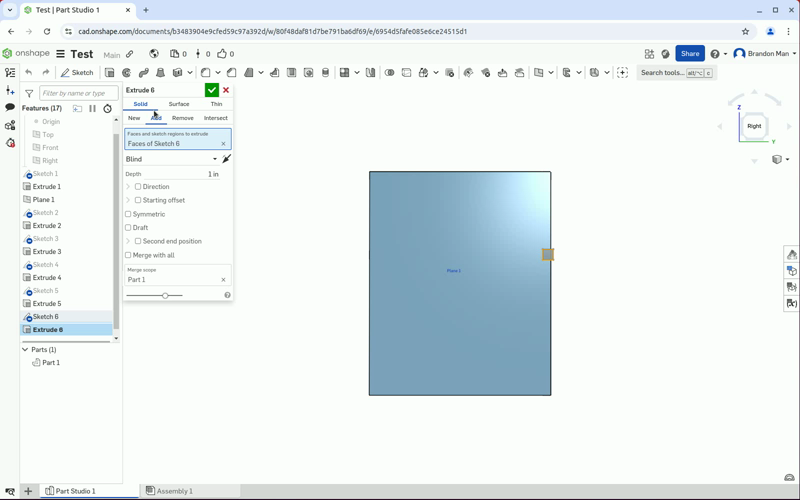
mouse_move(186, 120)
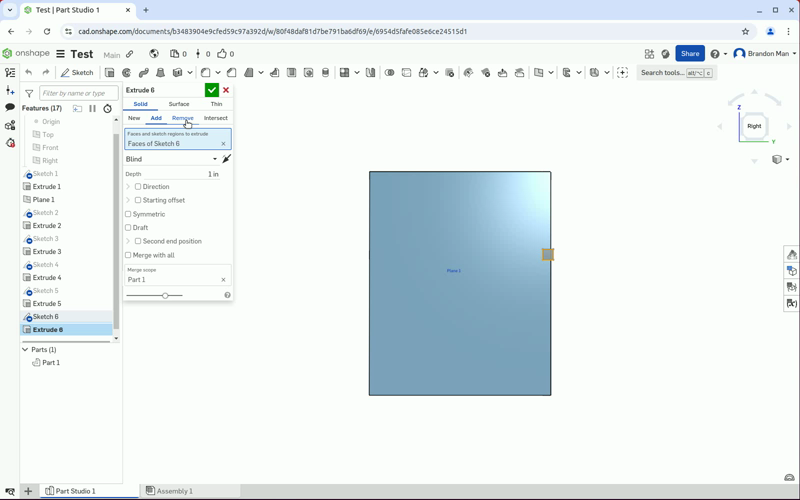
click(186, 120)
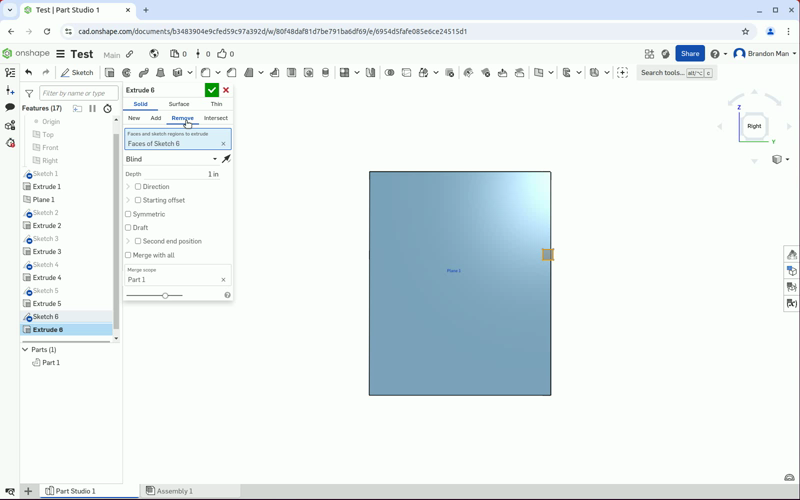
key(tab, 4)
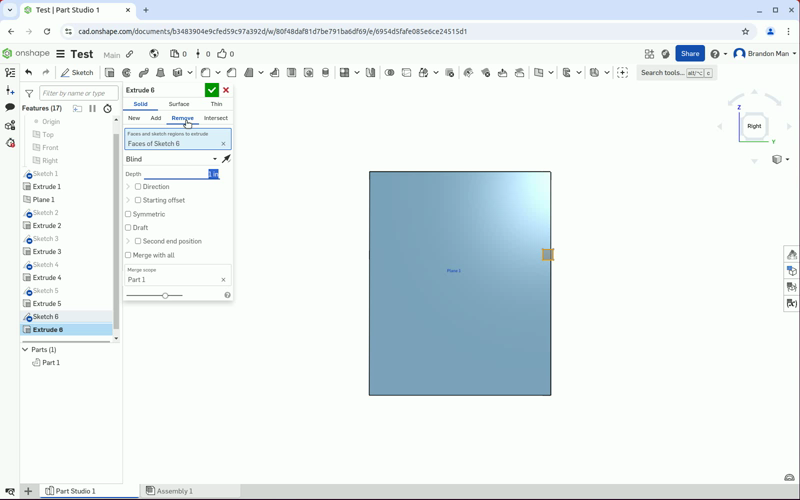
text(0.722)
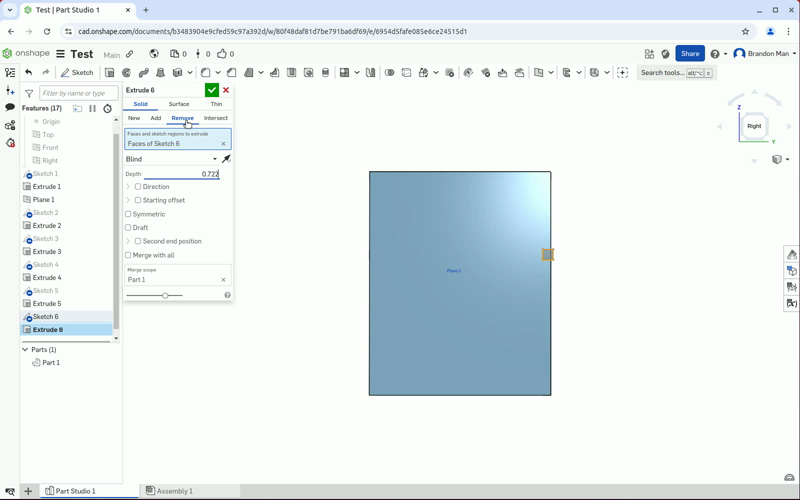
key(tab, 6)
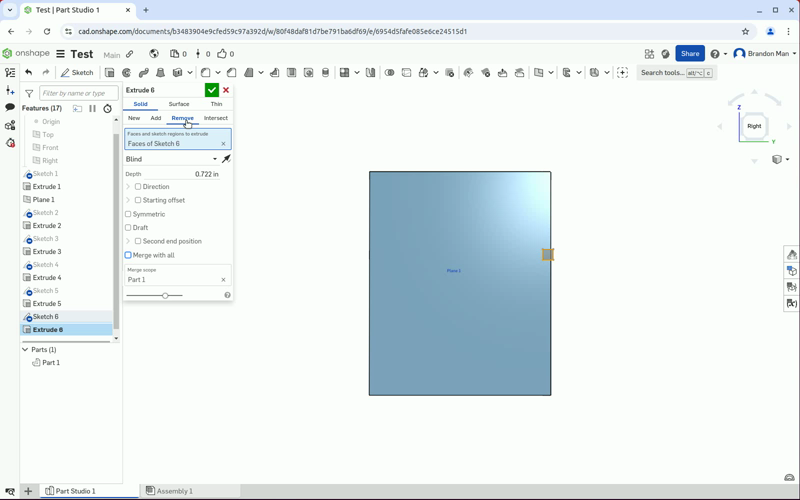
key(space)
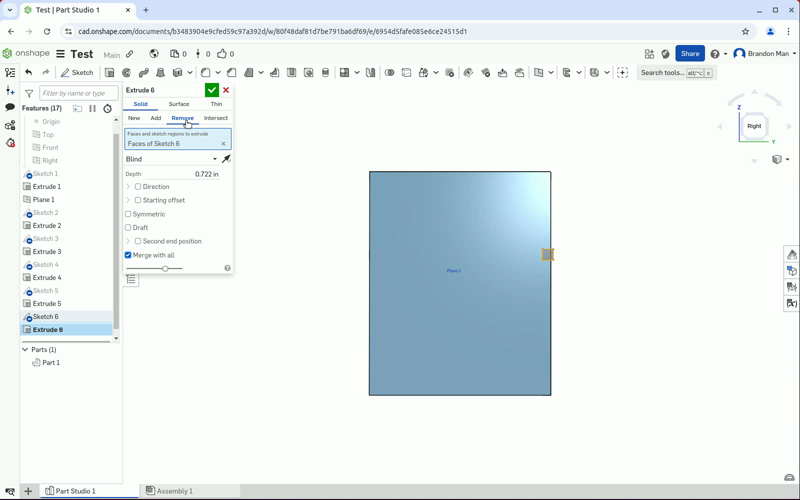
key(enter)
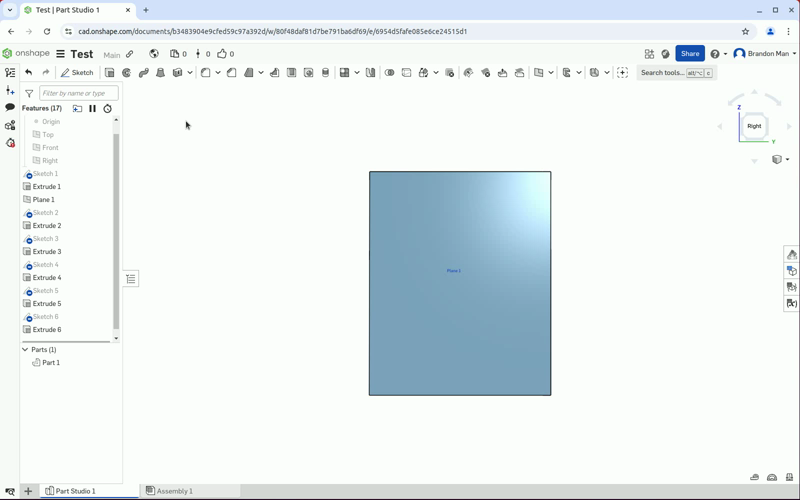
key(shift+h)
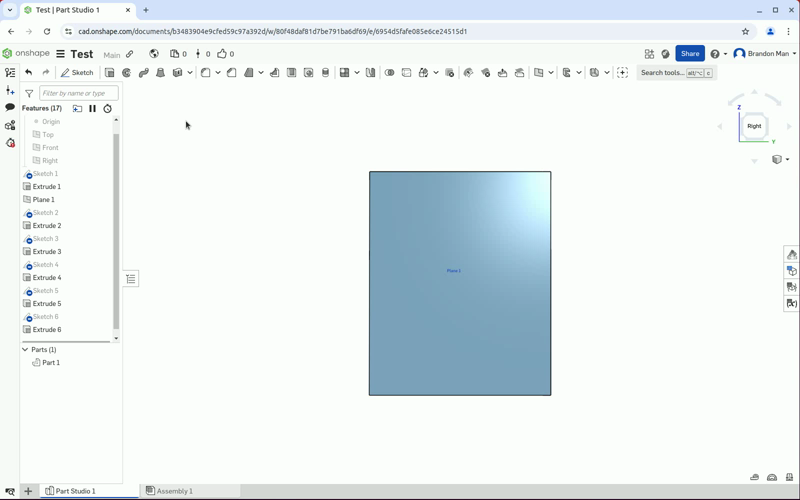
key(shift+h)
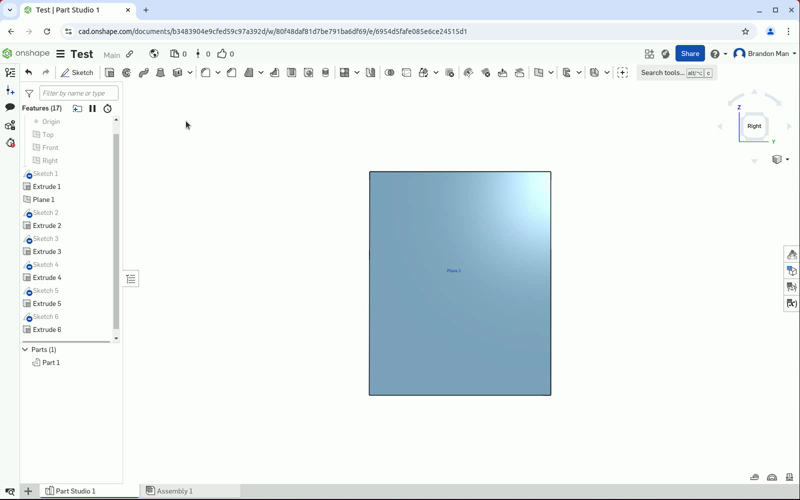
mouse_move(69, 176)
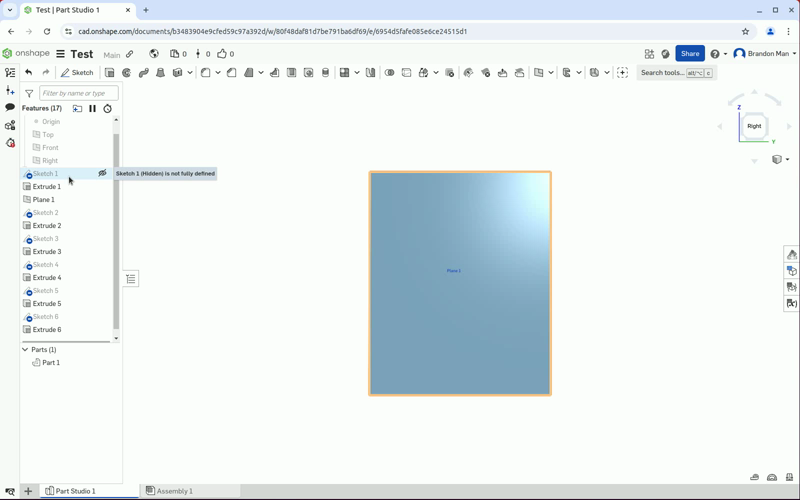
click(69, 176)
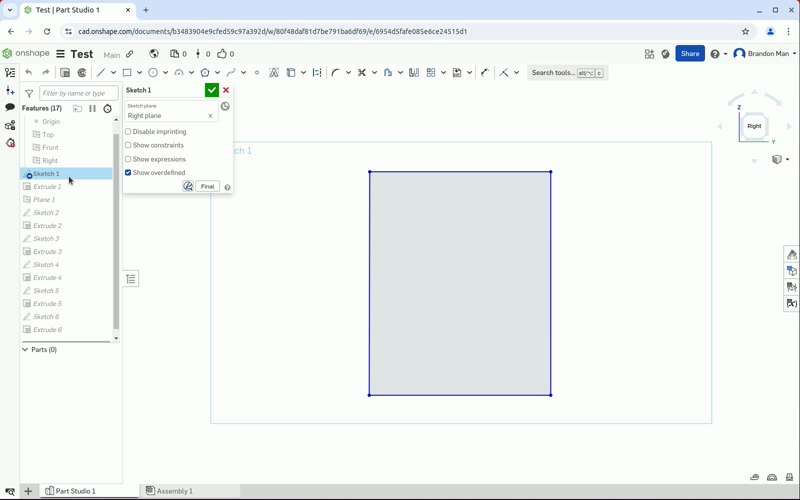
mouse_move(229, 92)
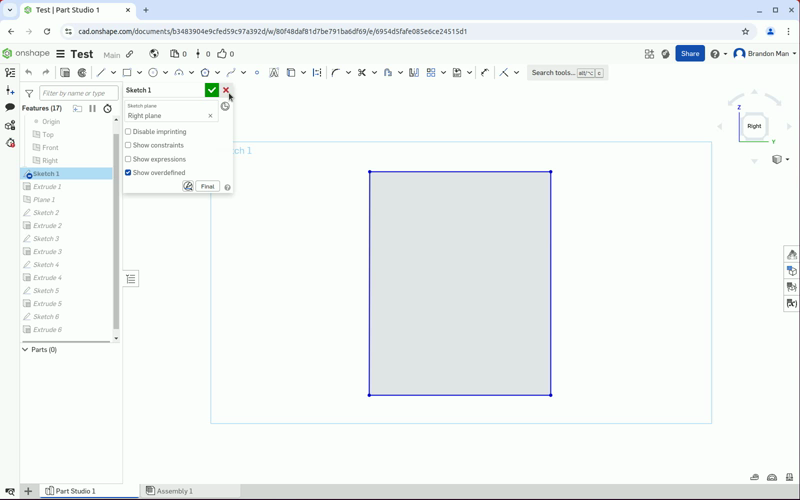
click(229, 92)
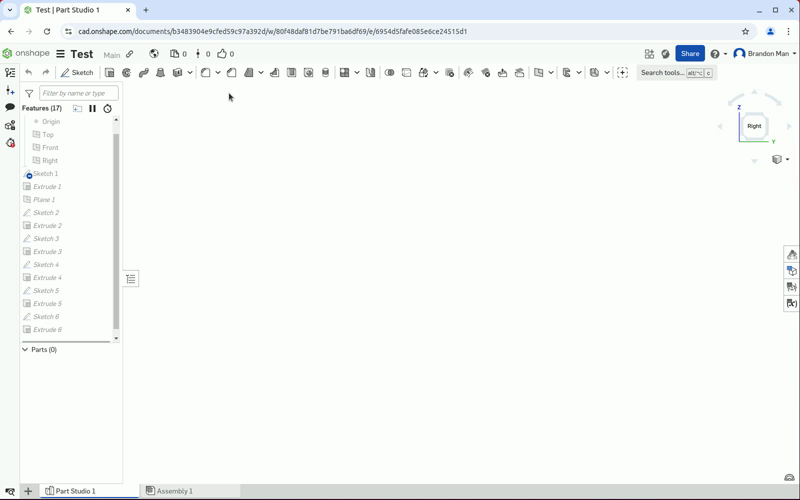
key(shift+s)
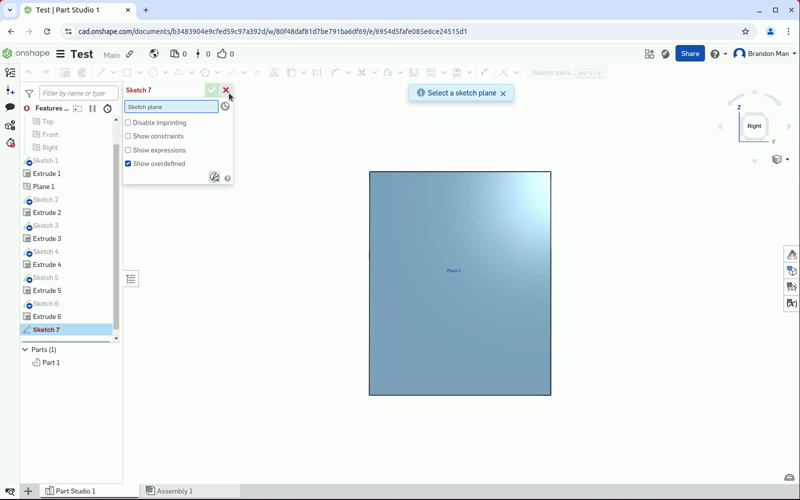
mouse_move(69, 189)
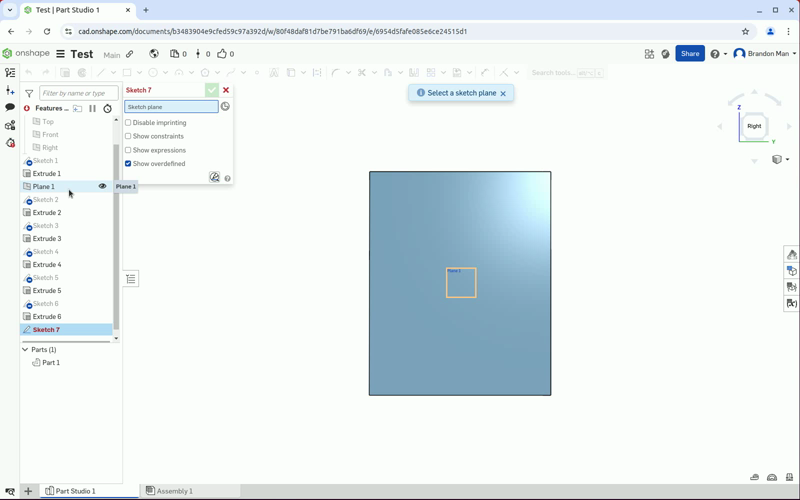
click(69, 189)
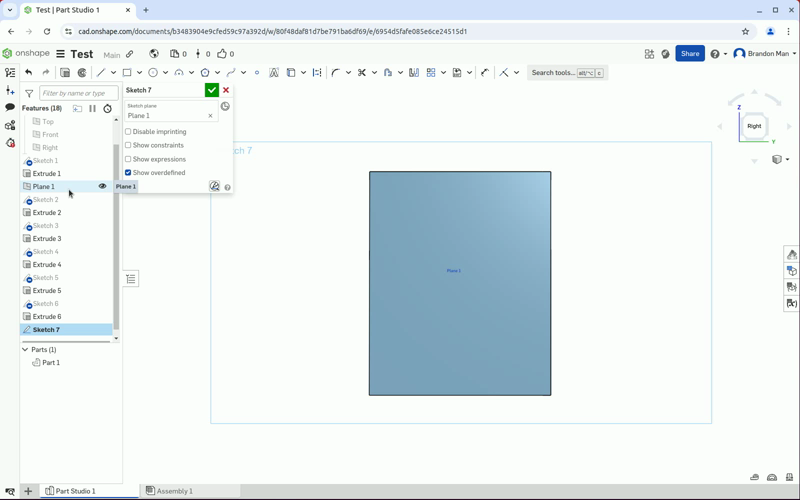
mouse_move(73, 352)
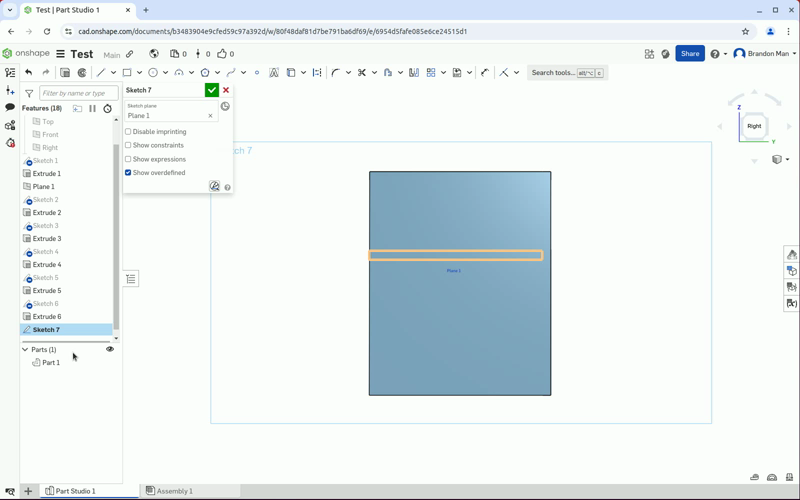
key(y)
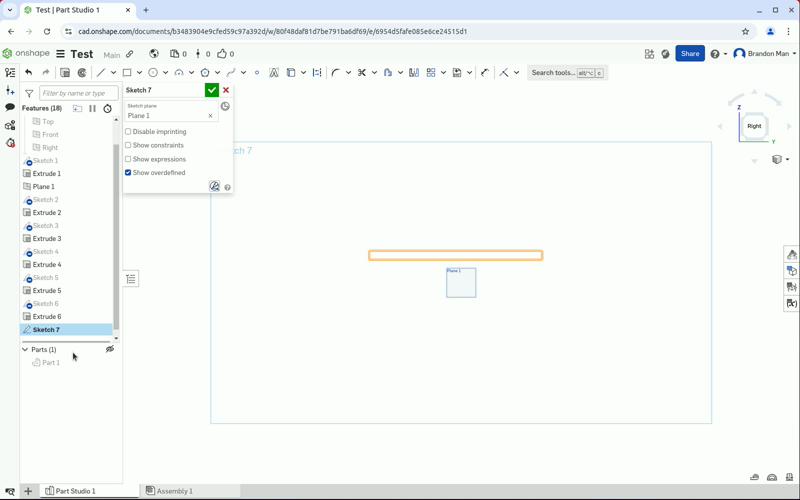
key(l)
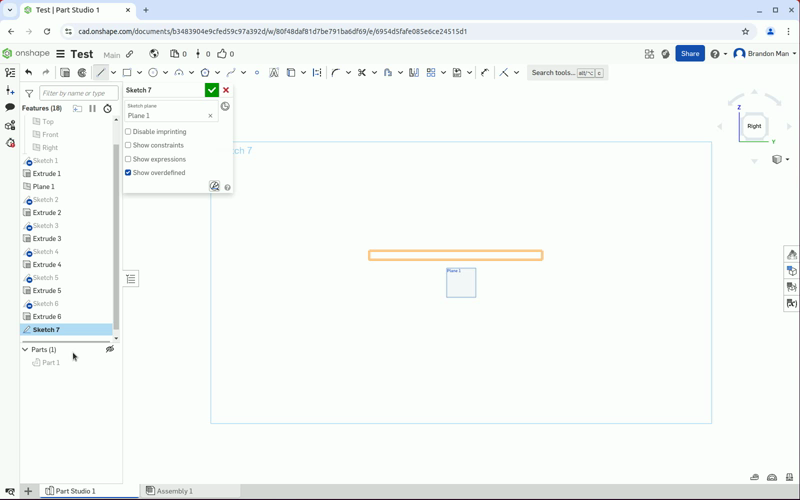
key_down(shift)
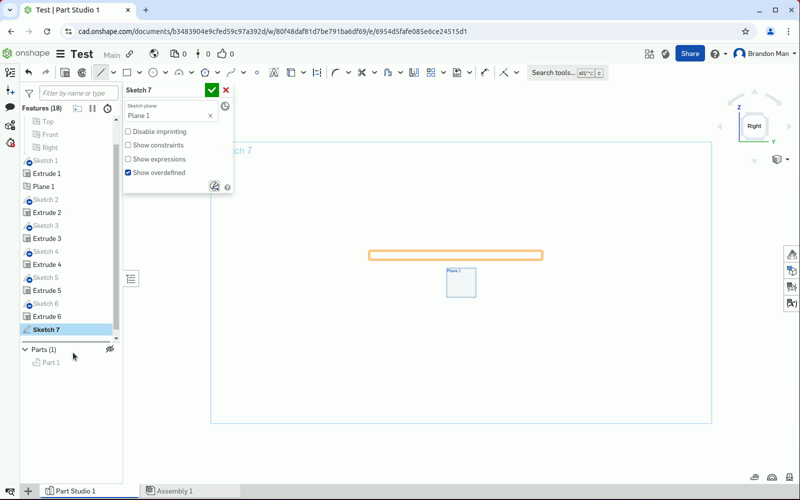
mouse_move(542, 250)
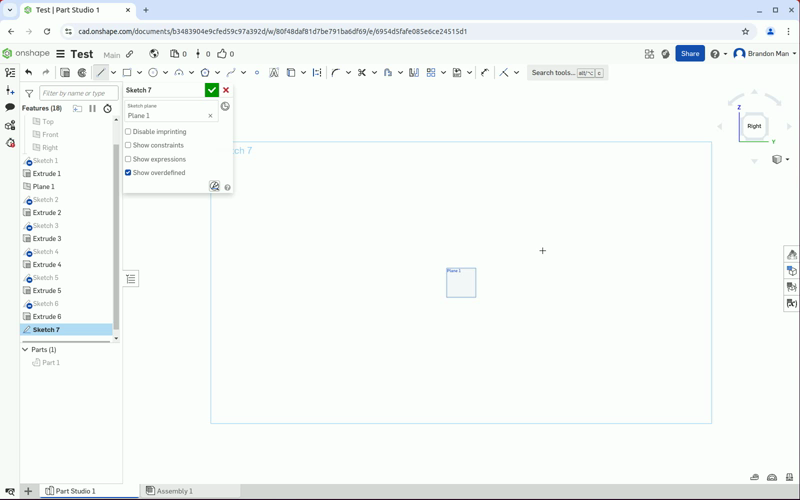
click(542, 250)
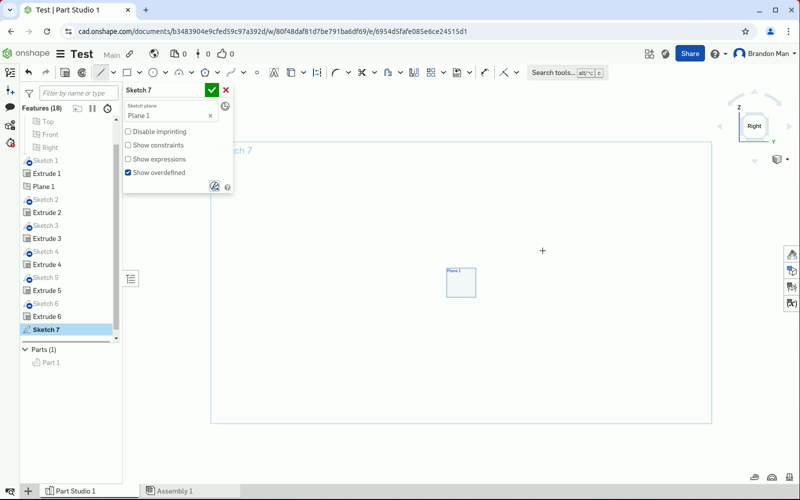
key_up(shift)
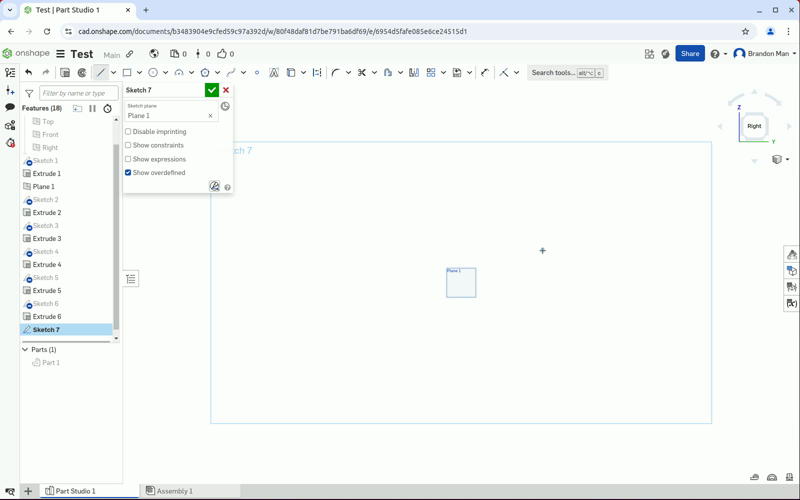
key_down(shift)
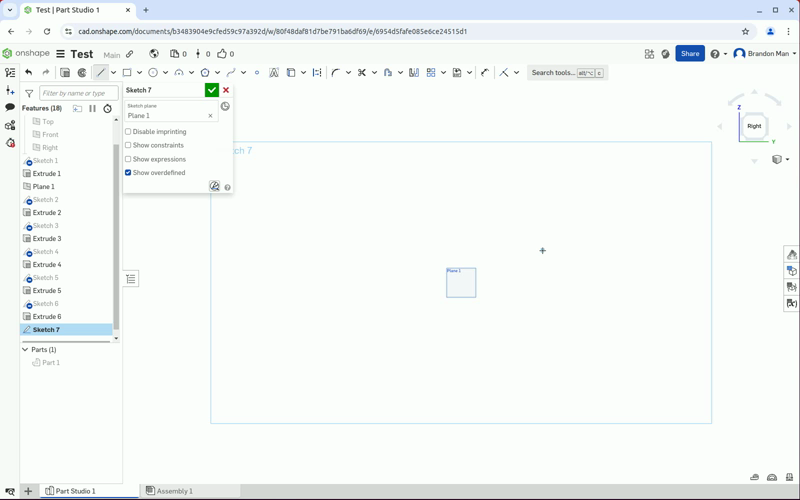
mouse_move(572, 250)
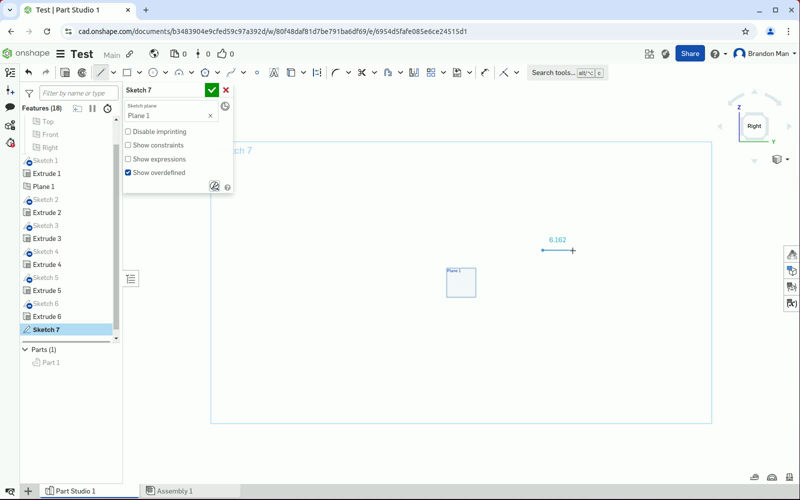
mouse_move(552, 250)
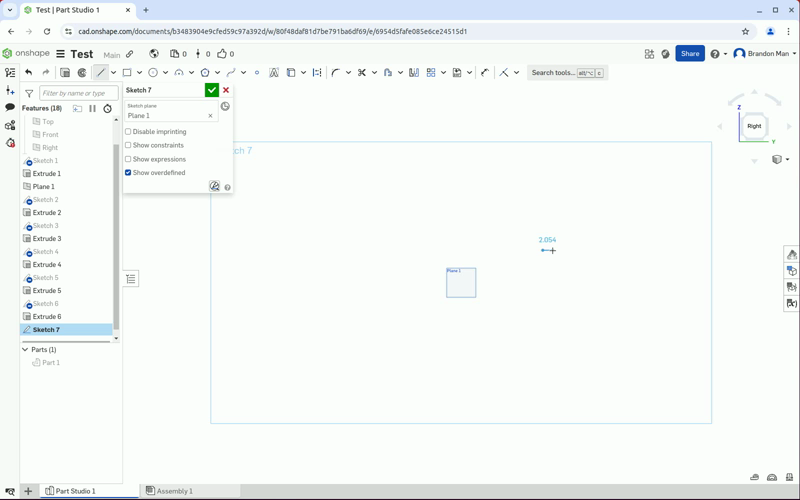
click(552, 250)
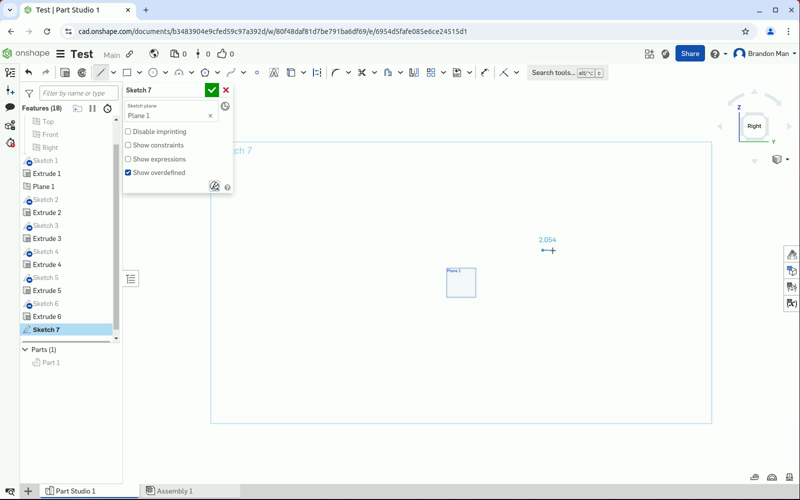
key_up(shift)
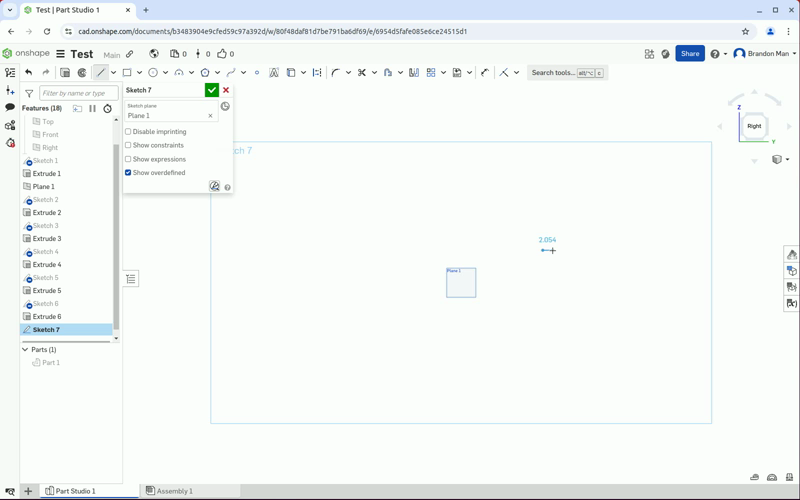
key_down(shift)
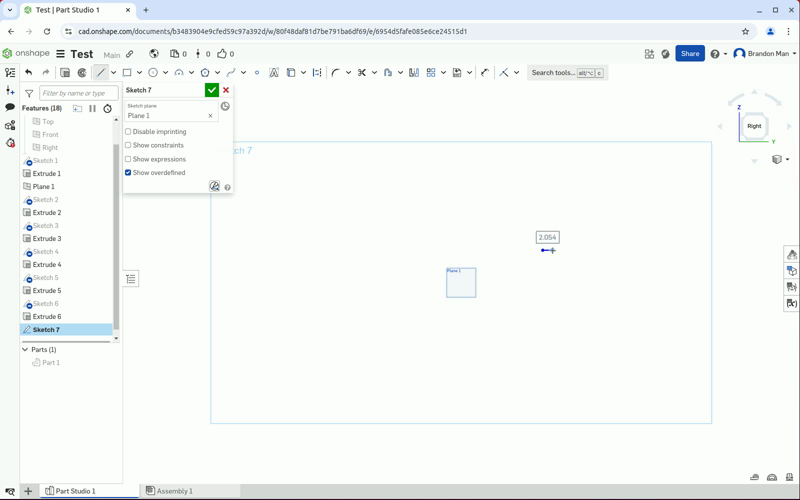
mouse_move(552, 179)
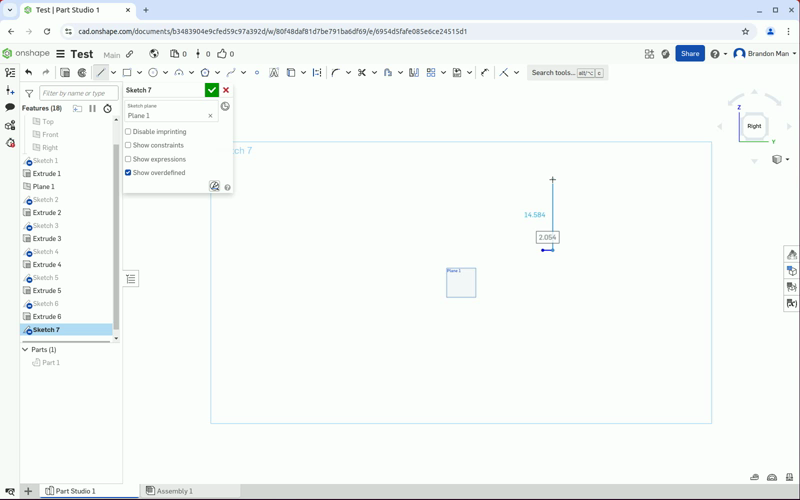
click(552, 179)
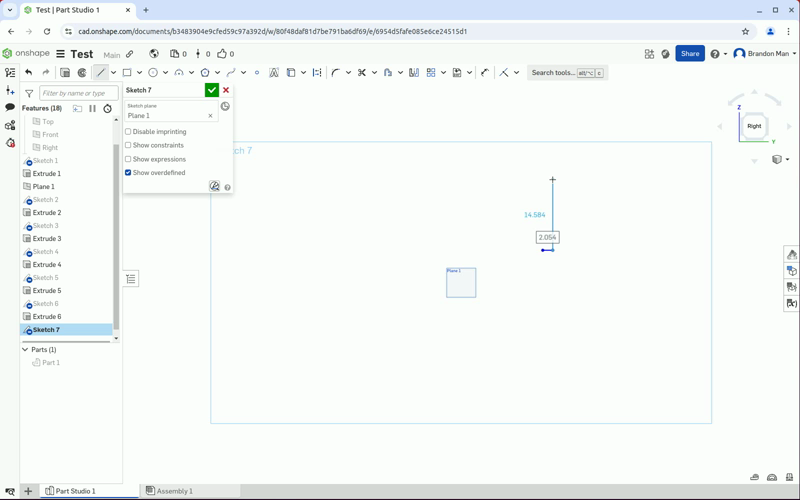
key_up(shift)
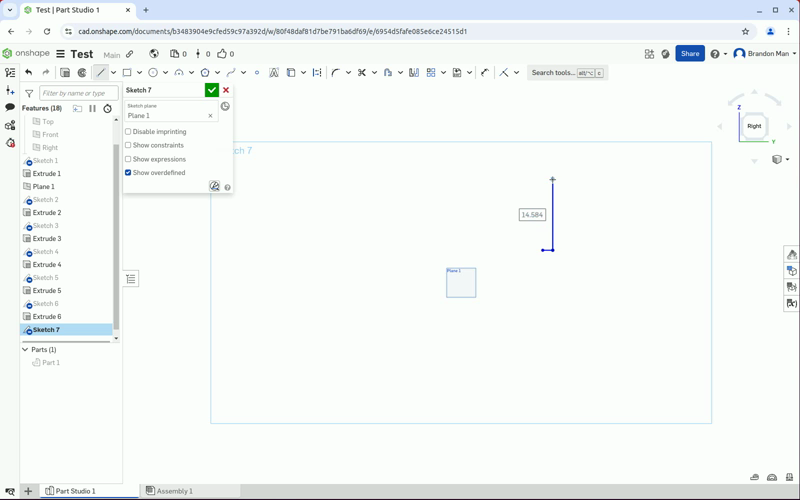
key_down(shift)
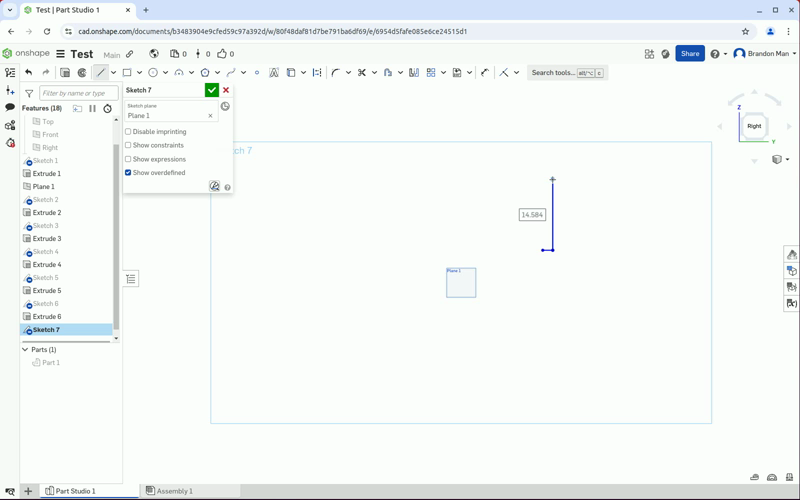
mouse_move(582, 179)
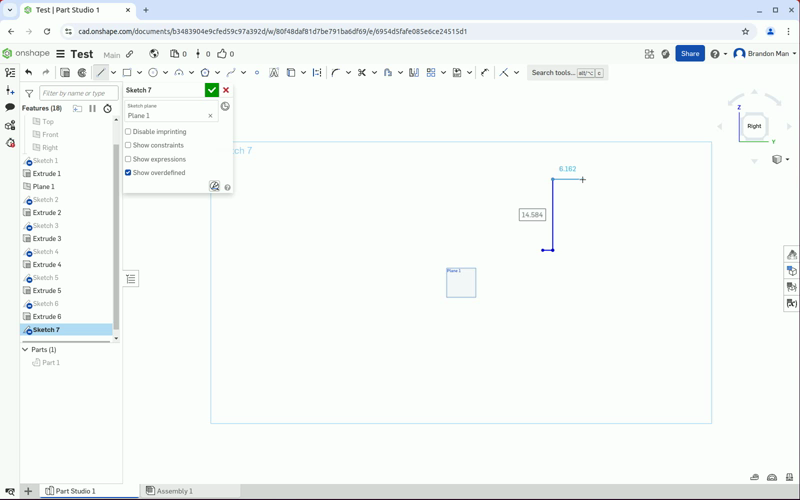
mouse_move(542, 179)
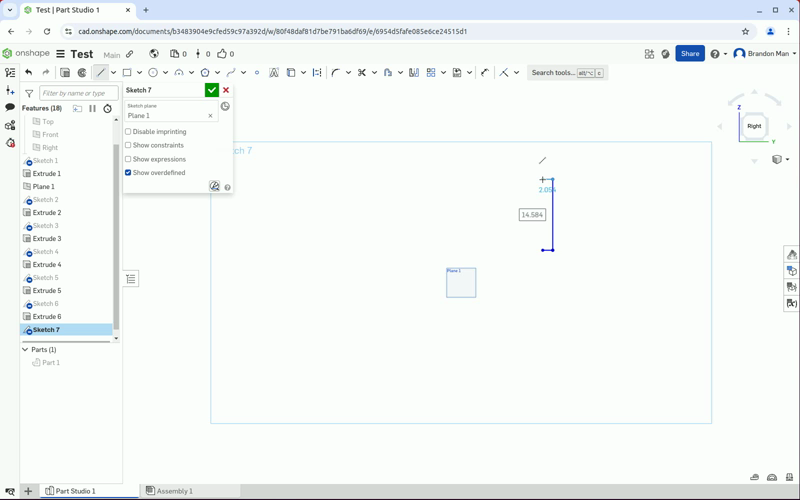
click(542, 179)
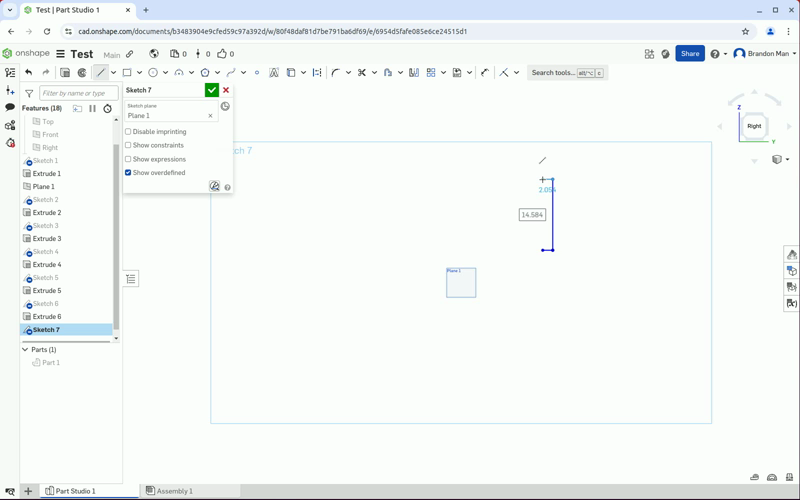
key_up(shift)
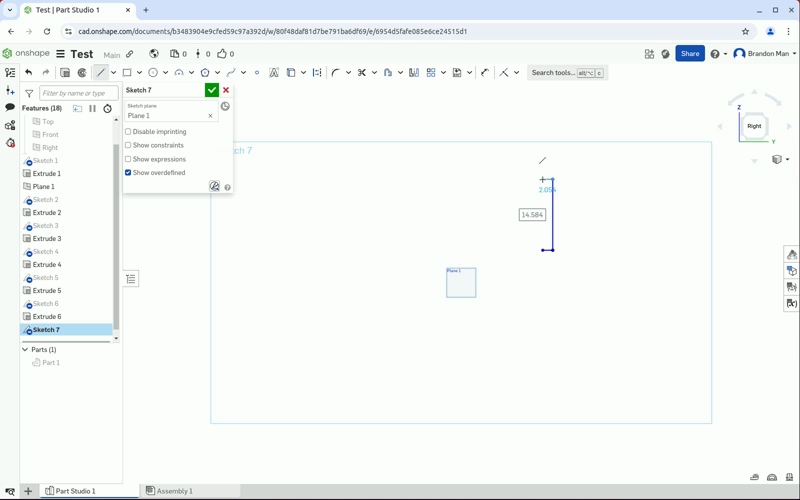
key_down(shift)
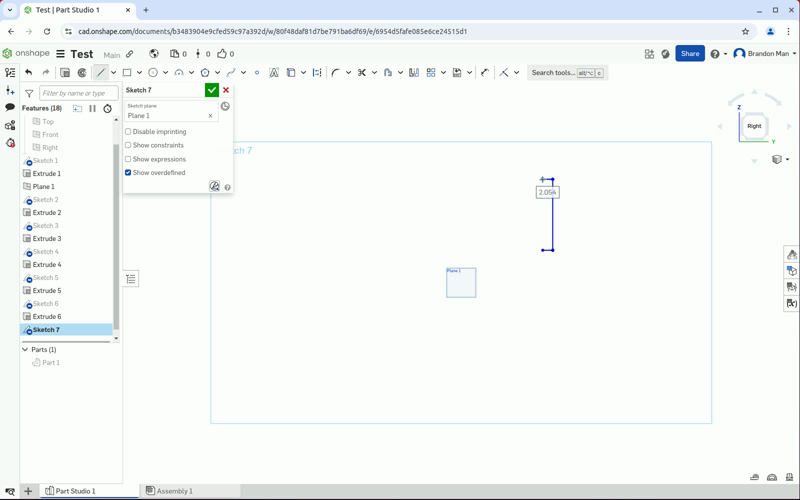
mouse_move(542, 250)
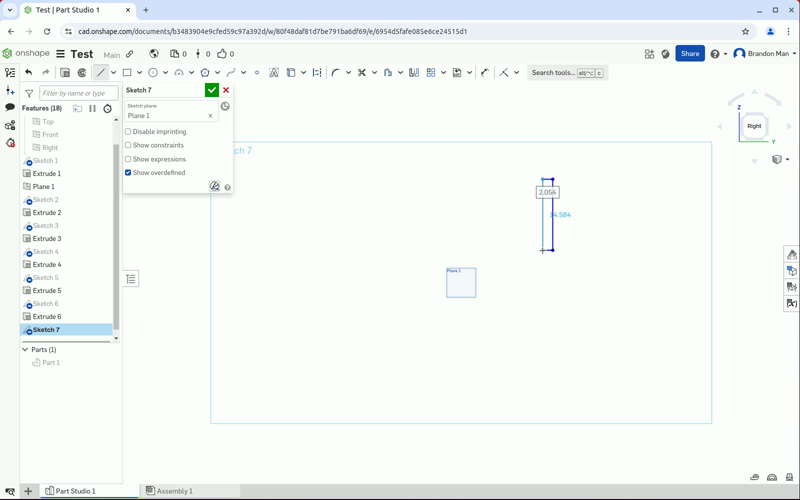
key_up(shift)
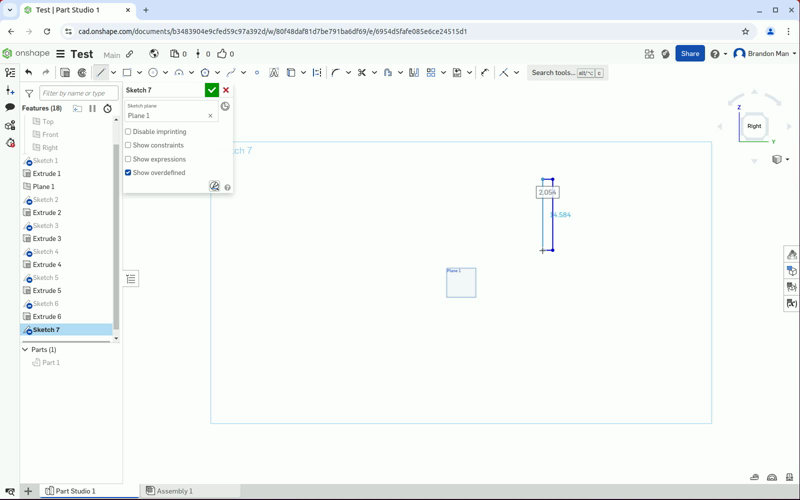
click(542, 250)
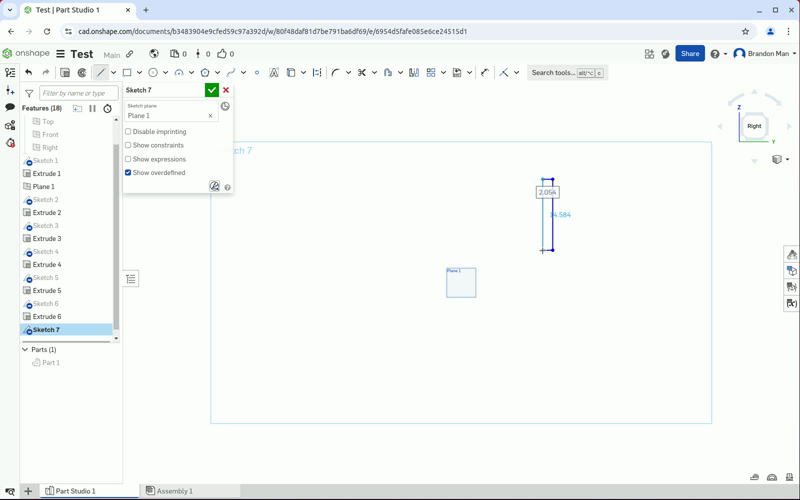
key(esc)
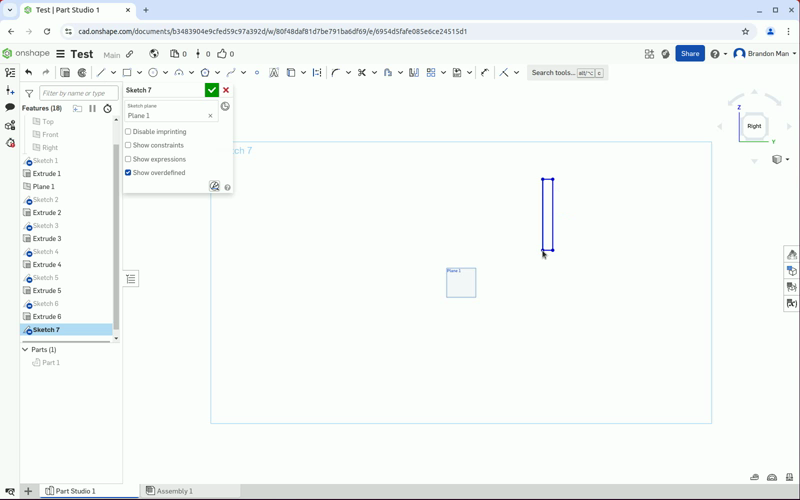
mouse_move(551, 245)
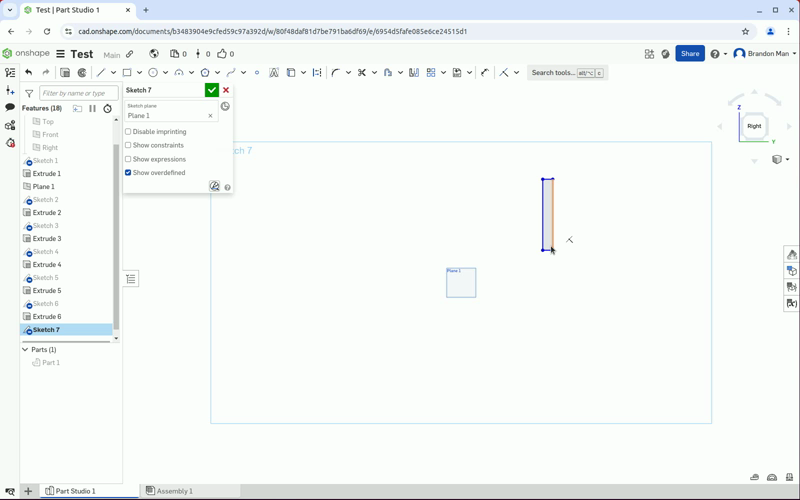
scroll(6)
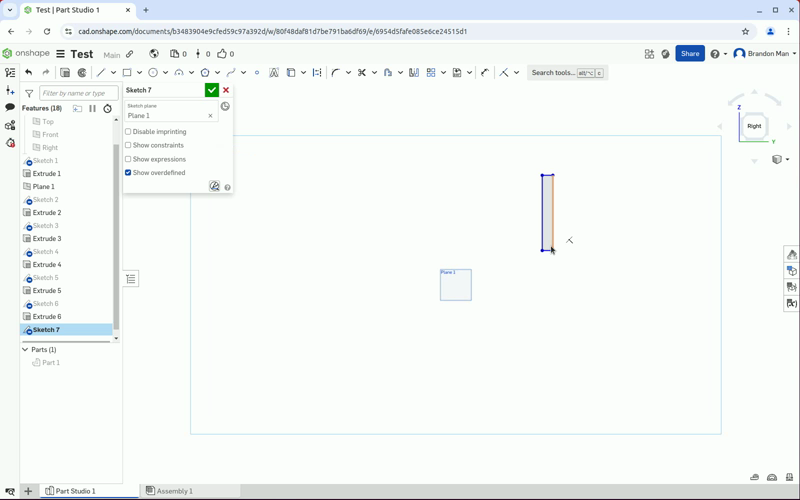
scroll(6)
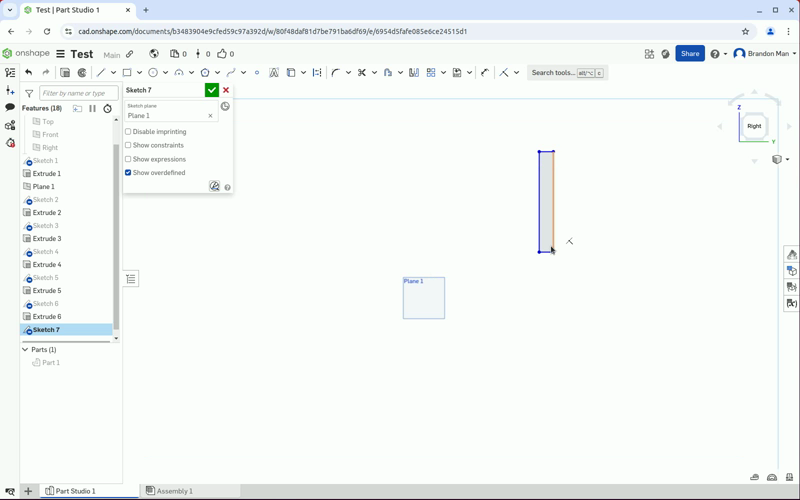
scroll(6)
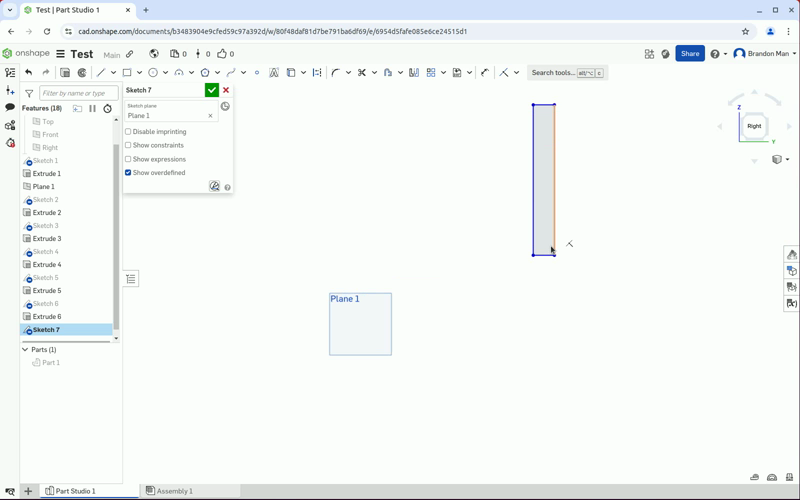
scroll(6)
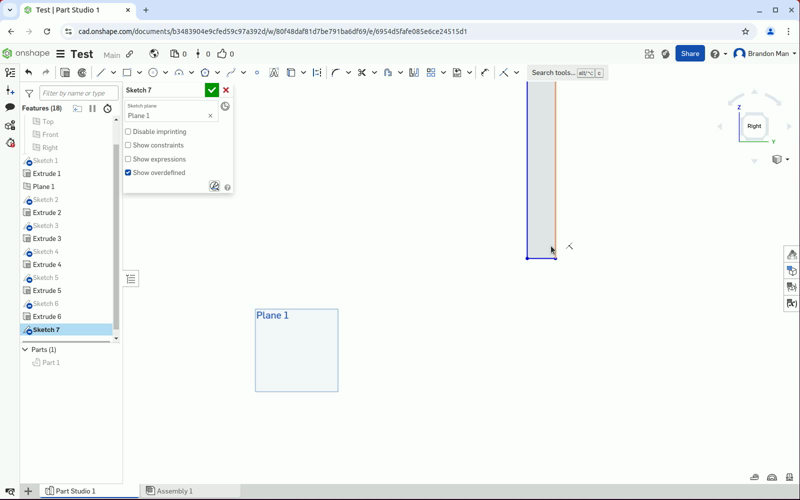
scroll(6)
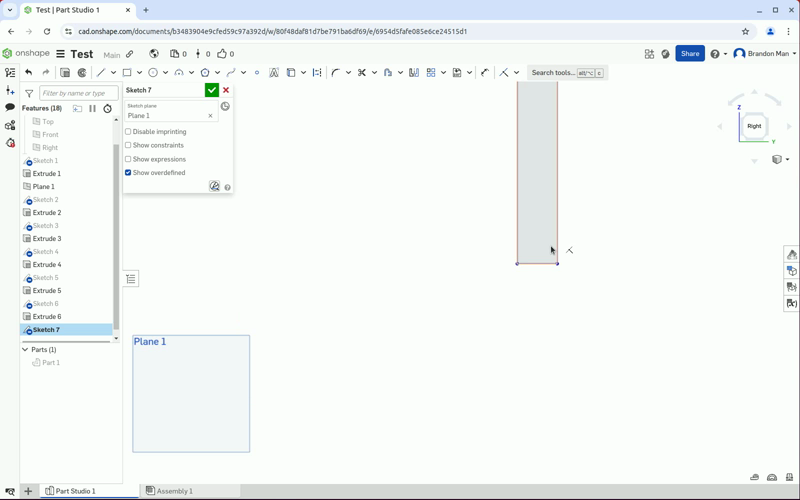
scroll(6)
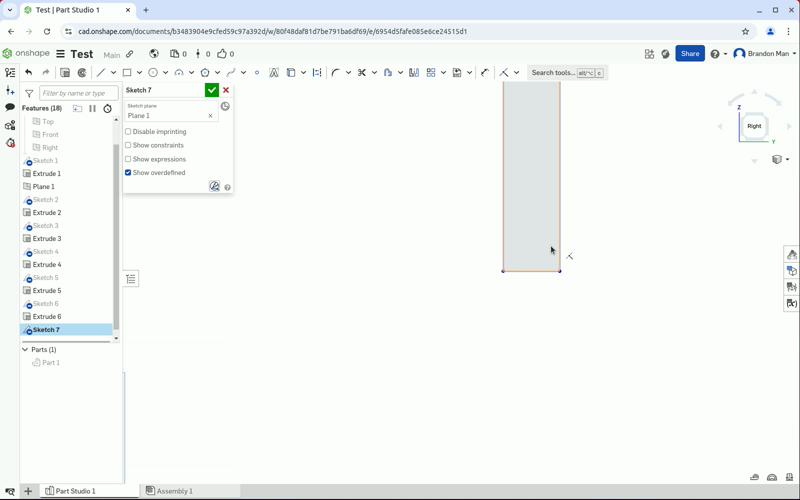
scroll(6)
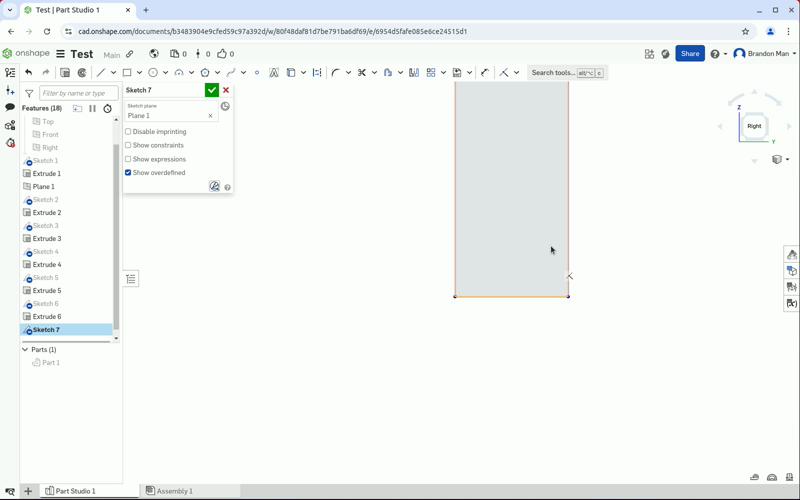
click(551, 245)
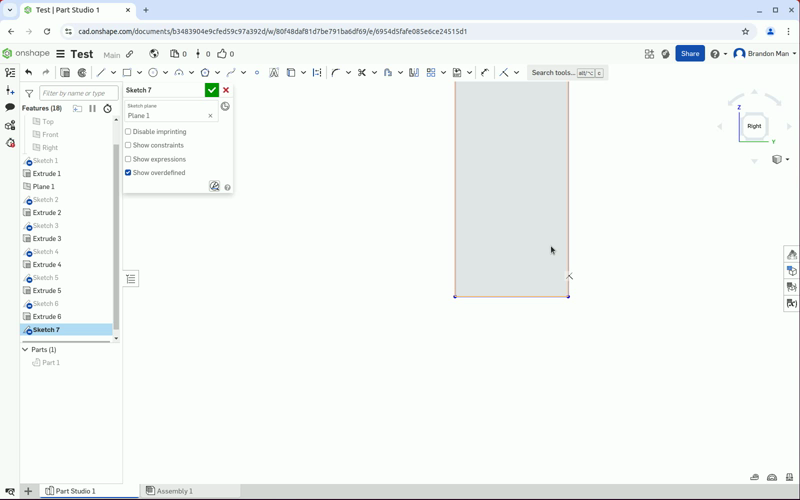
scroll(-6)
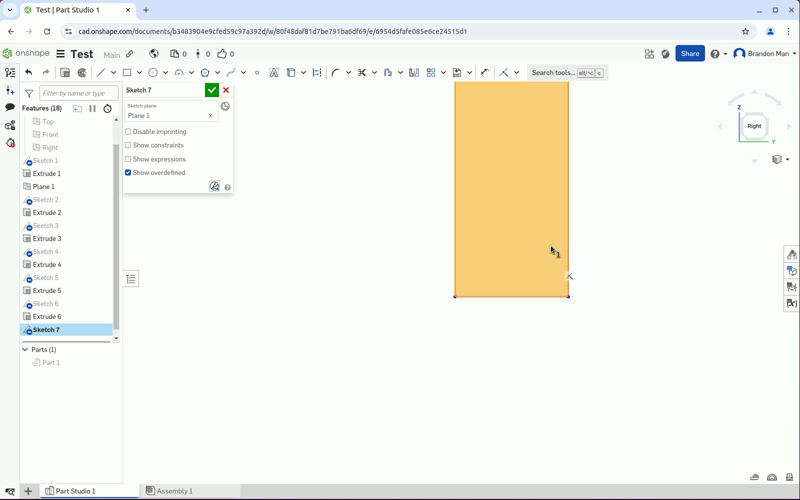
scroll(-6)
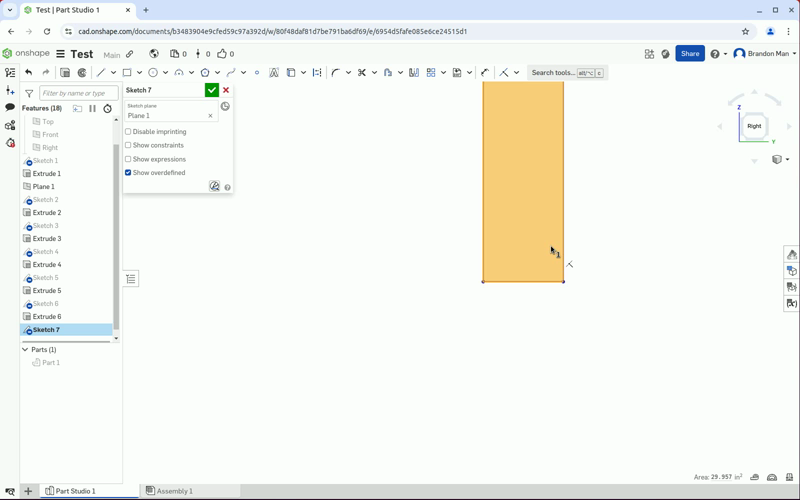
scroll(-6)
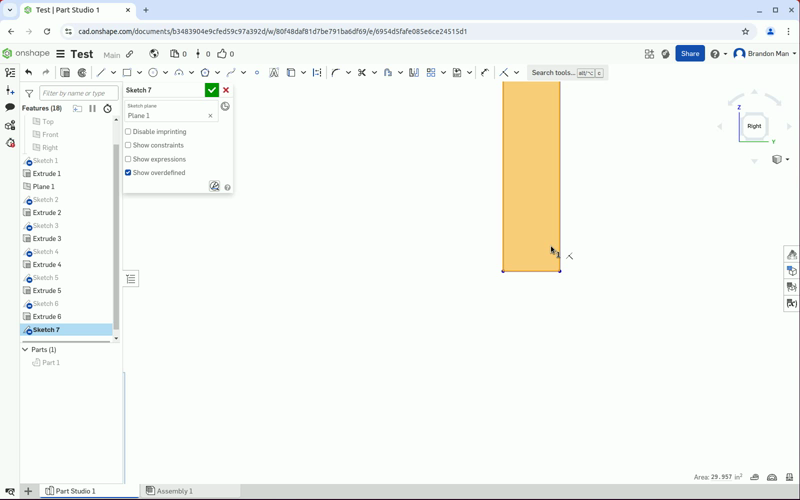
scroll(-6)
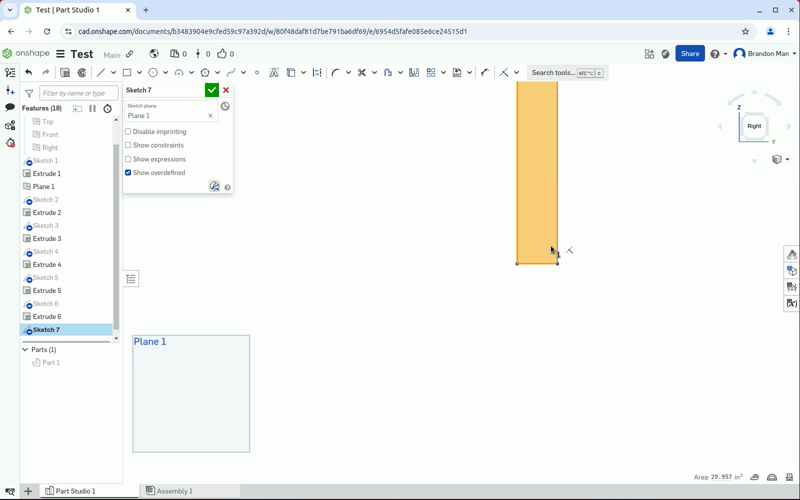
scroll(-6)
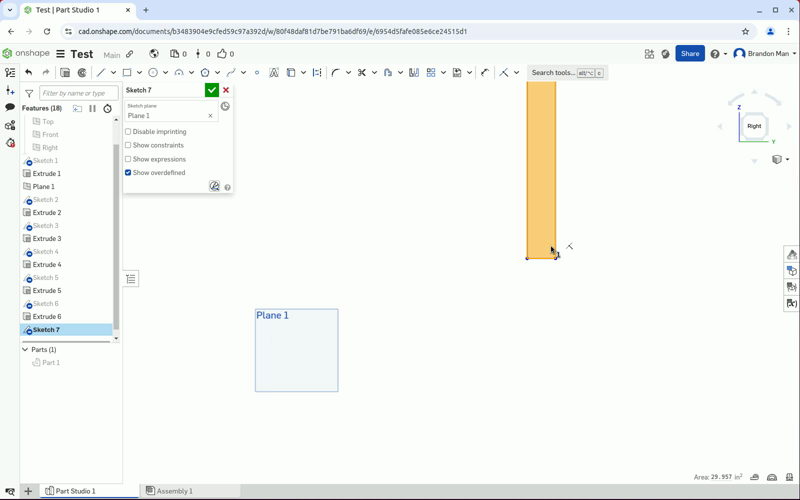
scroll(-6)
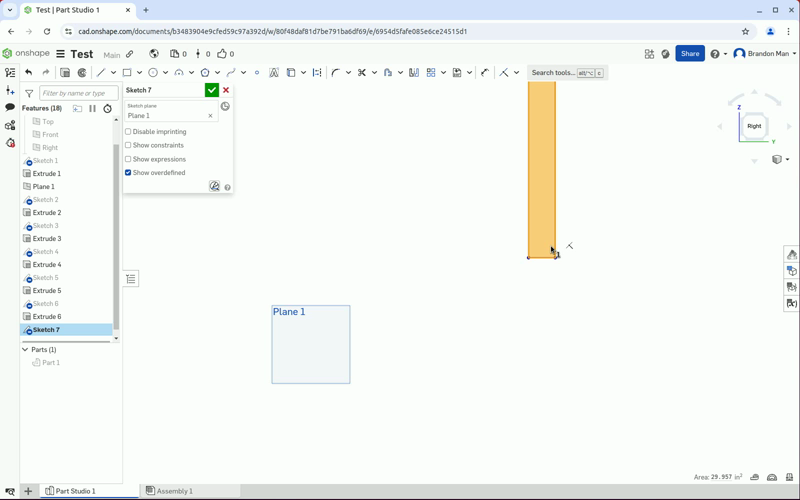
scroll(-6)
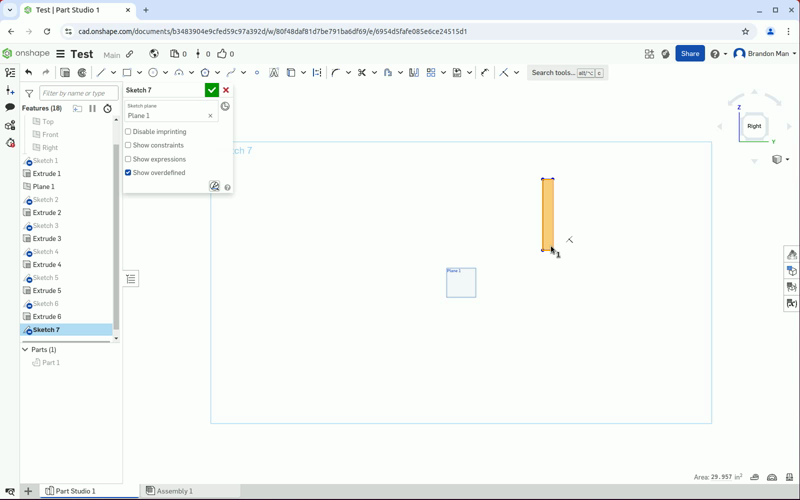
mouse_move(73, 352)
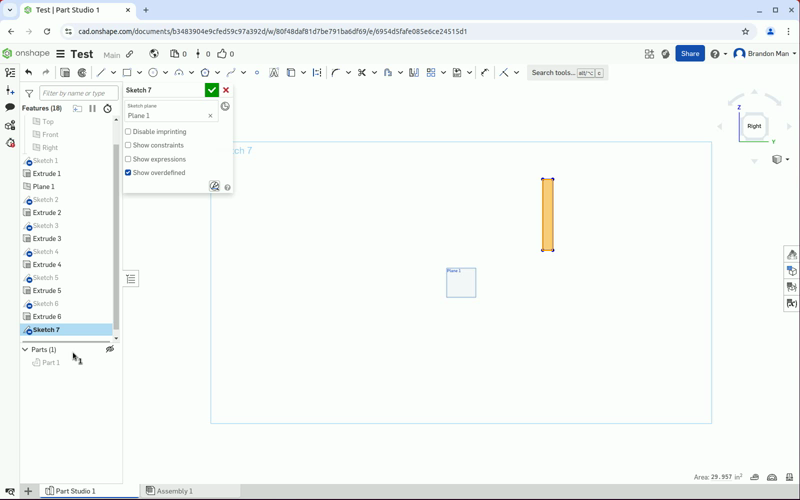
key(shift+y)
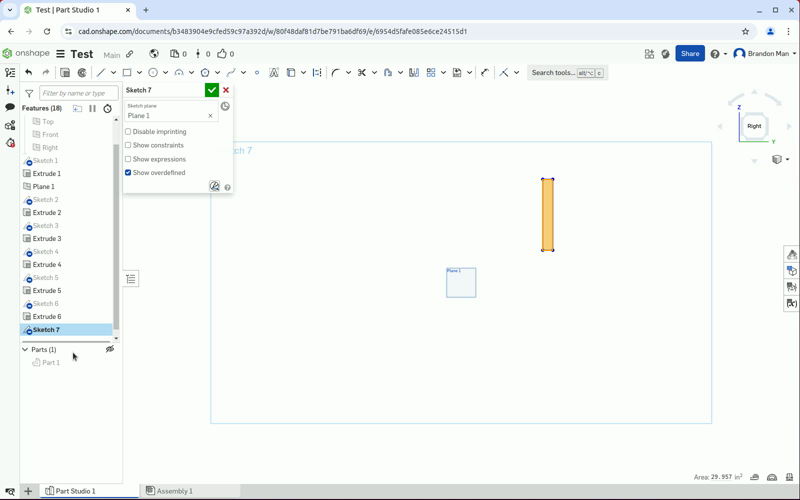
key(shift+e)
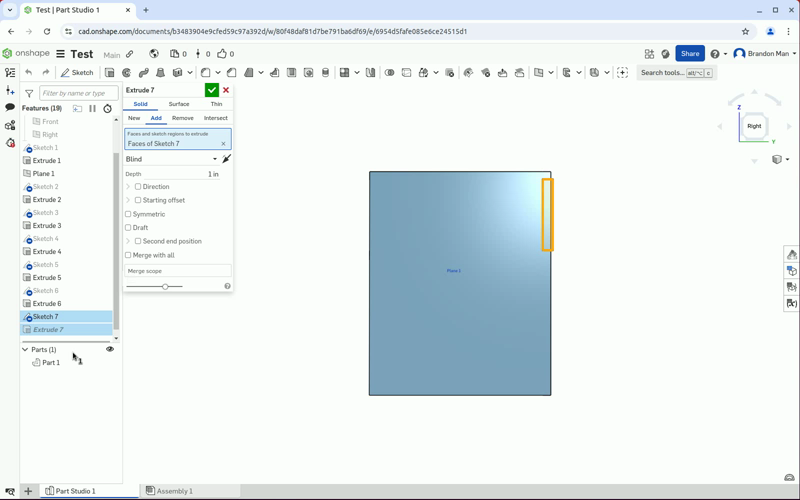
mouse_move(143, 106)
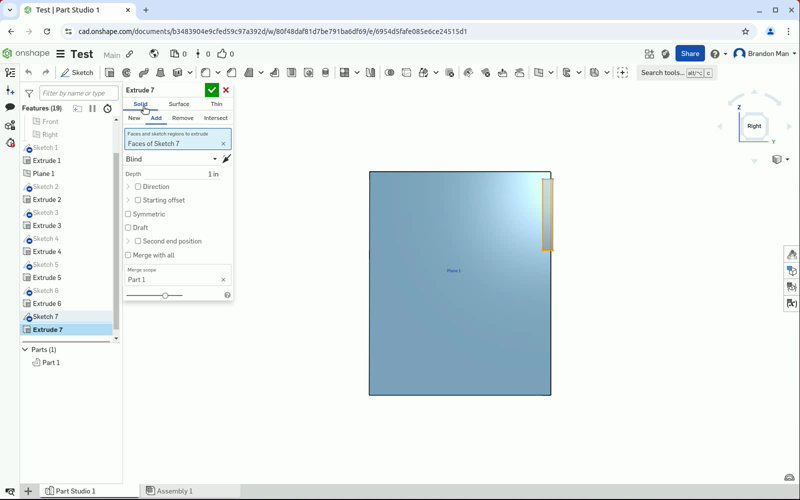
click(143, 106)
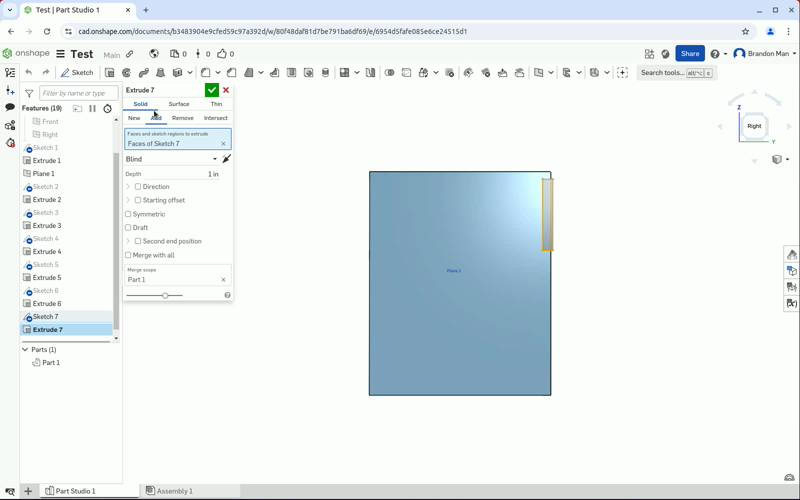
mouse_move(186, 120)
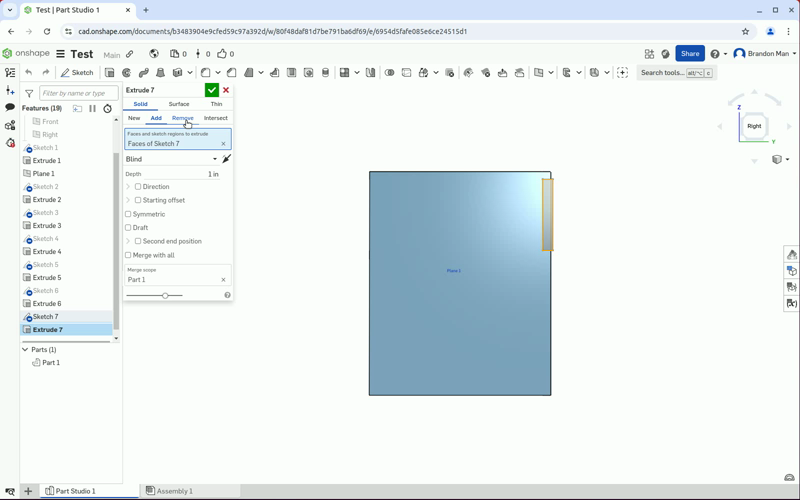
click(186, 120)
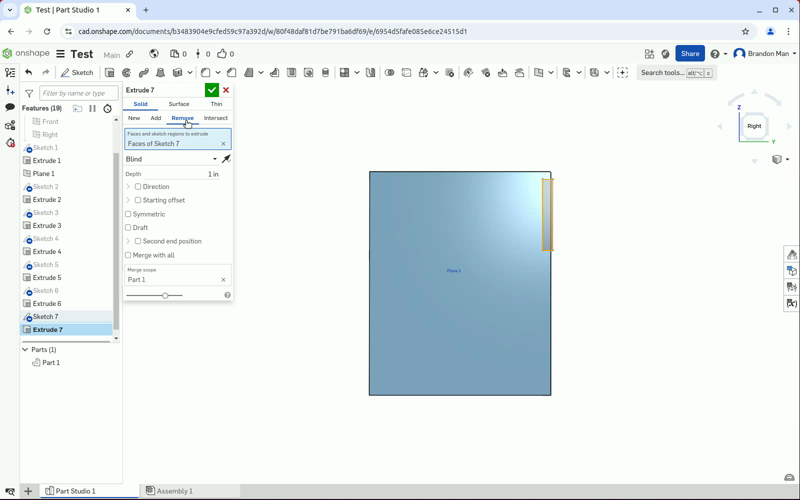
key(tab, 4)
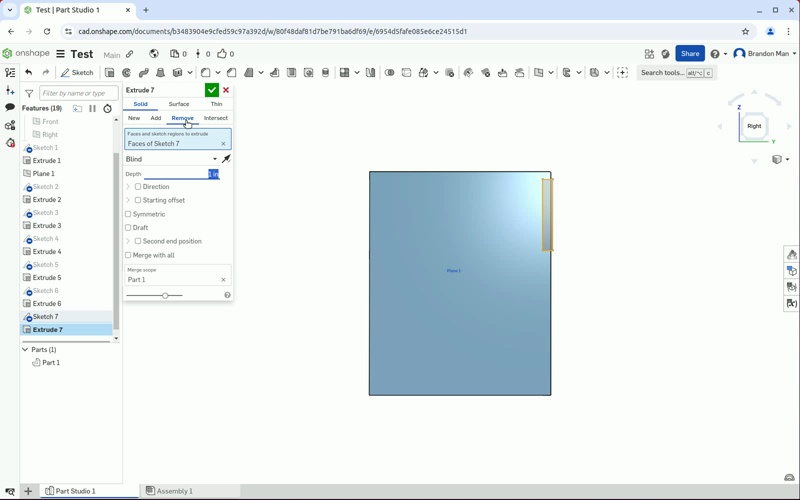
text(0.722)
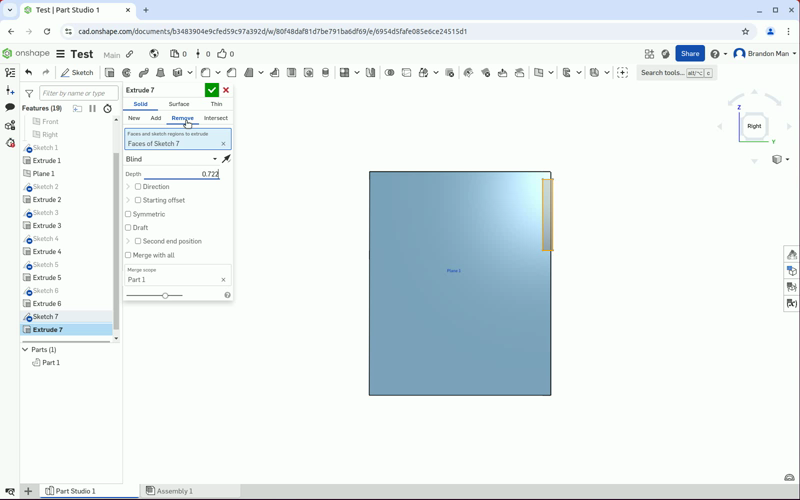
key(tab, 6)
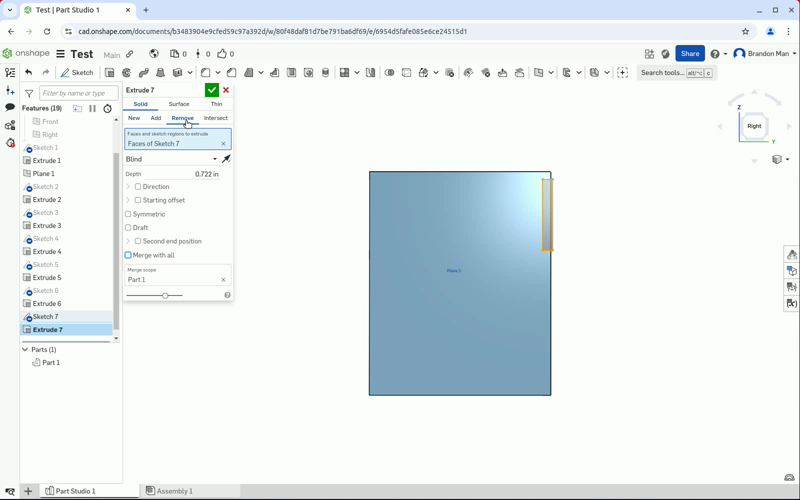
key(space)
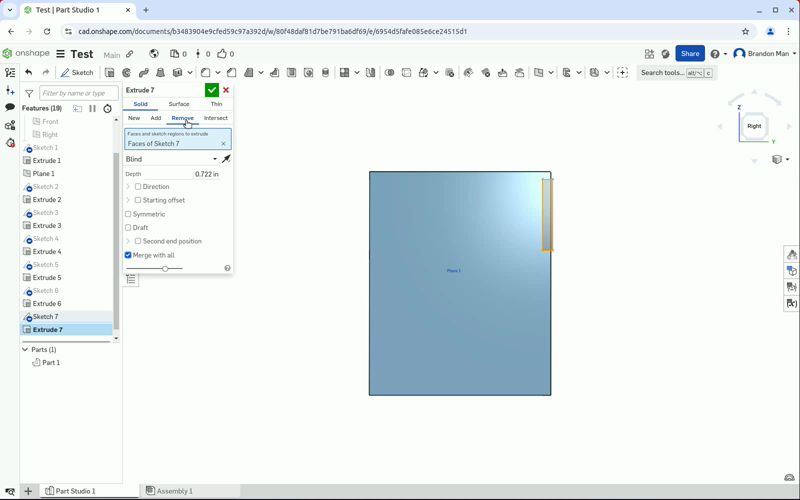
key(enter)
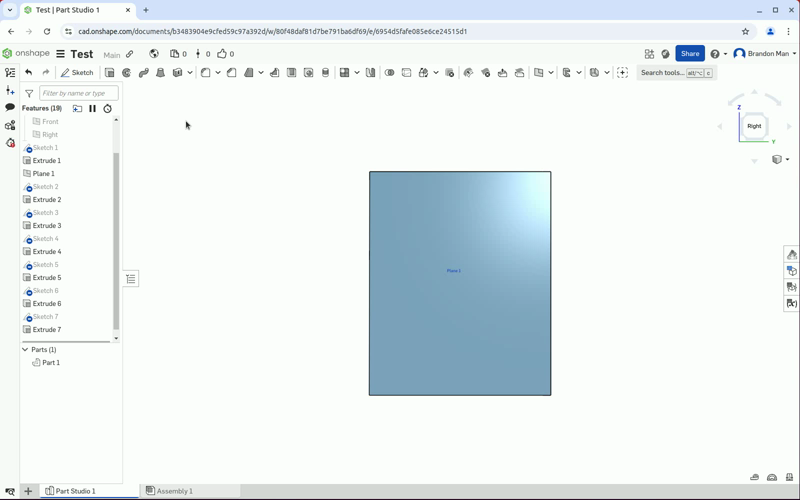
key(shift+h)
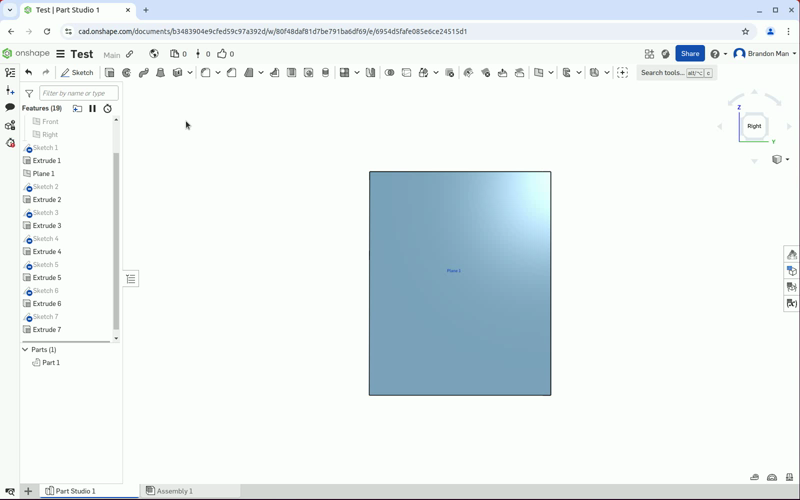
key(shift+h)
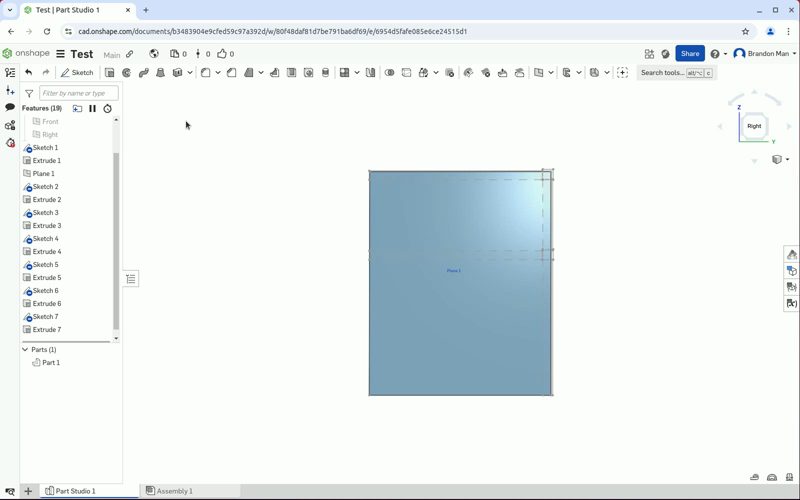
key(shift+7)
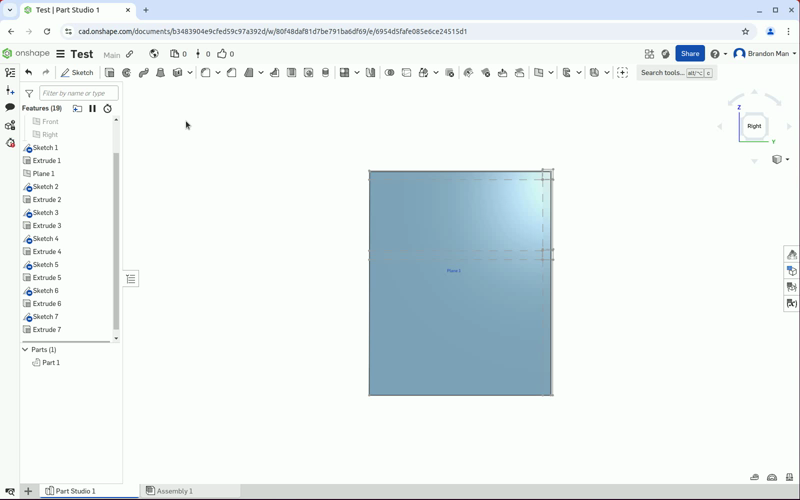
key(right, 2)
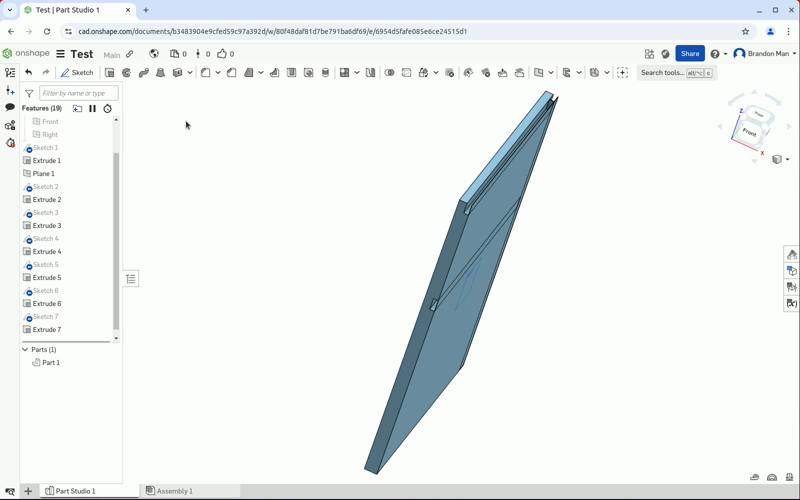
key(down, 2)
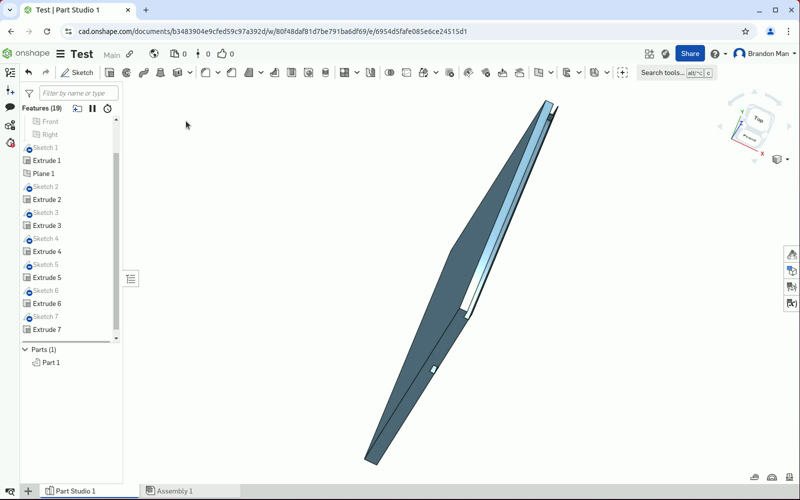
key(up, 2)
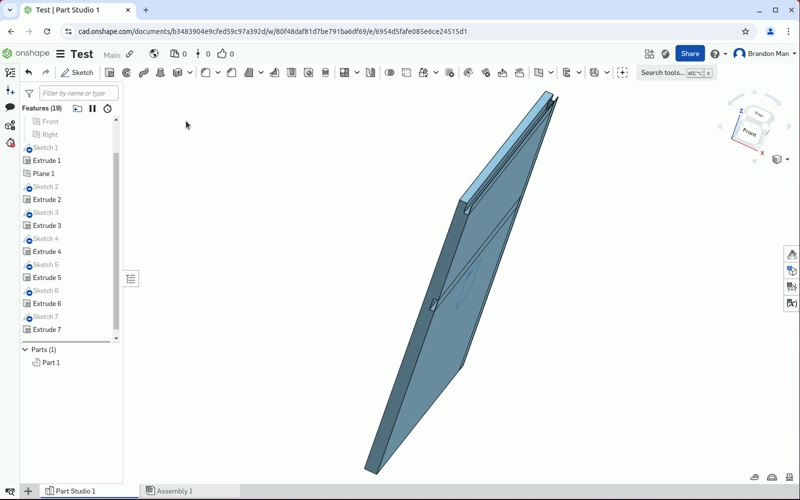
key(left, 2)
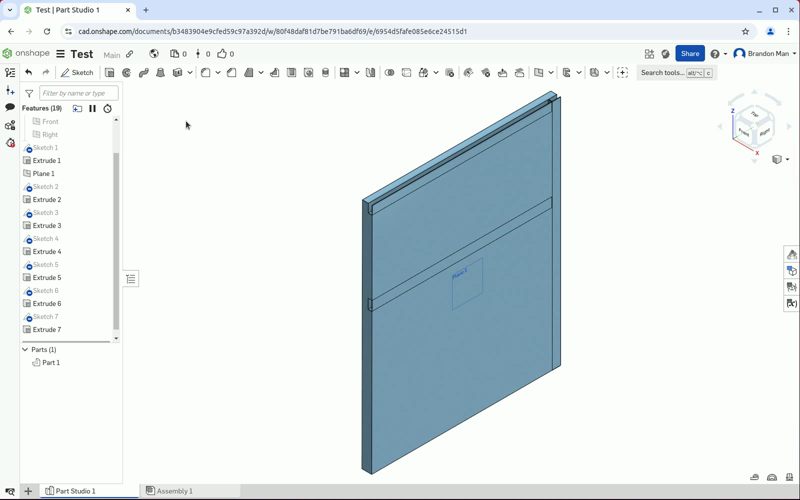
mouse_move(69, 150)
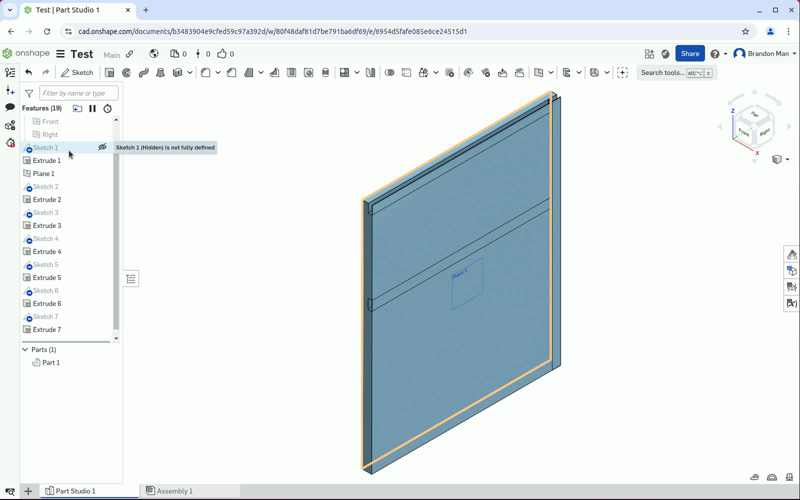
click(69, 150)